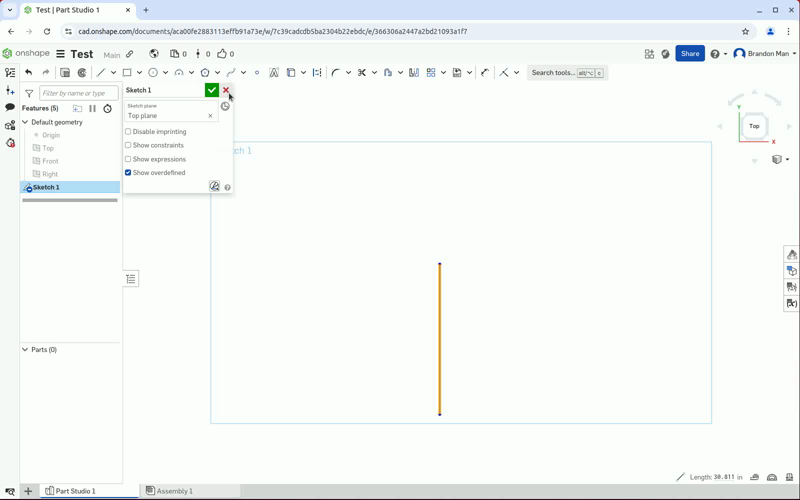
key(shift+h)
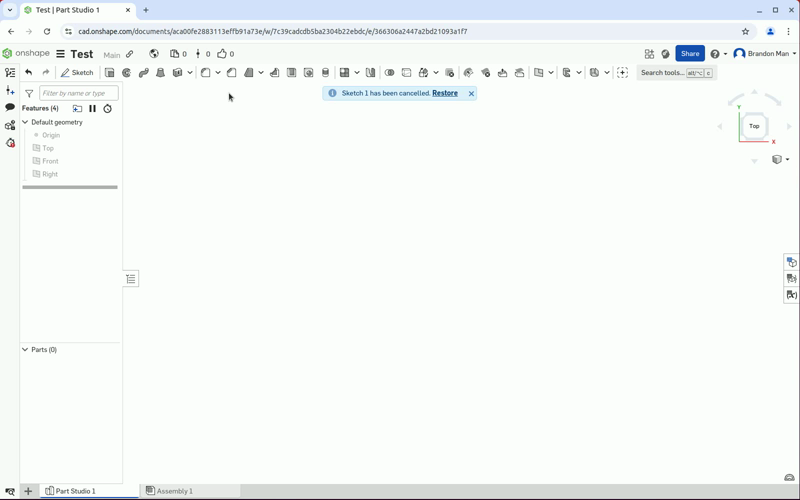
mouse_move(73, 352)
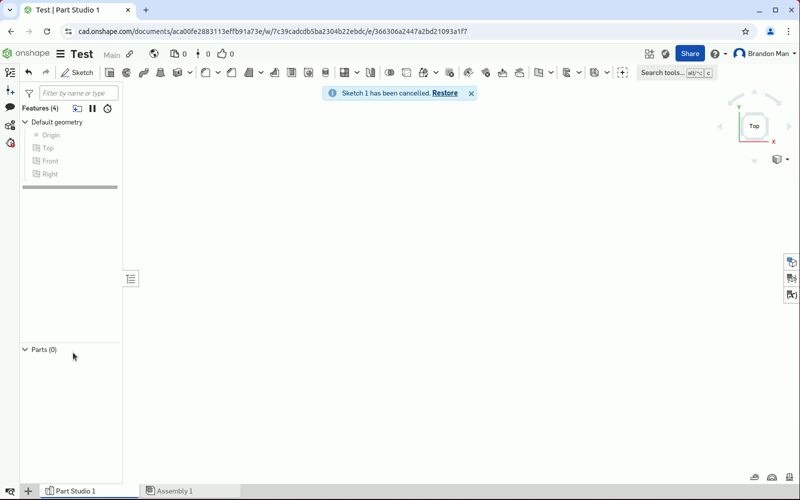
key(y)
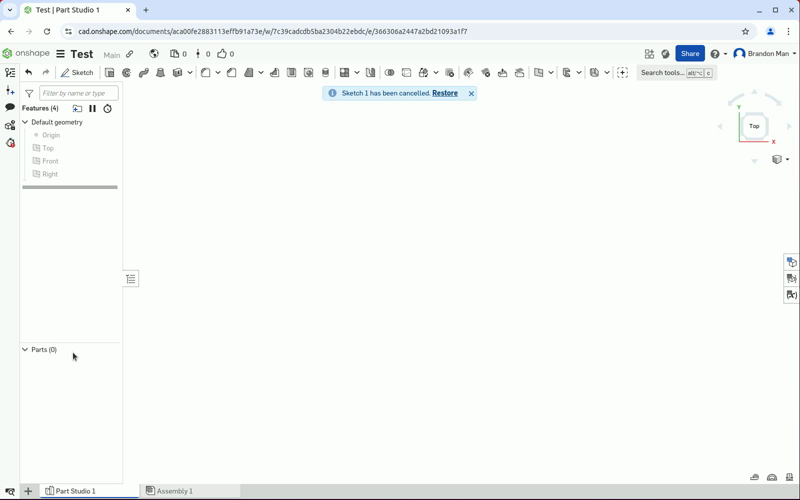
key(shift+p)
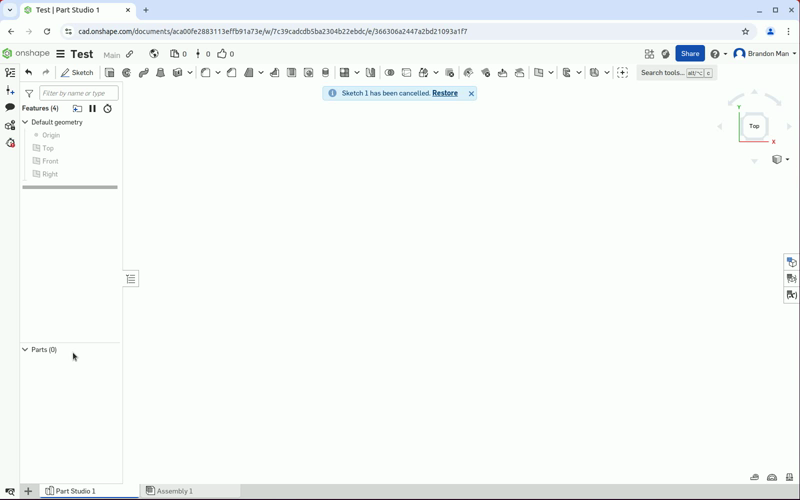
key(space)
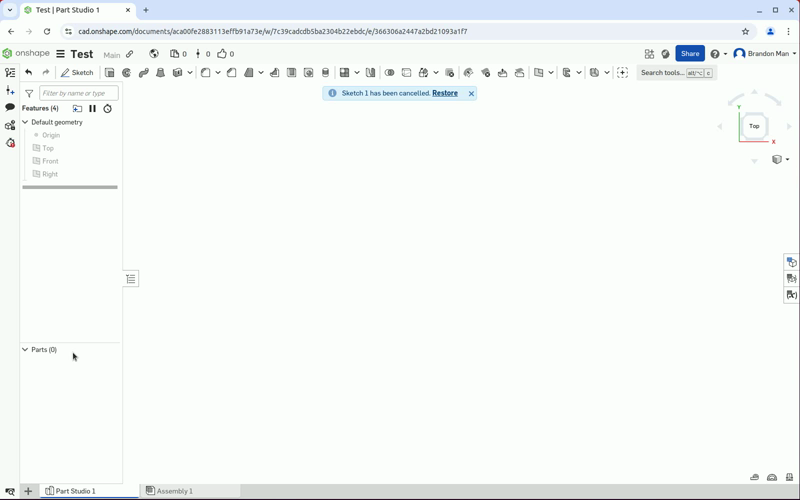
key_down(shift)
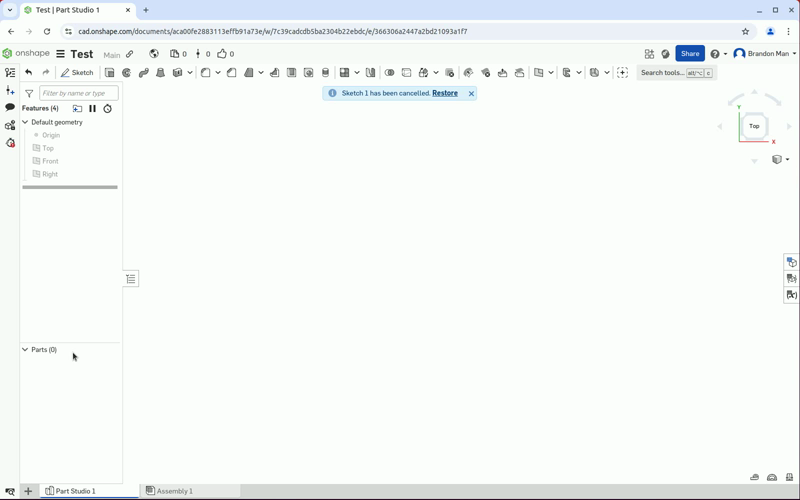
key(up)
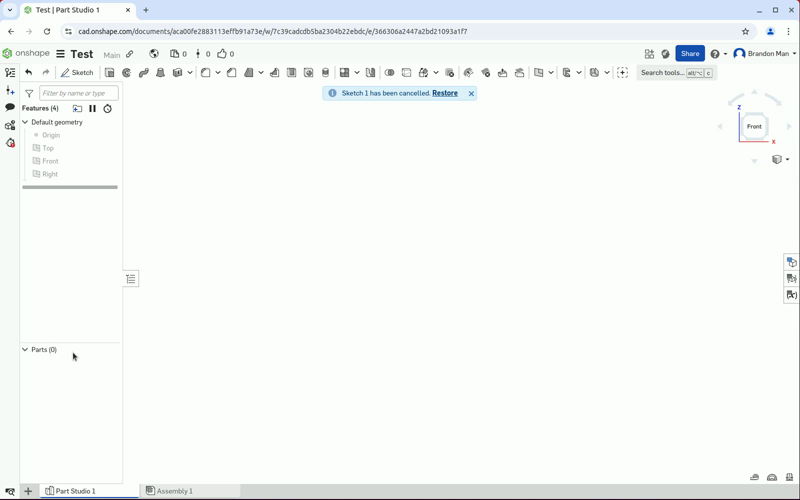
key_up(shift)
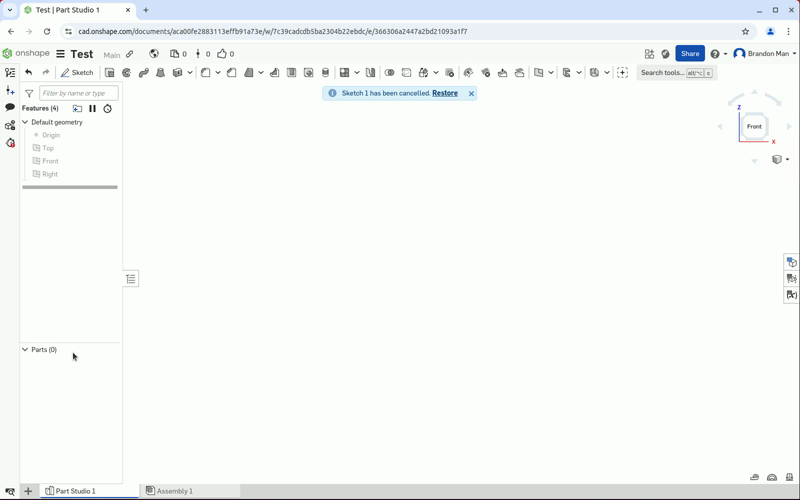
mouse_move(73, 352)
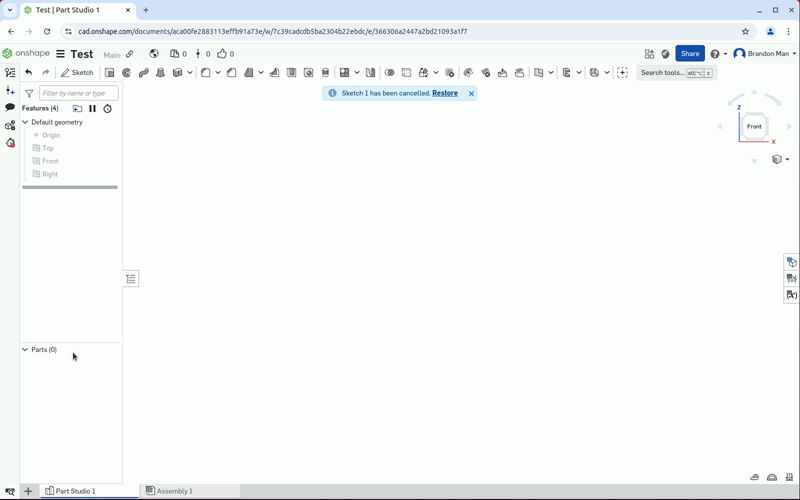
key(shift+y)
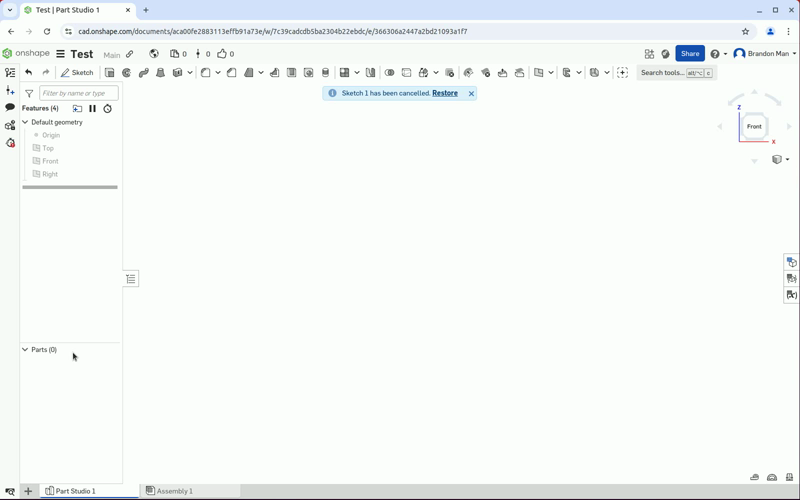
key(shift+s)
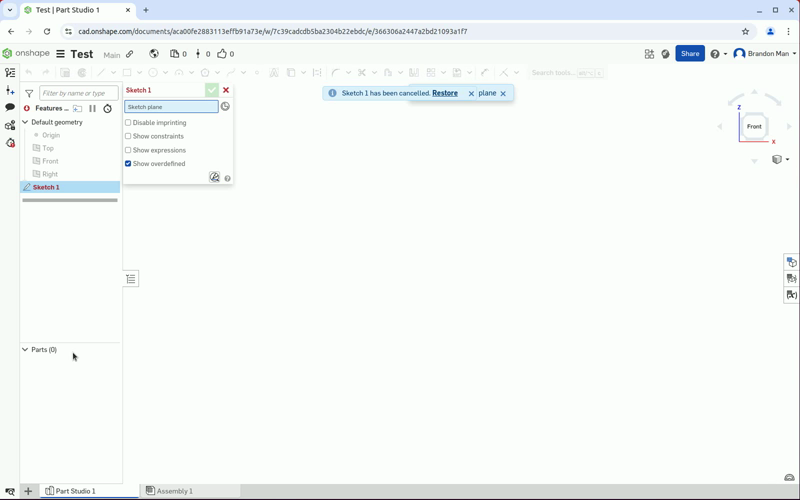
mouse_move(73, 163)
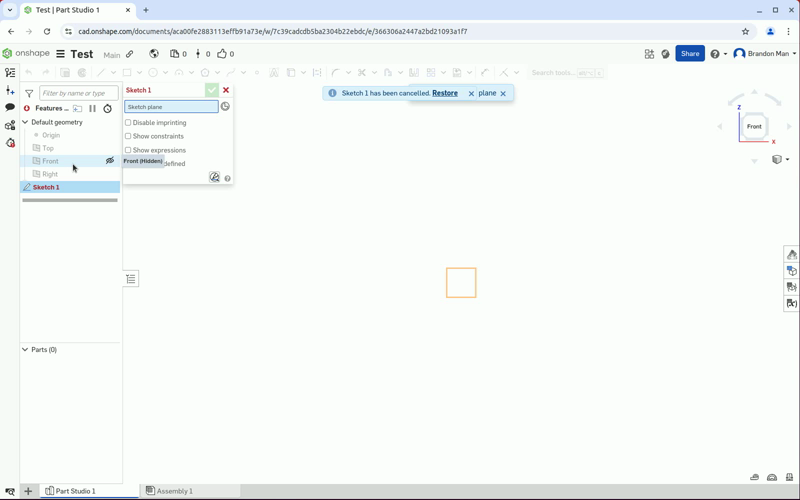
click(73, 163)
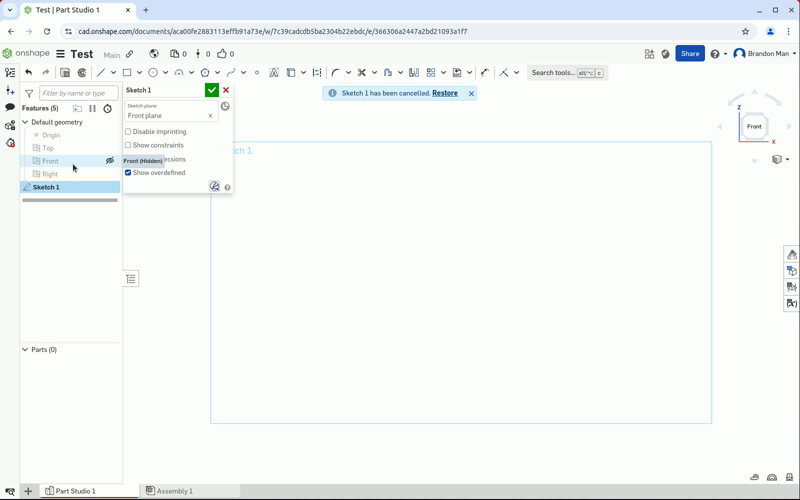
mouse_move(73, 352)
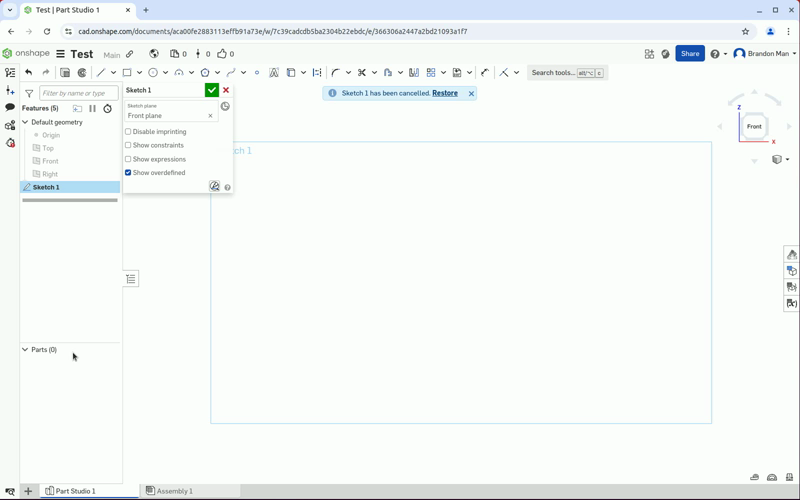
key(y)
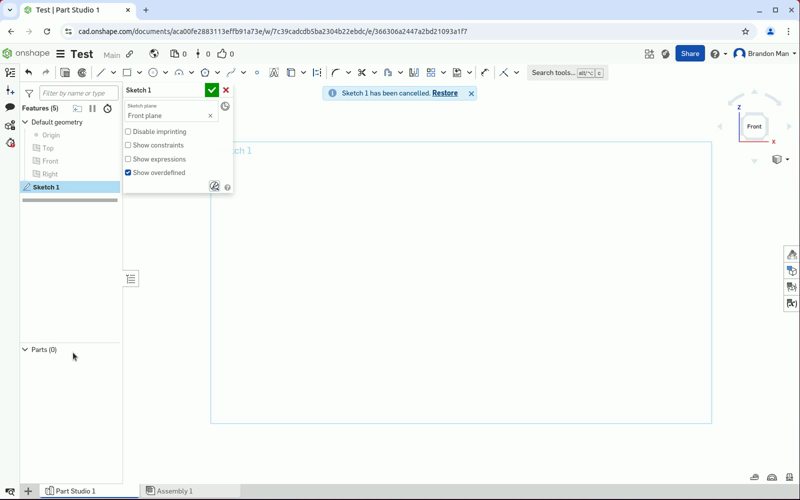
key(c)
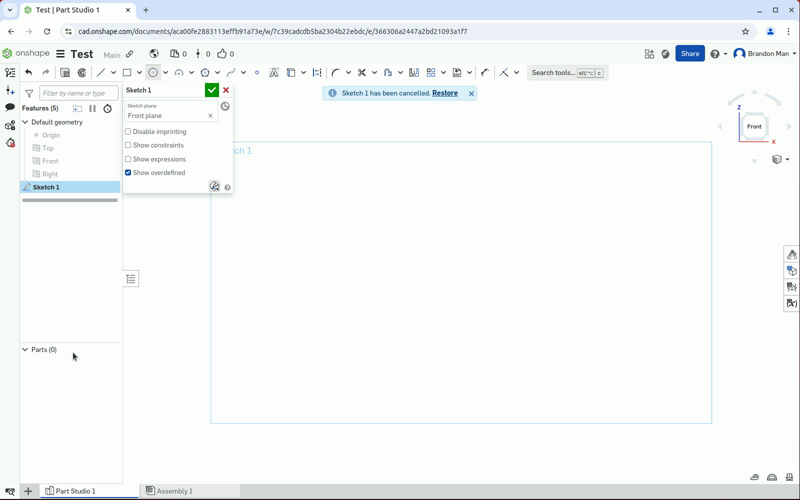
key_down(shift)
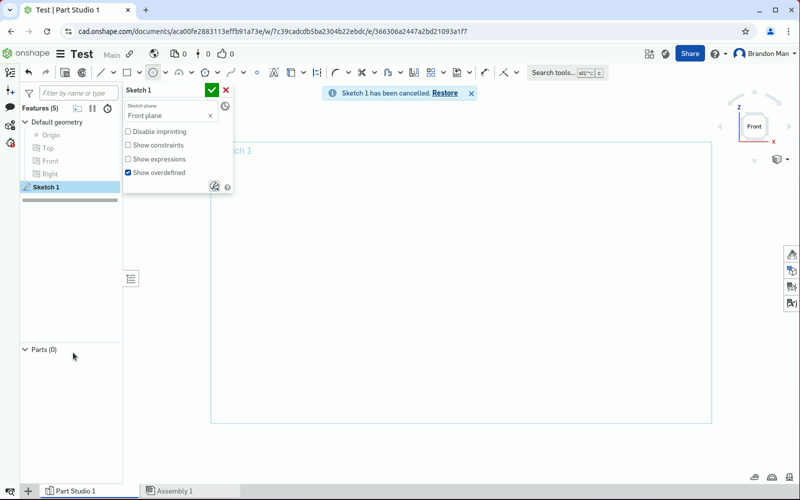
mouse_move(460, 282)
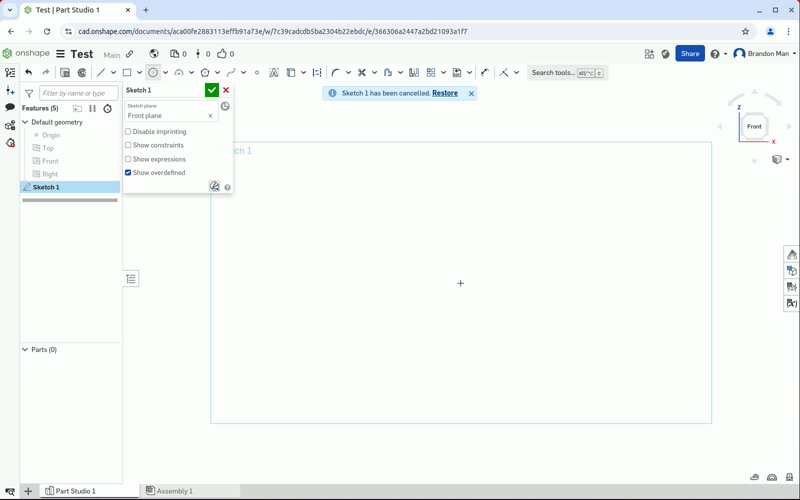
click(460, 282)
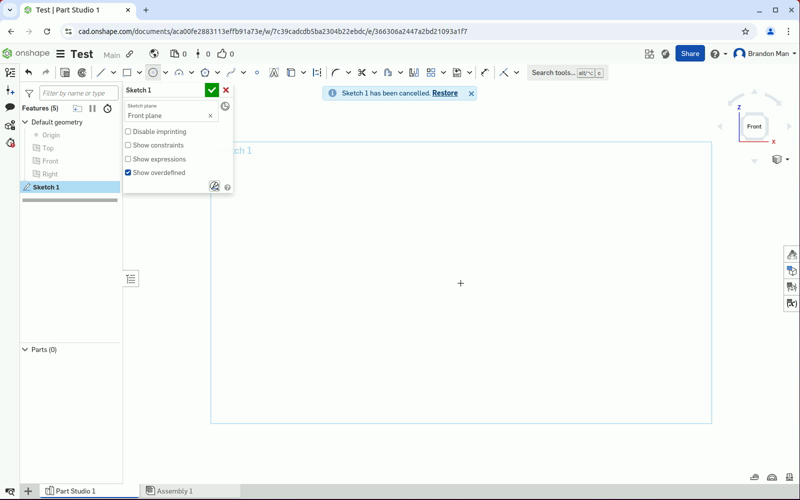
key_up(shift)
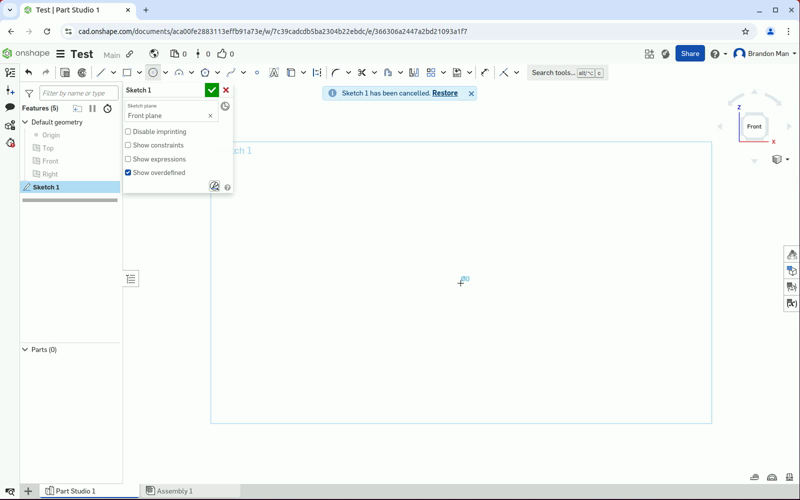
mouse_move(505, 282)
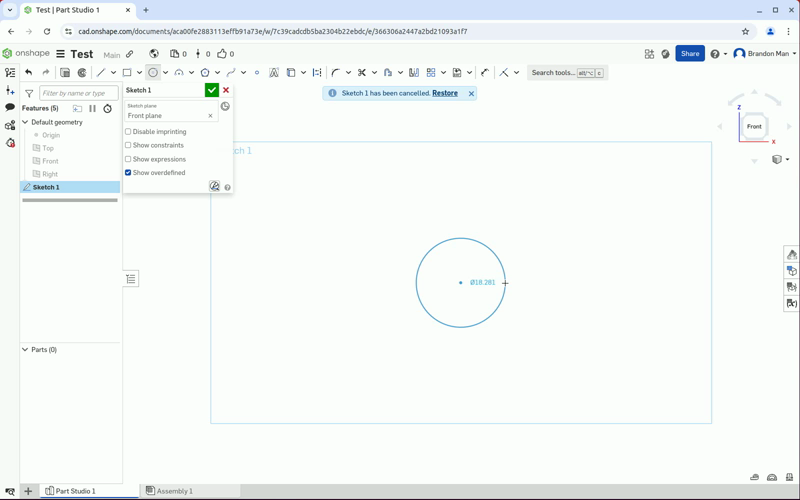
click(505, 282)
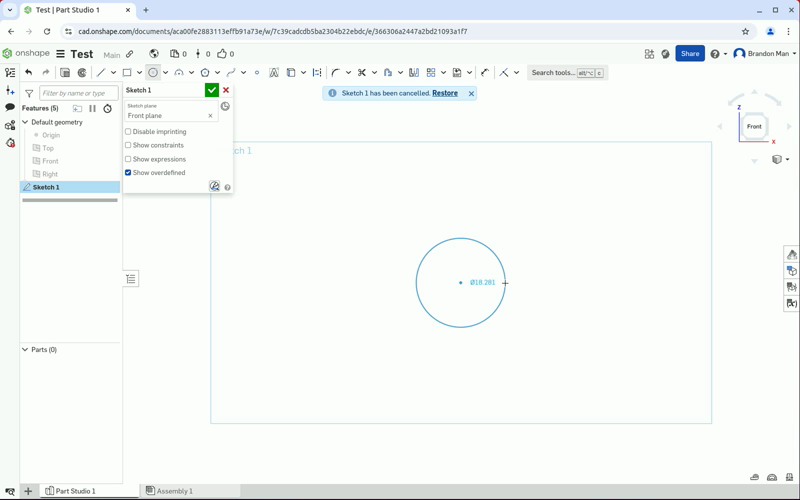
key(esc)
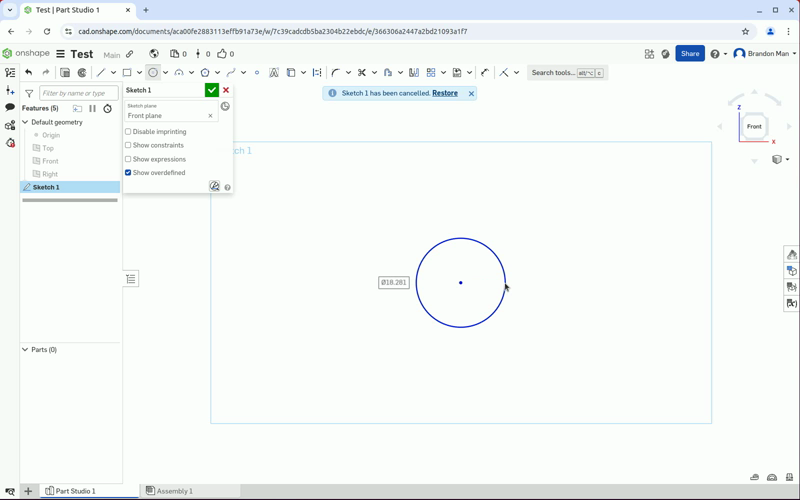
key(l)
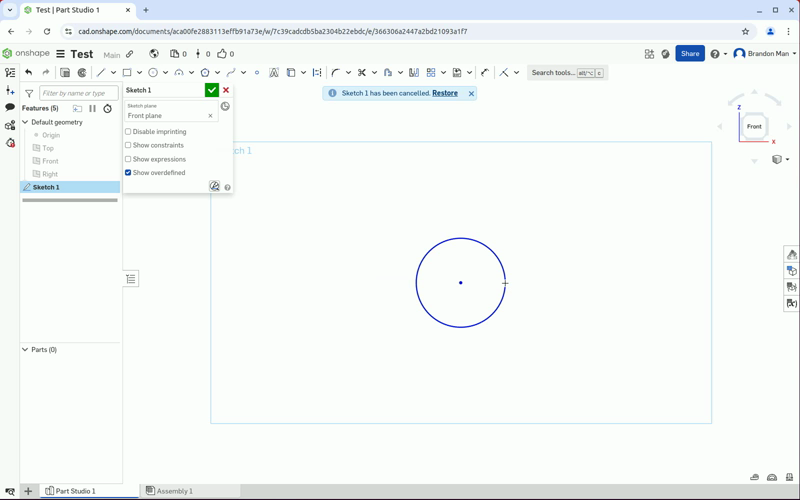
key_down(shift)
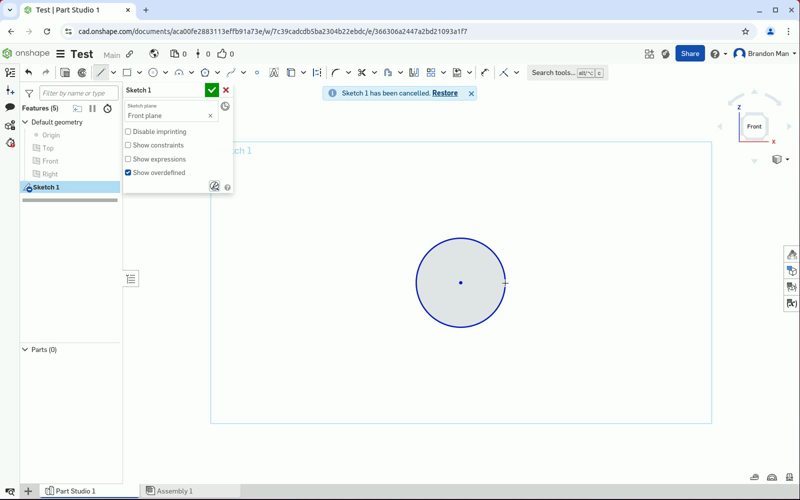
mouse_move(431, 290)
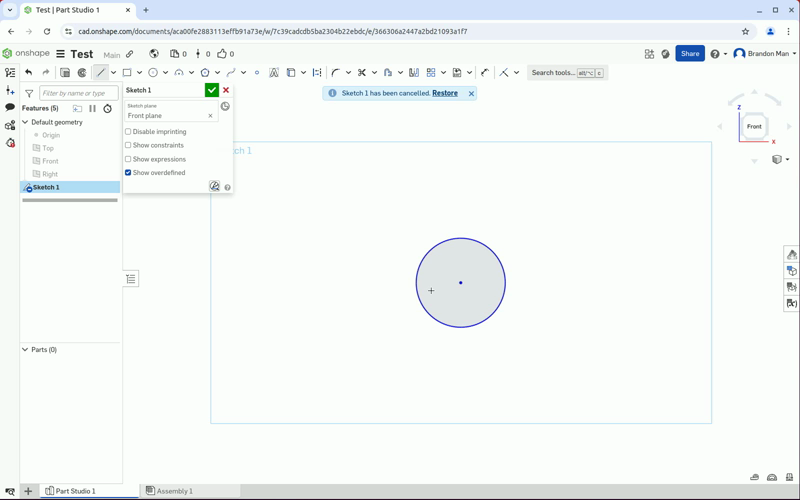
click(431, 290)
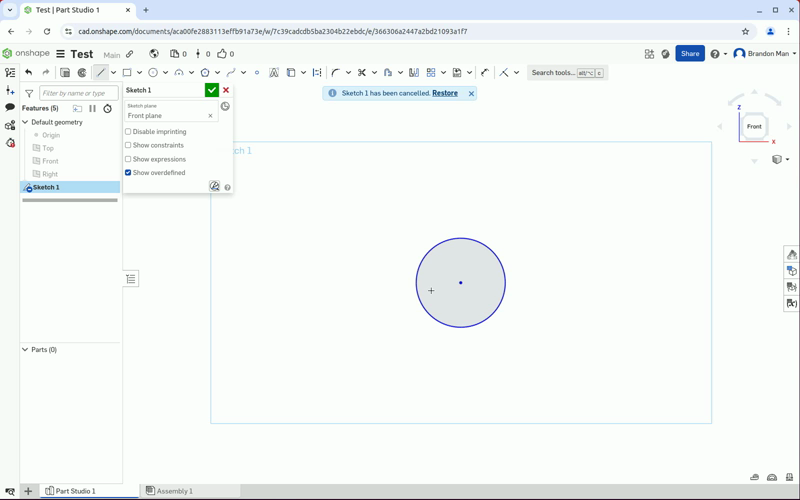
key_up(shift)
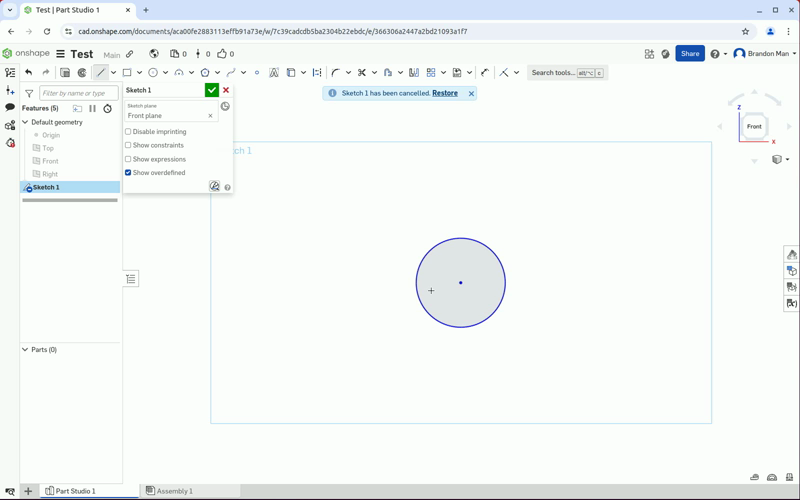
key_down(shift)
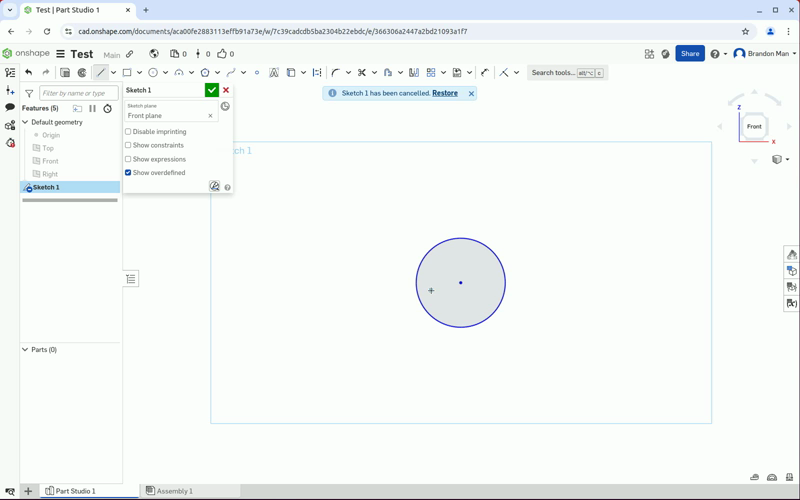
mouse_move(461, 290)
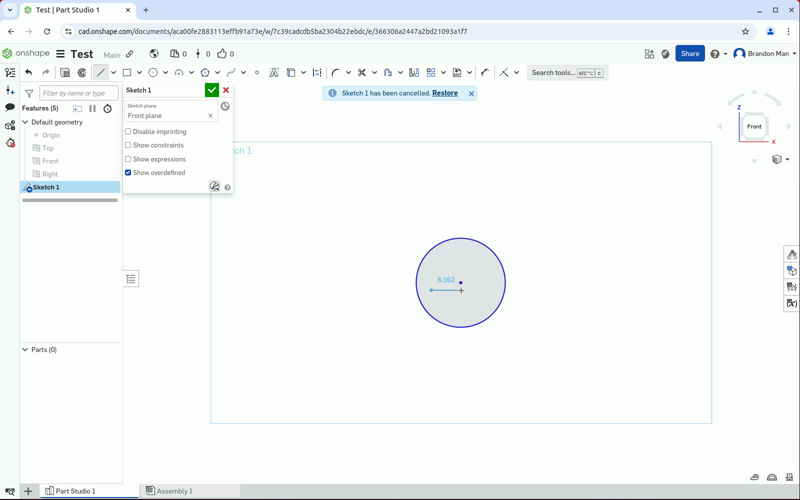
mouse_move(439, 290)
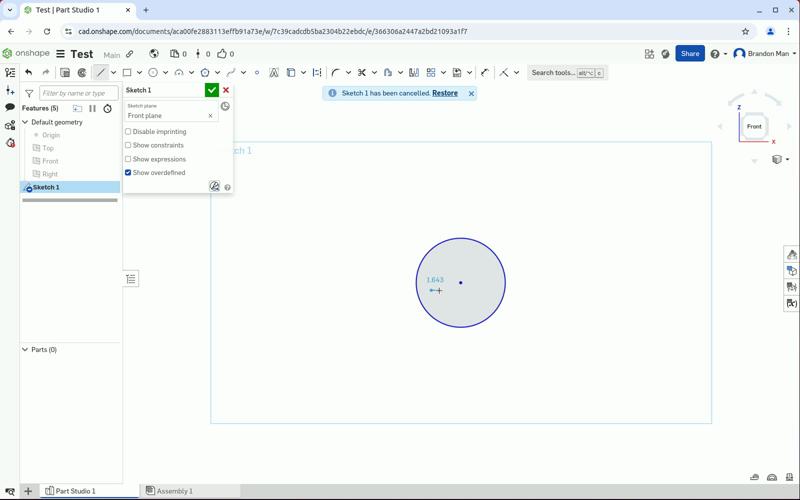
click(439, 290)
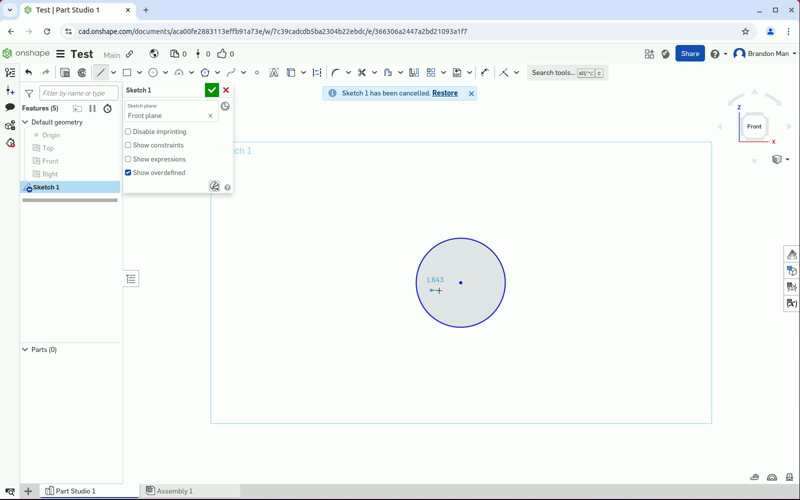
key_up(shift)
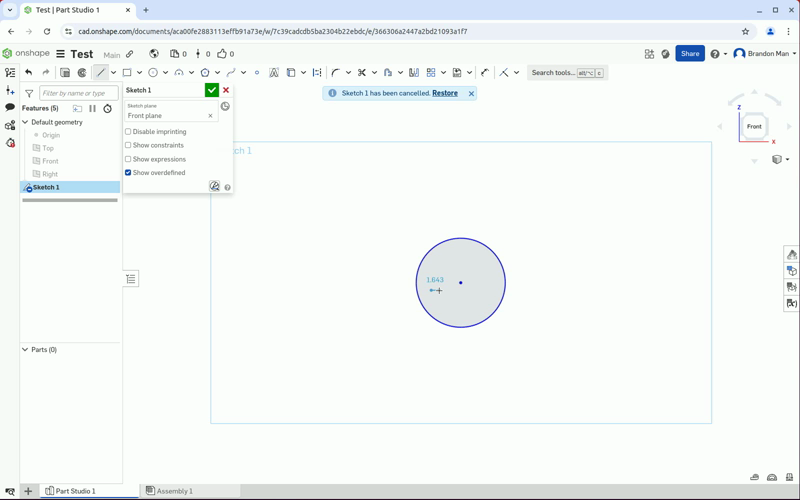
key(esc)
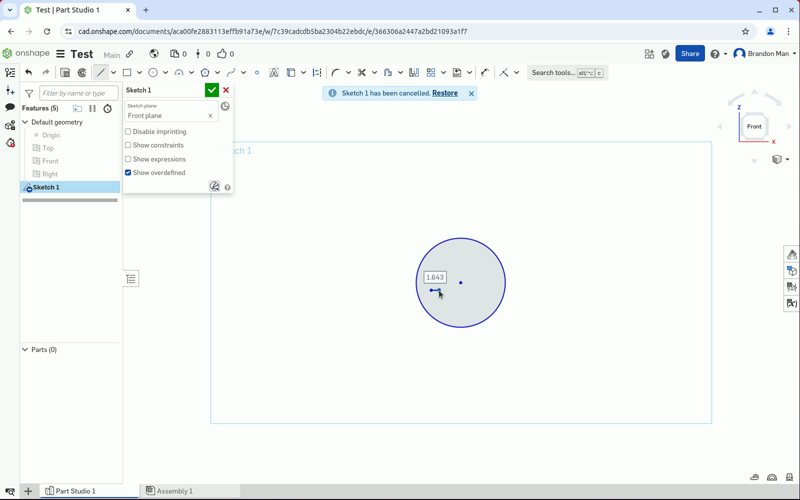
key(a)
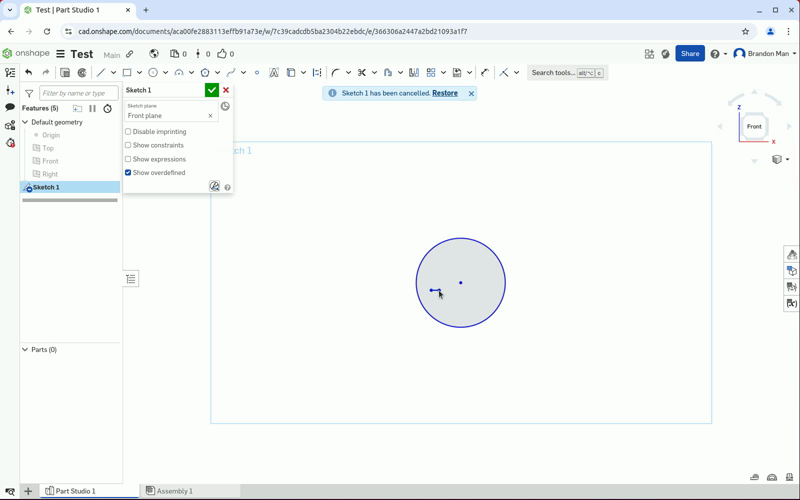
mouse_move(439, 290)
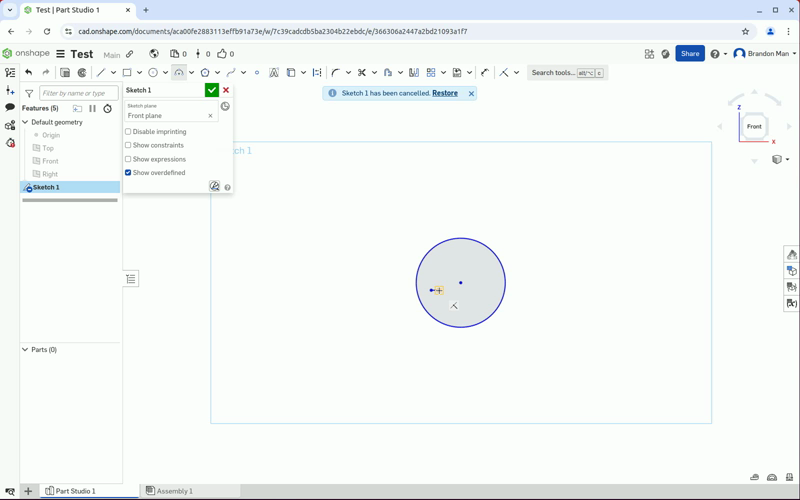
click(439, 290)
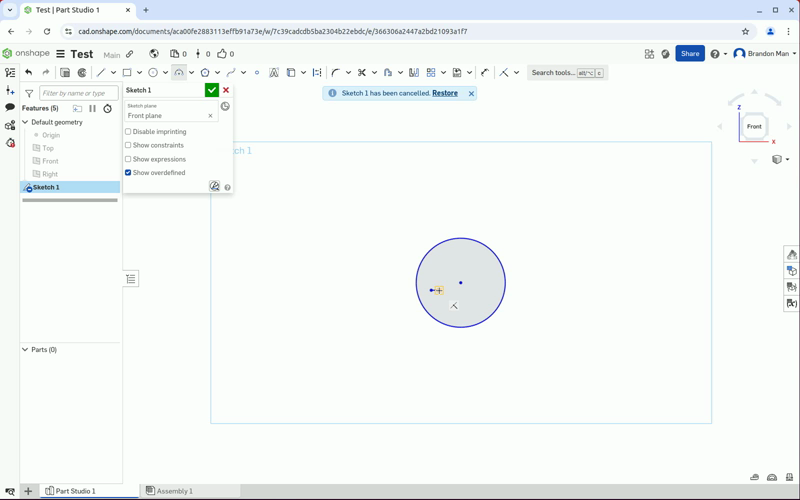
key_down(shift)
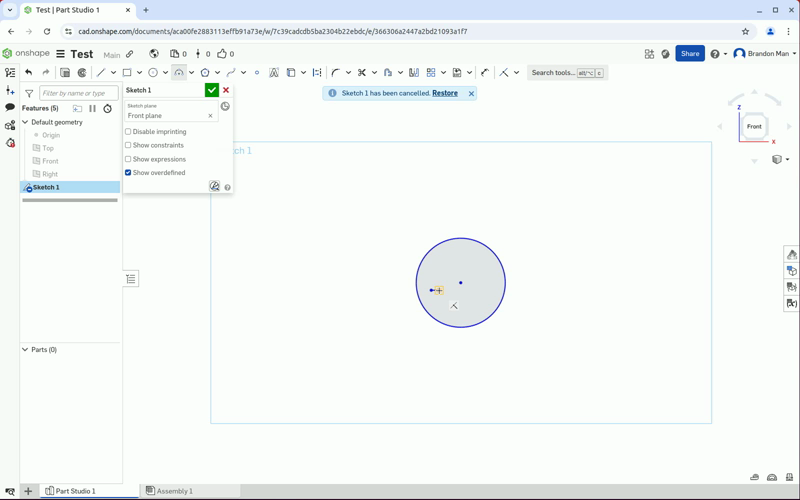
mouse_move(481, 290)
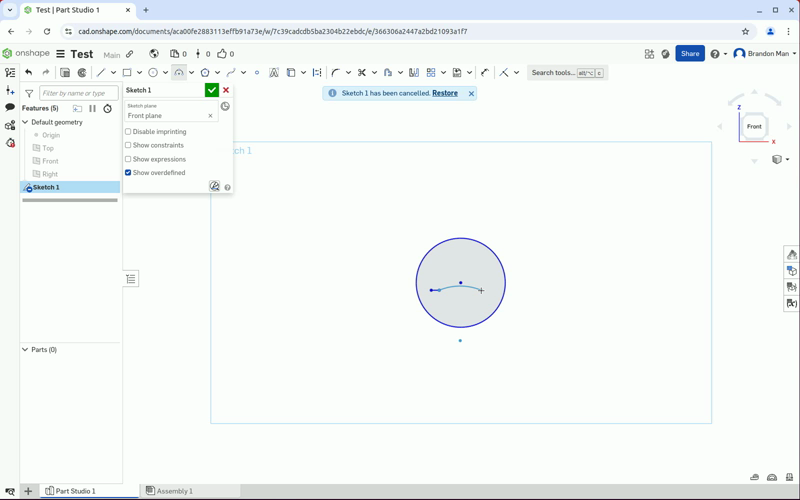
click(481, 290)
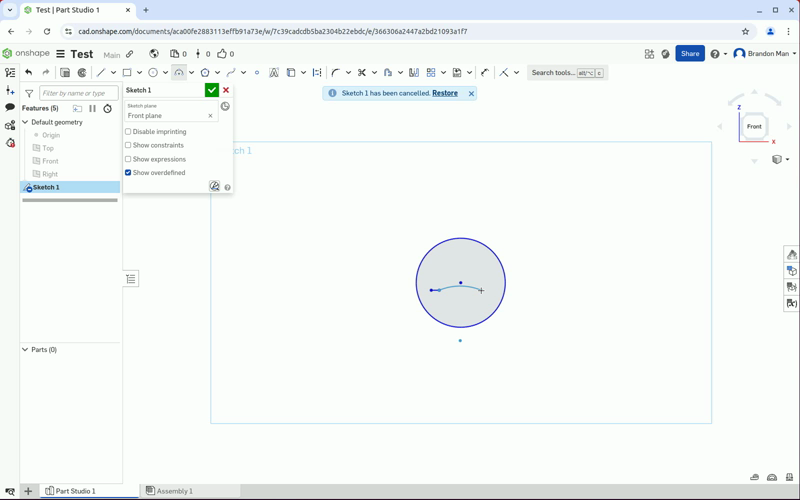
mouse_move(460, 305)
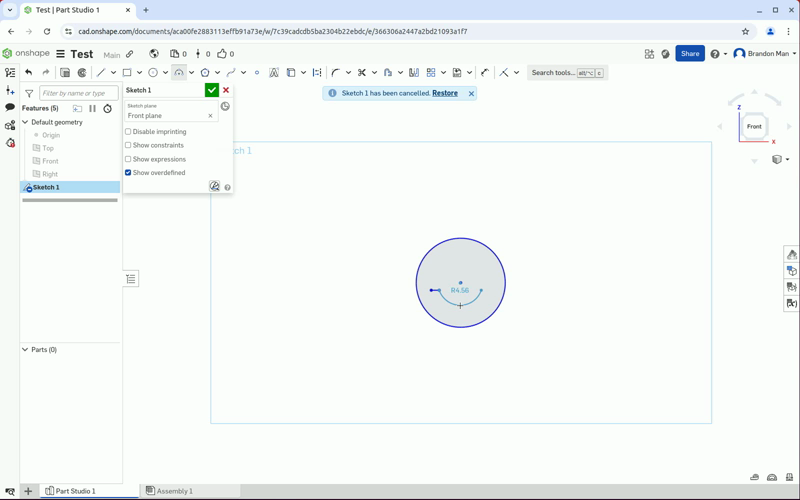
click(460, 305)
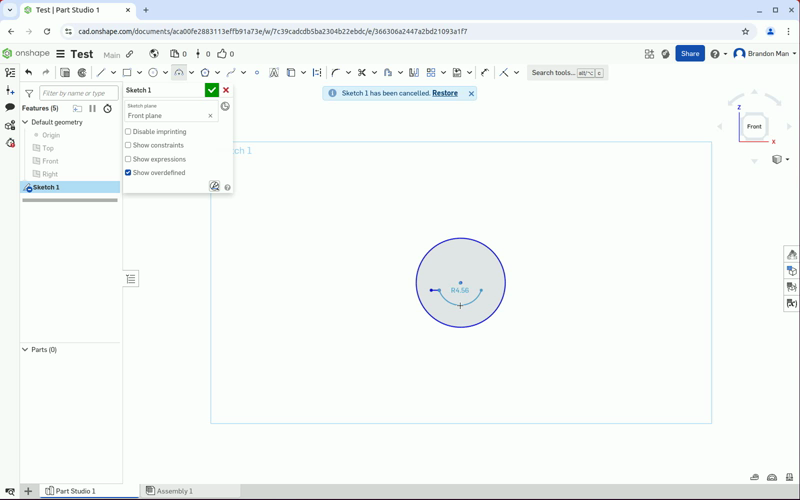
key_up(shift)
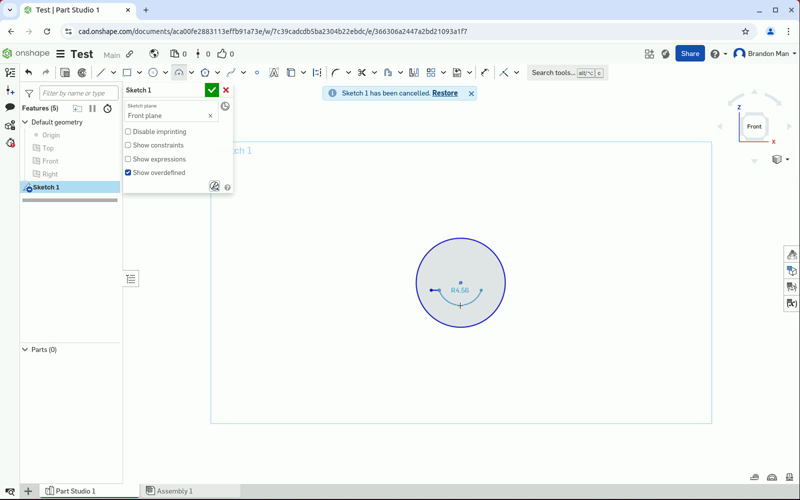
key(esc)
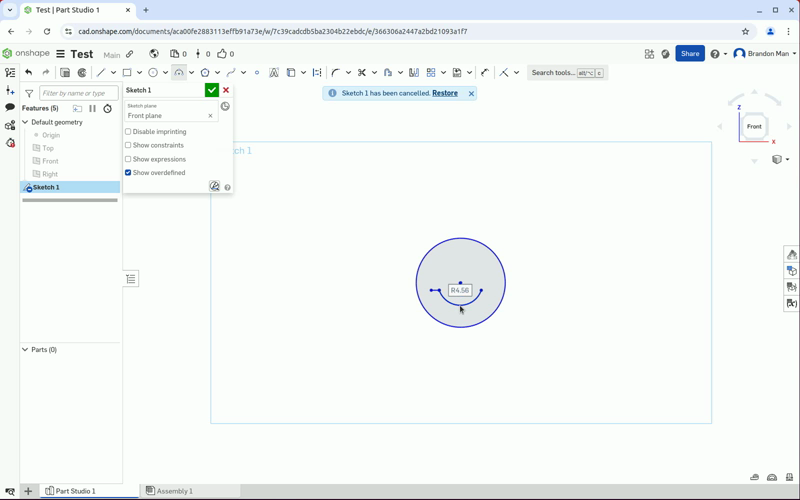
key(l)
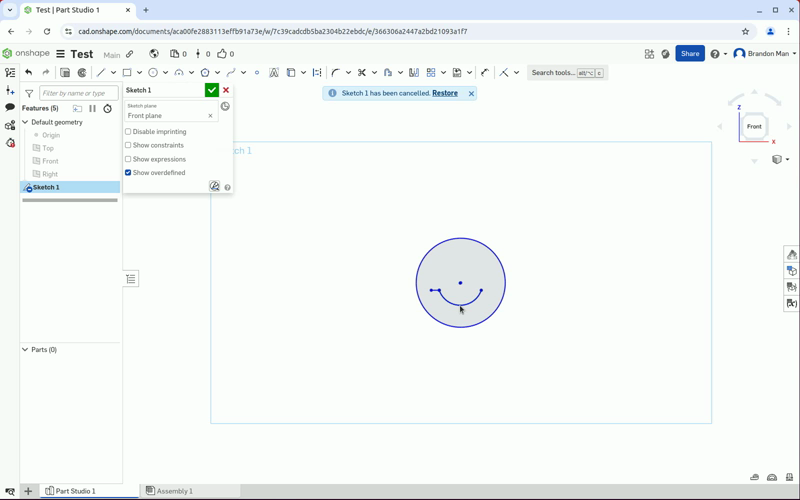
mouse_move(481, 290)
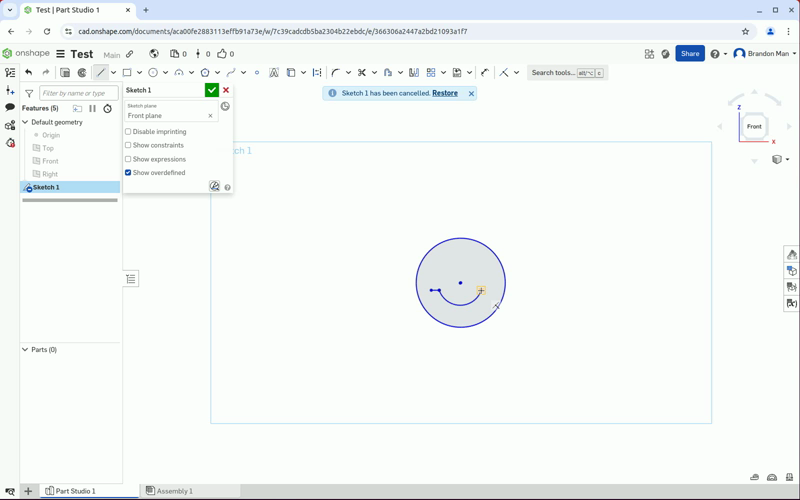
click(481, 290)
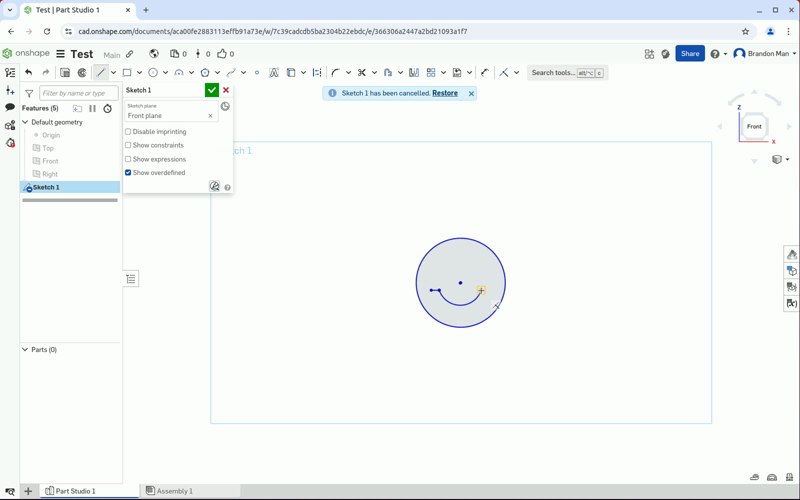
key_down(shift)
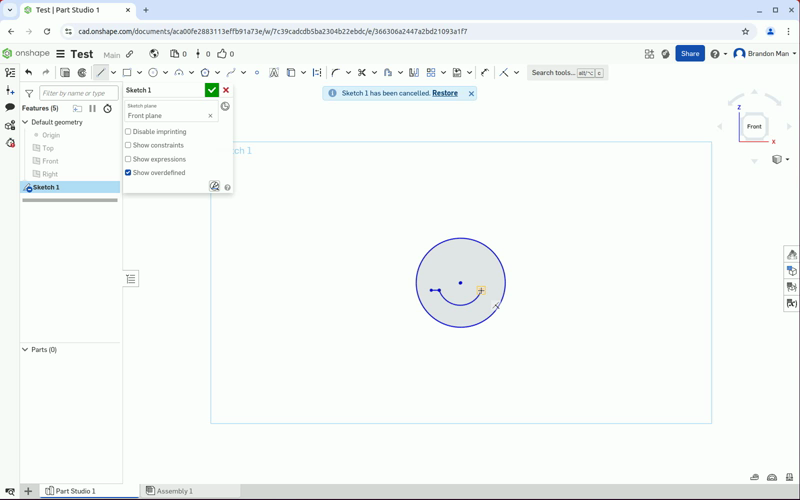
mouse_move(511, 290)
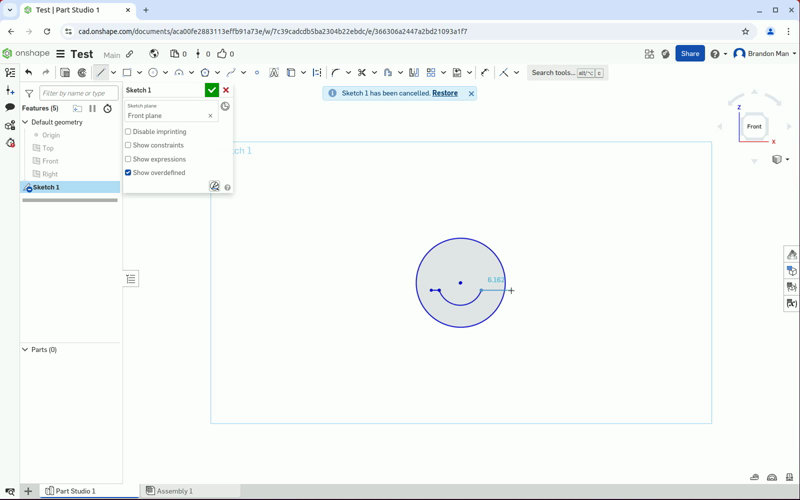
mouse_move(489, 290)
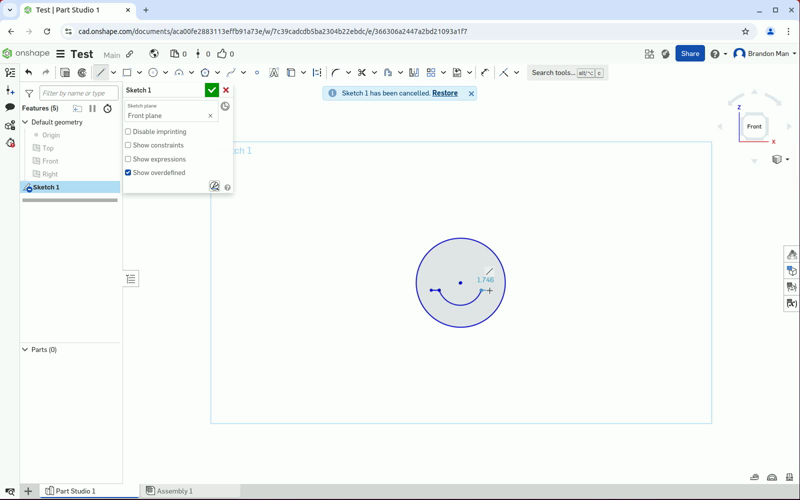
click(489, 290)
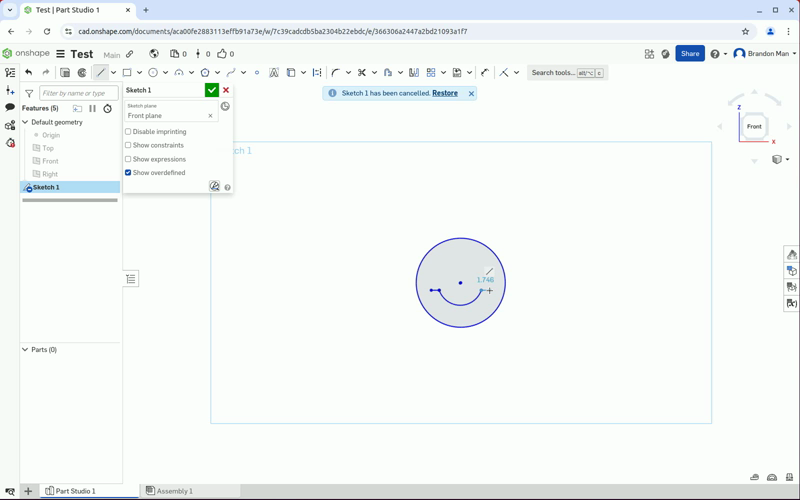
key_up(shift)
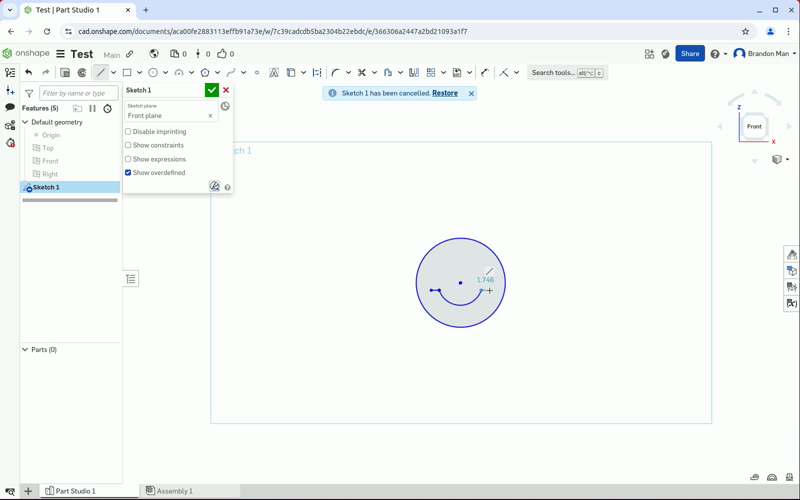
key_down(shift)
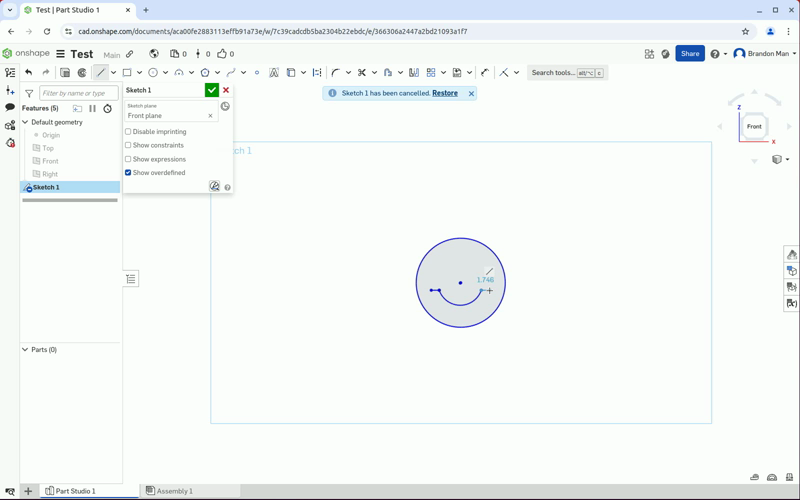
mouse_move(519, 290)
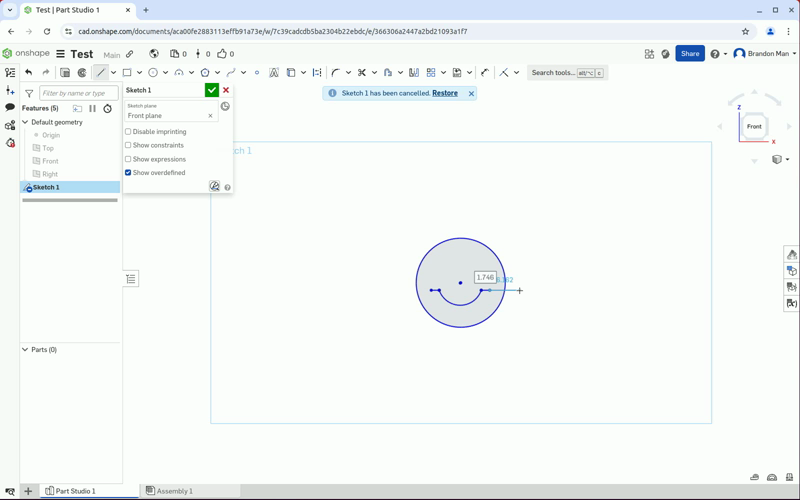
mouse_move(489, 275)
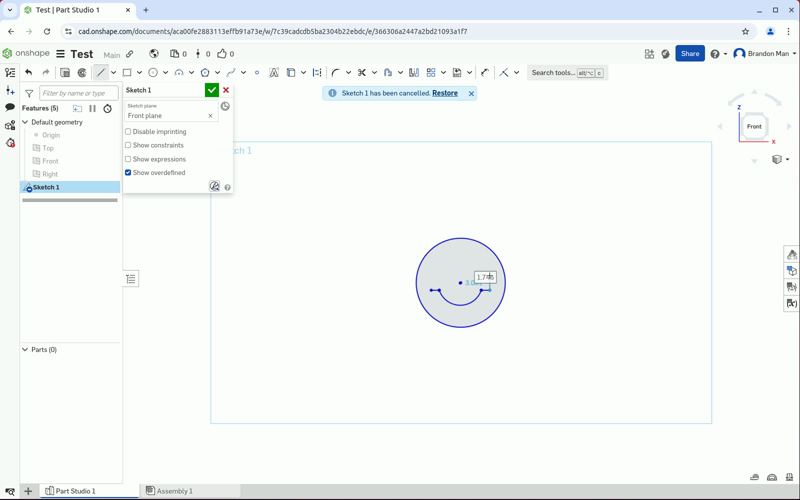
click(489, 275)
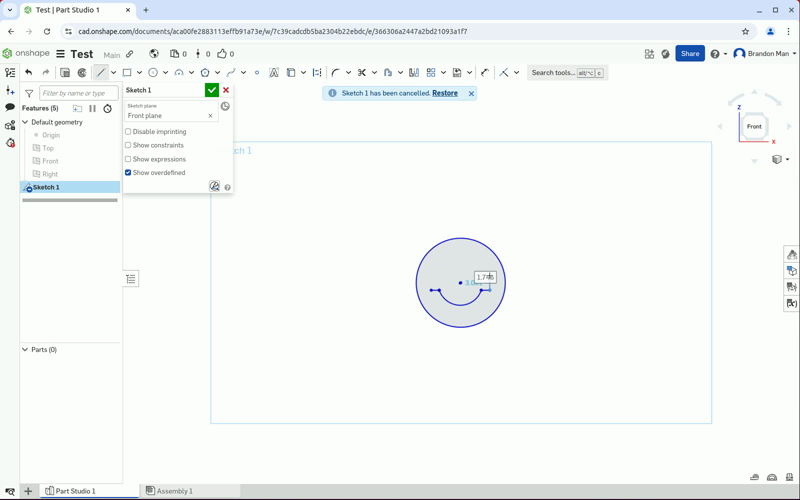
key_up(shift)
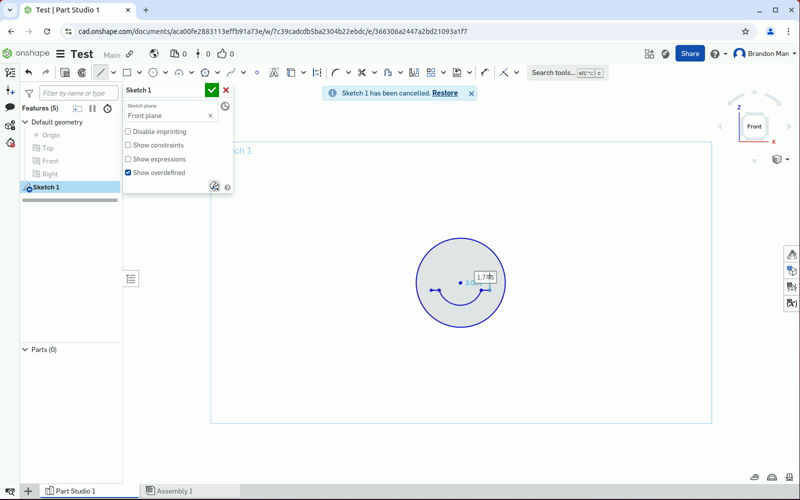
key_down(shift)
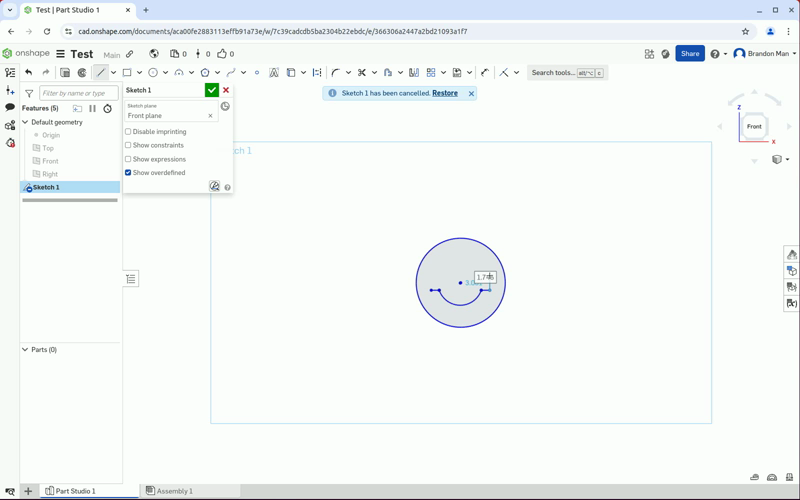
mouse_move(519, 275)
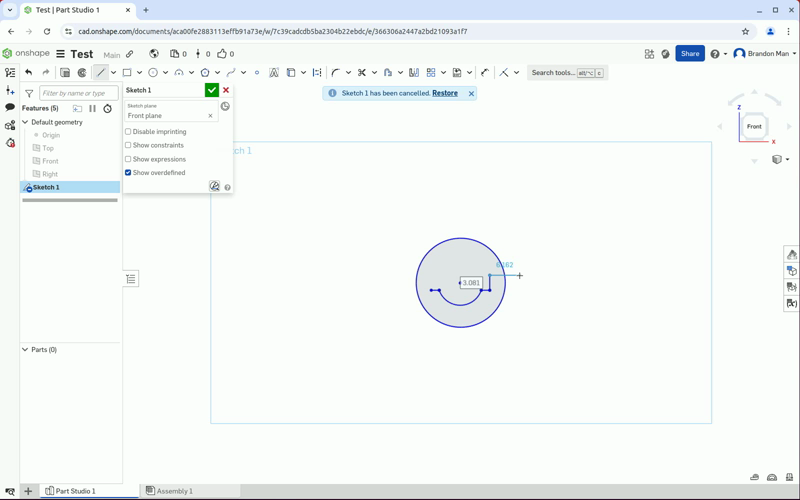
mouse_move(481, 275)
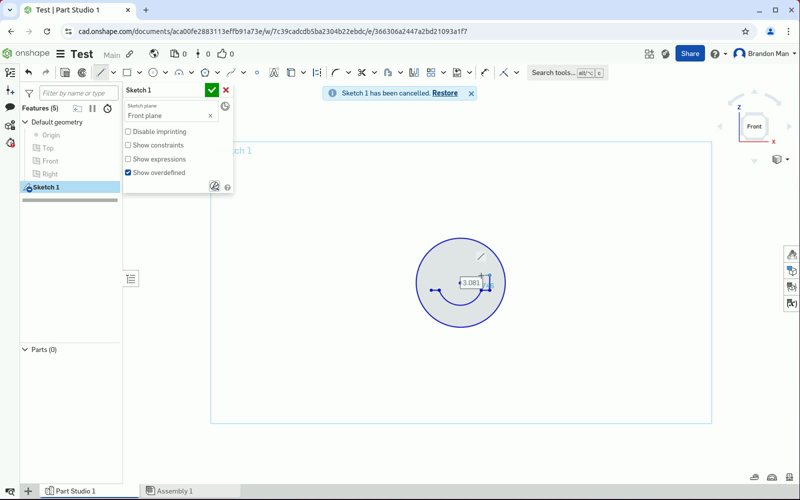
click(481, 275)
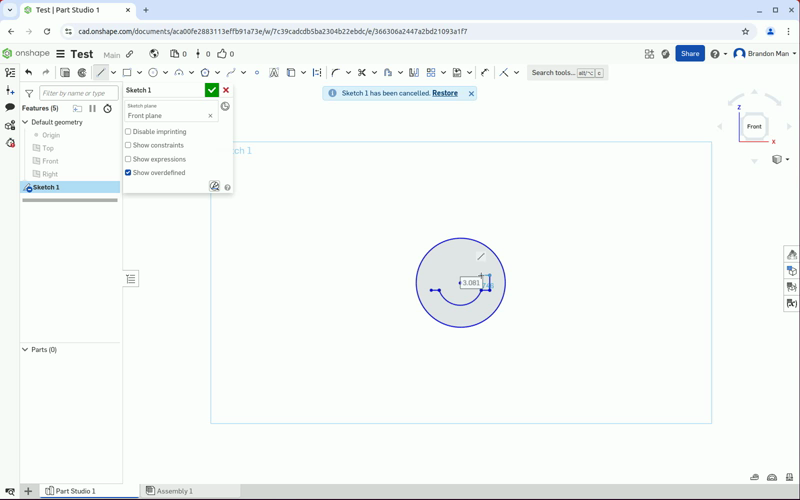
key_up(shift)
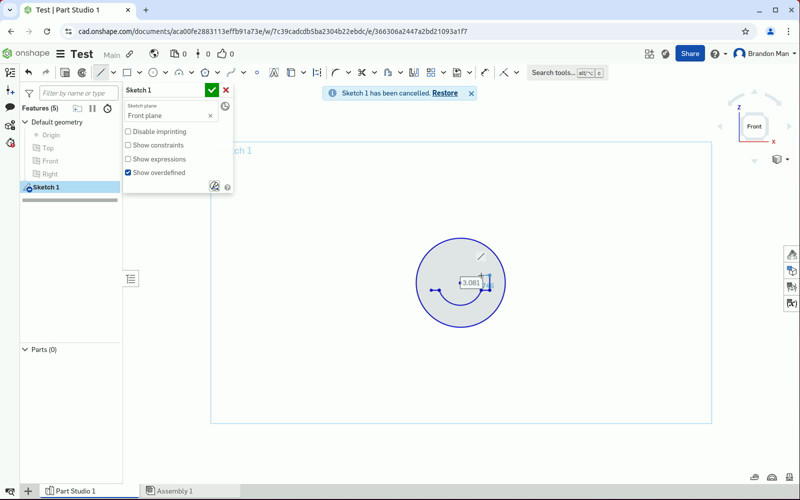
key(esc)
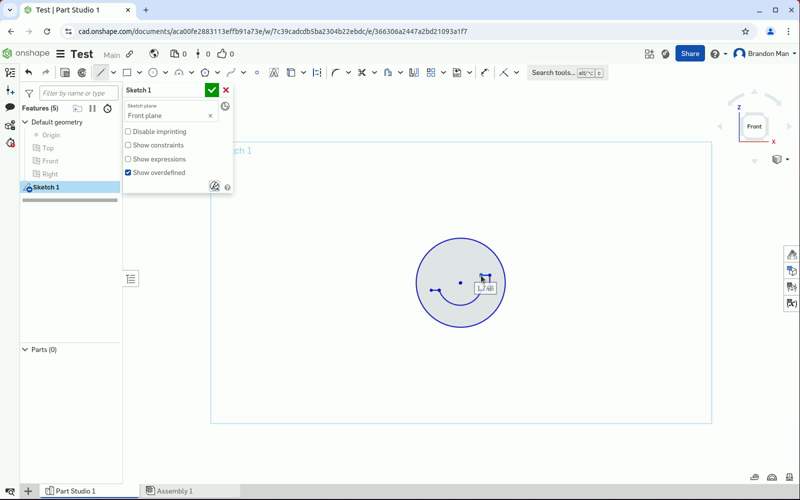
key(a)
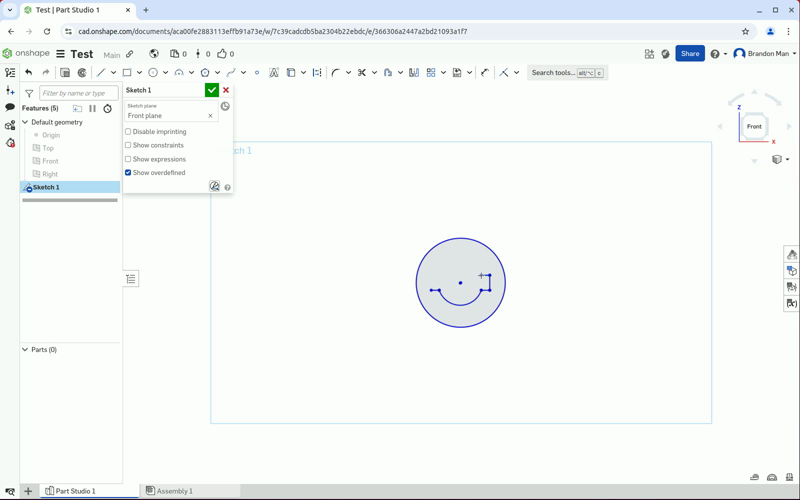
mouse_move(481, 275)
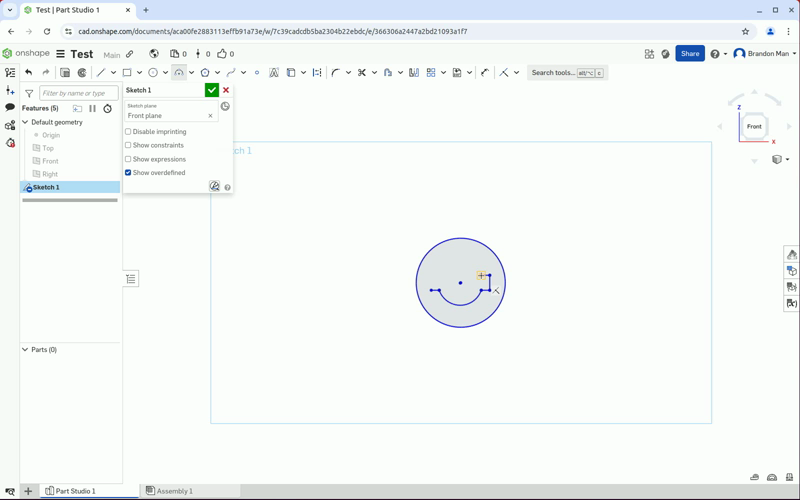
click(481, 275)
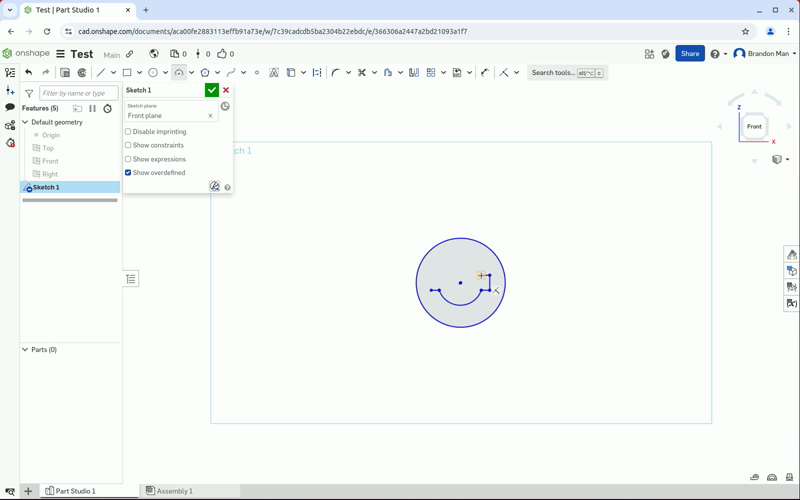
key_down(shift)
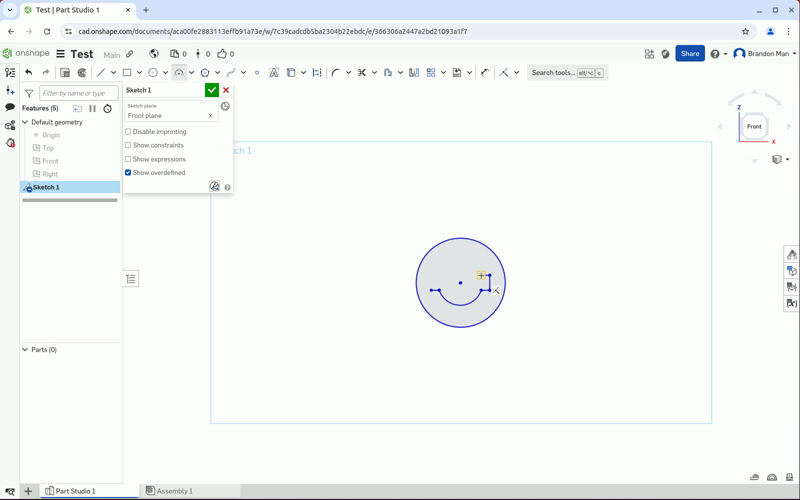
mouse_move(439, 275)
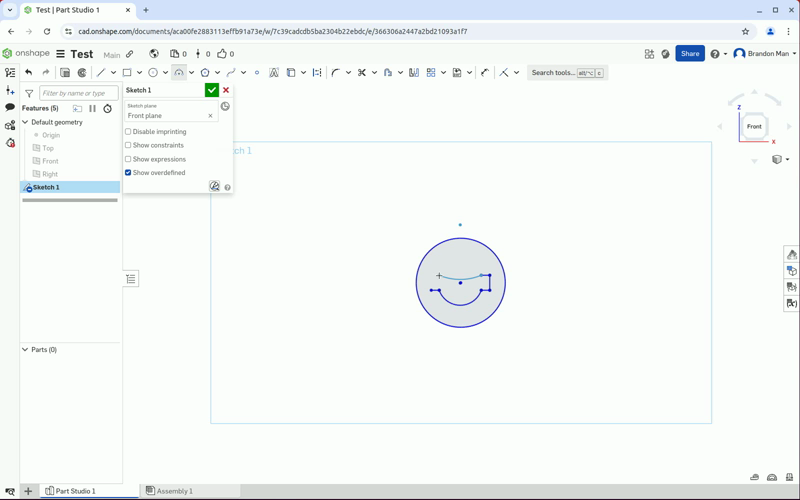
click(439, 275)
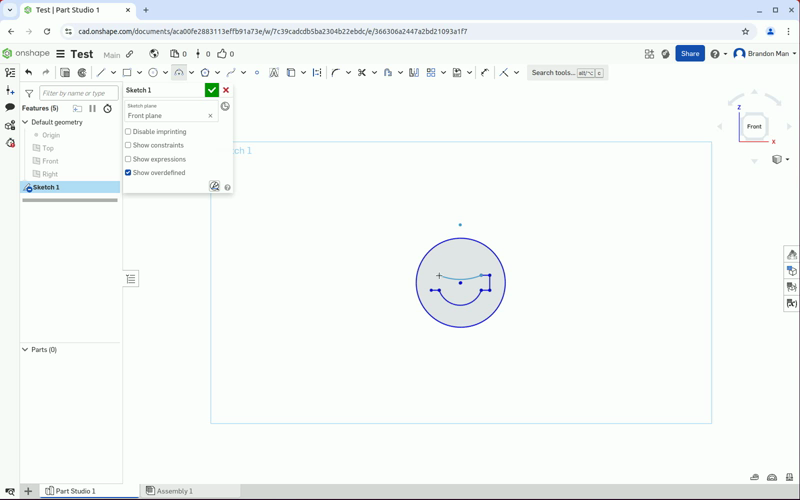
mouse_move(460, 260)
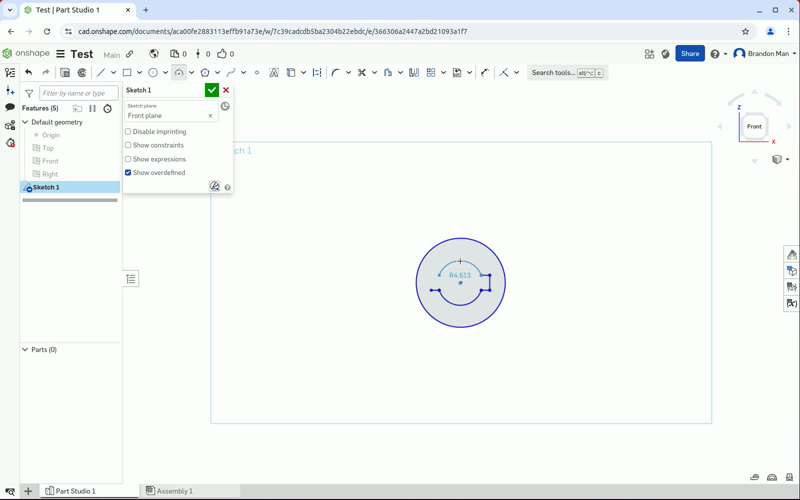
click(460, 260)
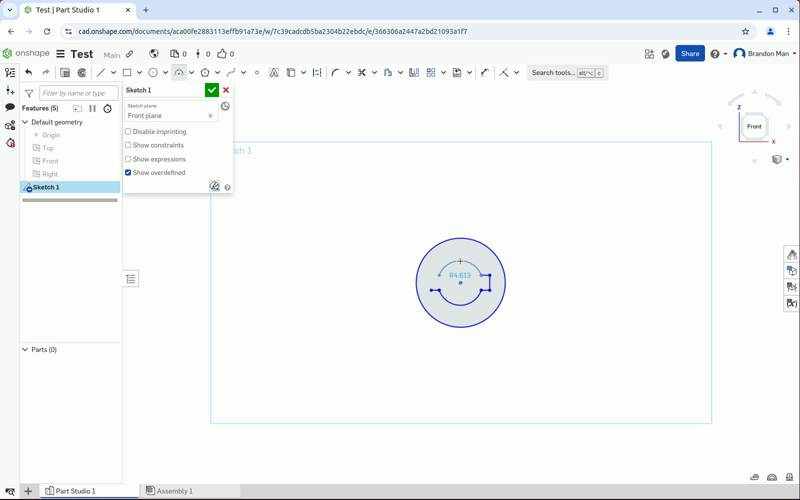
key_up(shift)
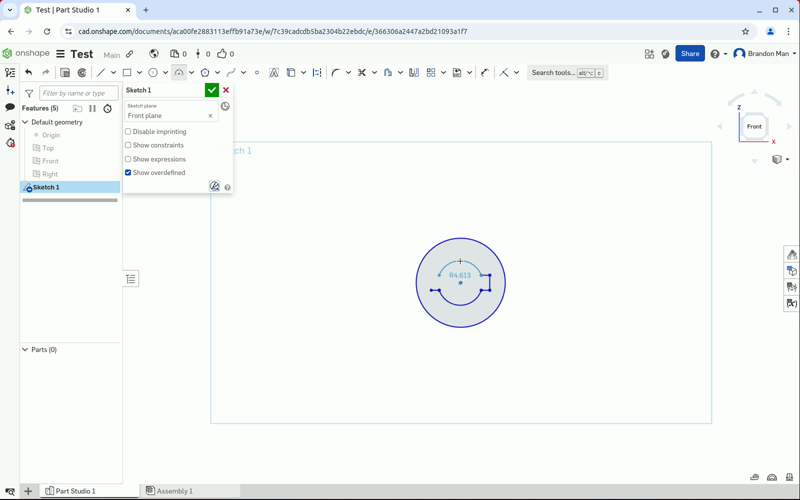
key(esc)
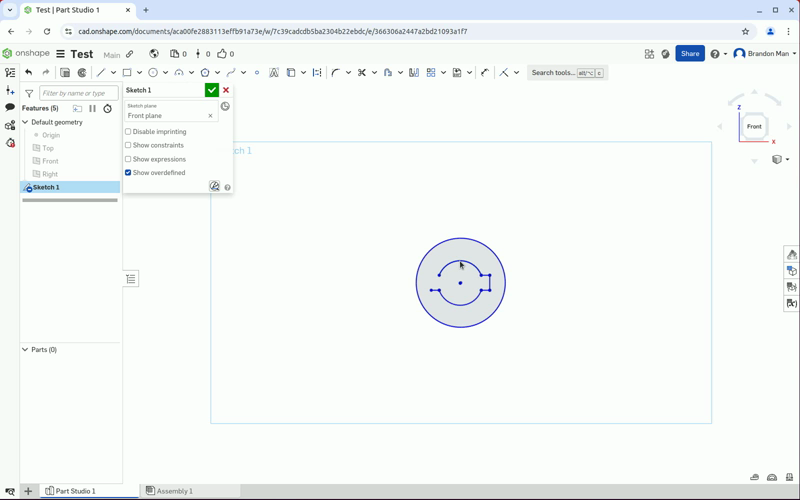
key(l)
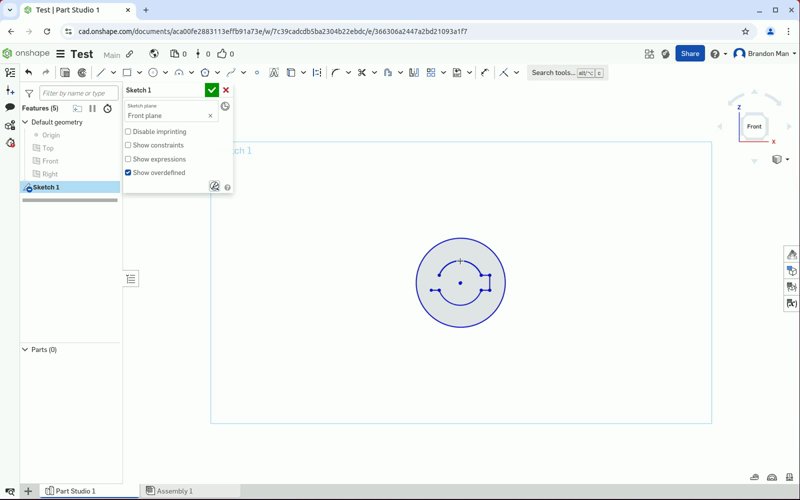
mouse_move(439, 275)
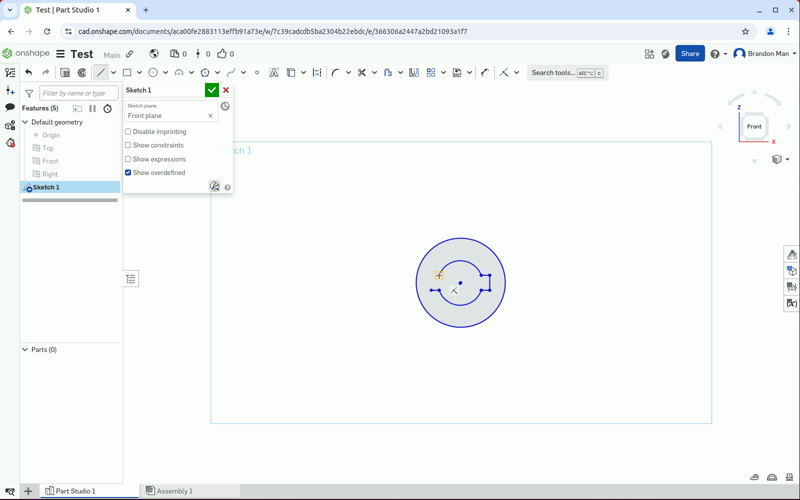
click(439, 275)
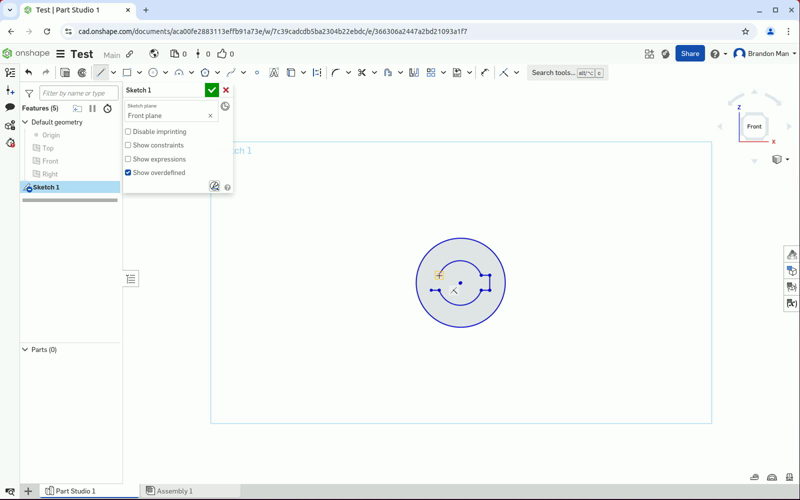
key_down(shift)
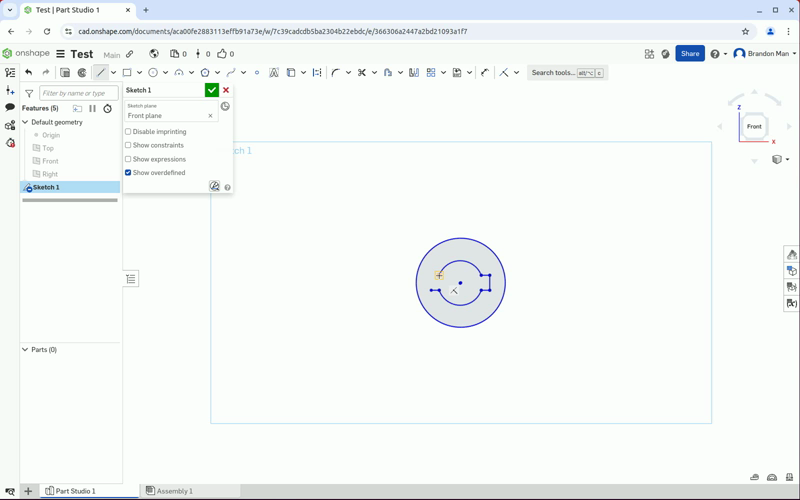
mouse_move(469, 275)
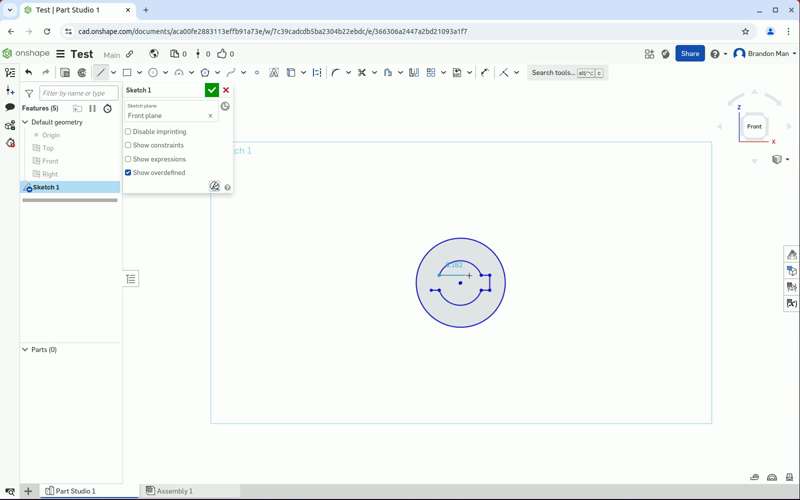
mouse_move(431, 275)
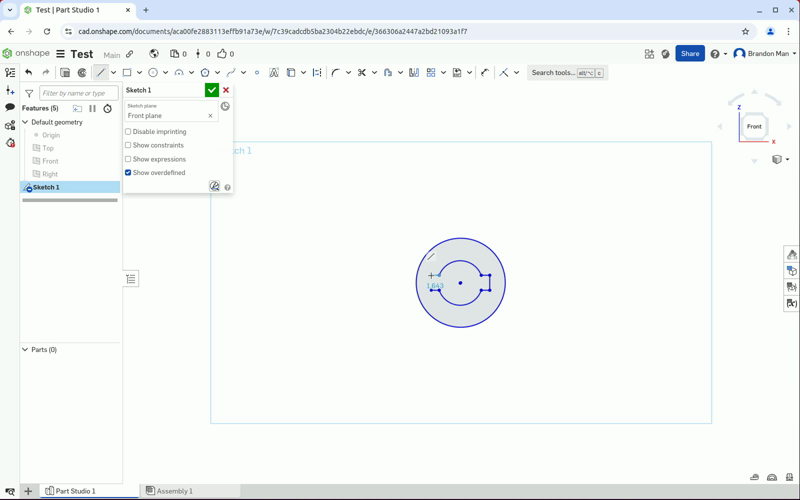
click(431, 275)
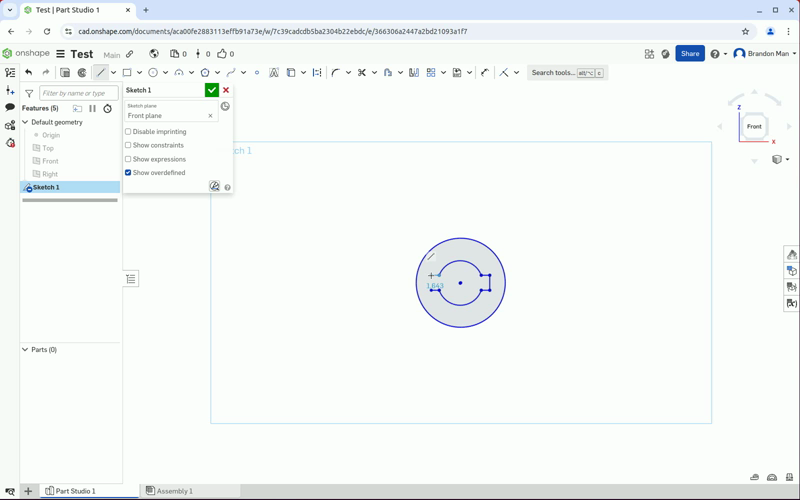
key_up(shift)
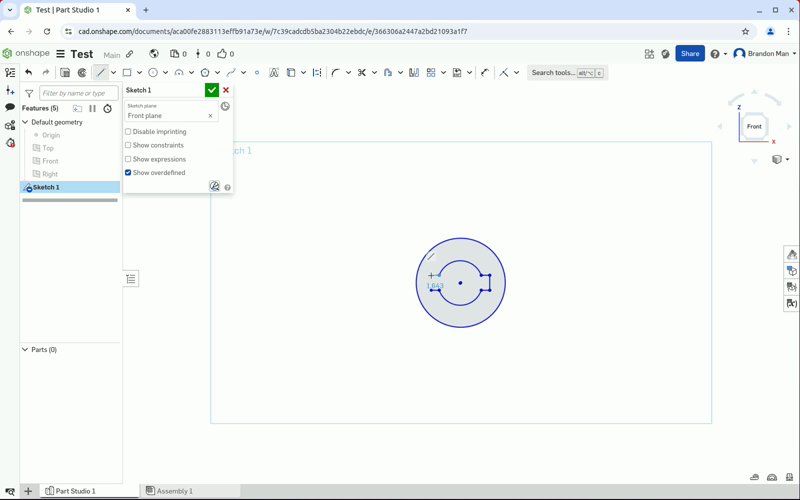
mouse_move(461, 275)
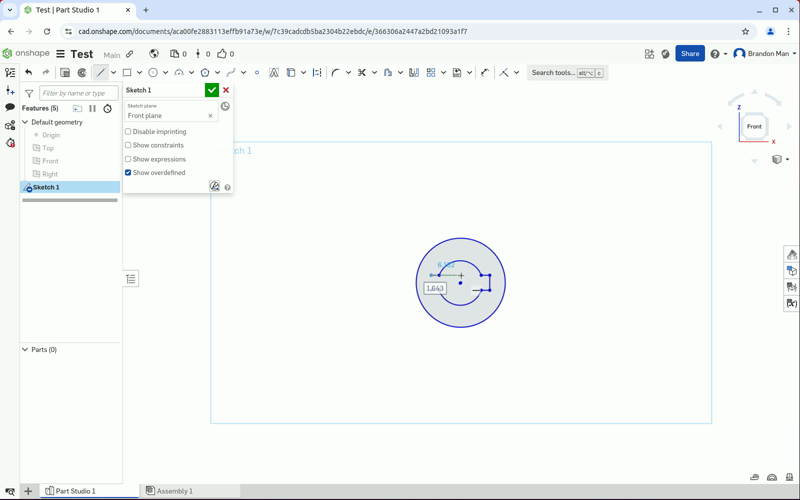
key_down(shift)
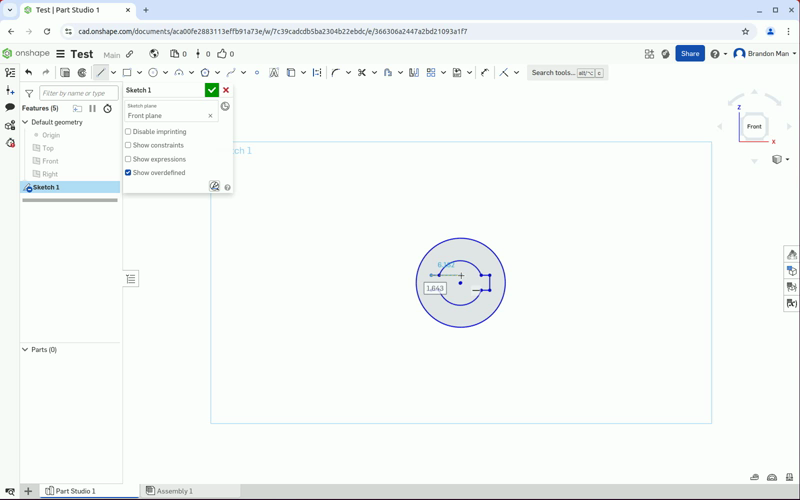
mouse_move(431, 290)
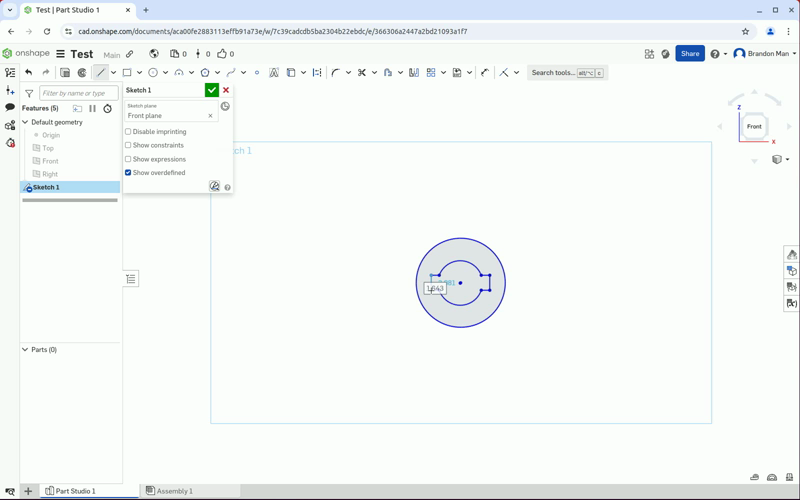
key_up(shift)
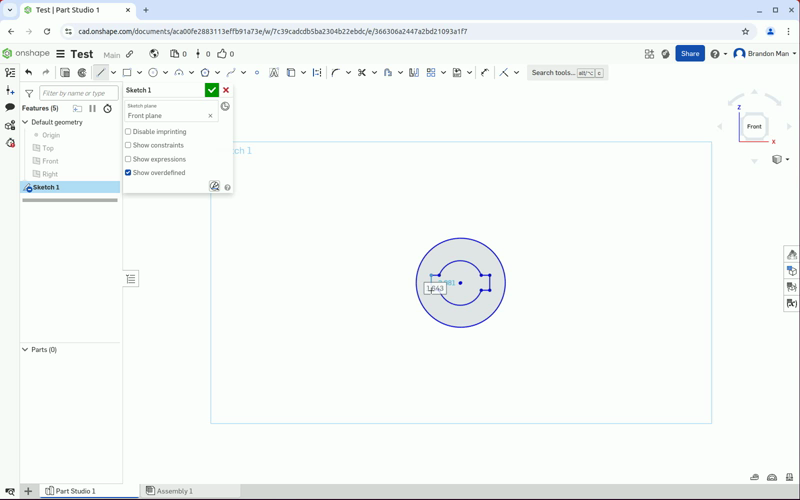
click(431, 290)
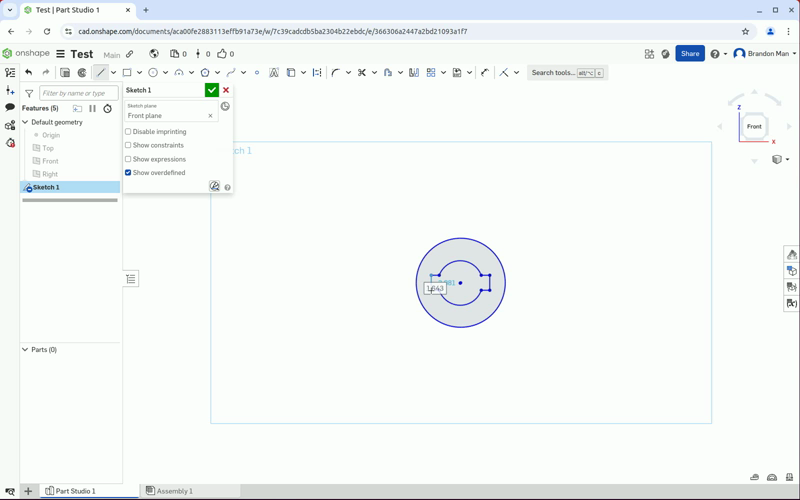
key(esc)
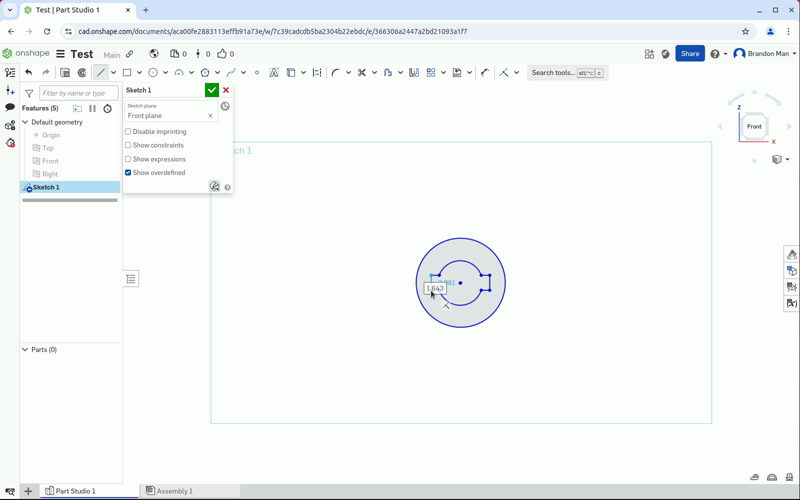
mouse_move(496, 297)
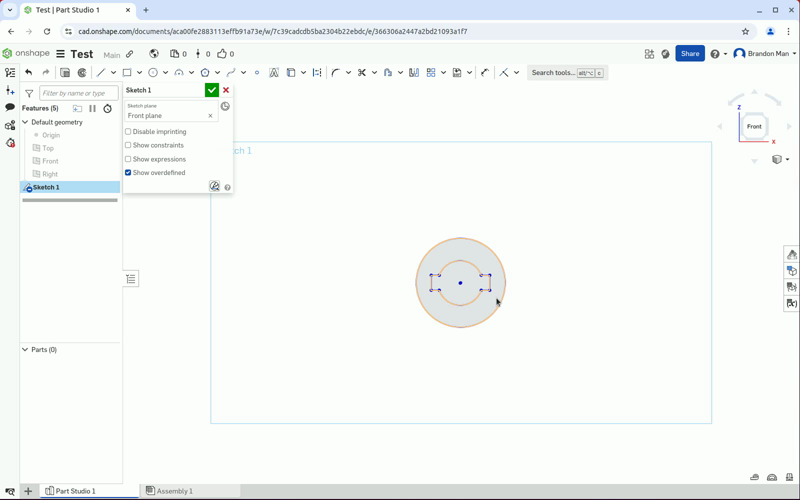
click(496, 297)
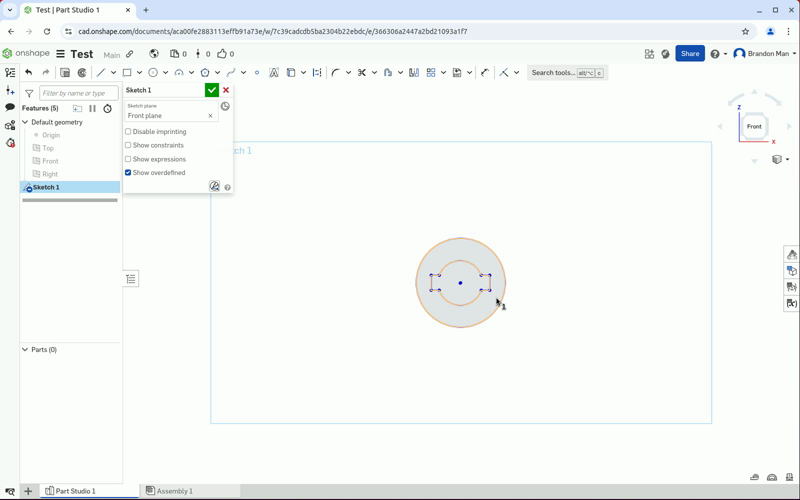
mouse_move(73, 352)
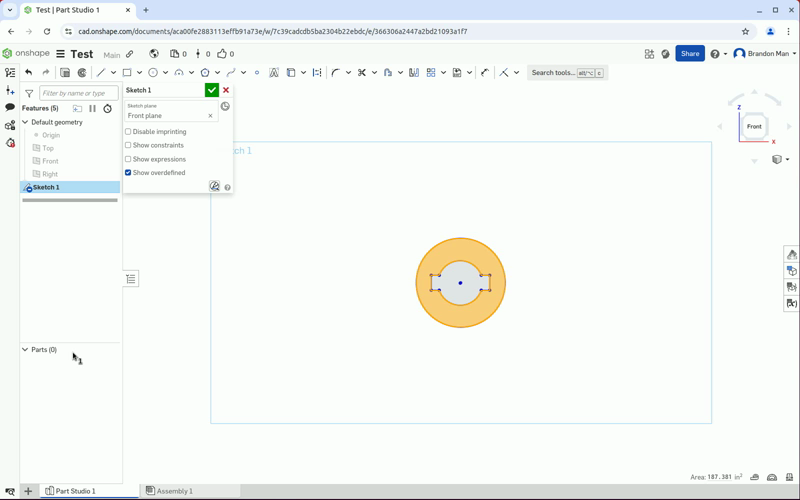
key(shift+y)
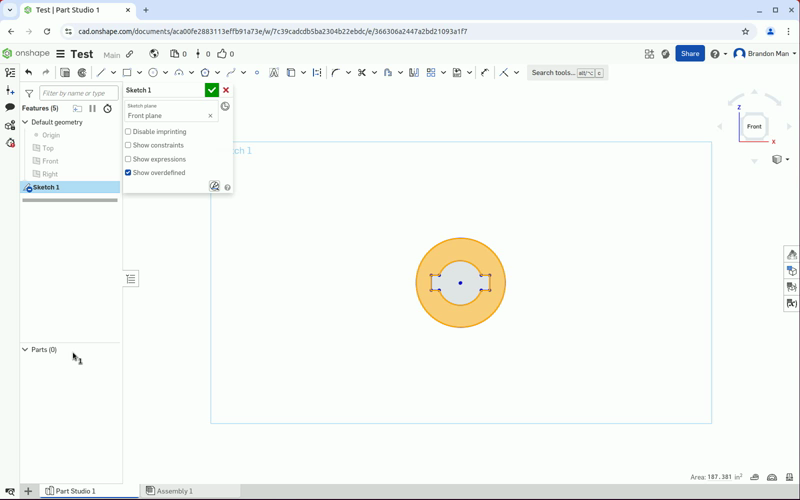
key(shift+e)
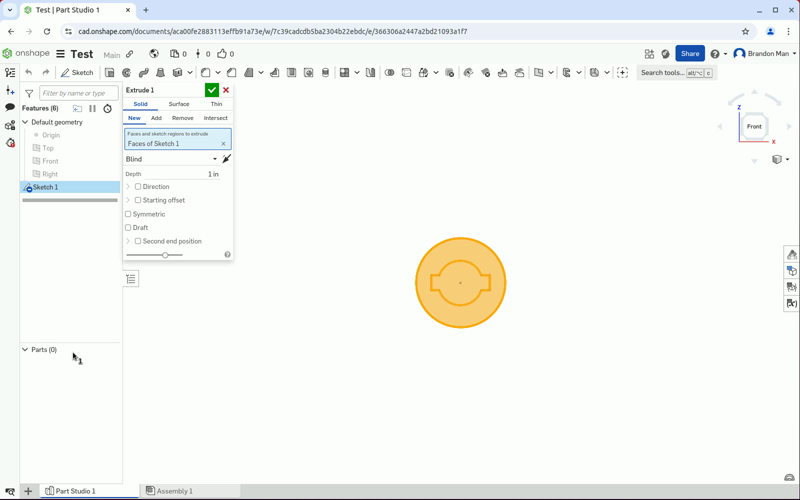
mouse_move(143, 106)
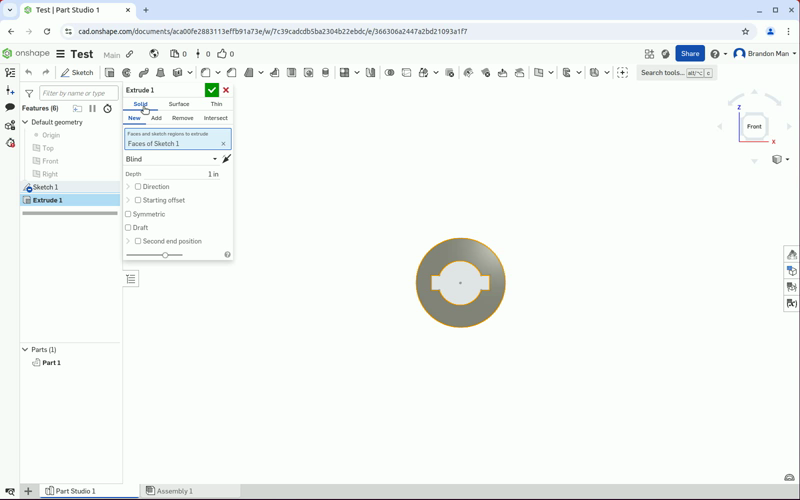
click(143, 106)
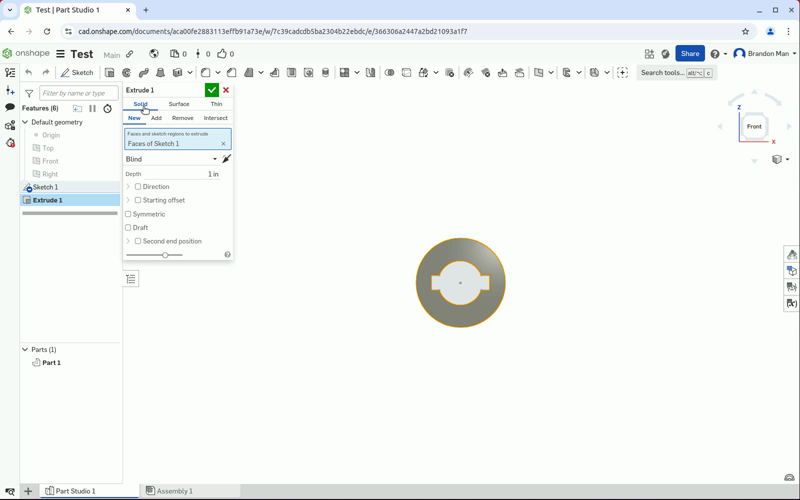
mouse_move(137, 120)
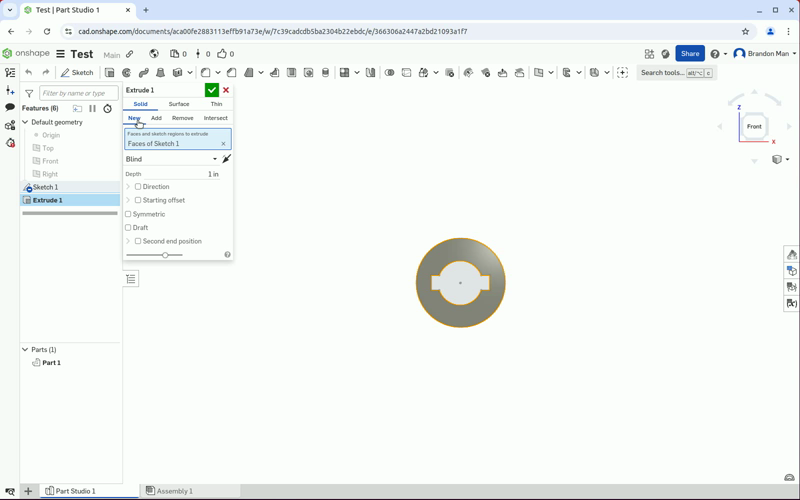
click(137, 120)
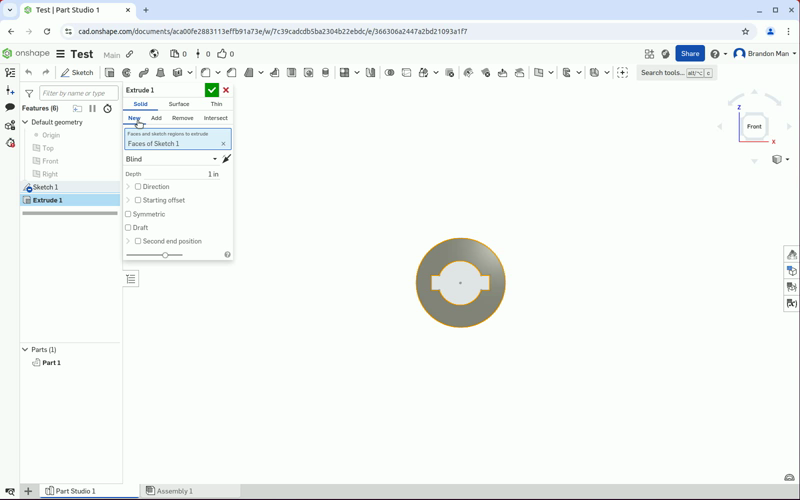
key(tab, 4)
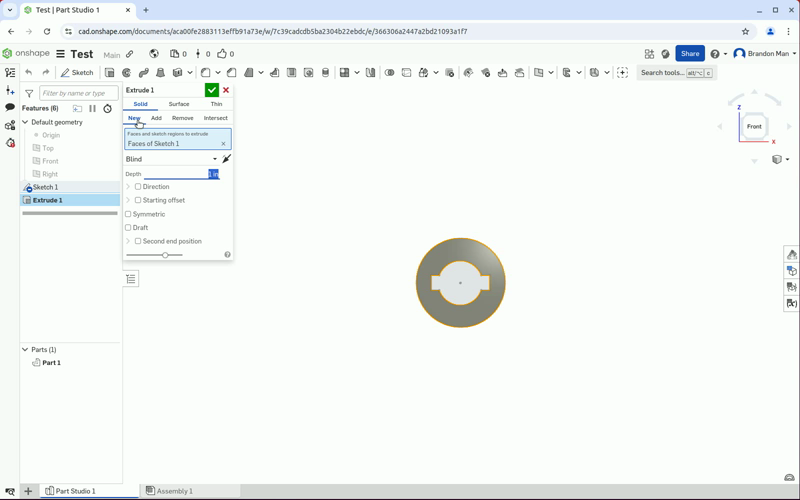
text(7.943)
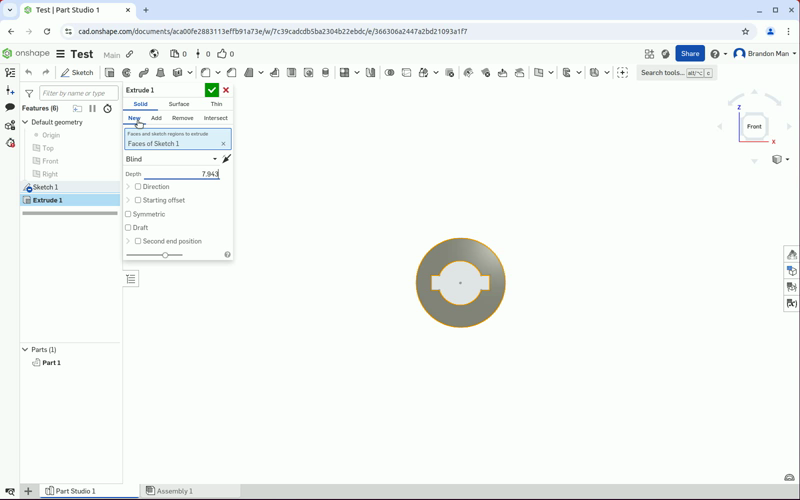
key(enter)
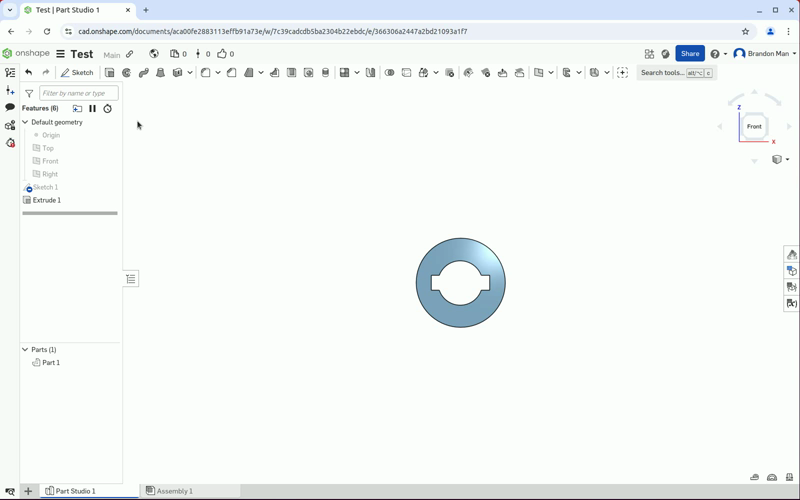
key(shift+h)
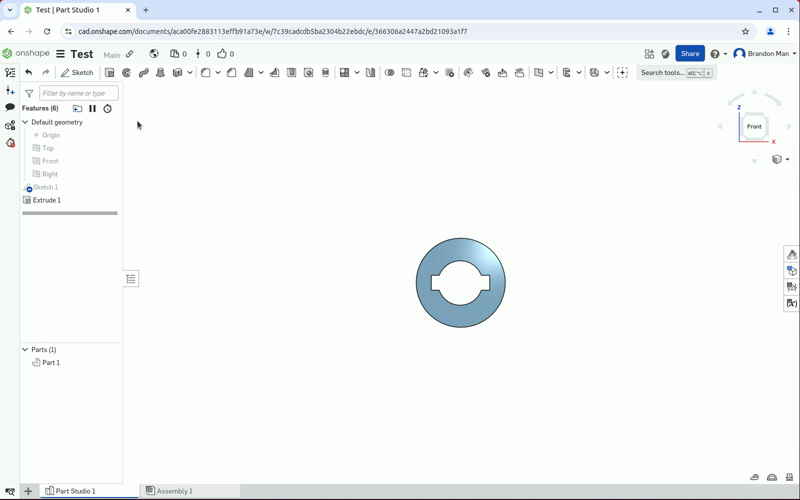
key(shift+h)
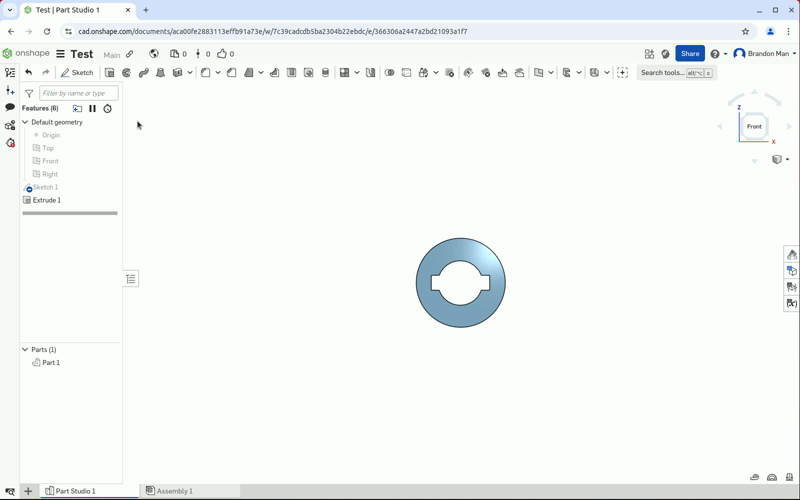
mouse_move(73, 189)
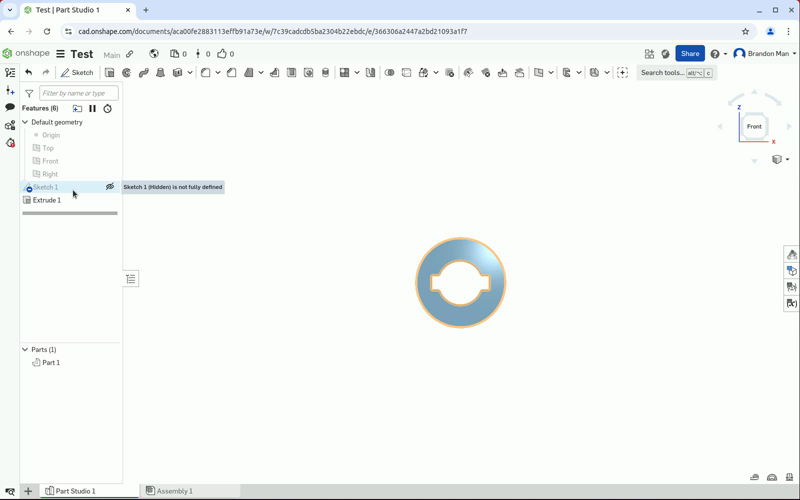
click(73, 189)
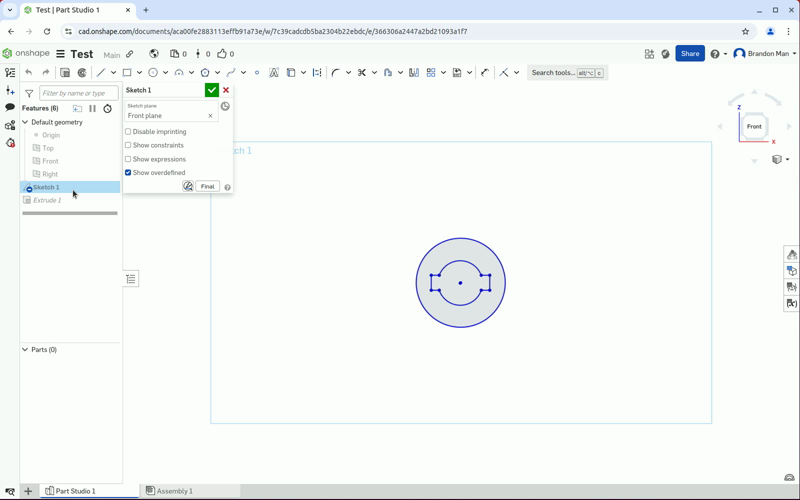
mouse_move(229, 92)
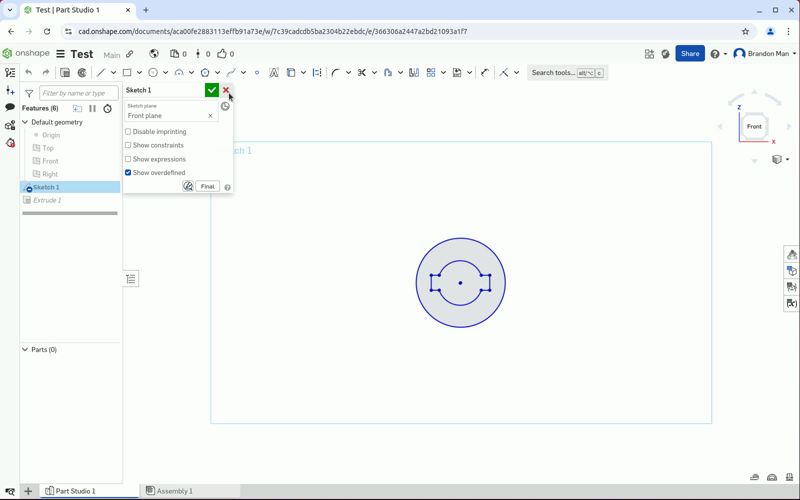
click(229, 92)
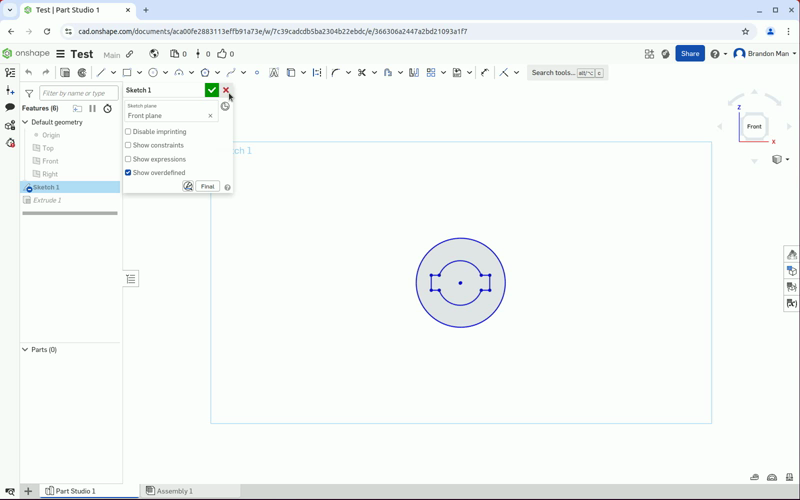
key(shift+s)
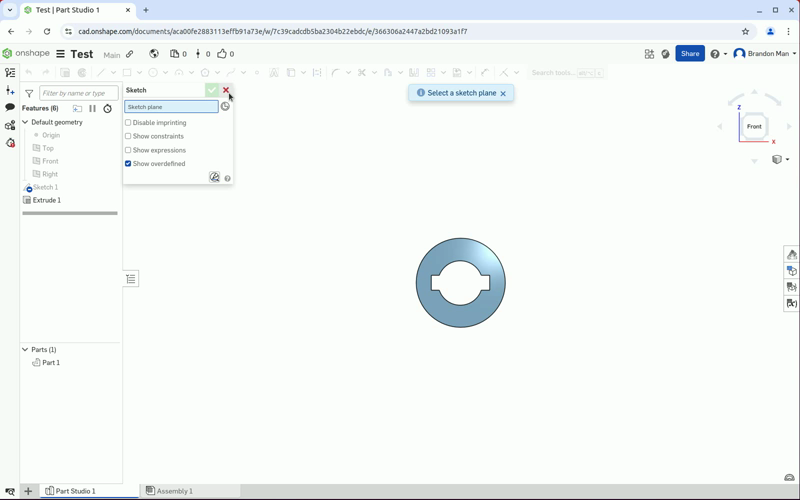
mouse_move(73, 163)
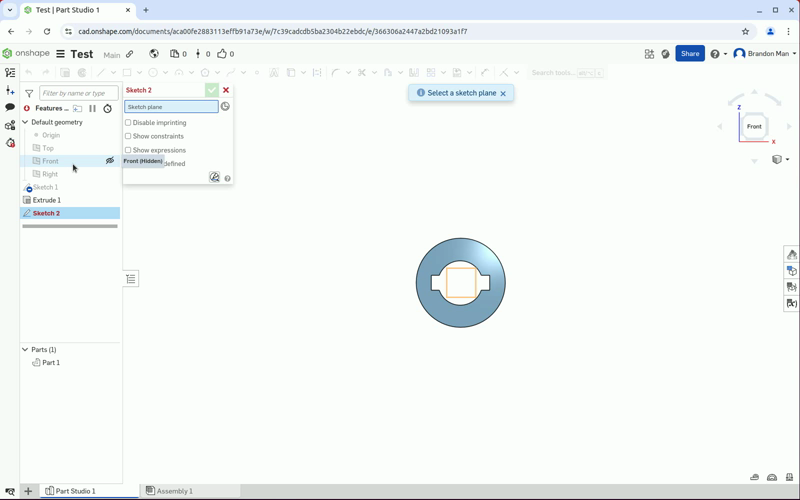
click(73, 163)
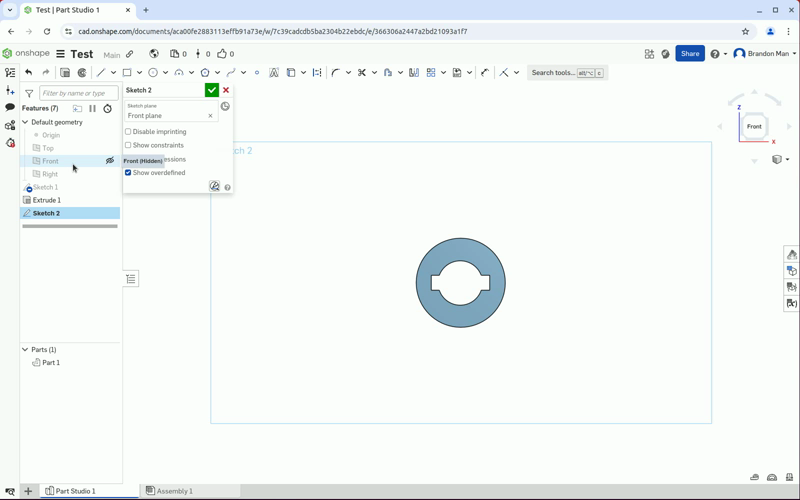
mouse_move(73, 352)
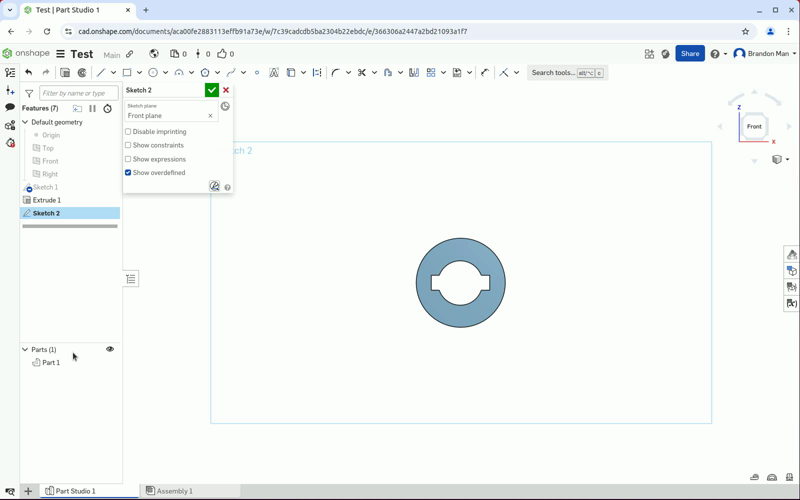
key(y)
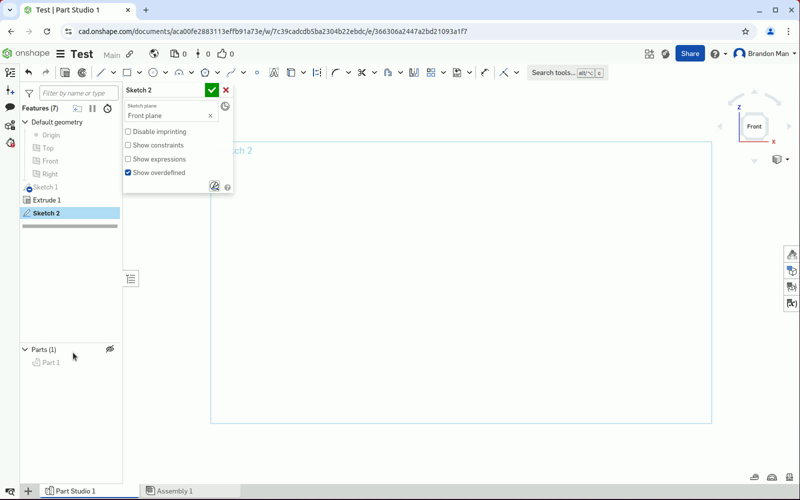
key(l)
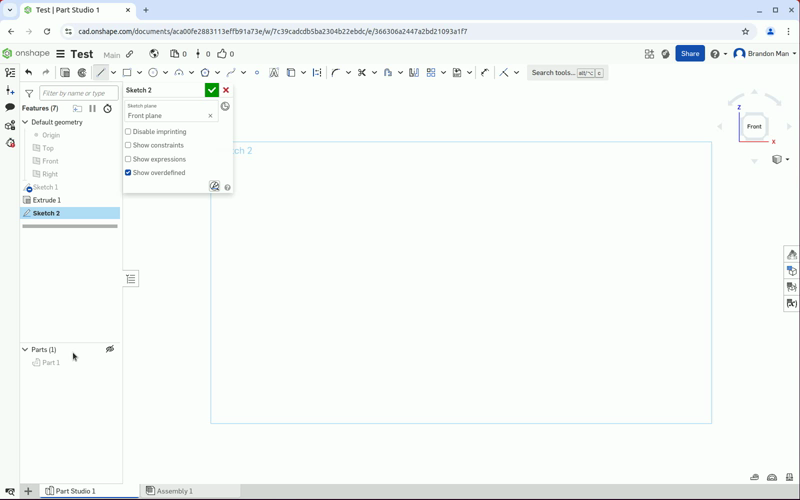
key_down(shift)
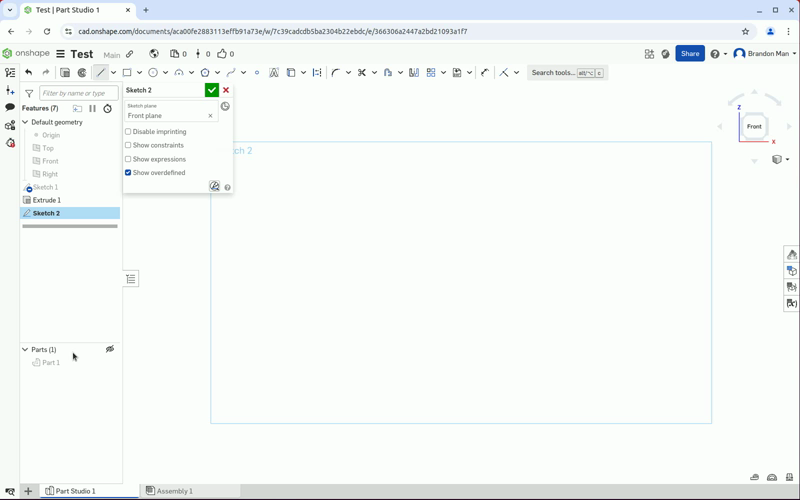
mouse_move(468, 326)
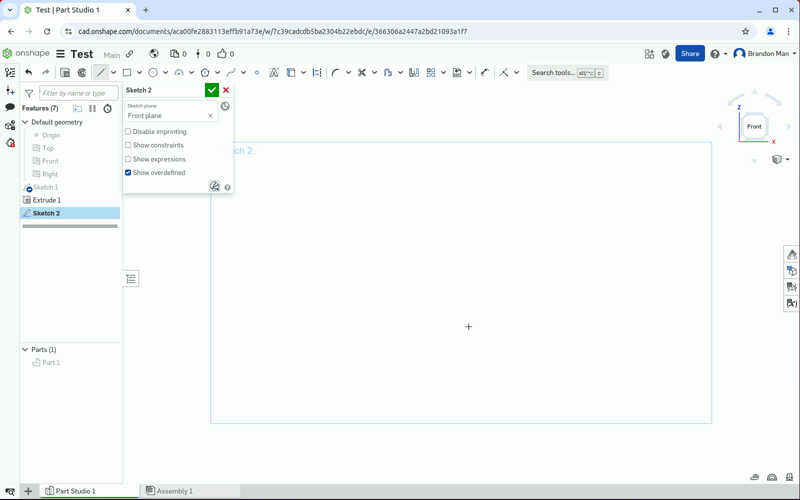
click(468, 326)
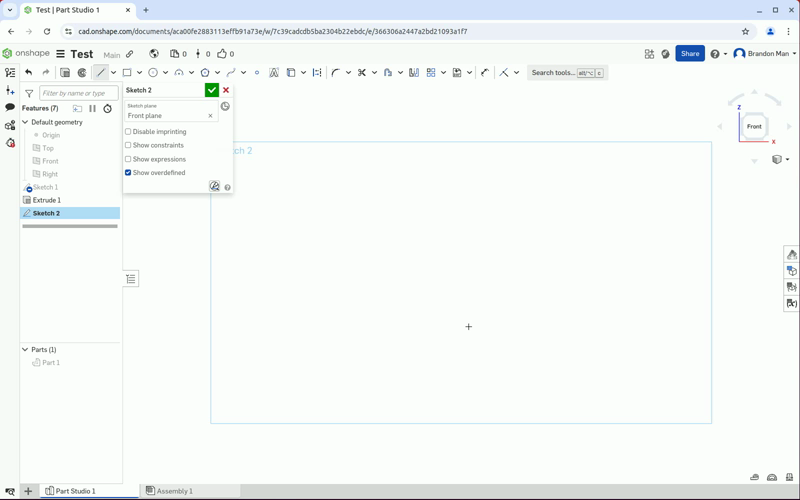
key_up(shift)
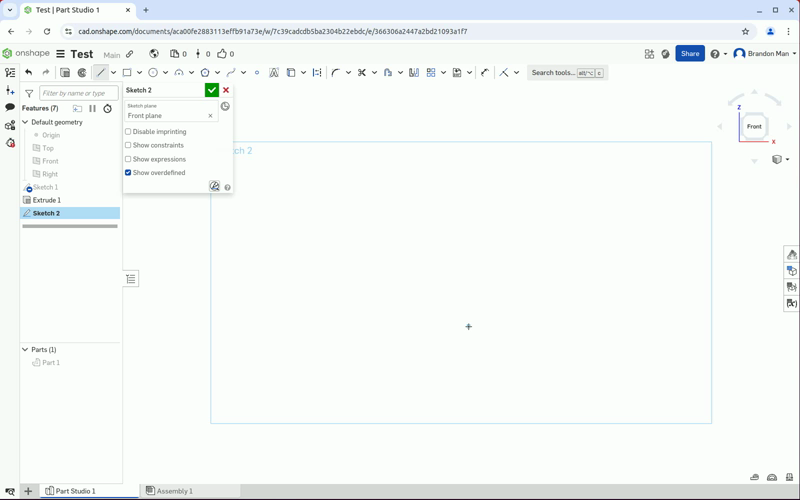
key_down(shift)
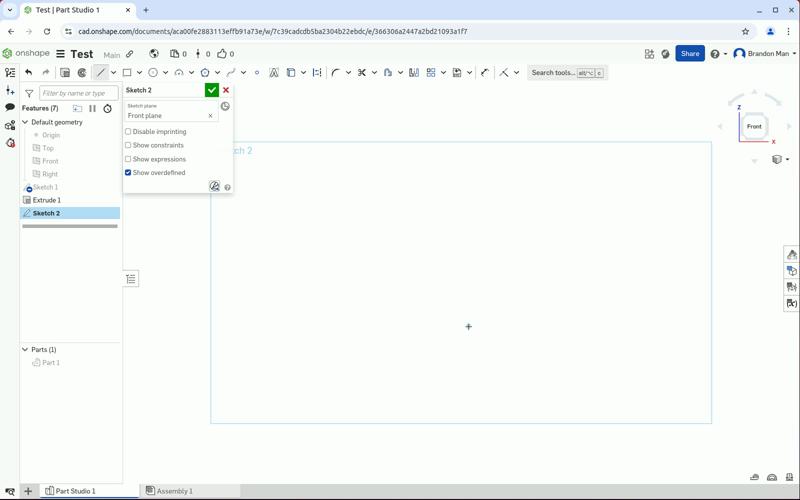
mouse_move(549, 311)
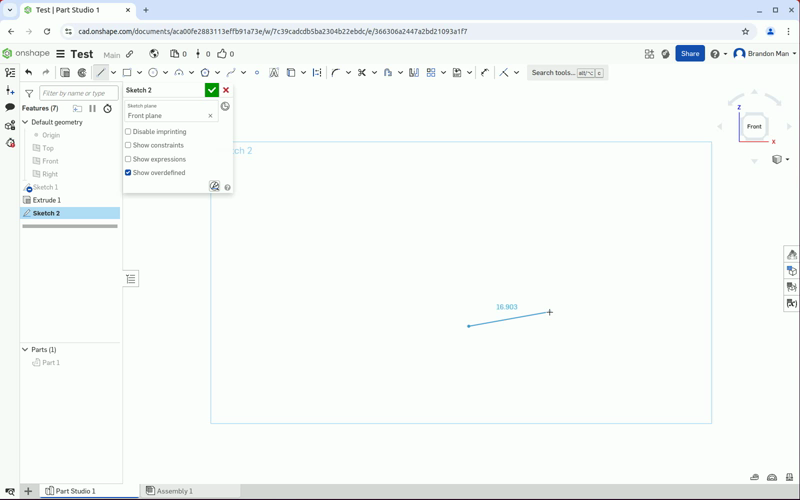
click(549, 311)
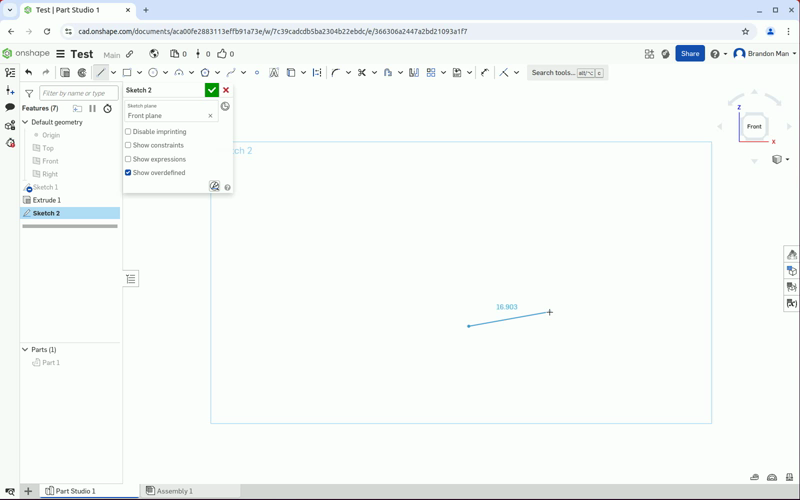
key_up(shift)
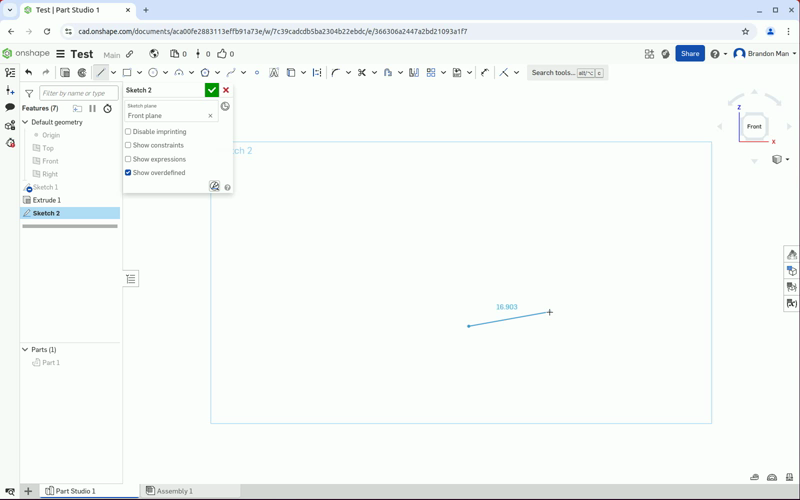
key(esc)
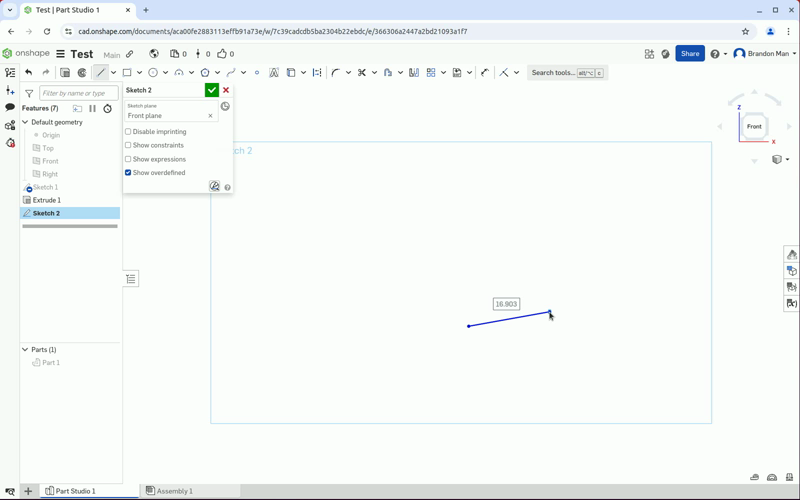
key(a)
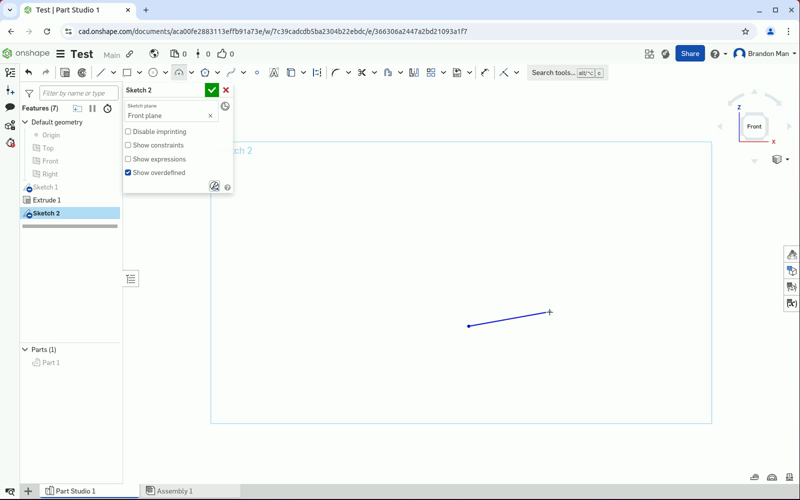
mouse_move(549, 311)
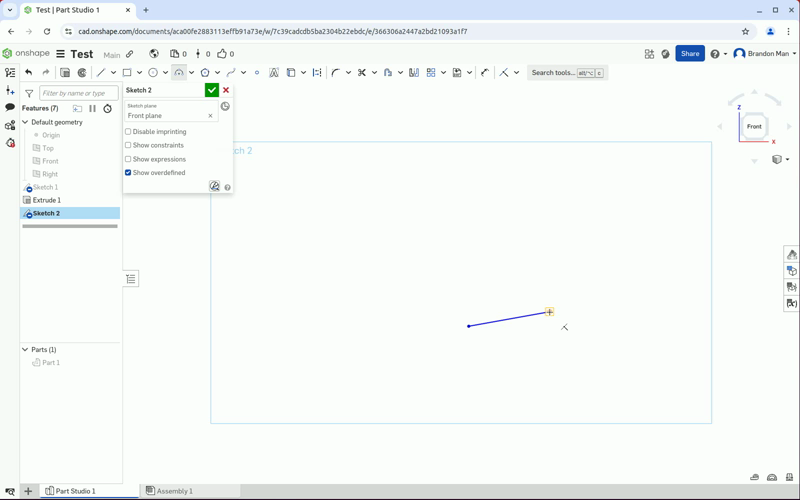
click(549, 311)
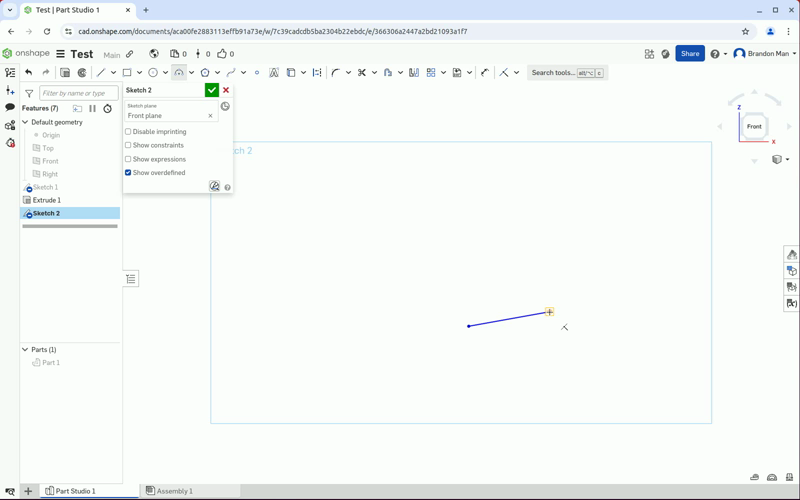
key_down(shift)
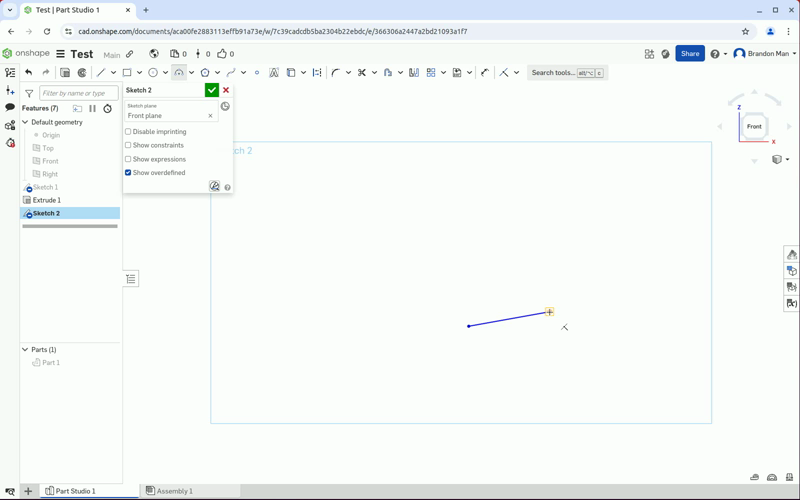
mouse_move(549, 253)
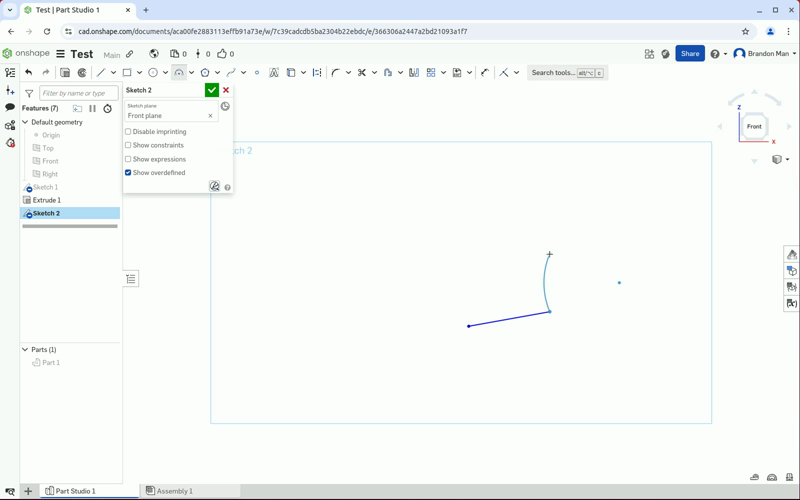
click(549, 253)
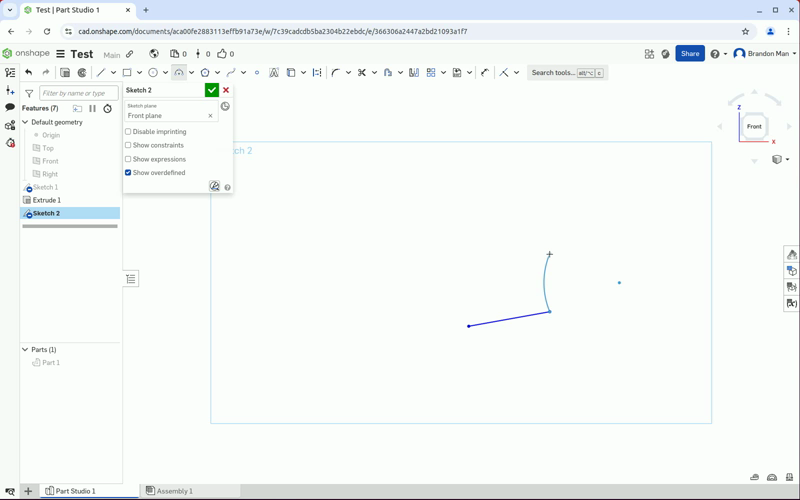
mouse_move(515, 282)
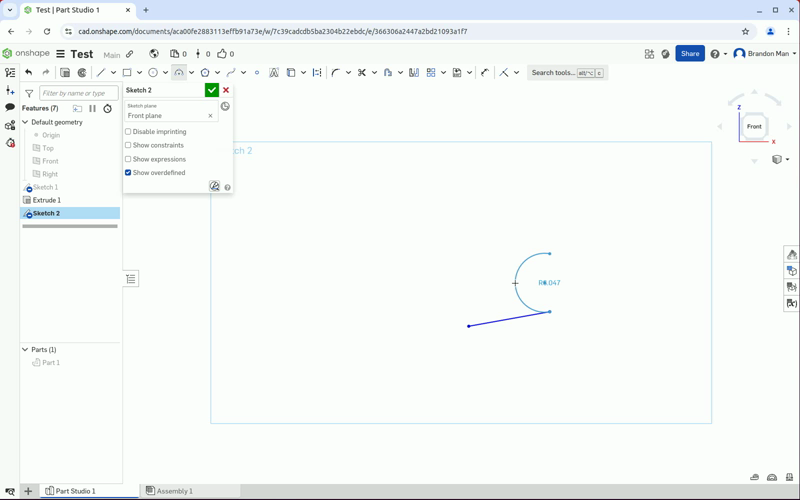
click(515, 282)
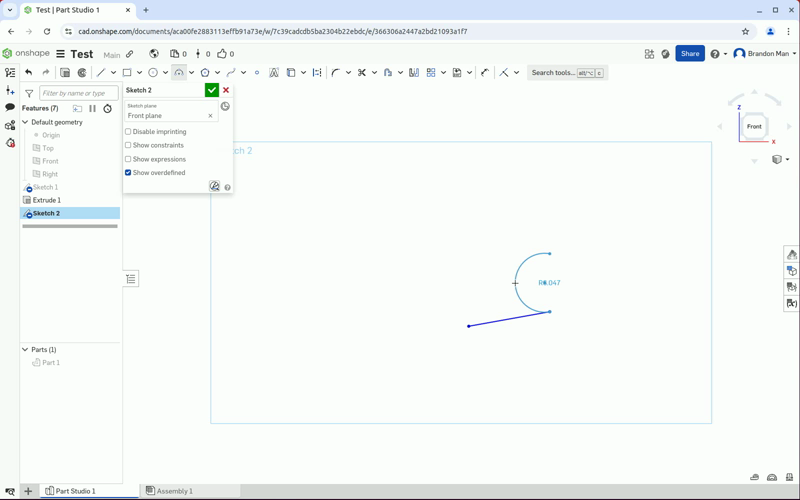
key_up(shift)
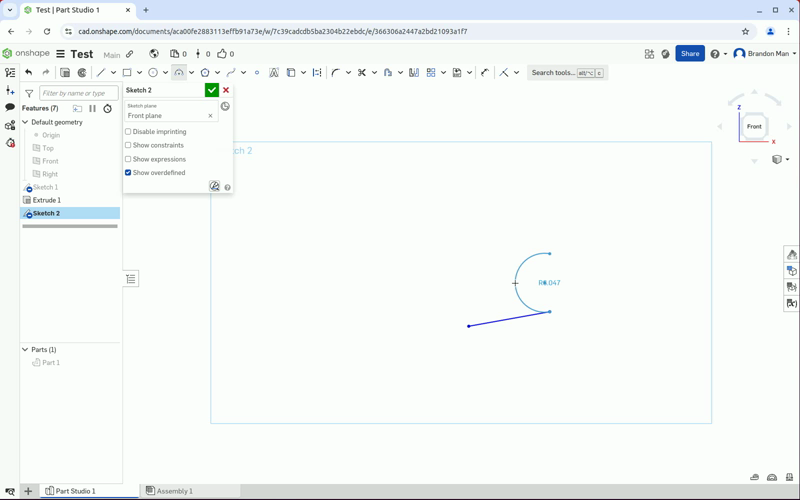
key(esc)
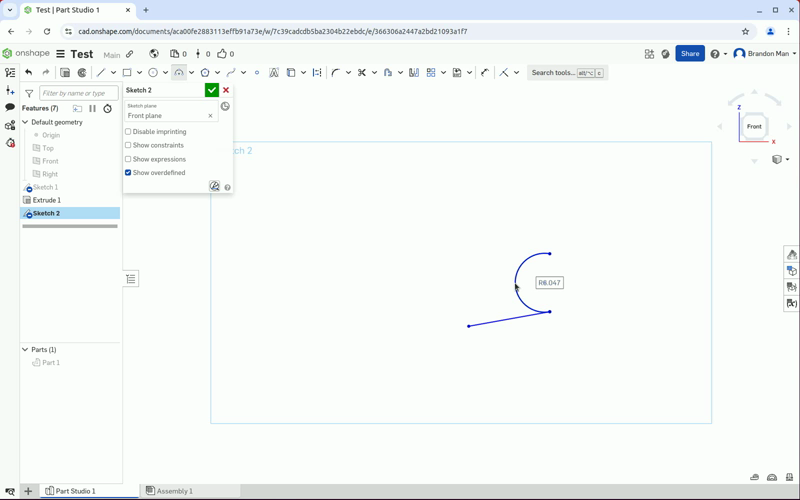
key(l)
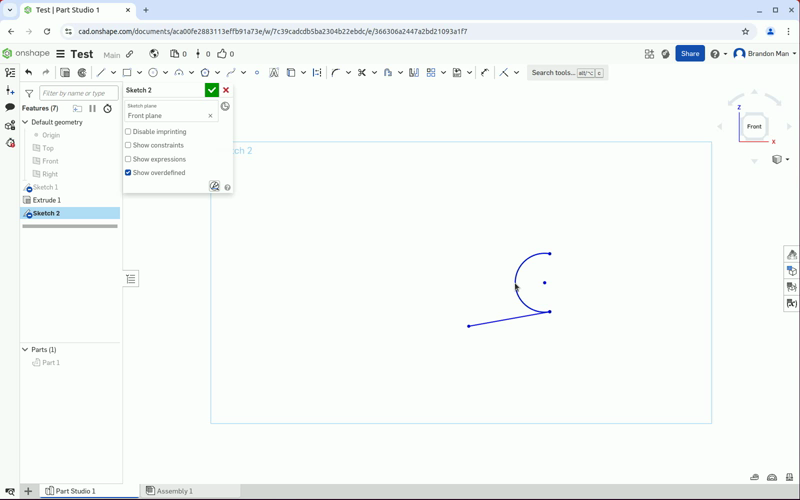
mouse_move(549, 253)
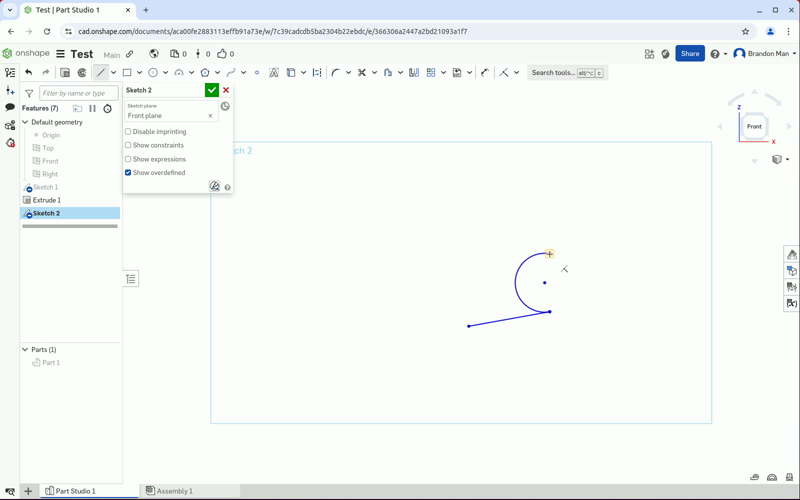
click(549, 253)
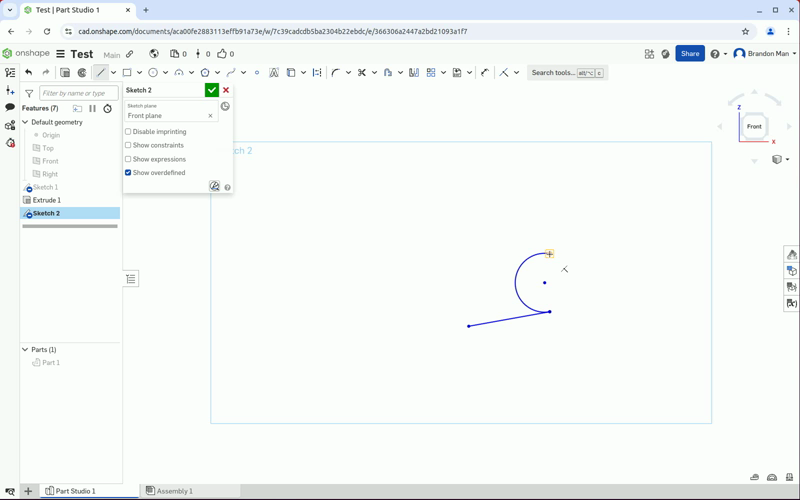
key_down(shift)
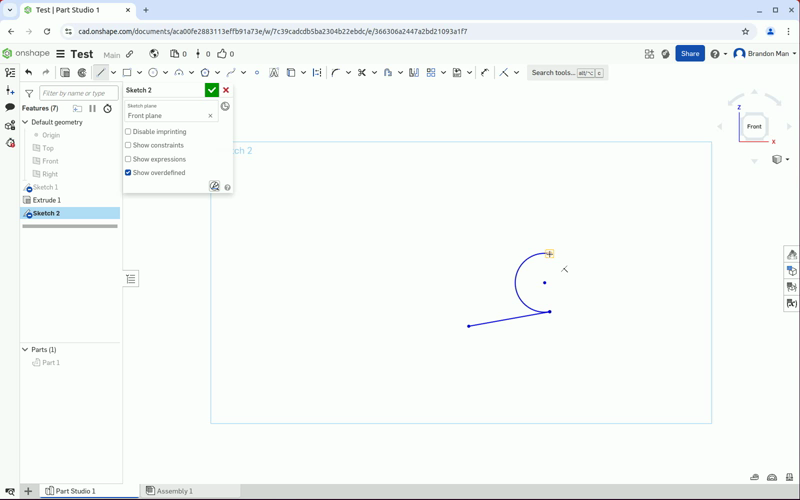
mouse_move(468, 239)
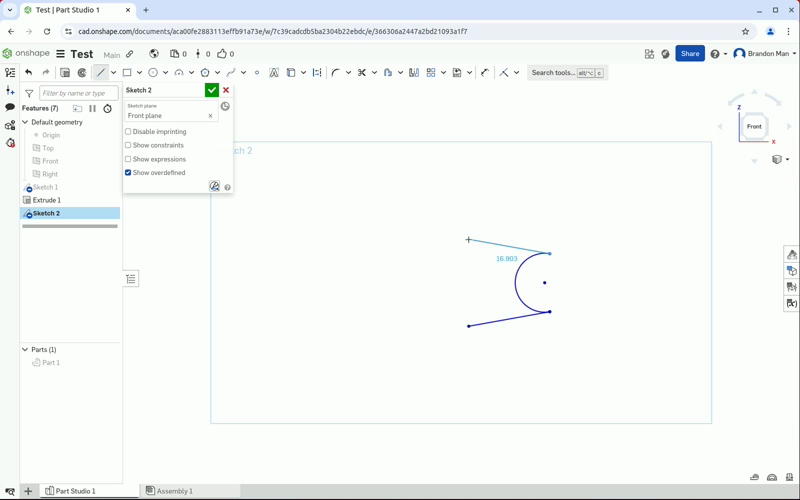
click(468, 239)
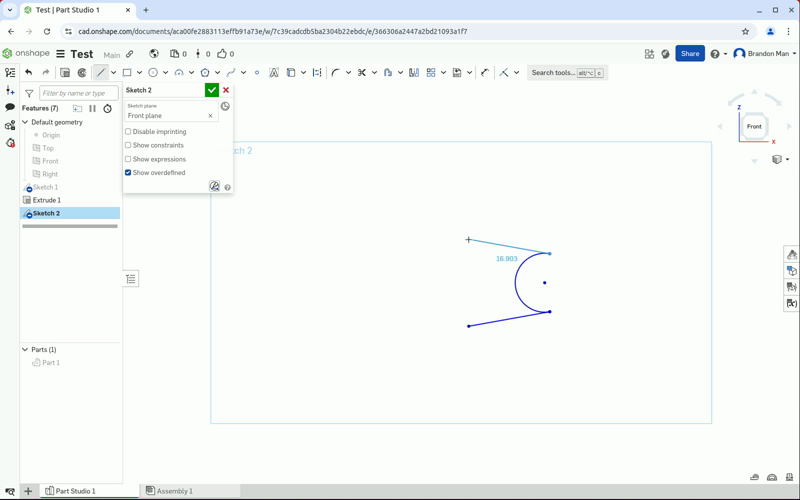
key_up(shift)
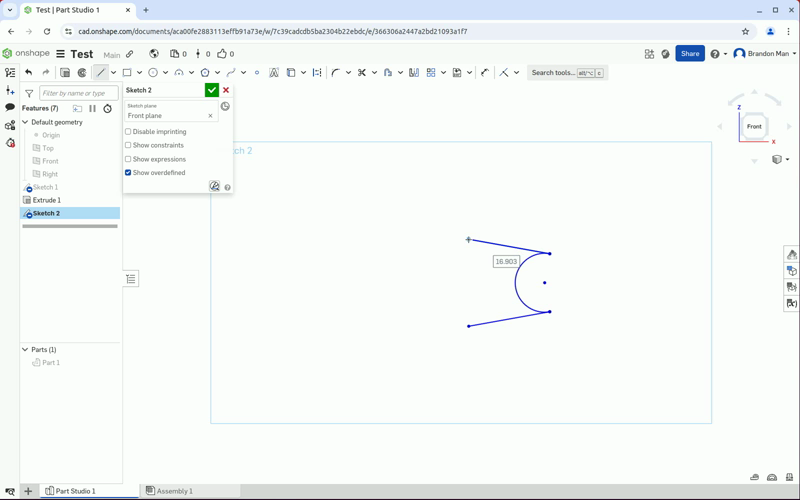
key(esc)
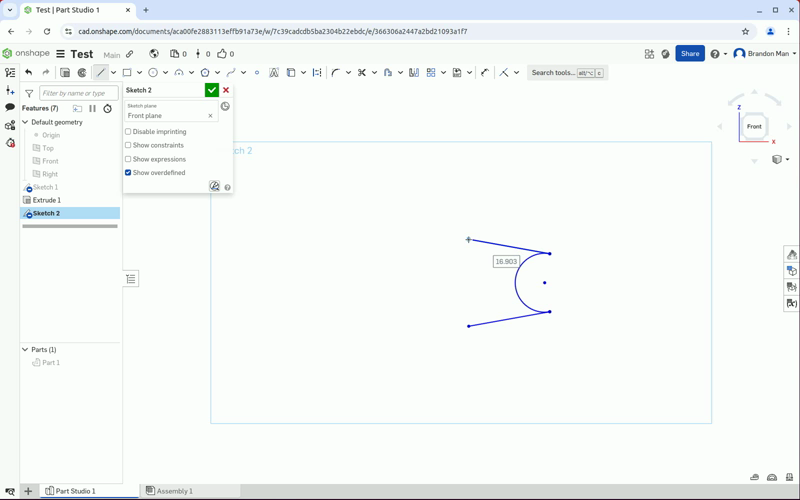
key(a)
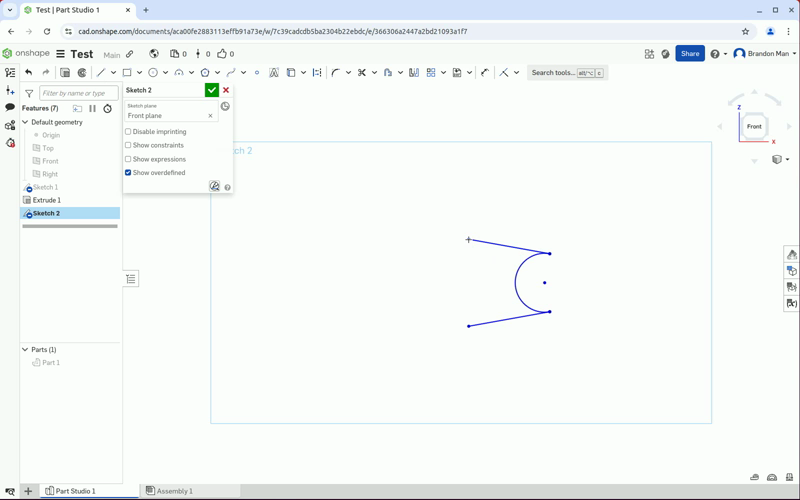
mouse_move(468, 239)
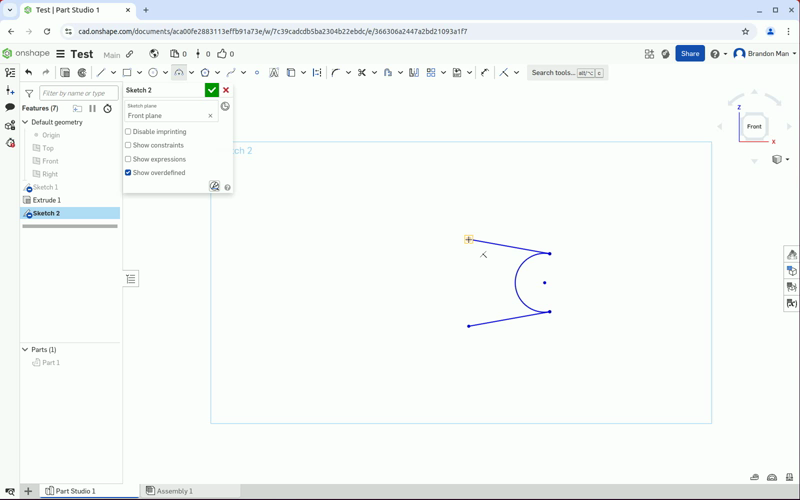
click(468, 239)
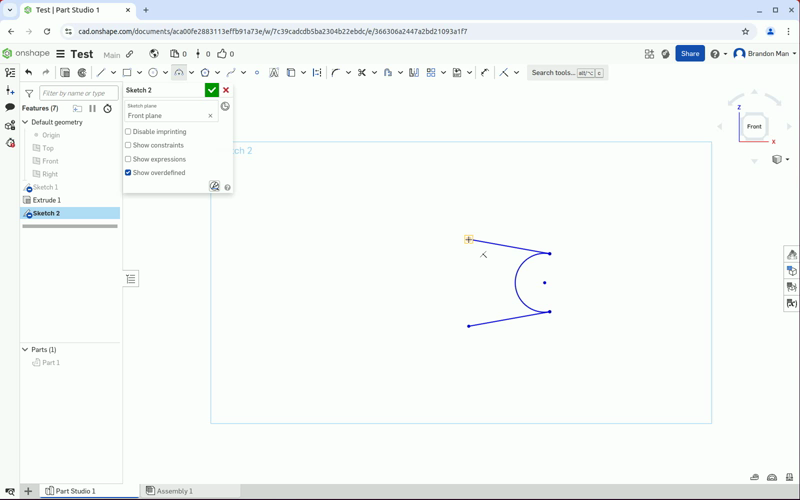
mouse_move(468, 326)
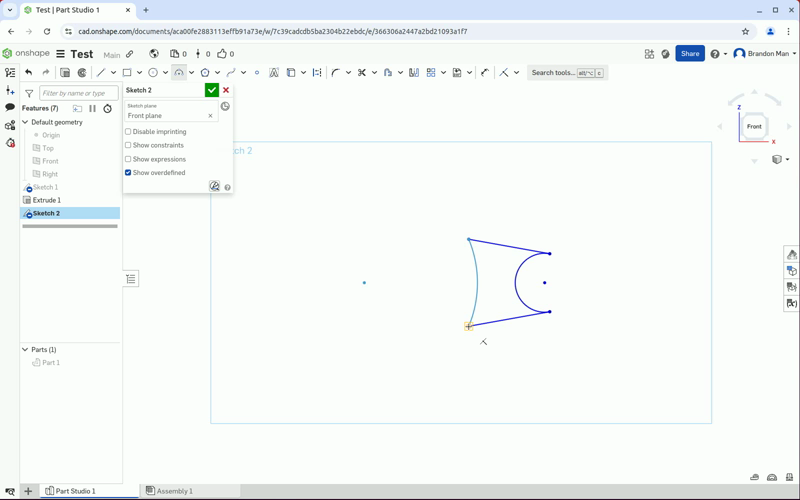
click(468, 326)
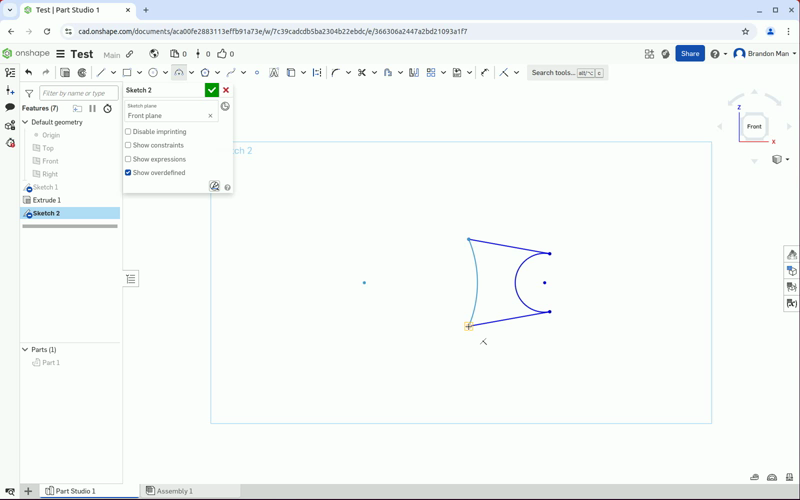
key_down(shift)
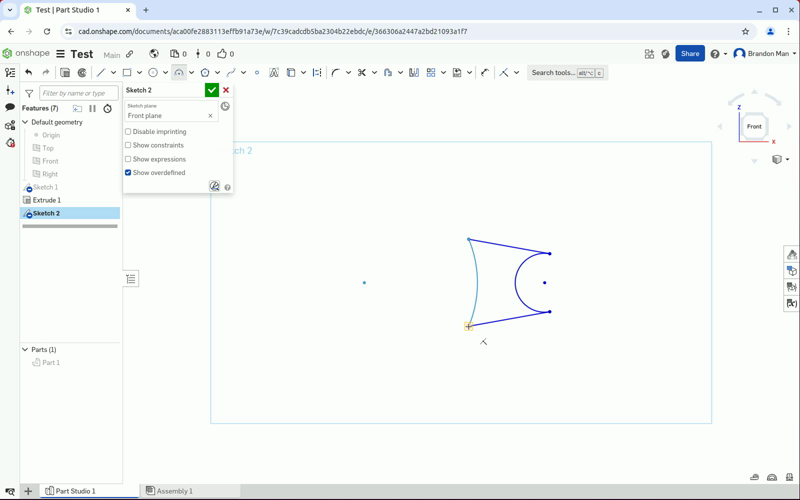
mouse_move(505, 282)
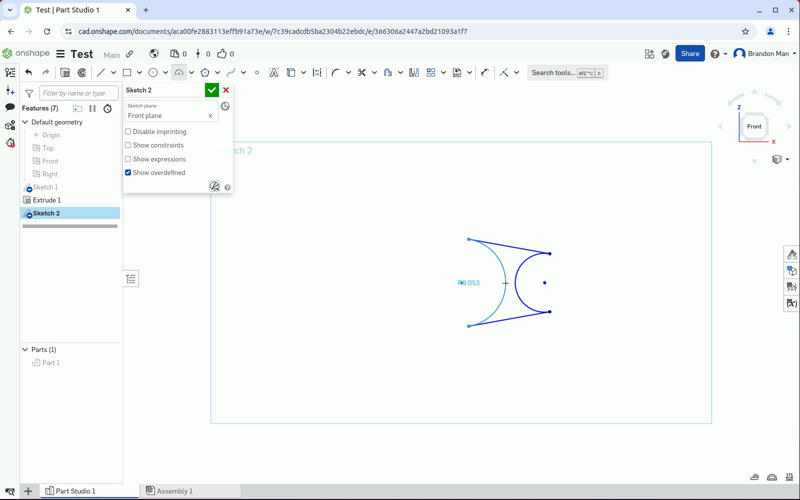
click(505, 282)
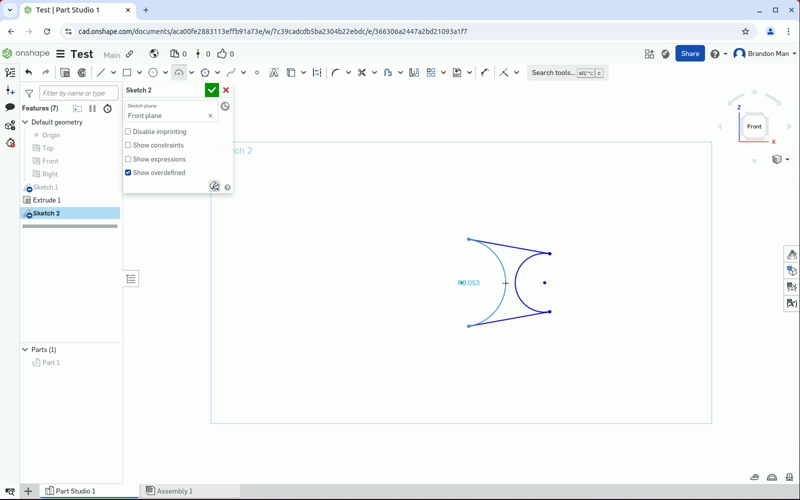
key_up(shift)
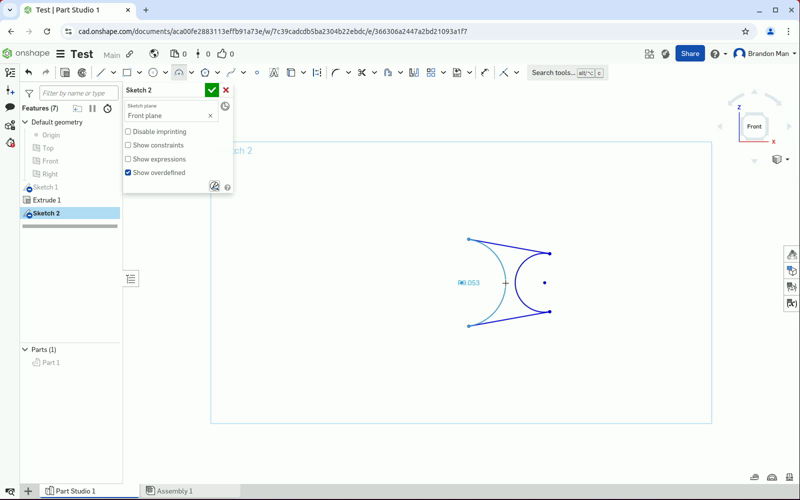
key(esc)
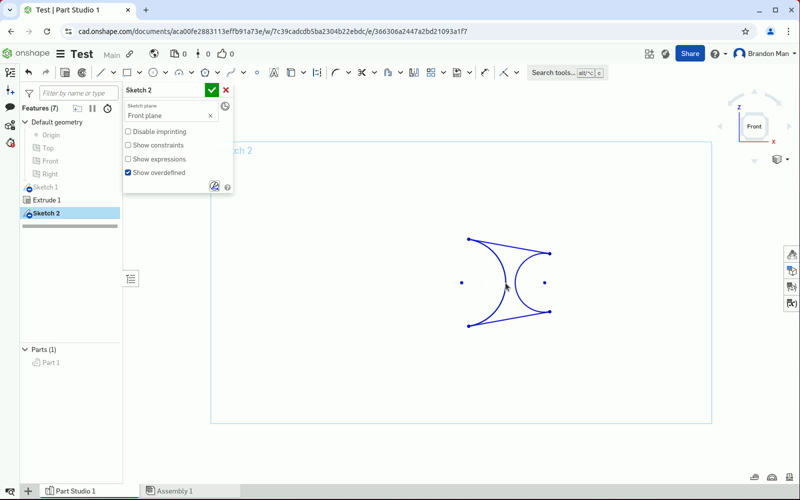
mouse_move(511, 296)
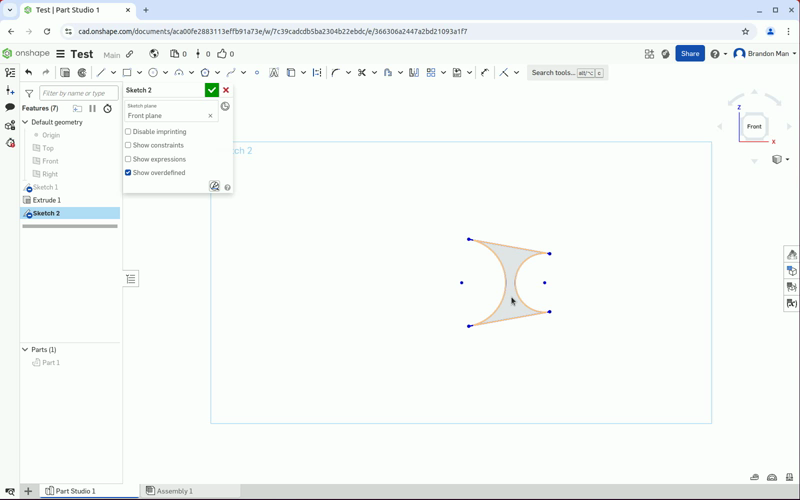
click(511, 296)
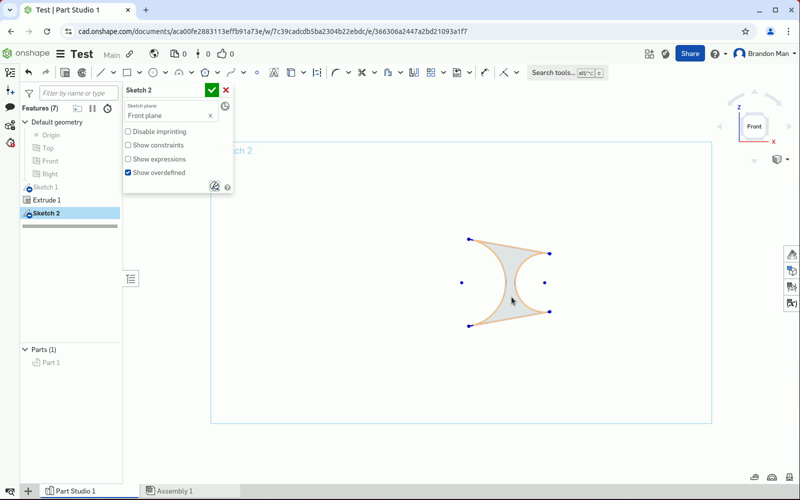
mouse_move(73, 352)
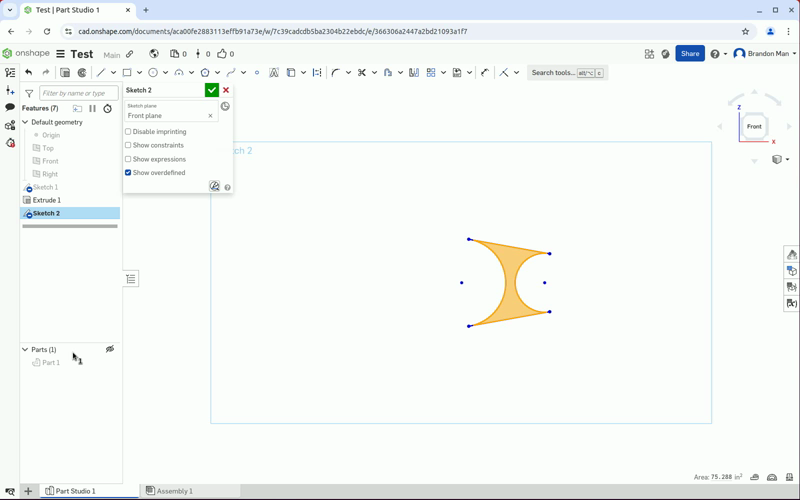
key(shift+y)
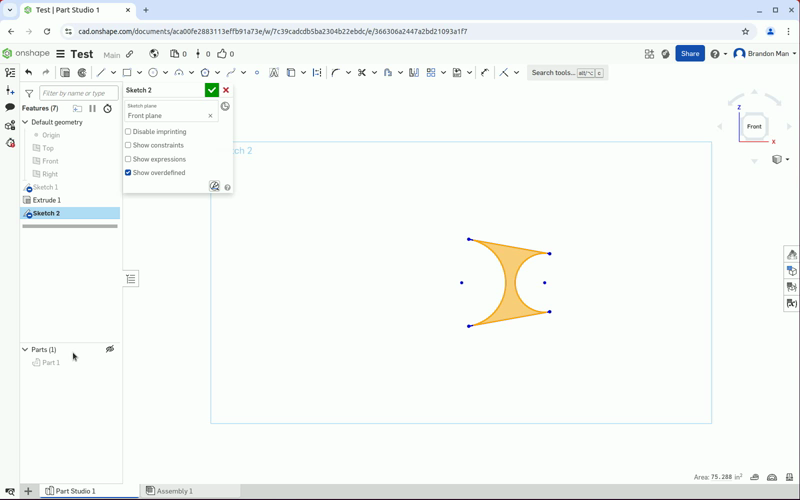
key(shift+e)
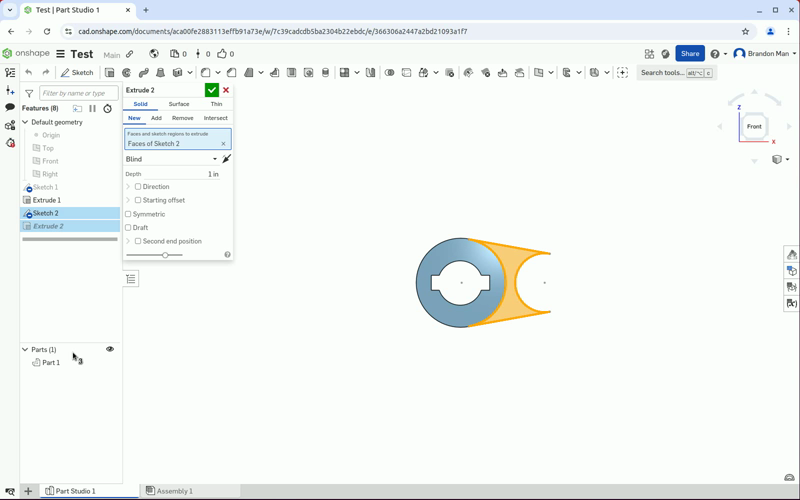
mouse_move(143, 106)
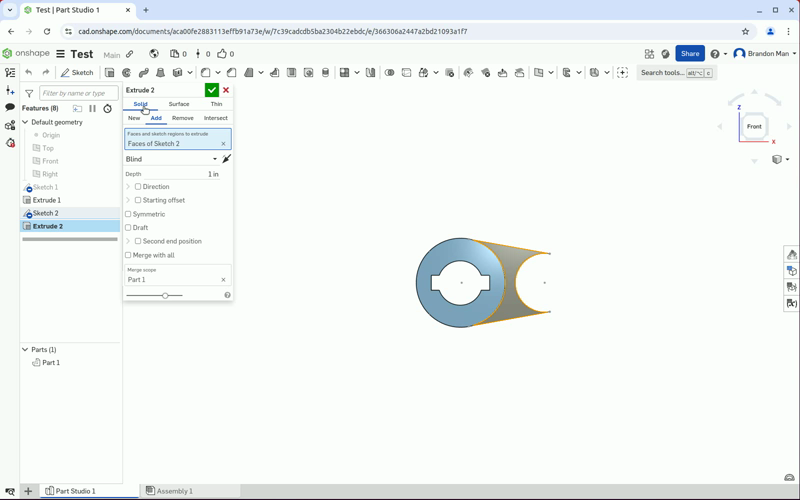
click(143, 106)
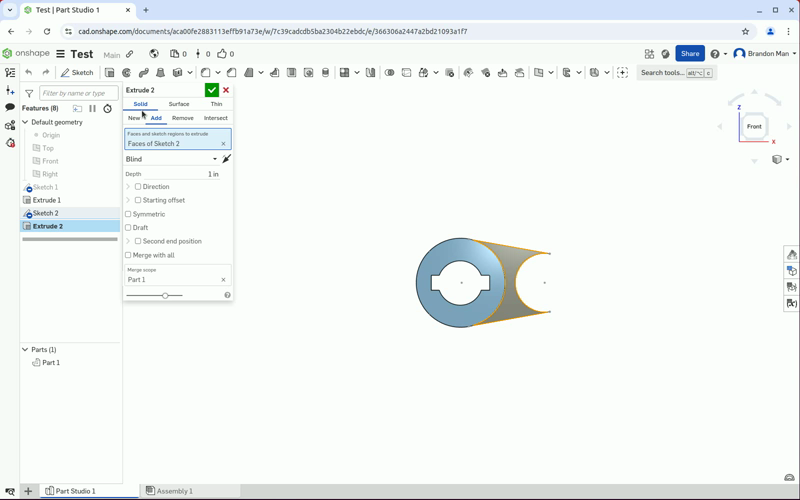
mouse_move(137, 120)
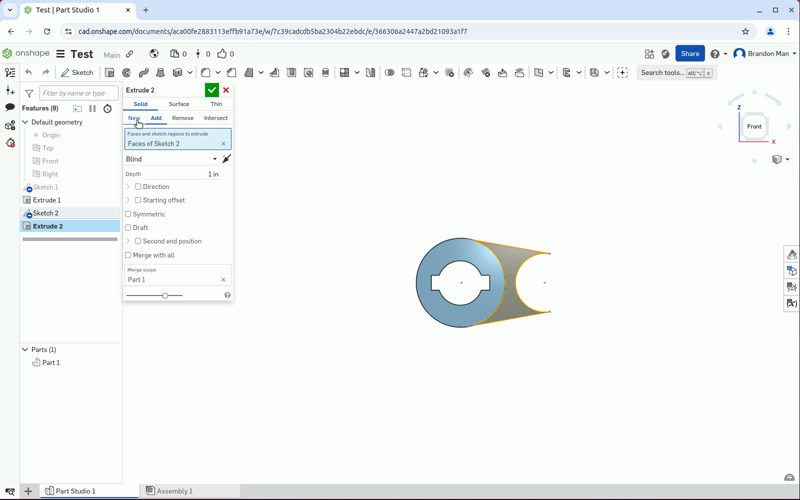
click(137, 120)
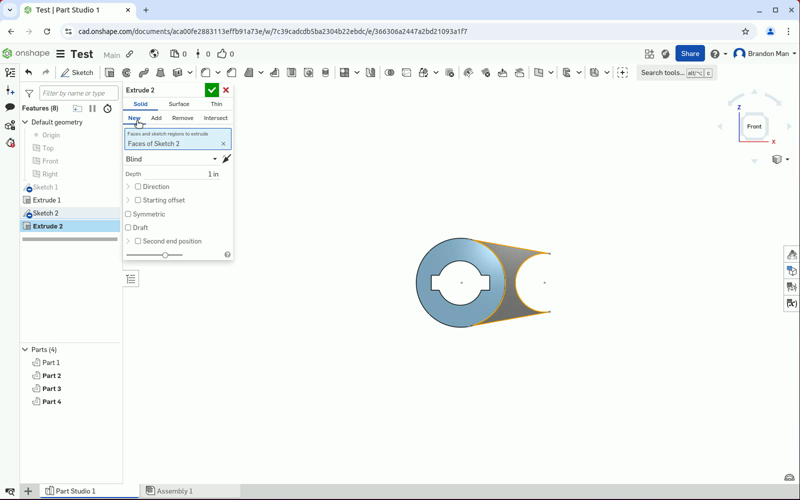
key(tab, 4)
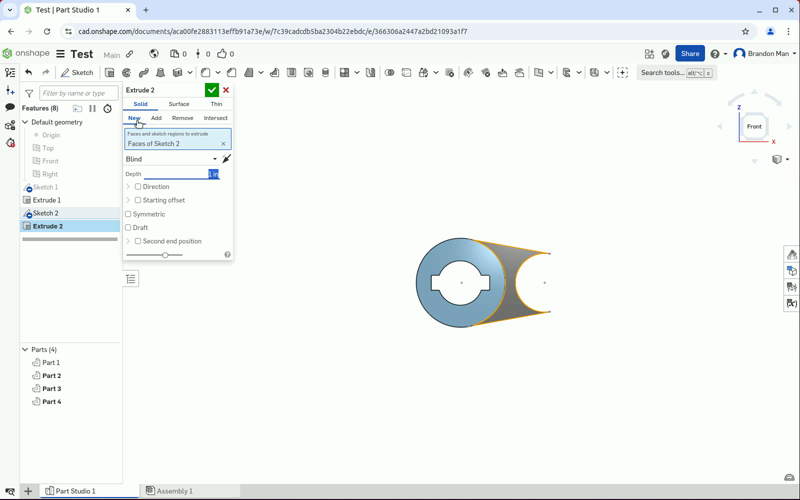
text(7.943)
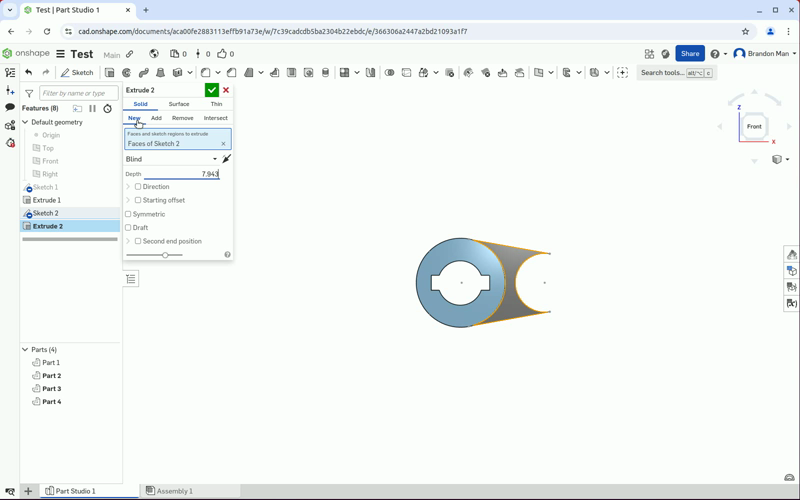
key(enter)
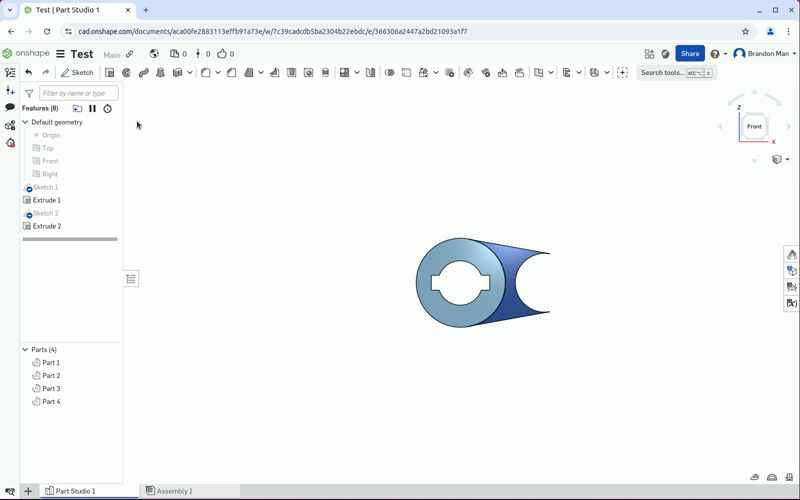
key(shift+h)
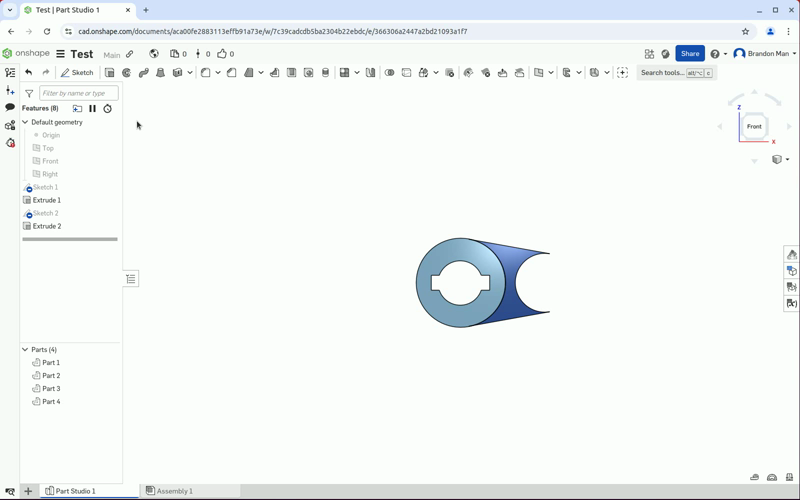
key(shift+h)
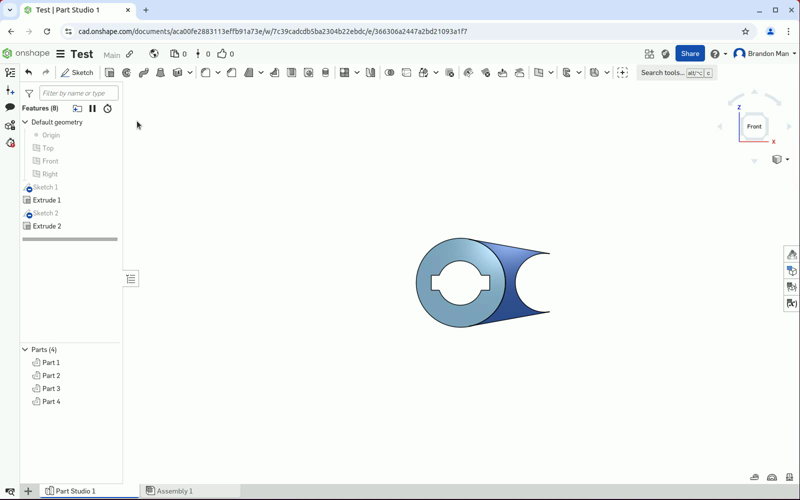
mouse_move(73, 189)
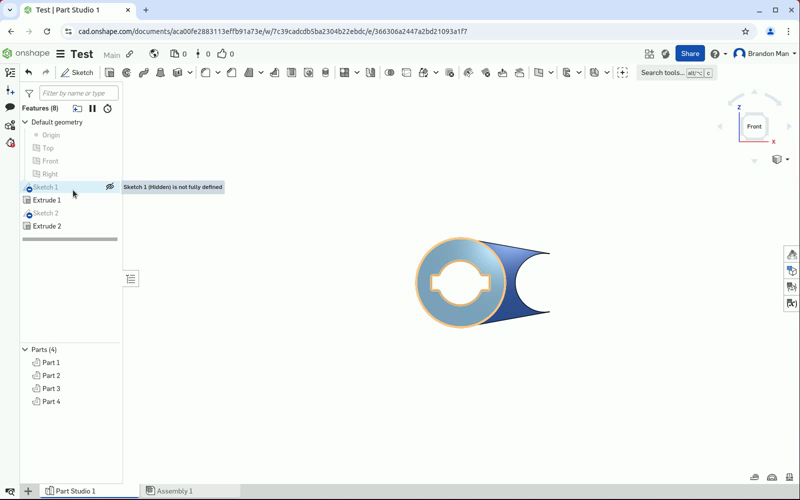
click(73, 189)
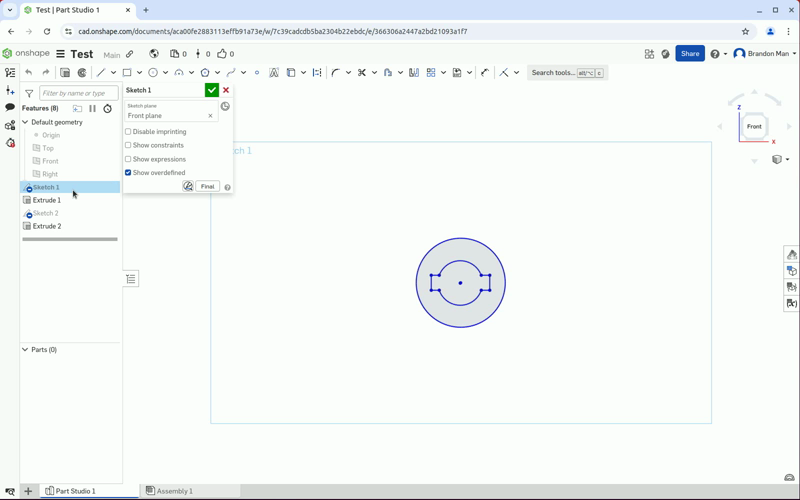
mouse_move(229, 92)
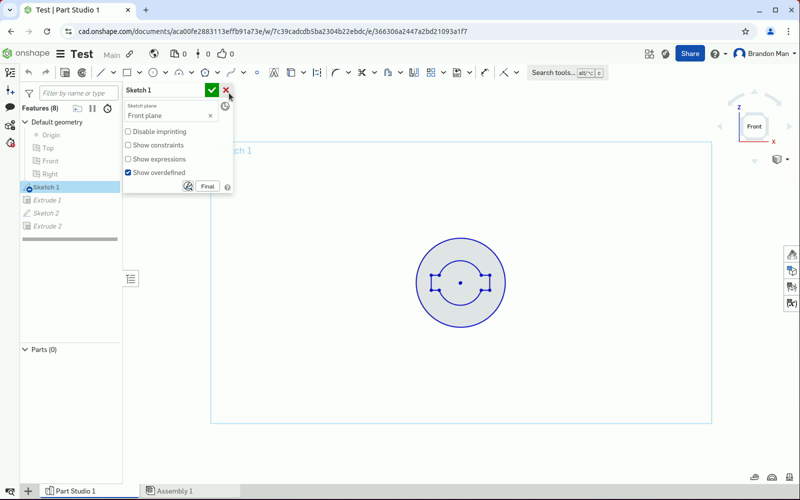
click(229, 92)
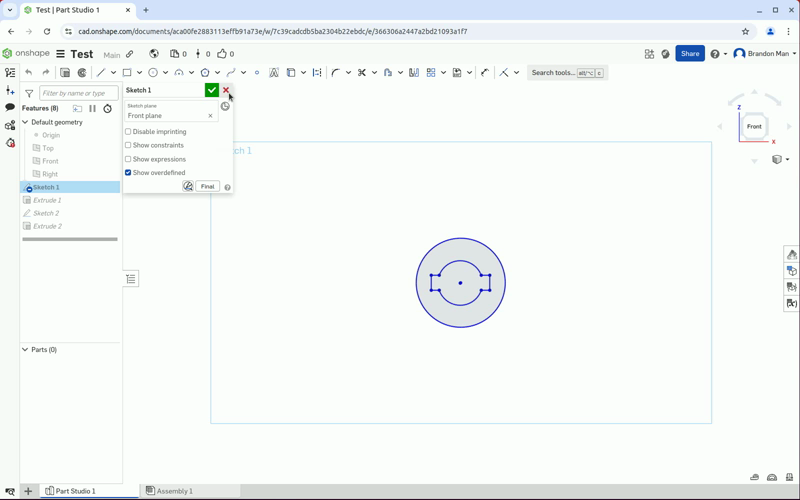
key(shift+s)
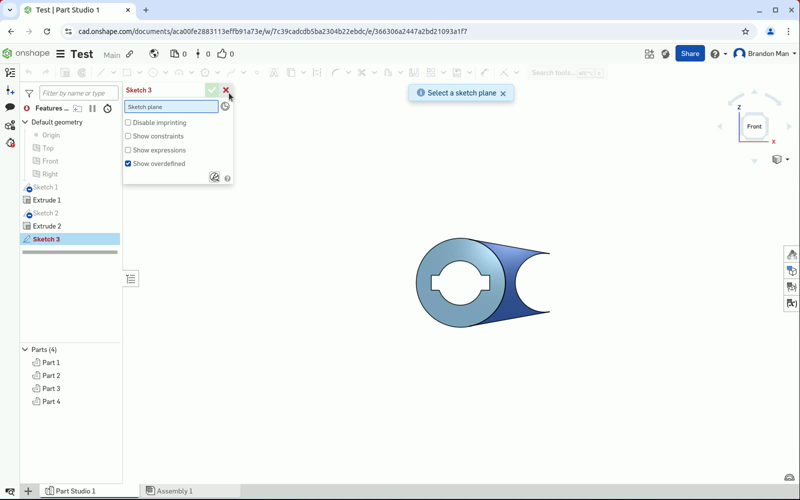
mouse_move(73, 163)
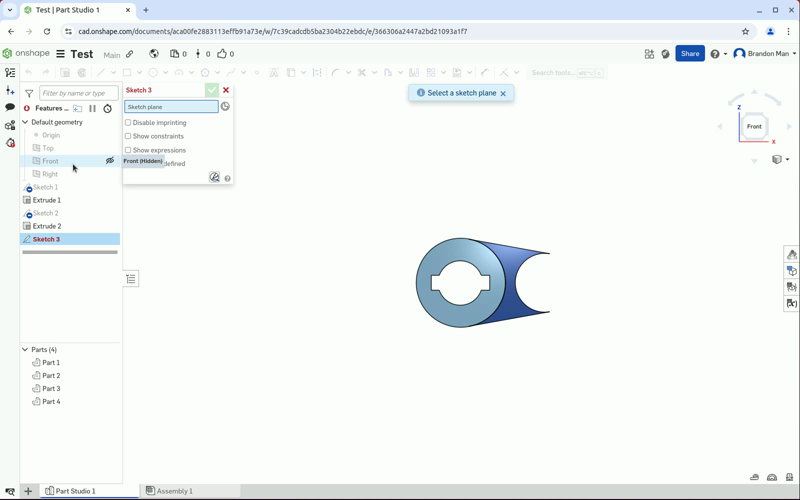
click(73, 163)
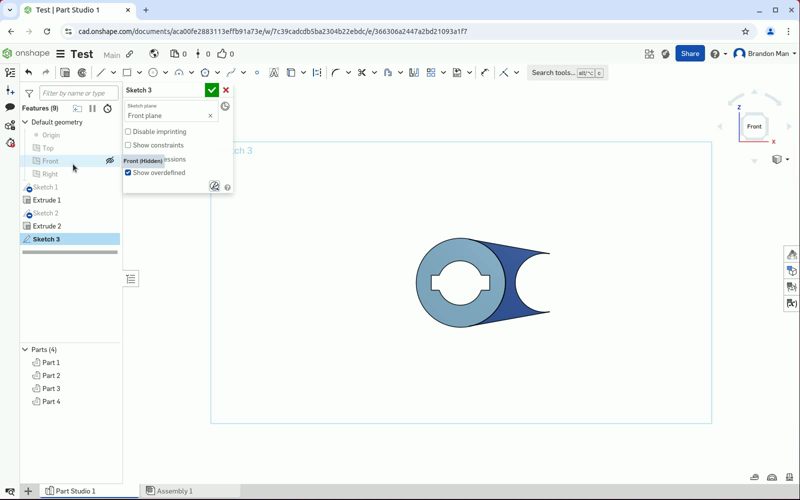
mouse_move(73, 352)
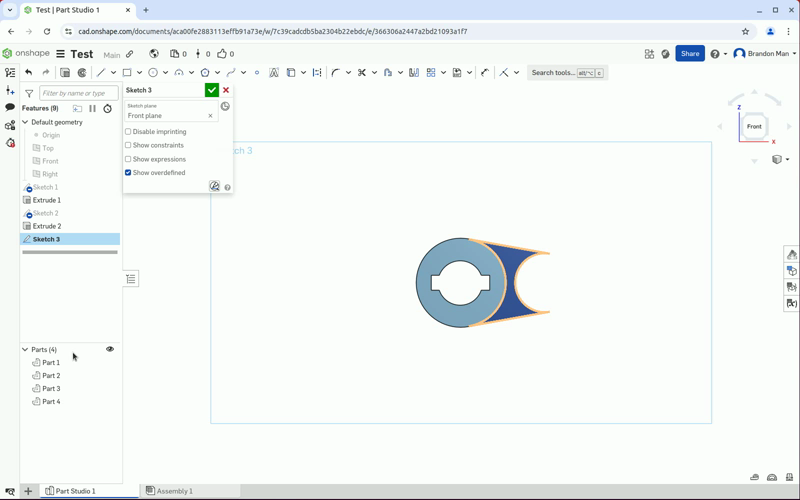
key(y)
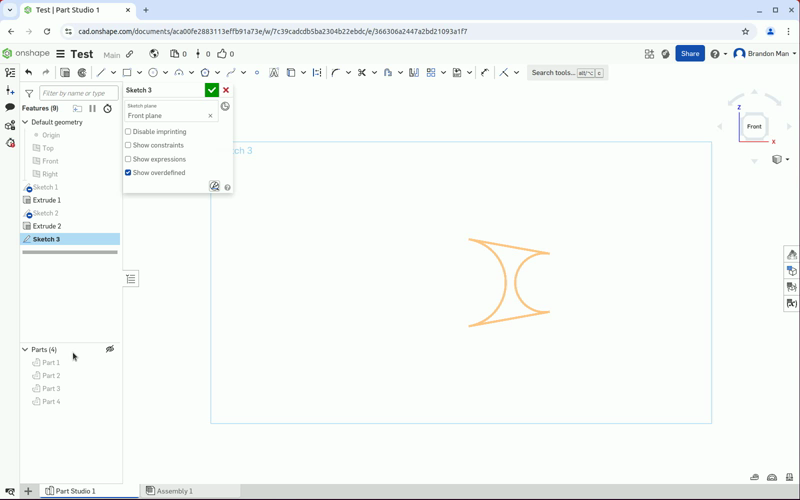
key(c)
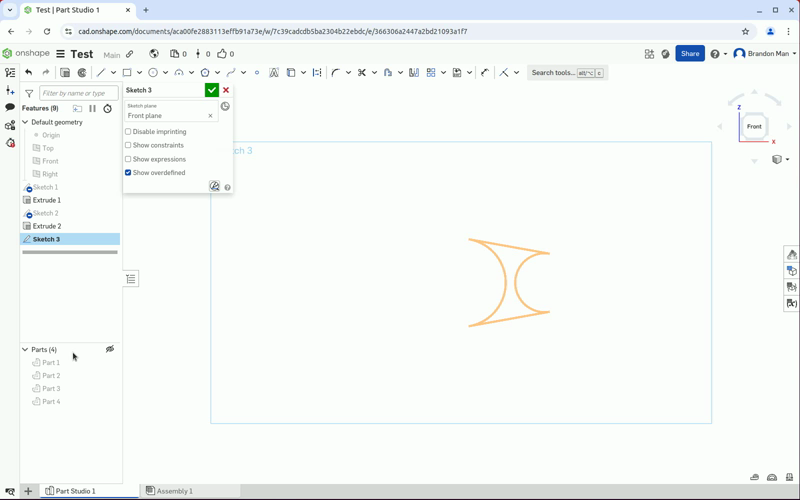
key_down(shift)
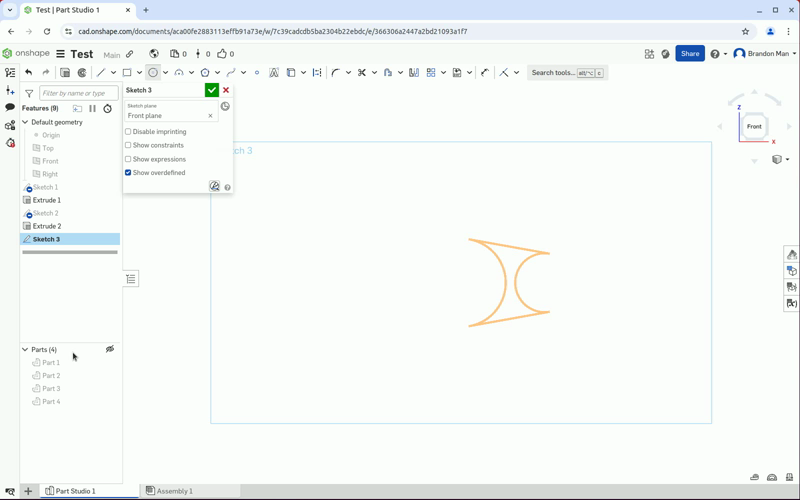
mouse_move(544, 282)
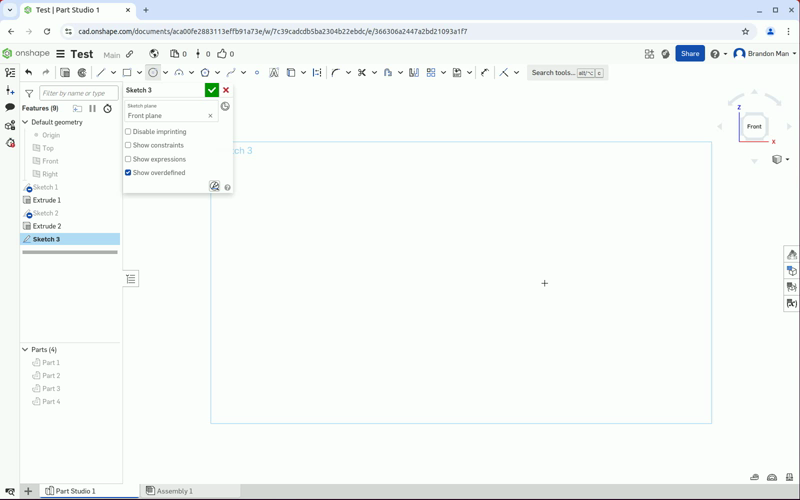
click(544, 282)
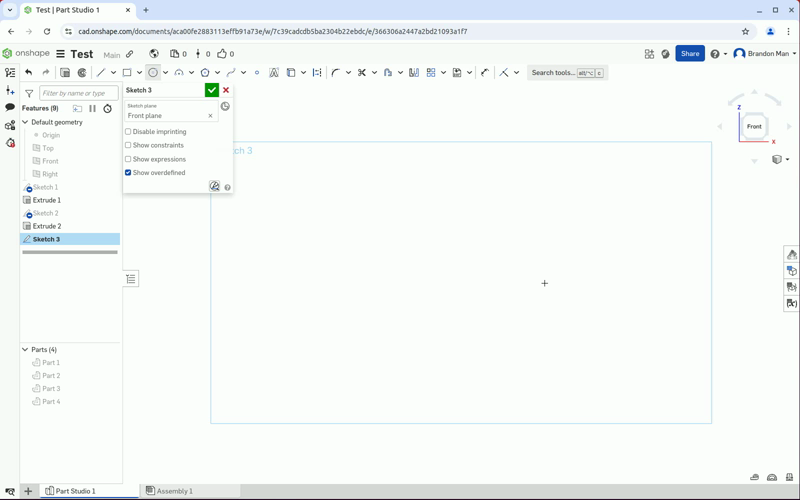
key_up(shift)
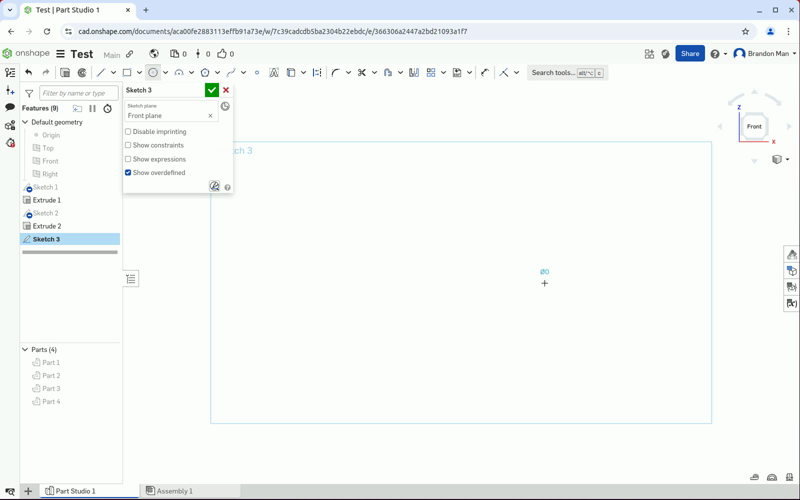
mouse_move(573, 282)
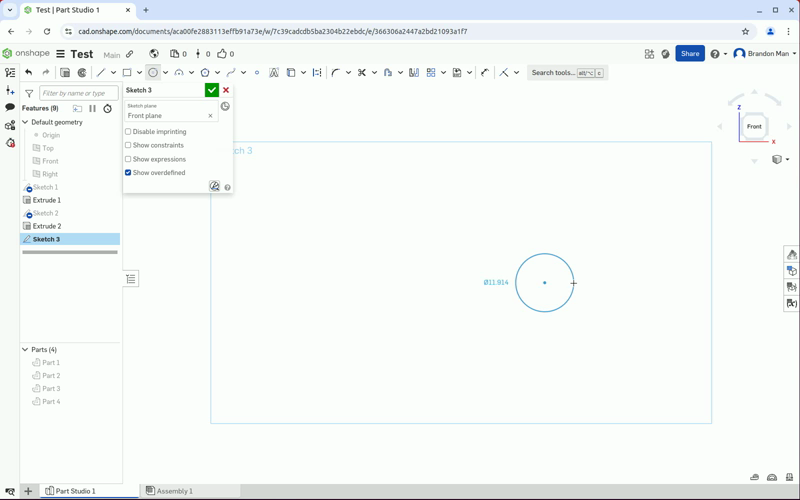
click(573, 282)
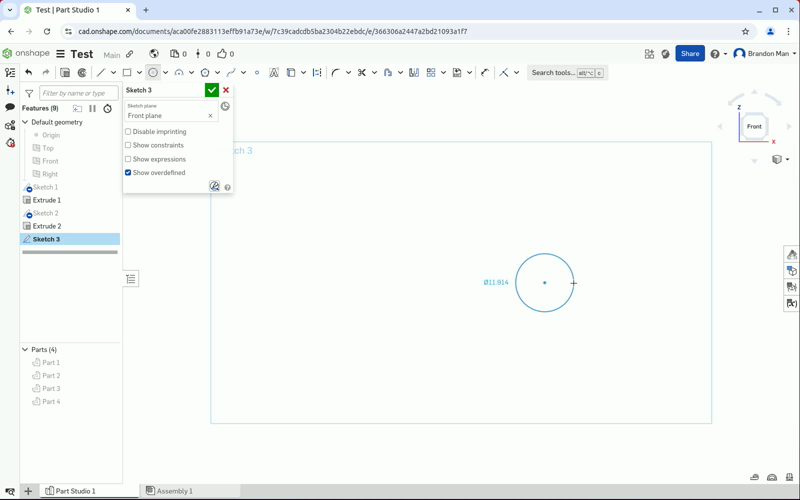
key(esc)
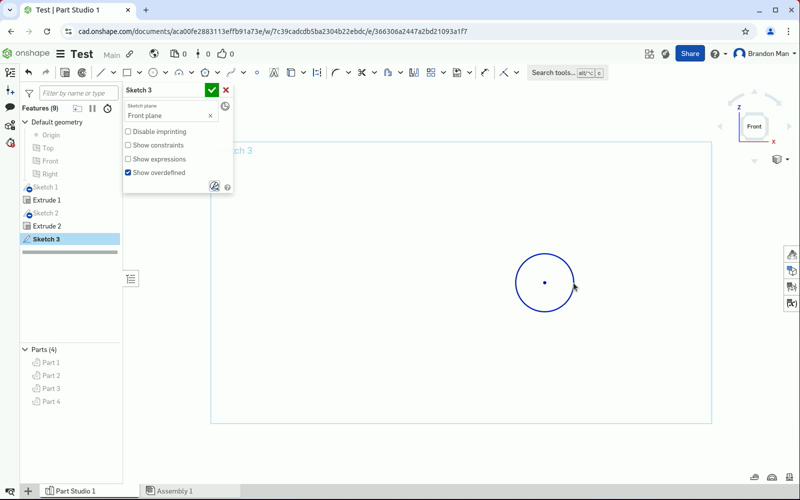
key(c)
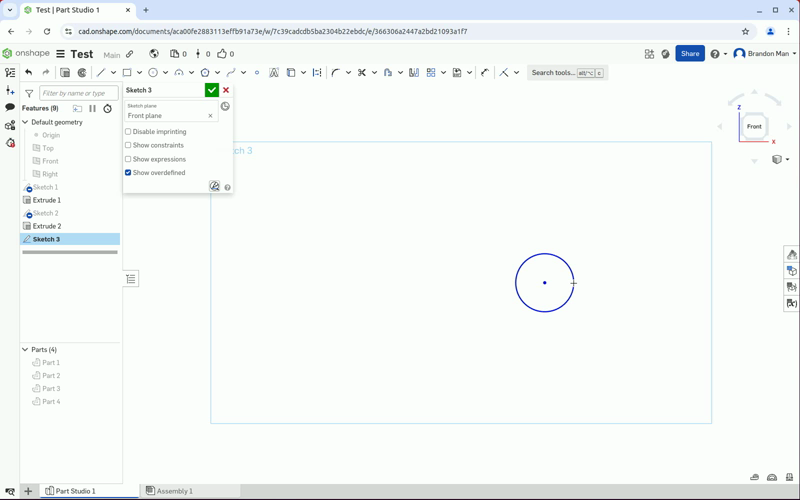
key_down(shift)
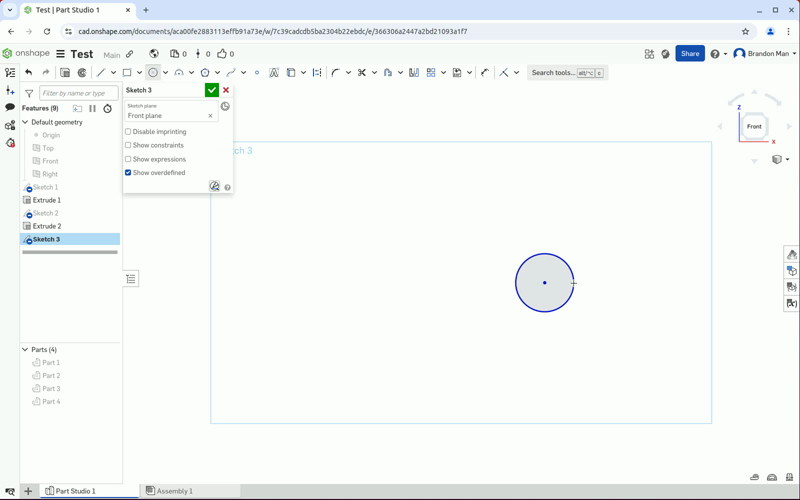
mouse_move(544, 282)
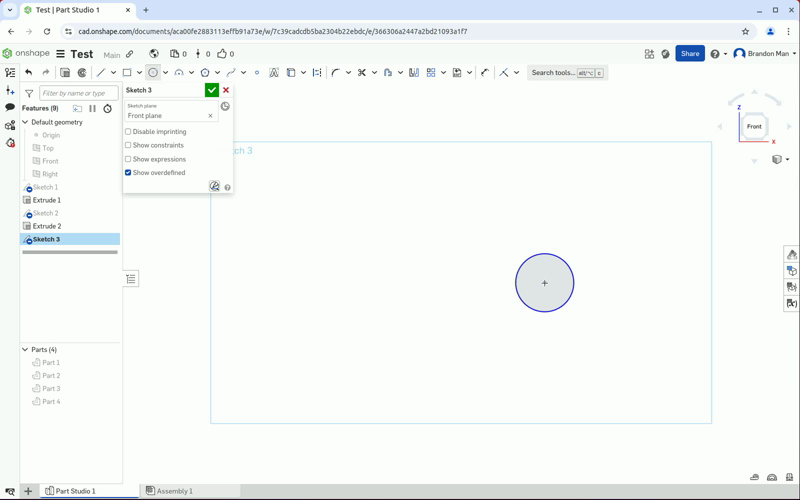
click(544, 282)
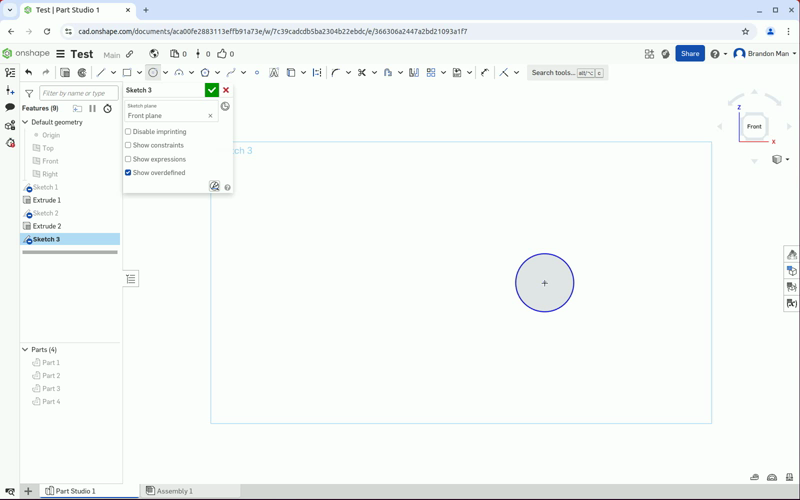
key_up(shift)
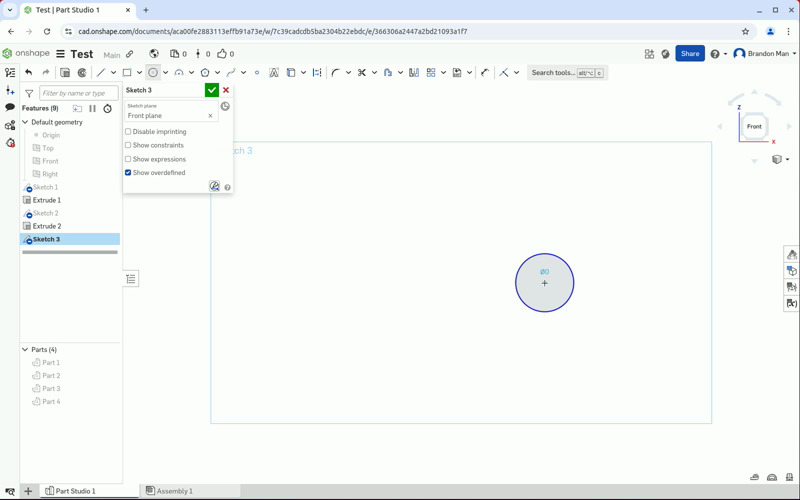
mouse_move(567, 282)
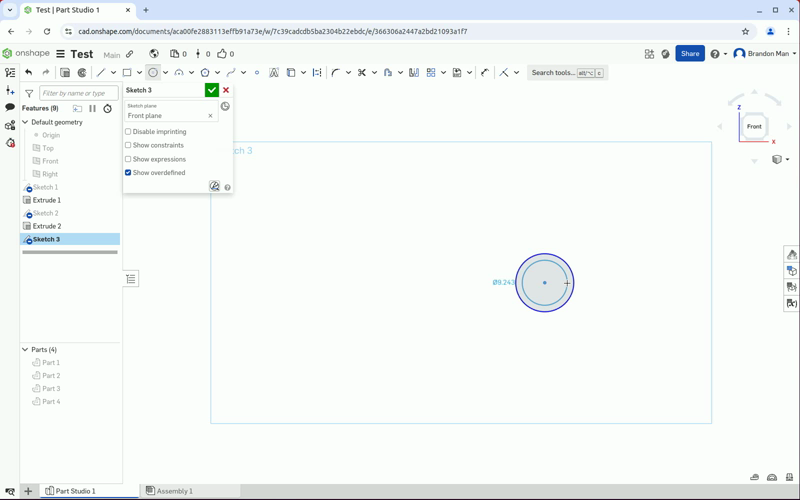
click(567, 282)
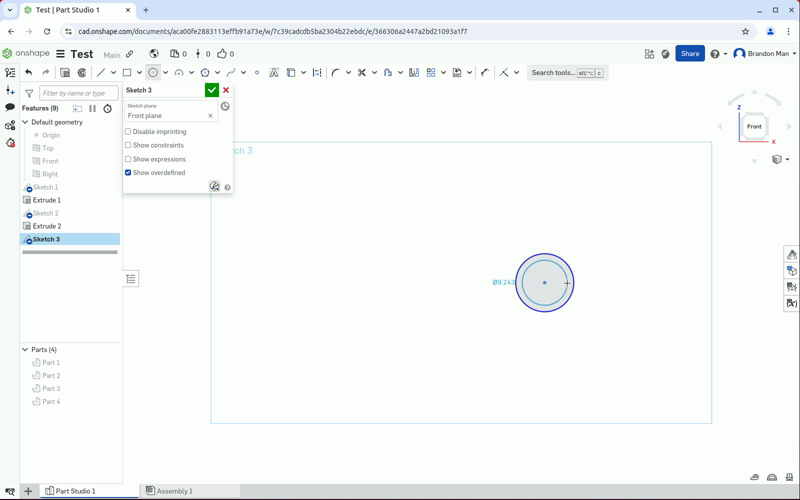
key(esc)
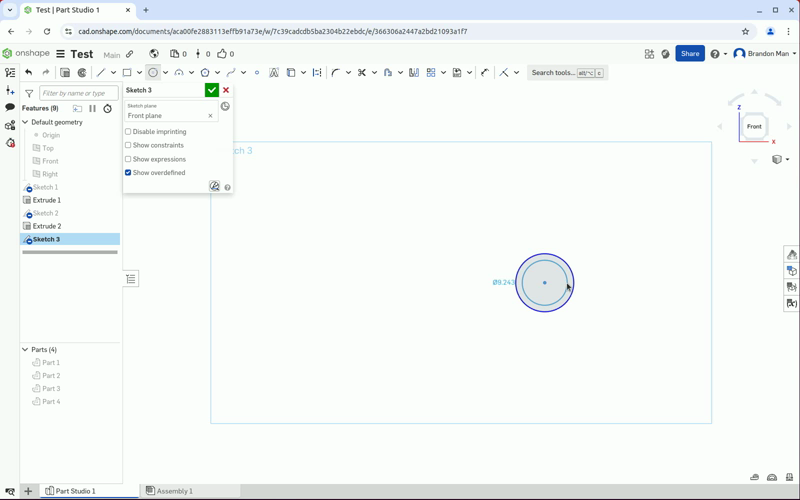
mouse_move(569, 275)
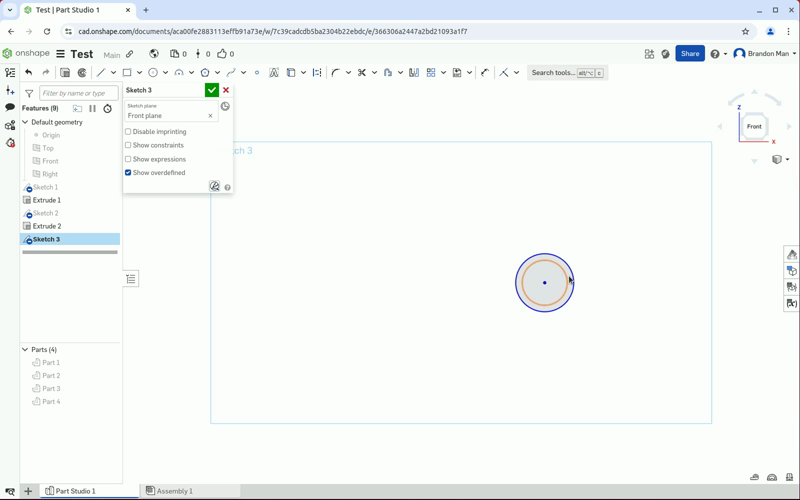
scroll(6)
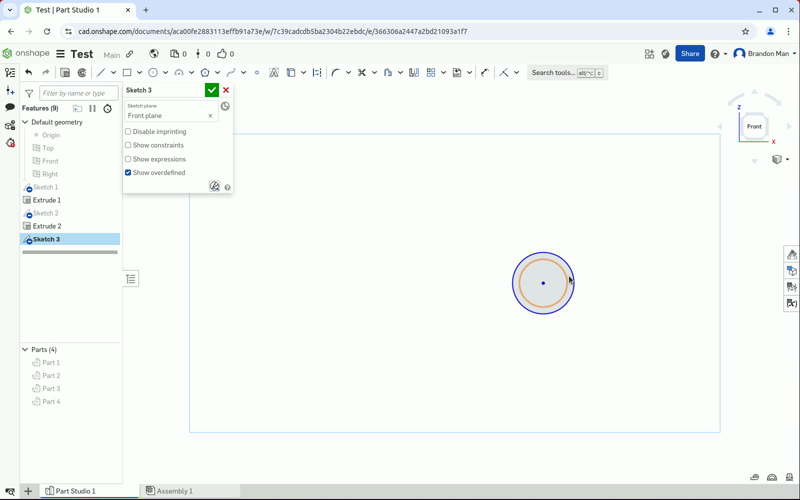
scroll(6)
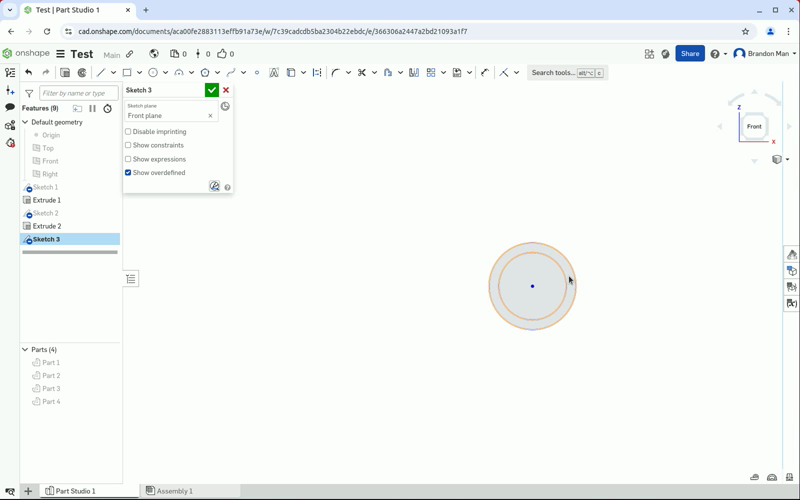
scroll(6)
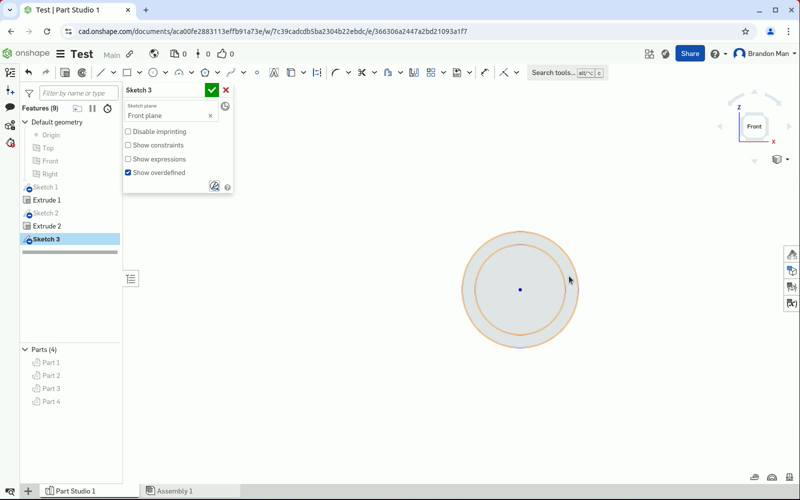
scroll(6)
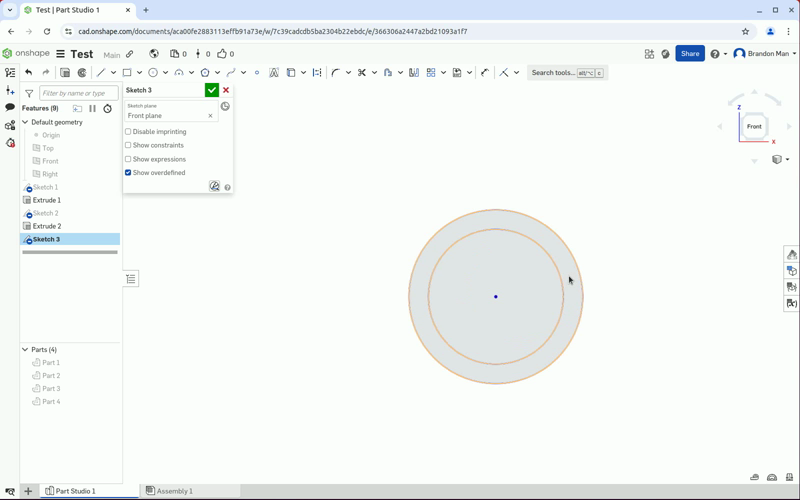
scroll(6)
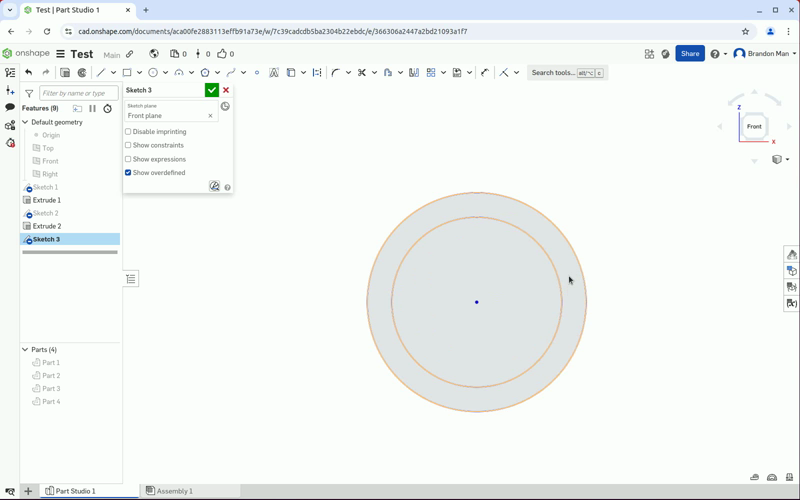
scroll(6)
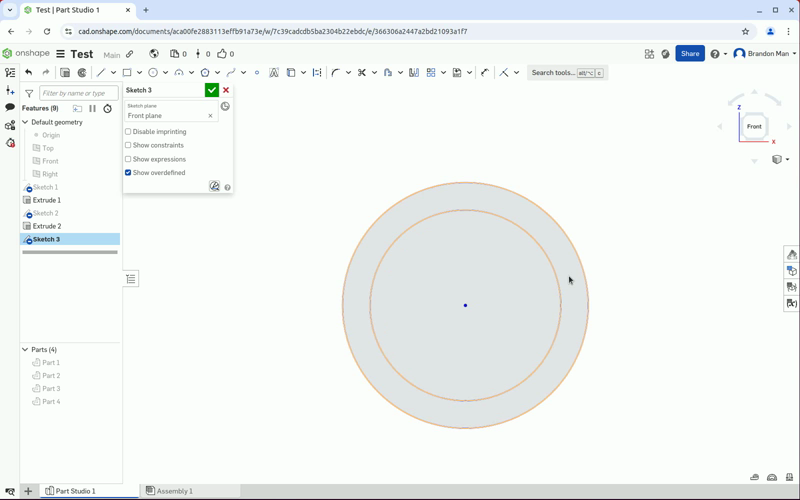
scroll(6)
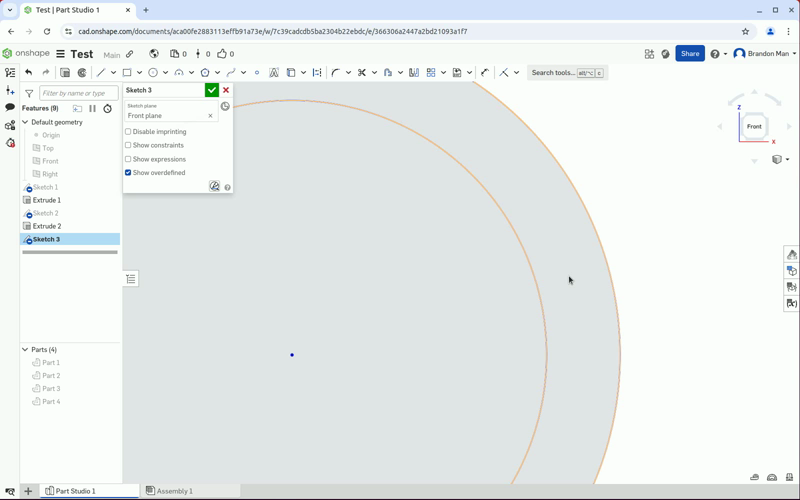
click(569, 275)
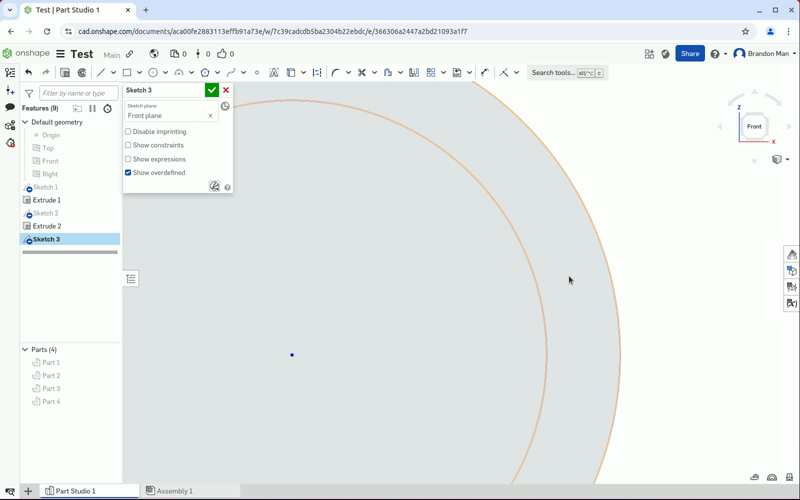
scroll(-6)
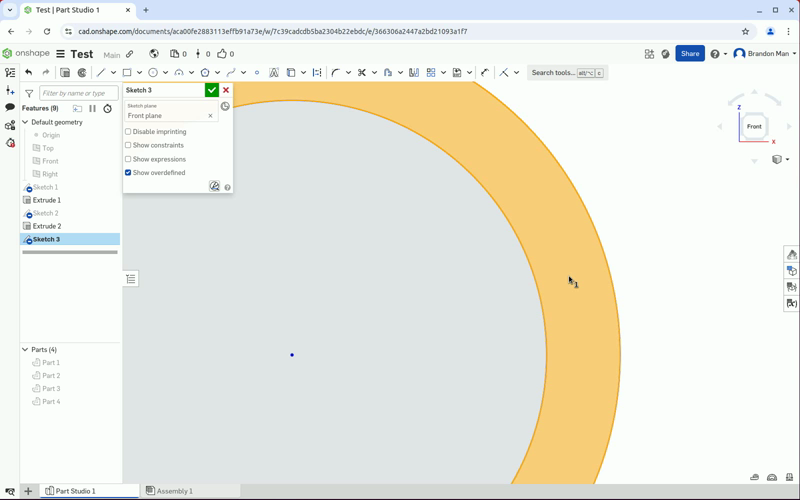
scroll(-6)
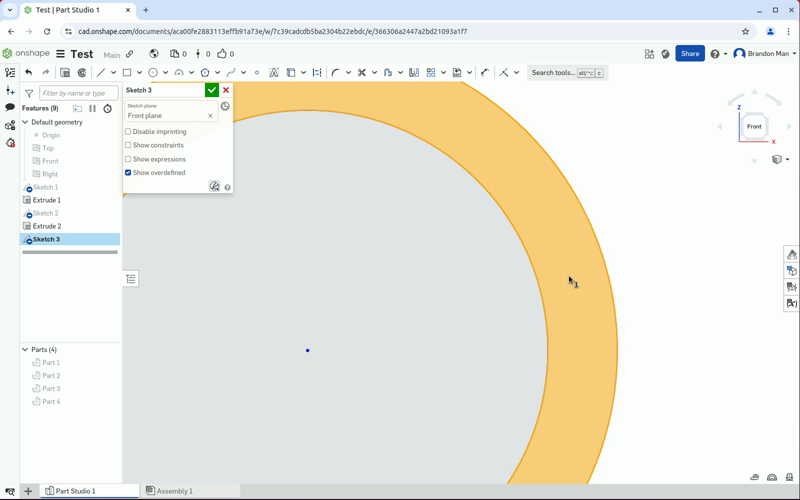
scroll(-6)
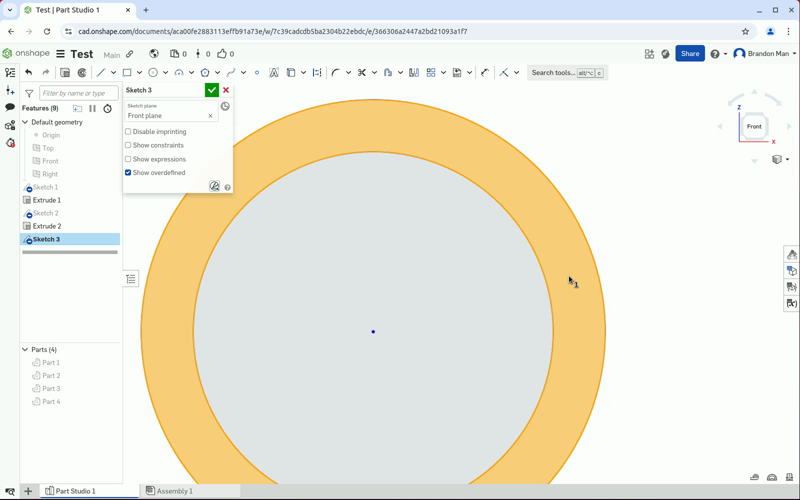
scroll(-6)
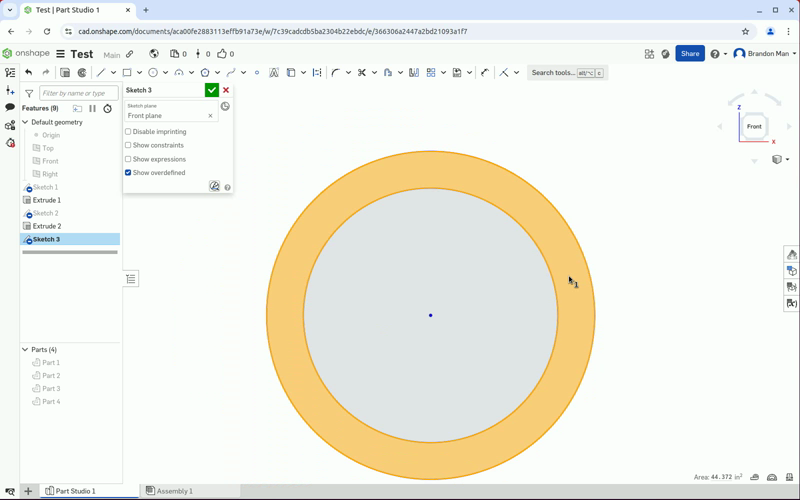
scroll(-6)
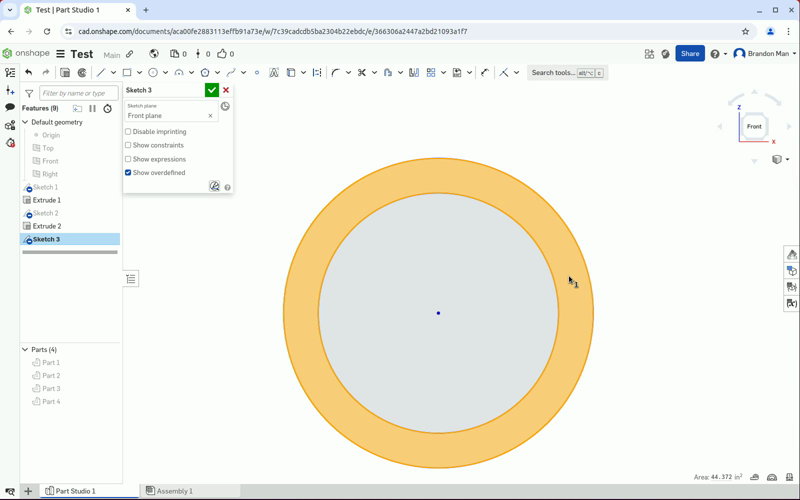
scroll(-6)
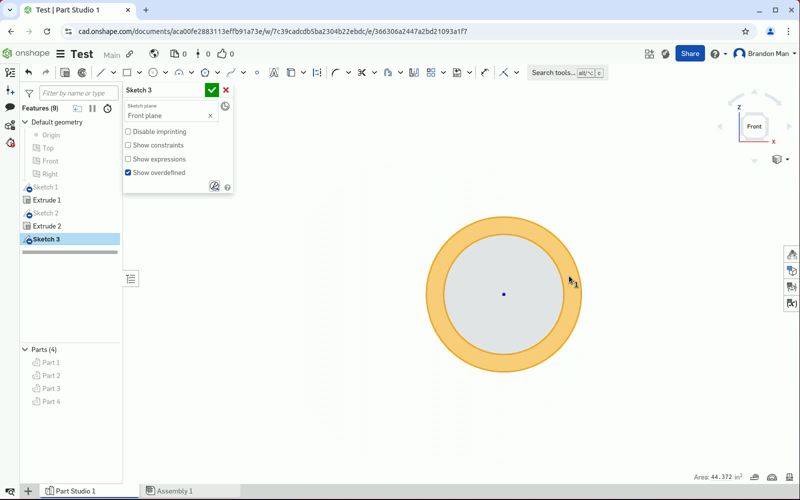
scroll(-6)
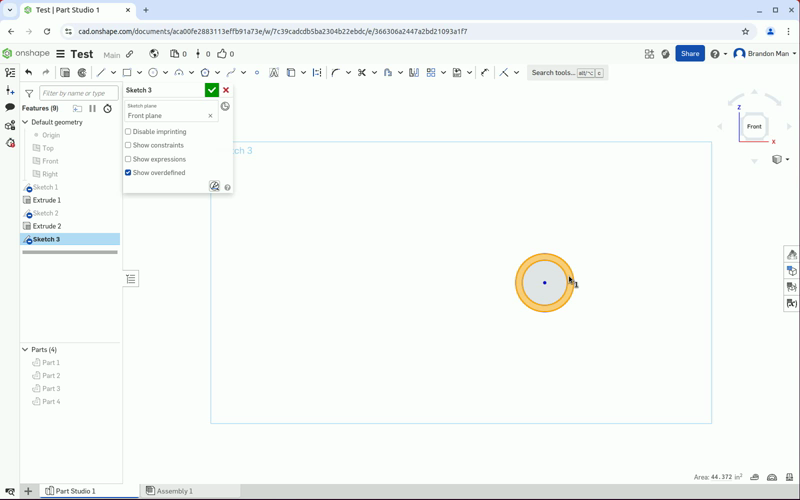
mouse_move(73, 352)
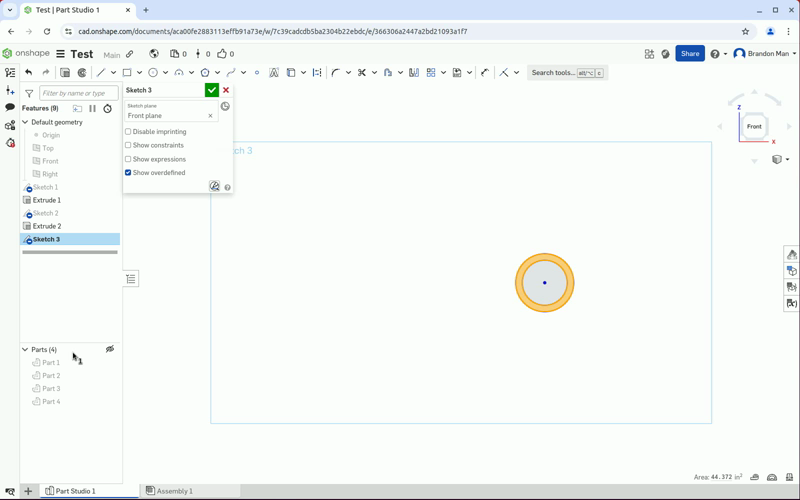
key(shift+y)
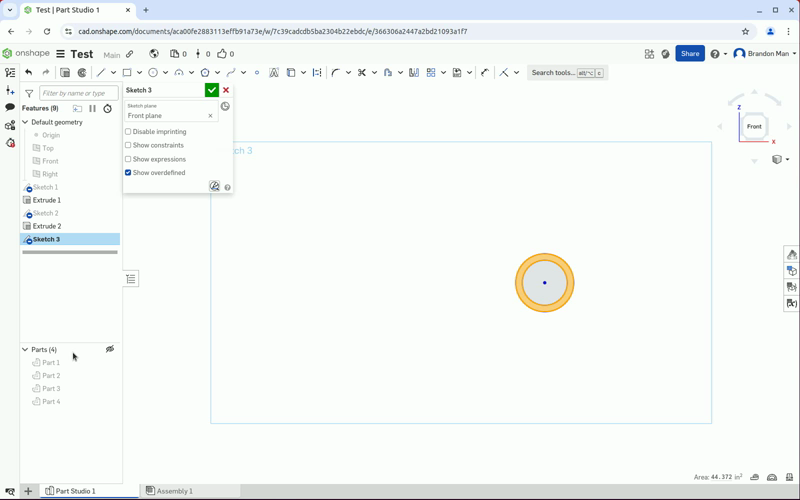
key(shift+e)
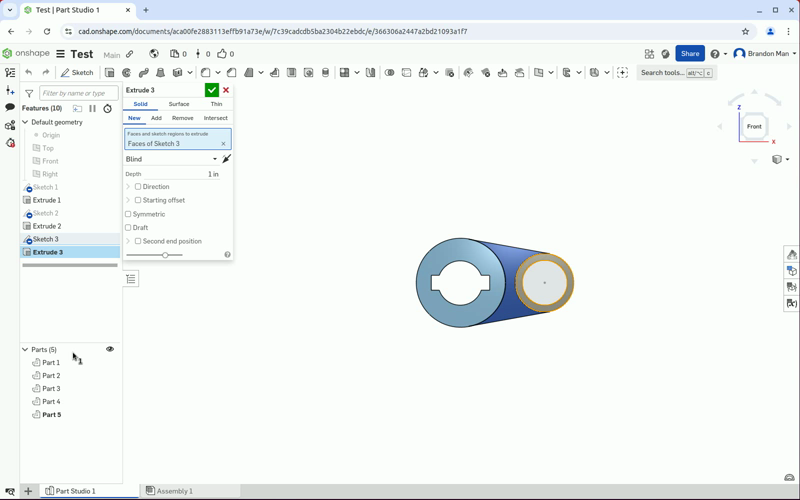
mouse_move(143, 106)
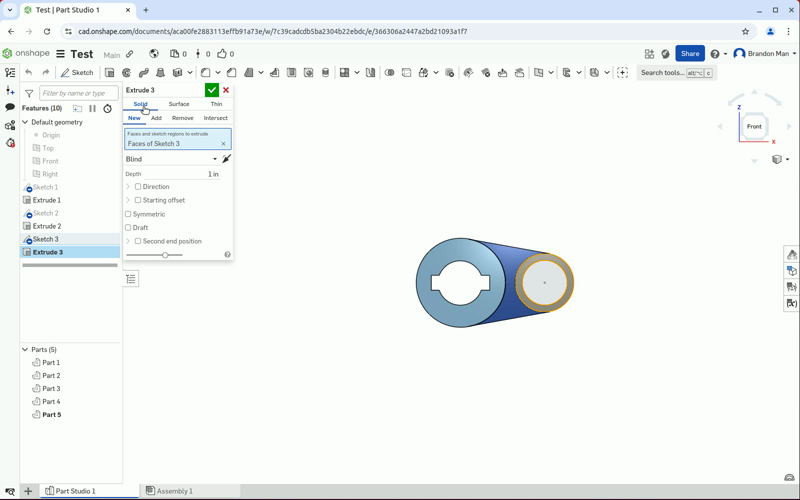
click(143, 106)
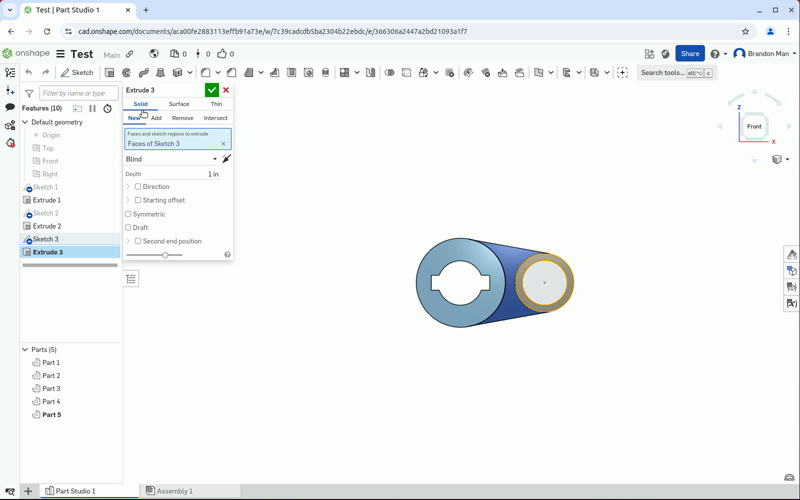
mouse_move(137, 120)
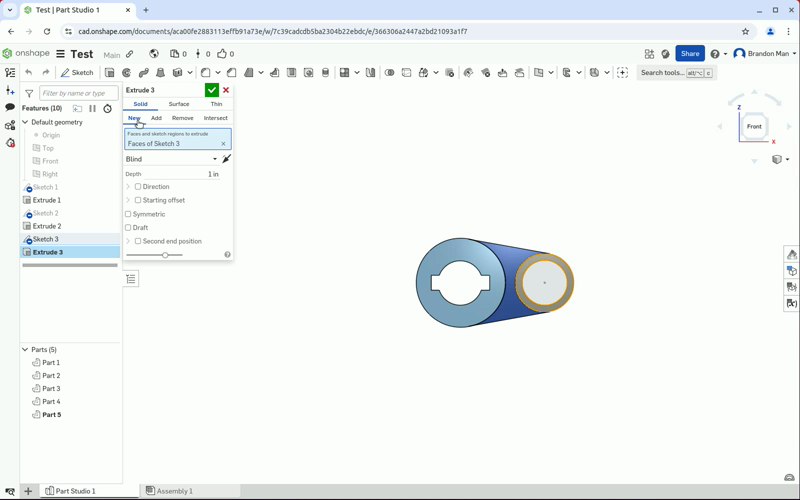
click(137, 120)
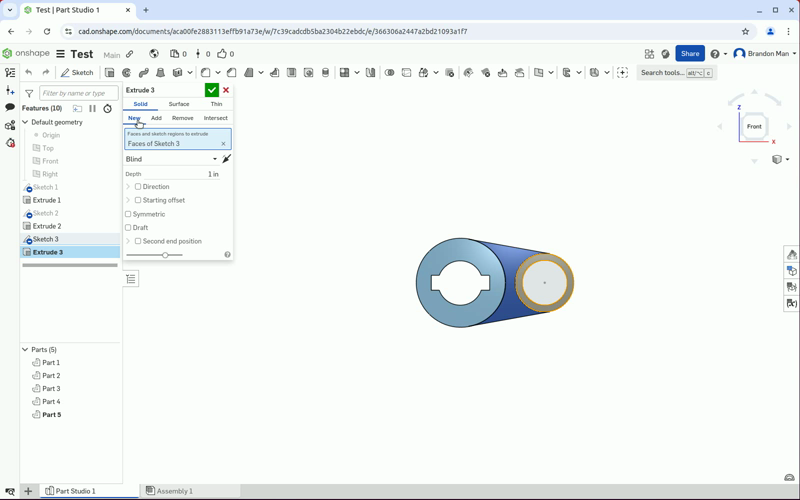
key(tab, 4)
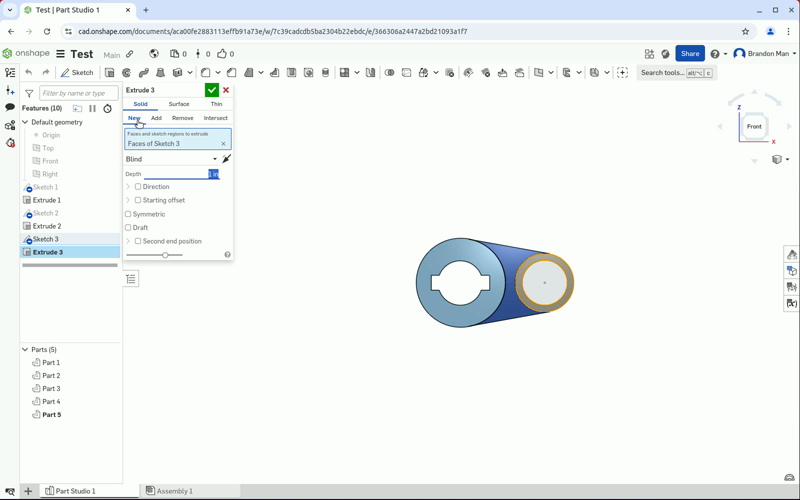
text(7.943)
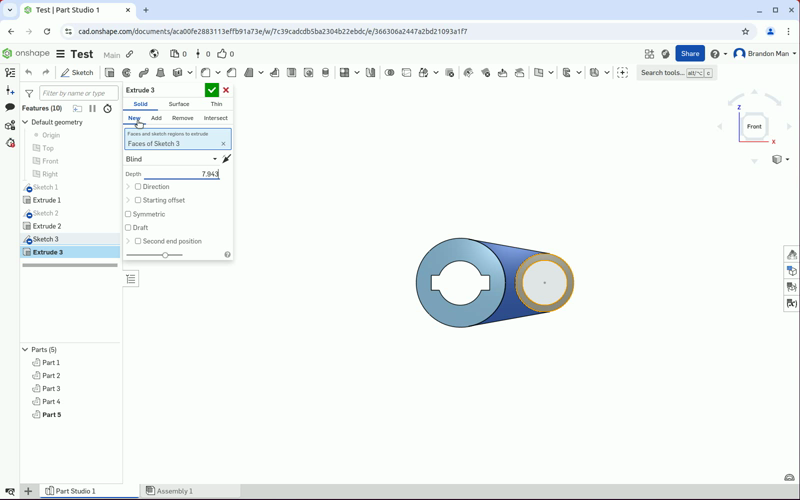
key(enter)
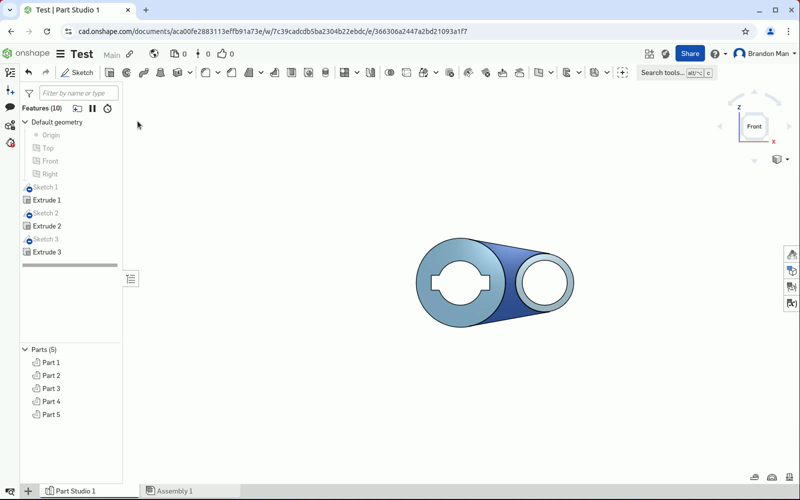
key(shift+h)
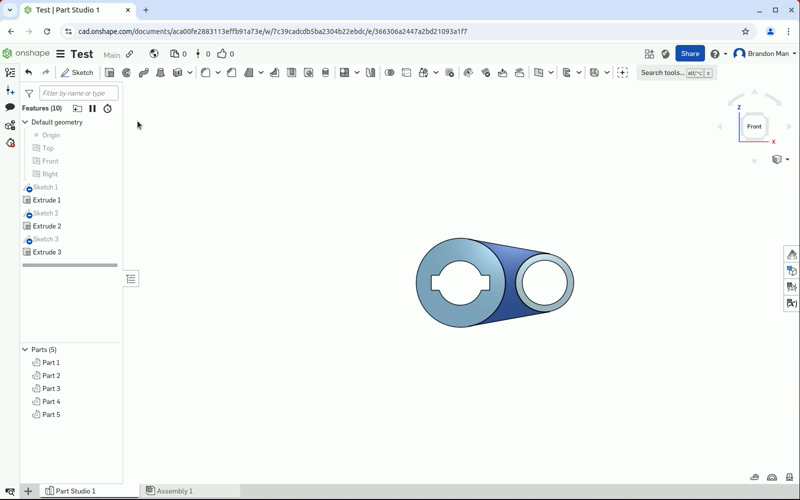
key(shift+h)
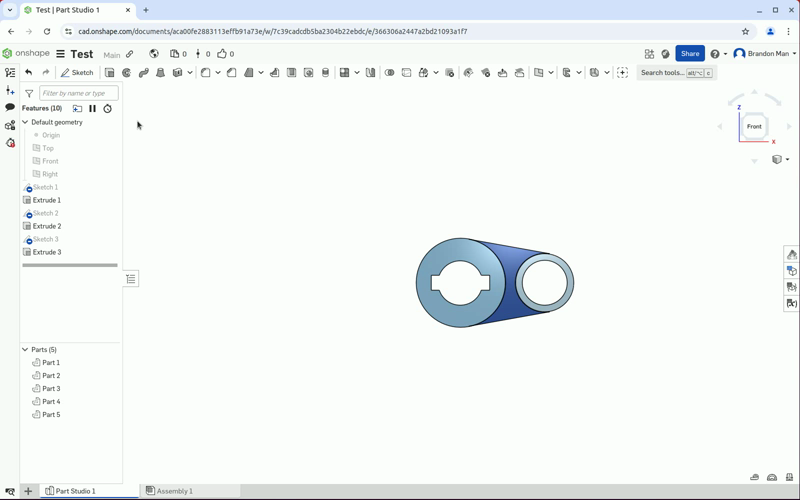
mouse_move(73, 189)
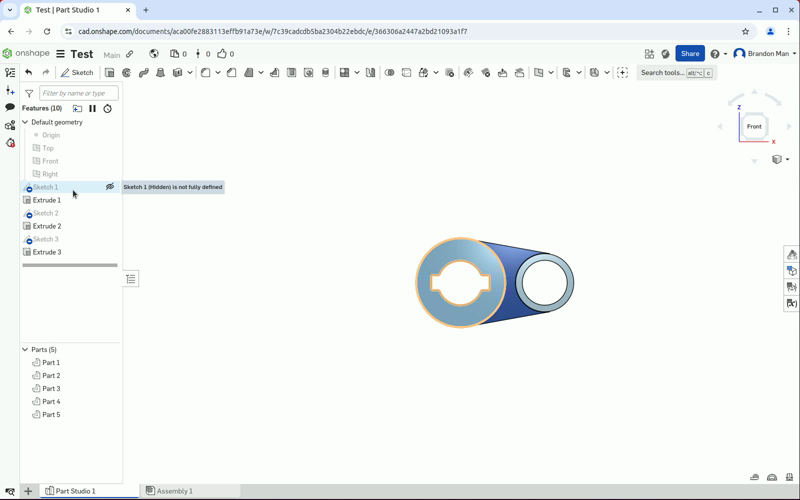
click(73, 189)
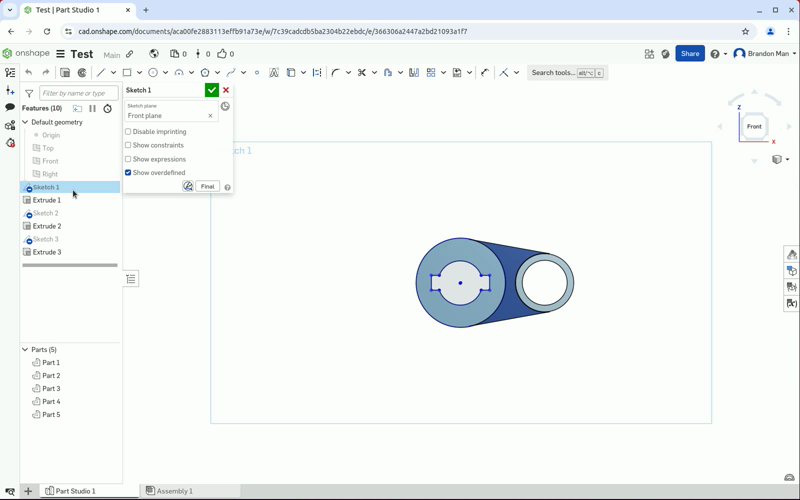
mouse_move(229, 92)
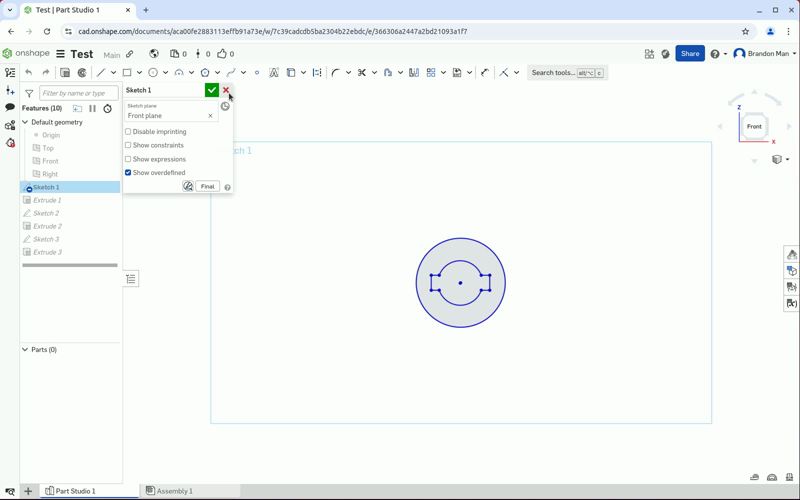
click(229, 92)
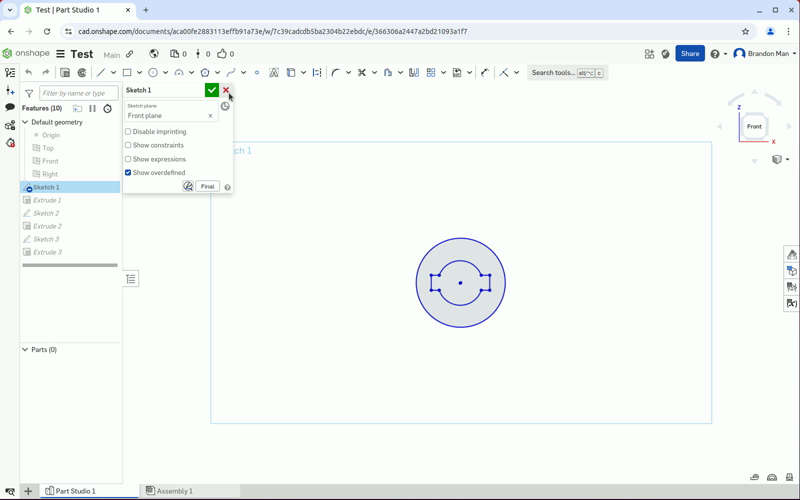
key(shift+s)
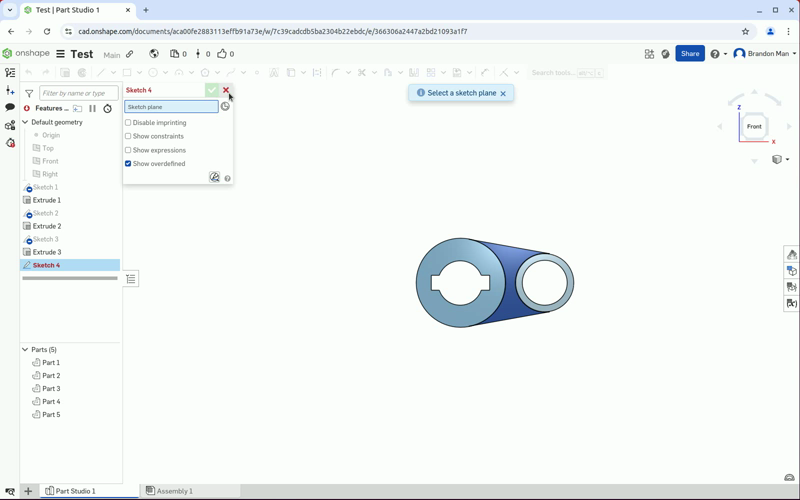
mouse_move(73, 163)
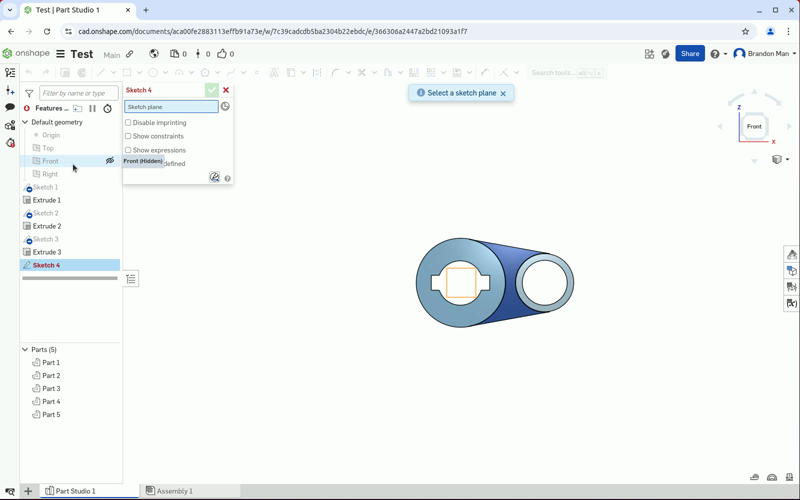
click(73, 163)
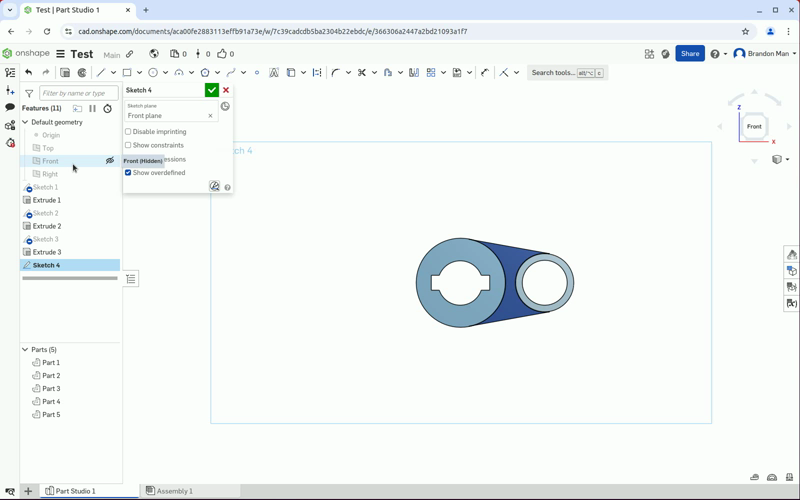
mouse_move(73, 352)
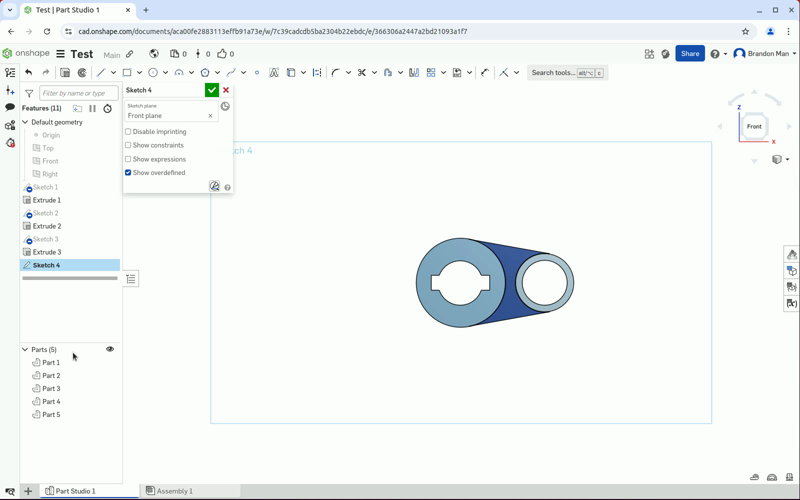
key(y)
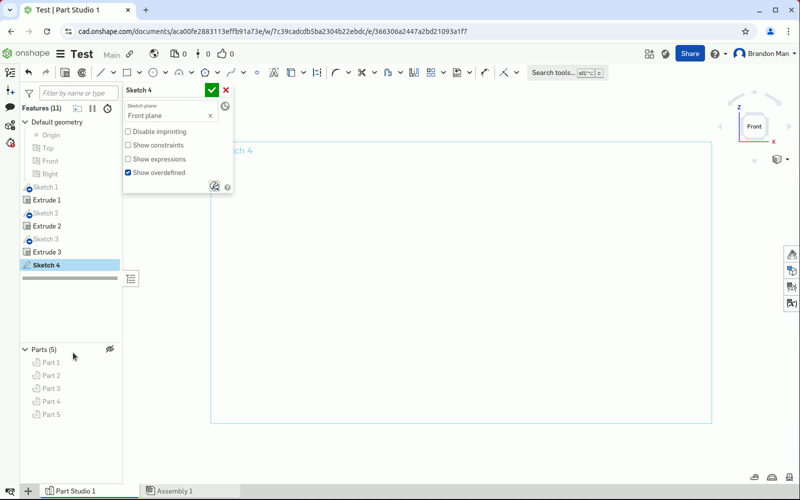
key(l)
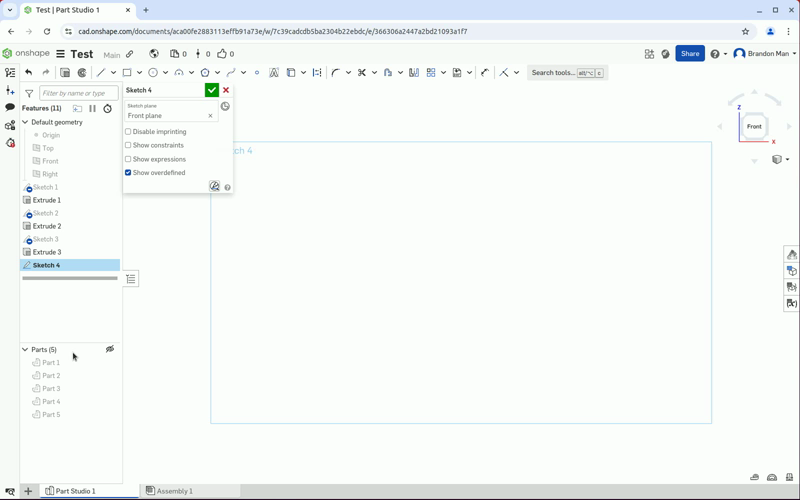
key_down(shift)
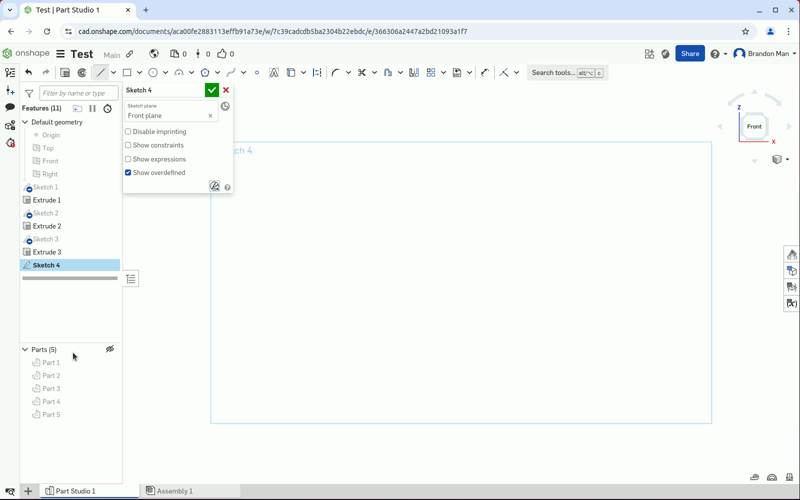
mouse_move(431, 290)
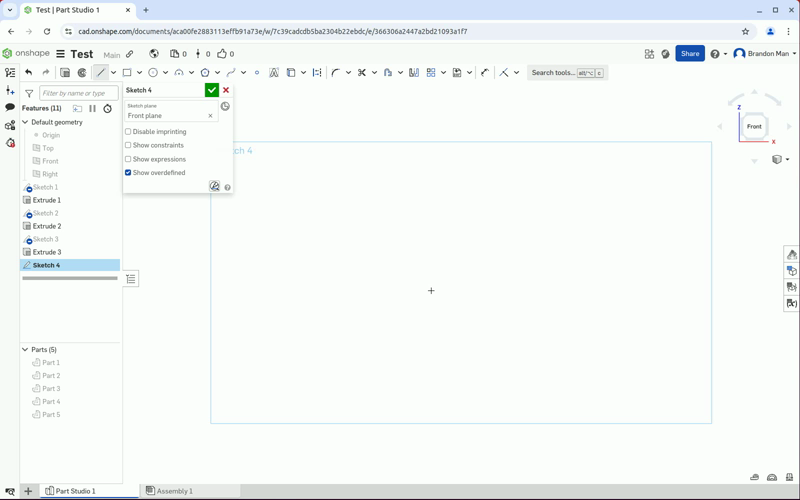
click(431, 290)
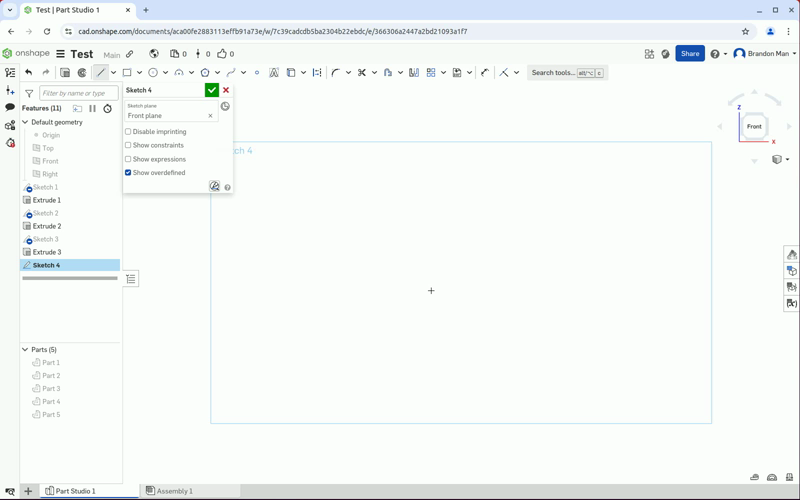
key_up(shift)
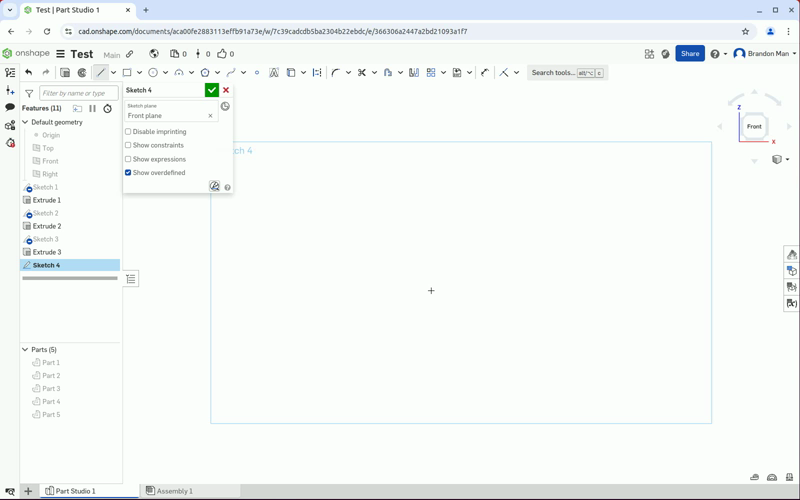
key_down(shift)
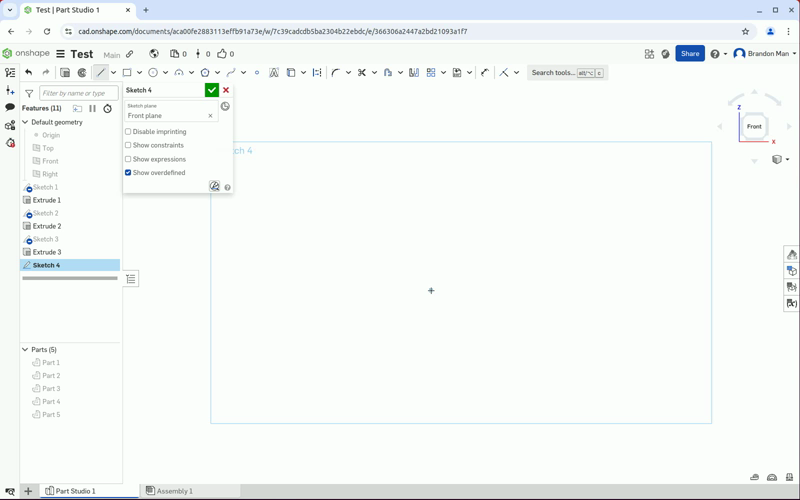
mouse_move(461, 290)
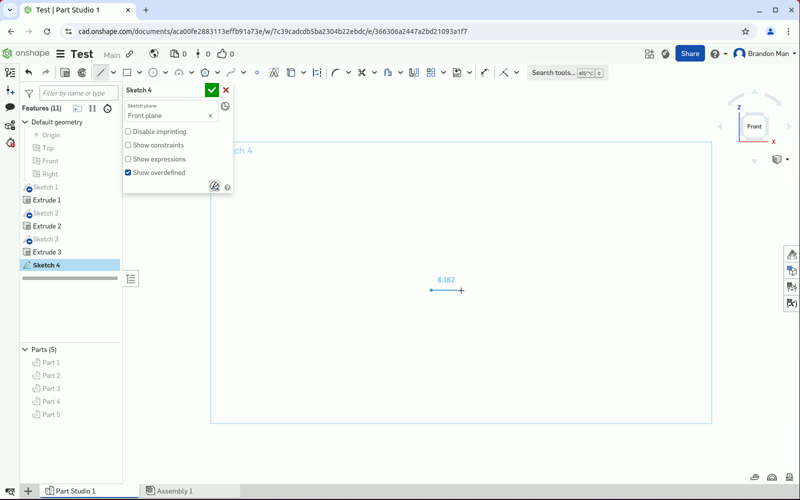
mouse_move(440, 290)
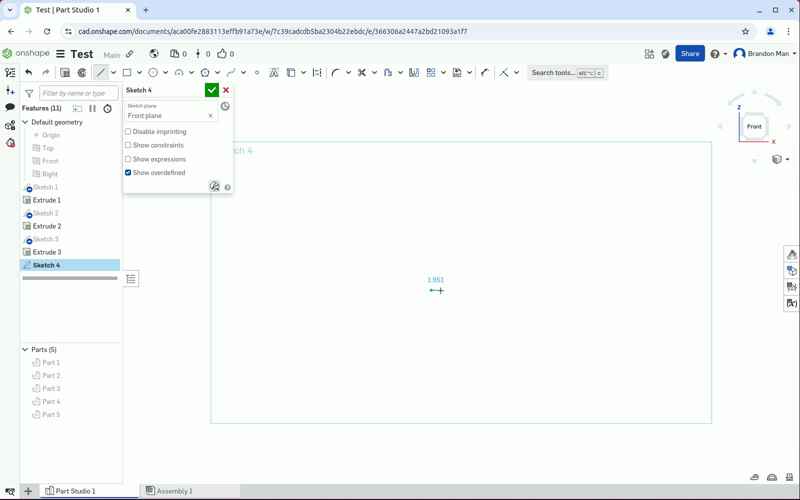
click(440, 290)
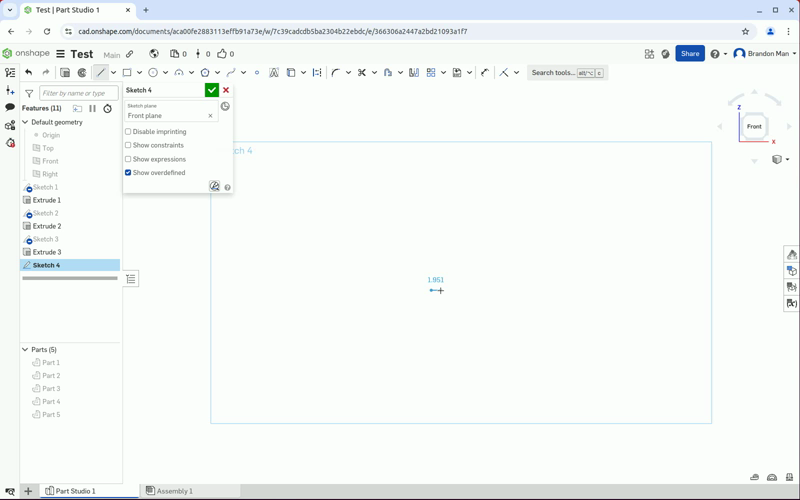
key_up(shift)
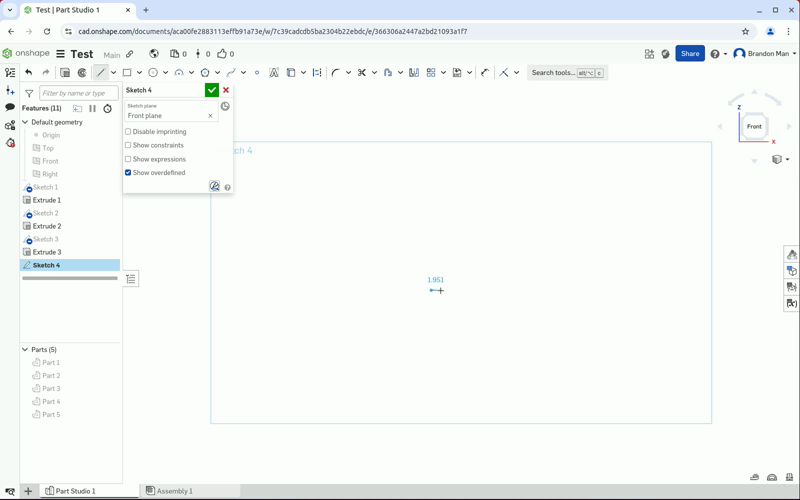
key(esc)
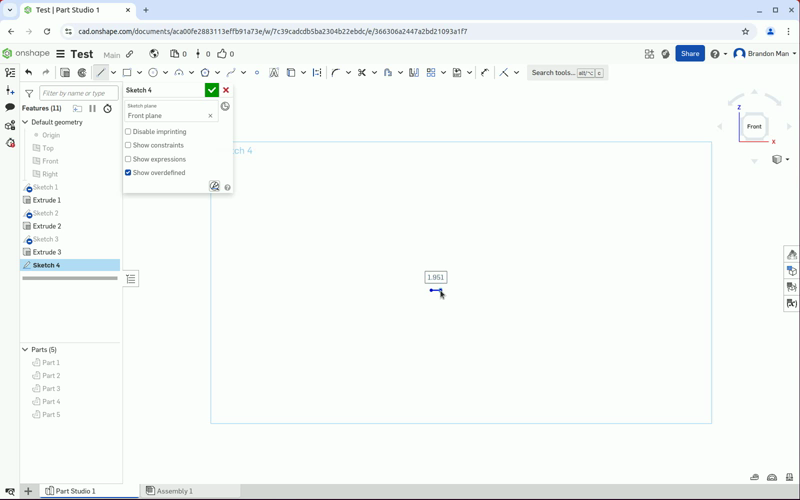
key(a)
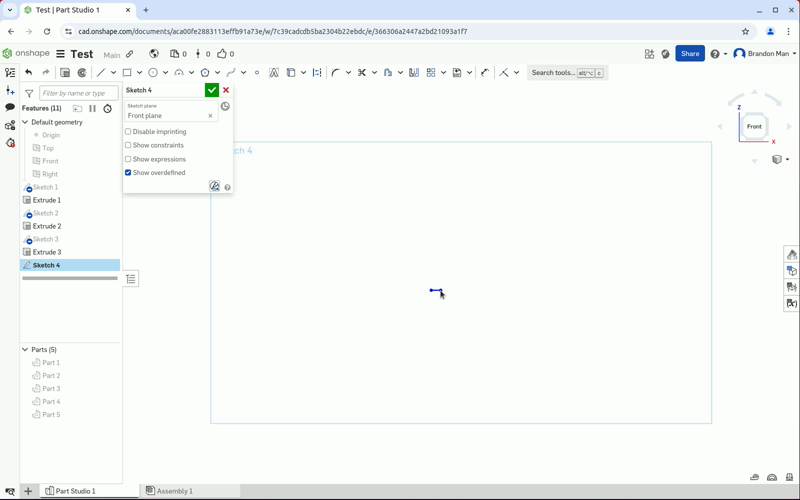
mouse_move(440, 290)
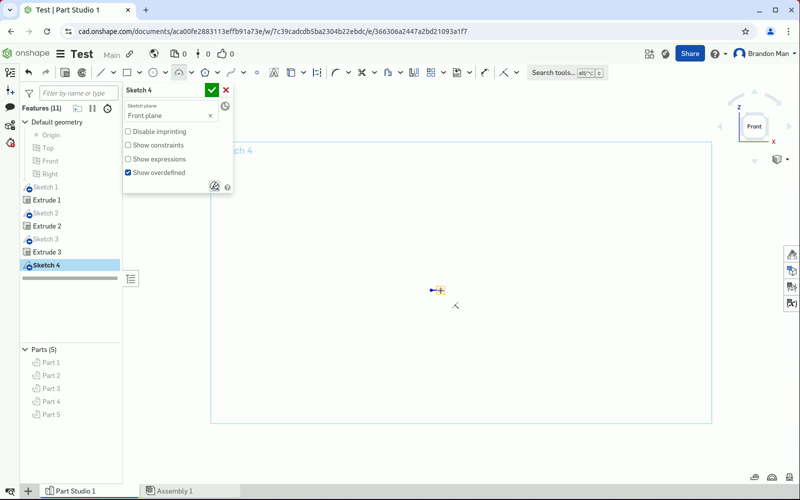
click(440, 290)
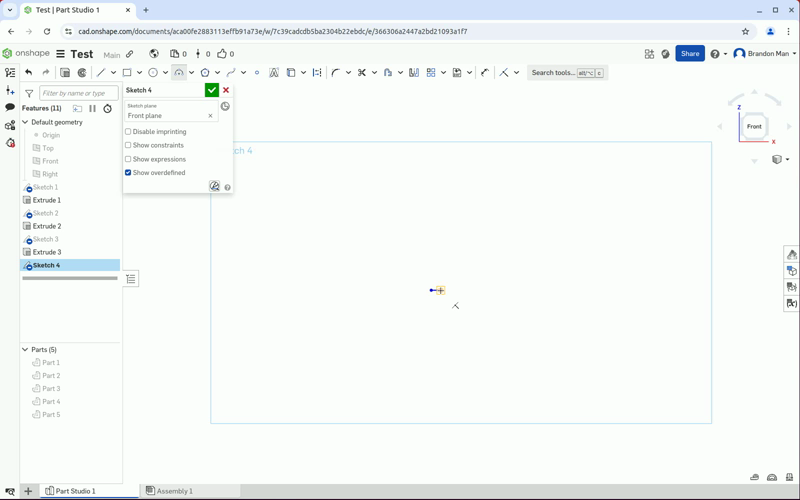
key_down(shift)
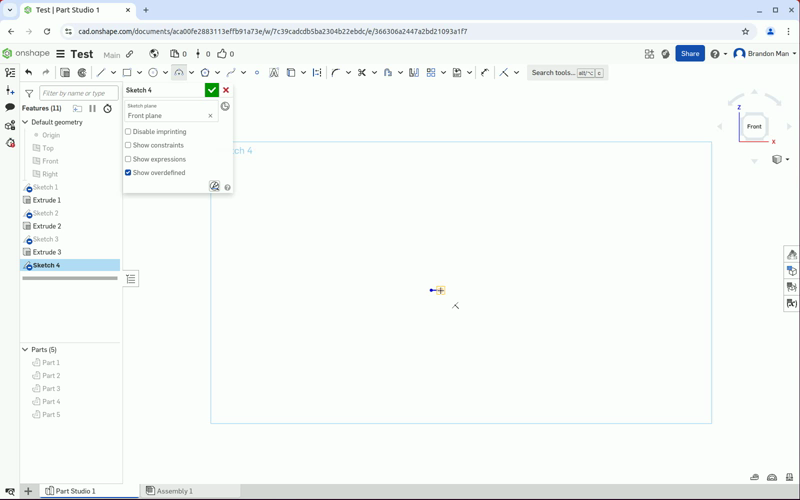
mouse_move(440, 273)
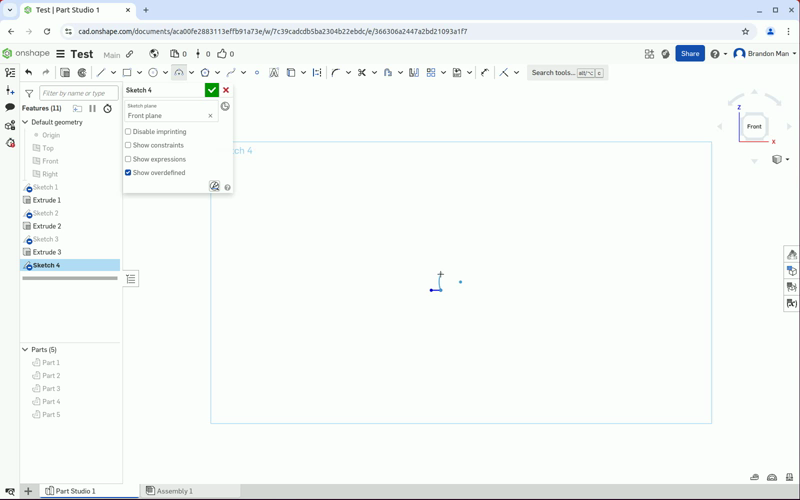
click(440, 273)
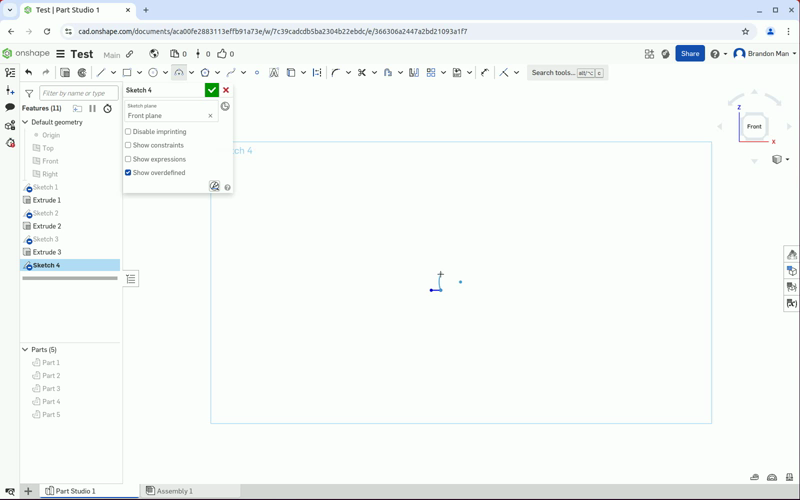
mouse_move(439, 281)
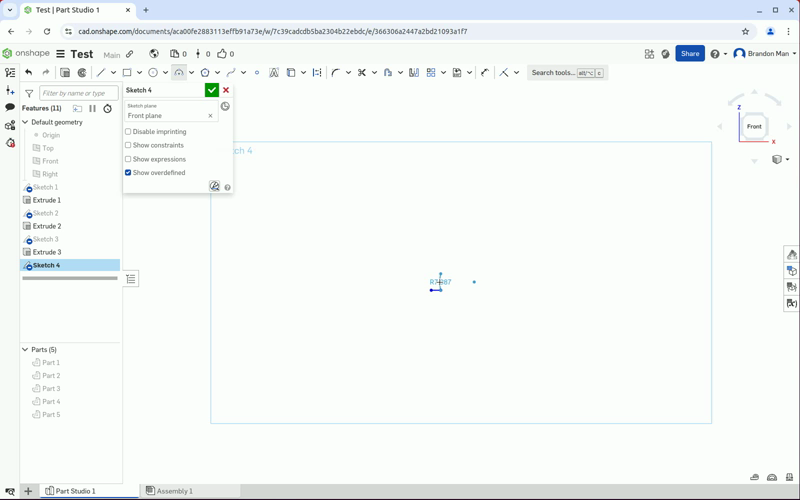
click(439, 281)
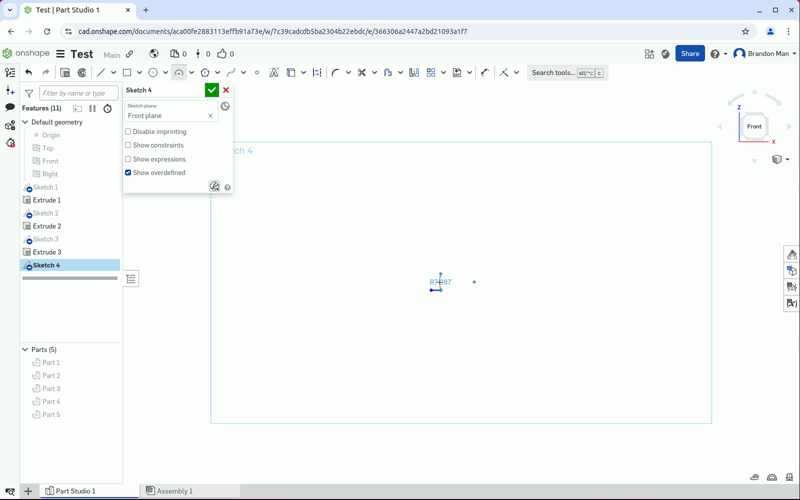
key_up(shift)
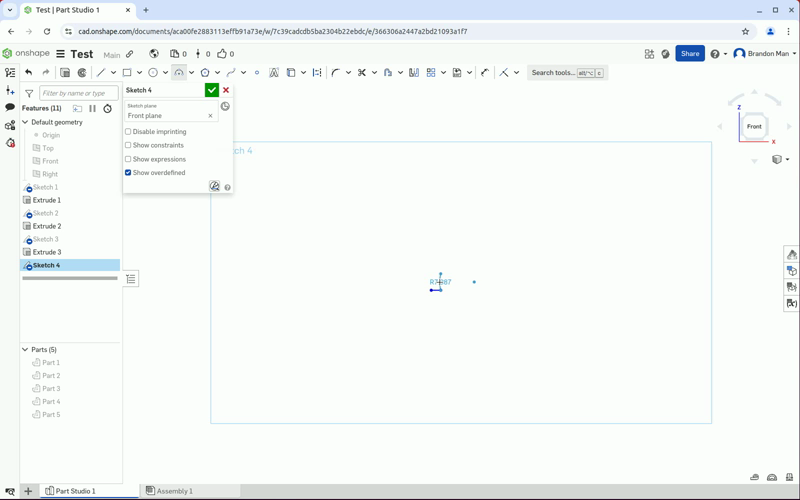
key(esc)
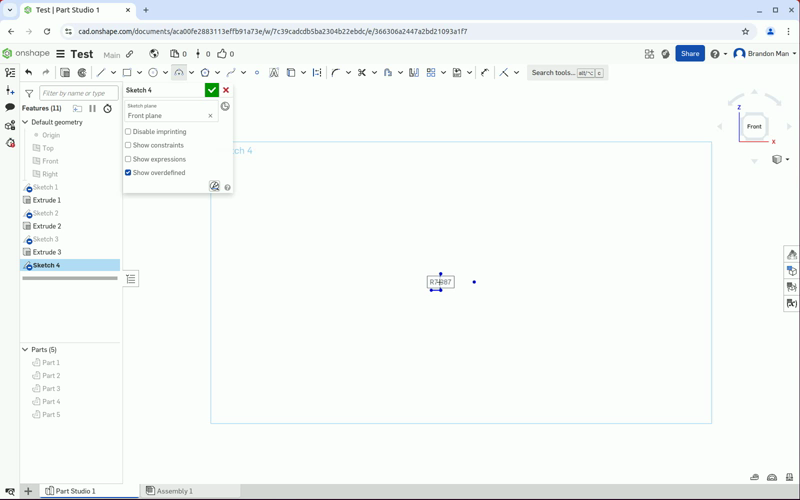
key(l)
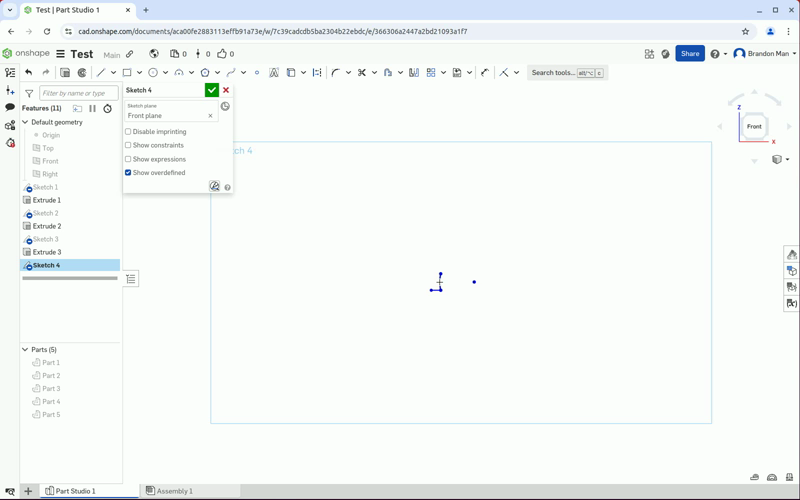
mouse_move(440, 273)
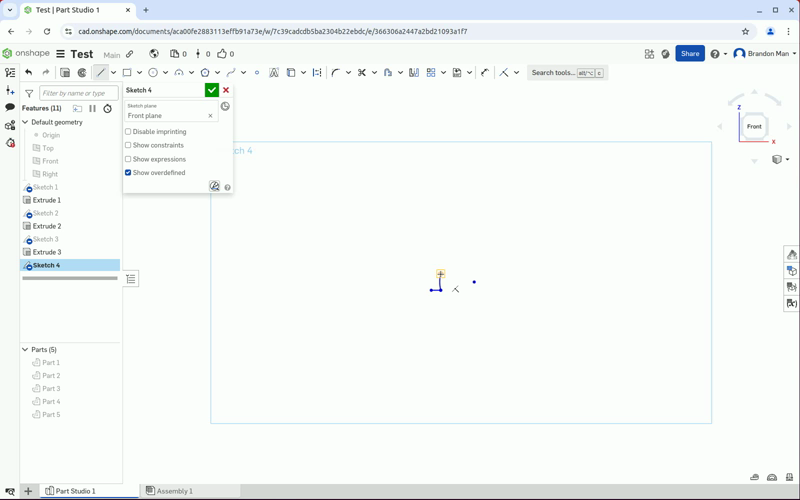
click(440, 273)
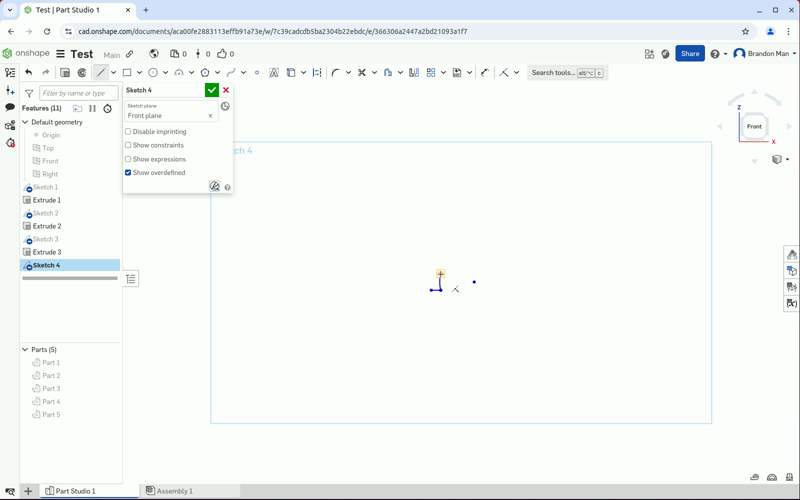
key_down(shift)
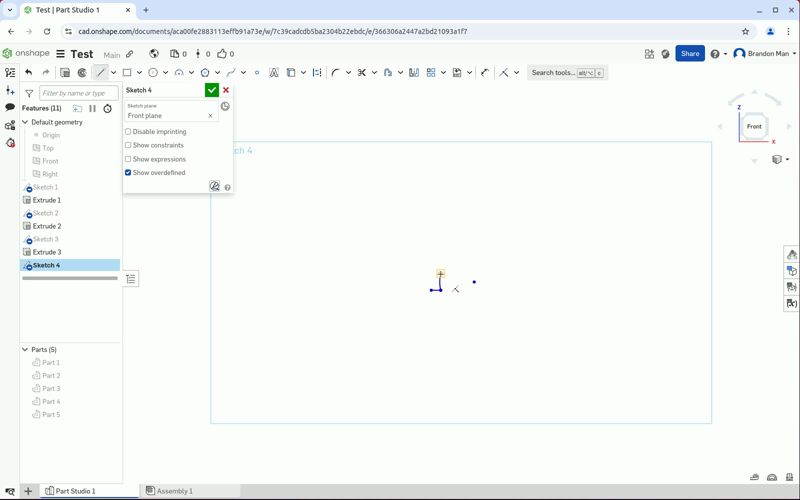
mouse_move(470, 273)
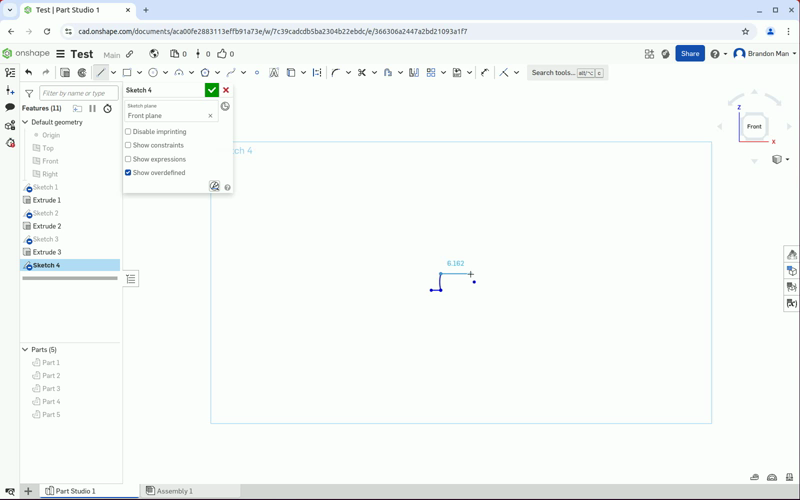
mouse_move(431, 273)
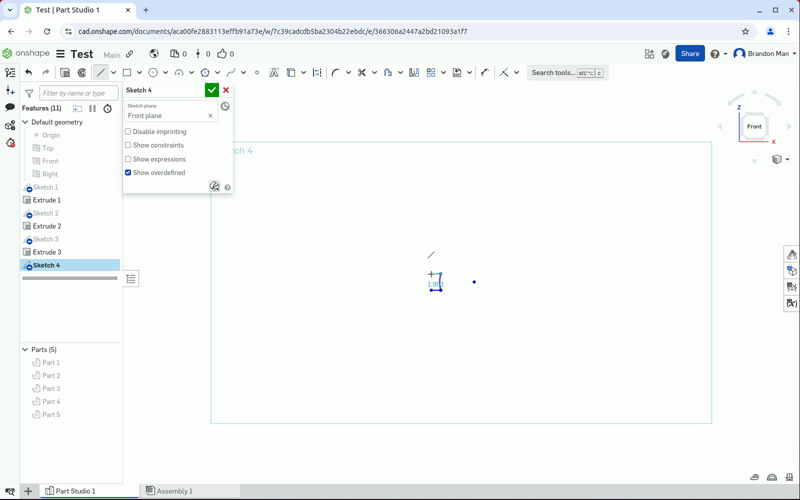
click(431, 273)
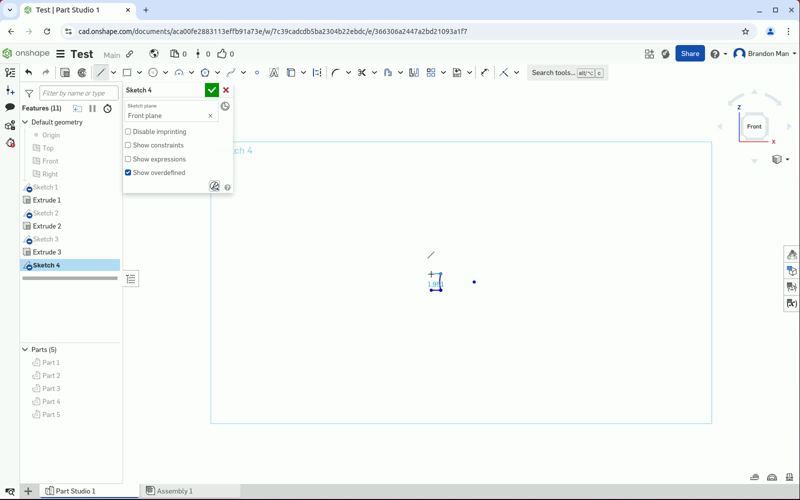
key_up(shift)
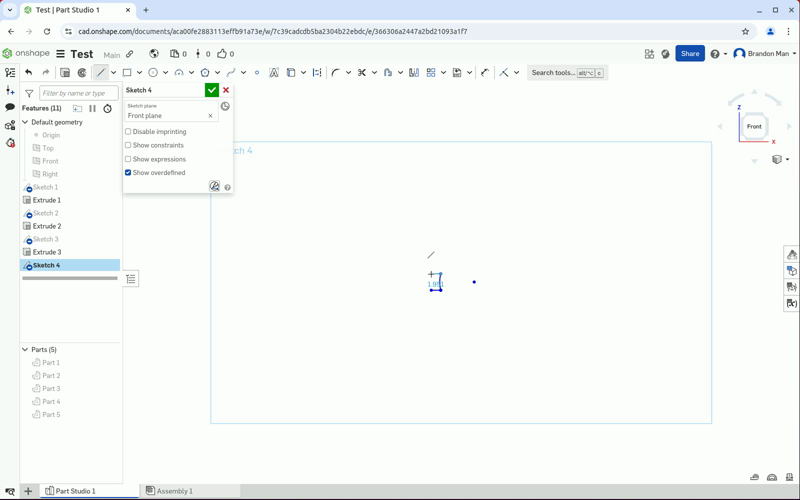
mouse_move(461, 273)
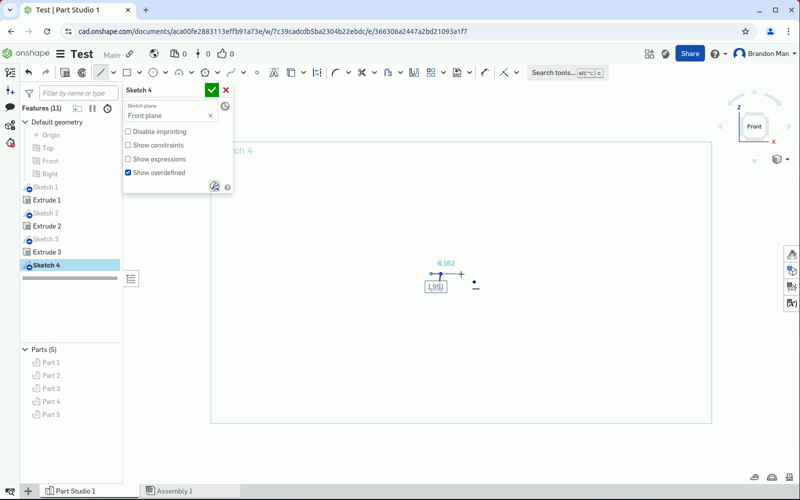
key_down(shift)
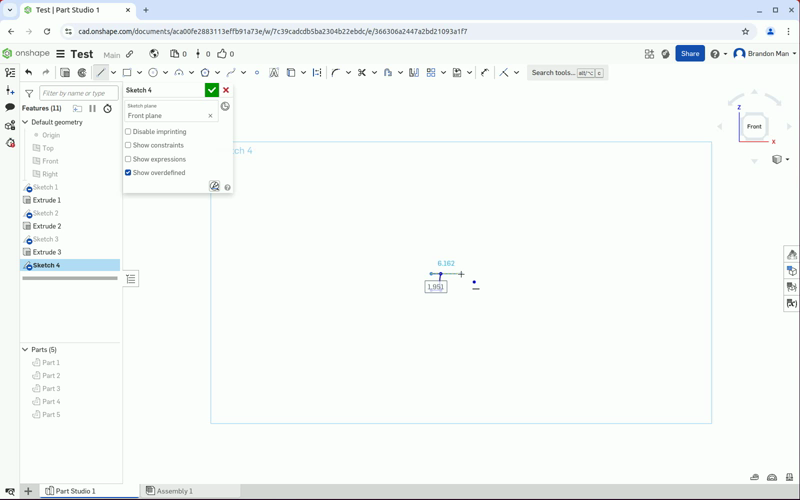
mouse_move(431, 290)
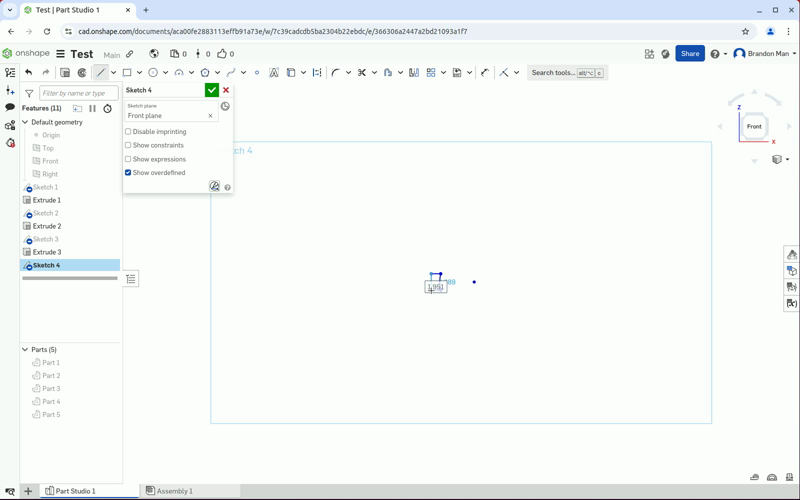
key_up(shift)
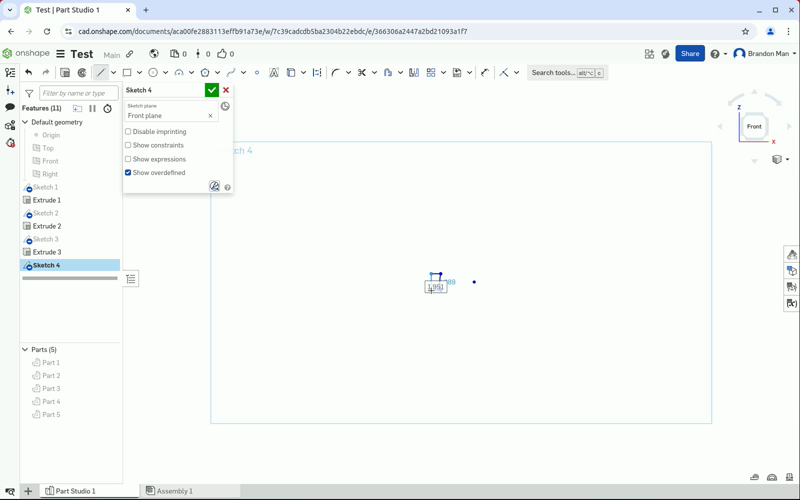
click(431, 290)
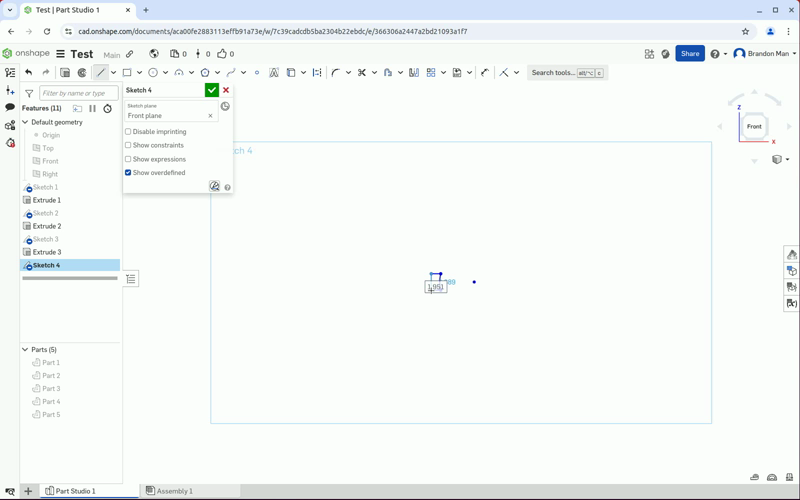
key(esc)
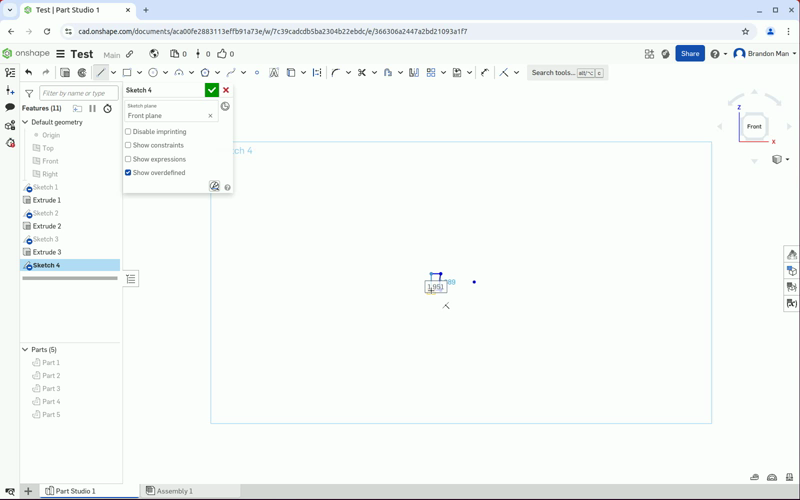
mouse_move(439, 280)
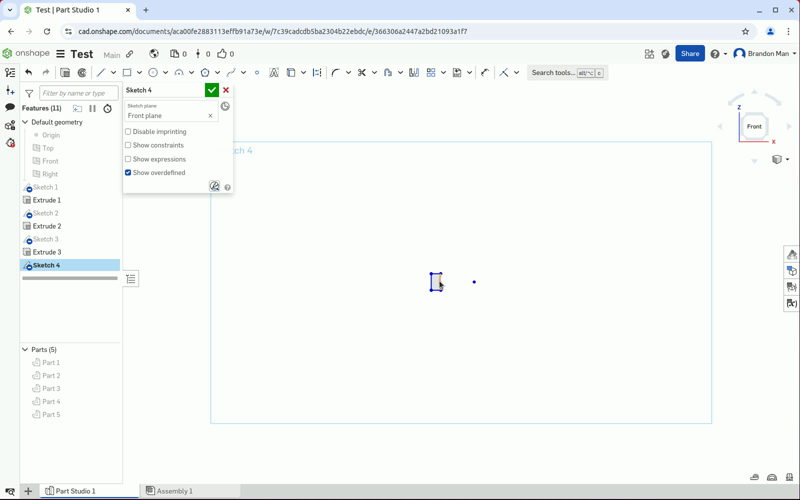
scroll(6)
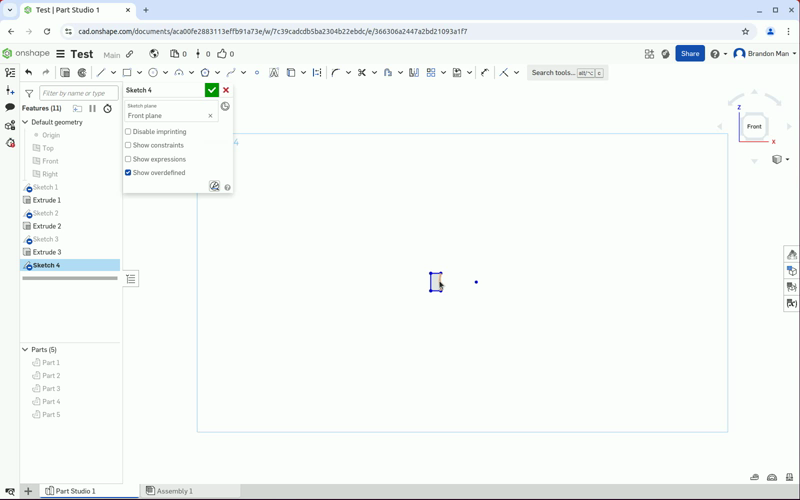
scroll(6)
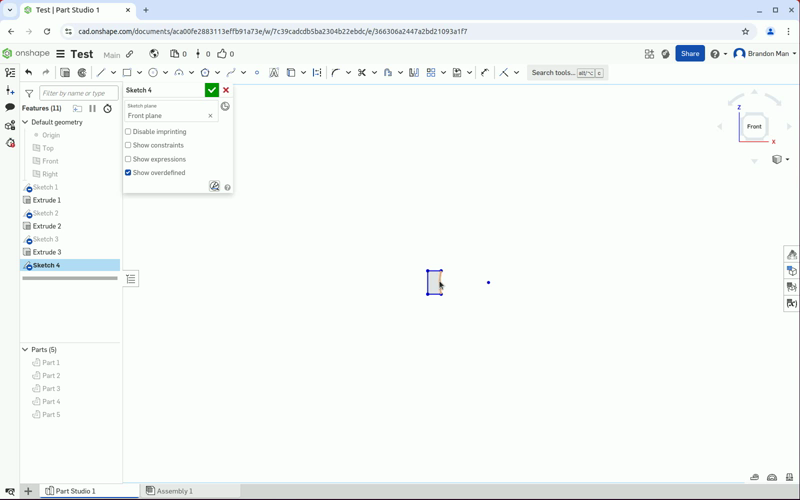
scroll(6)
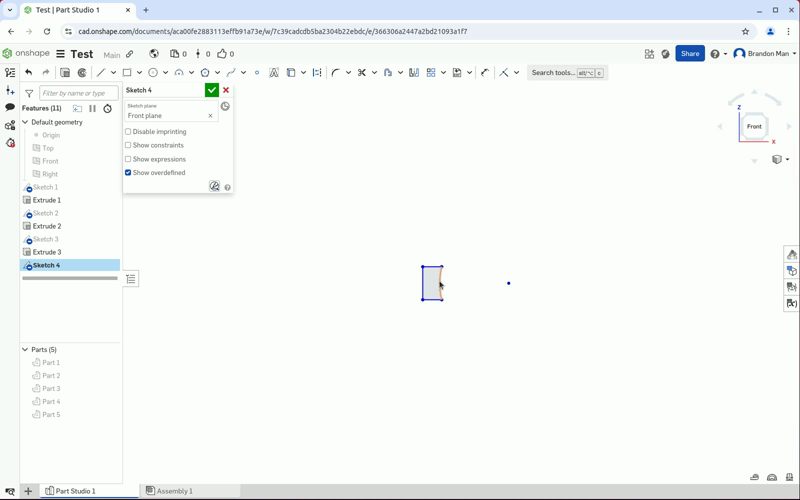
scroll(6)
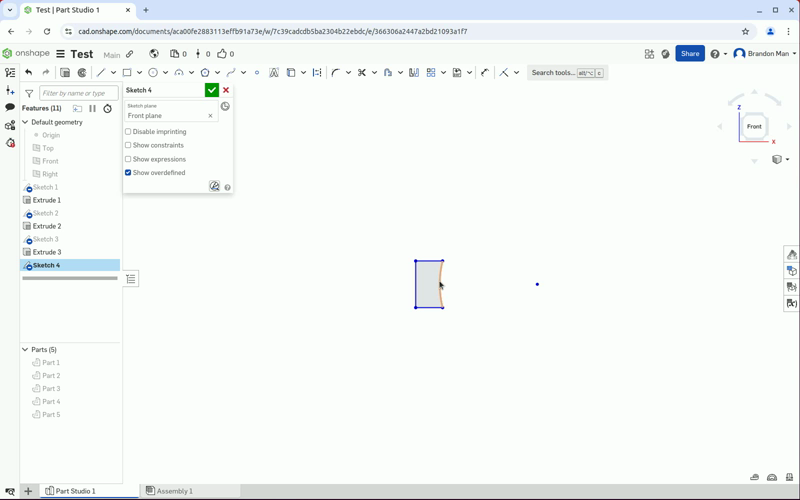
scroll(6)
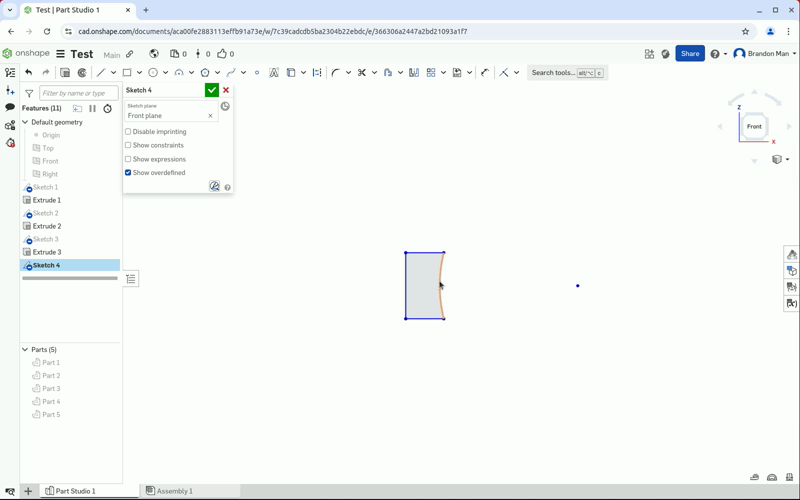
scroll(6)
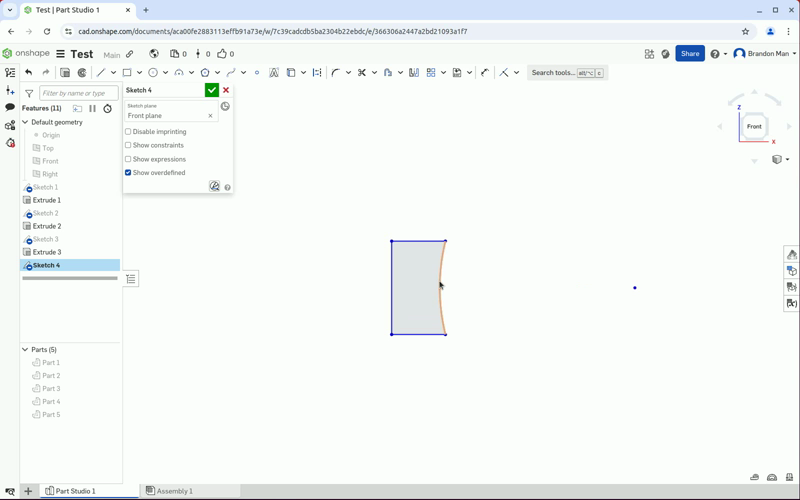
scroll(6)
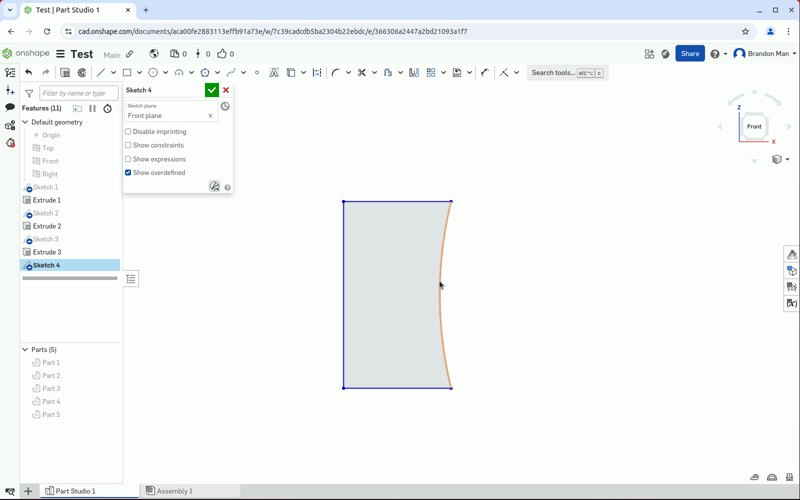
click(439, 280)
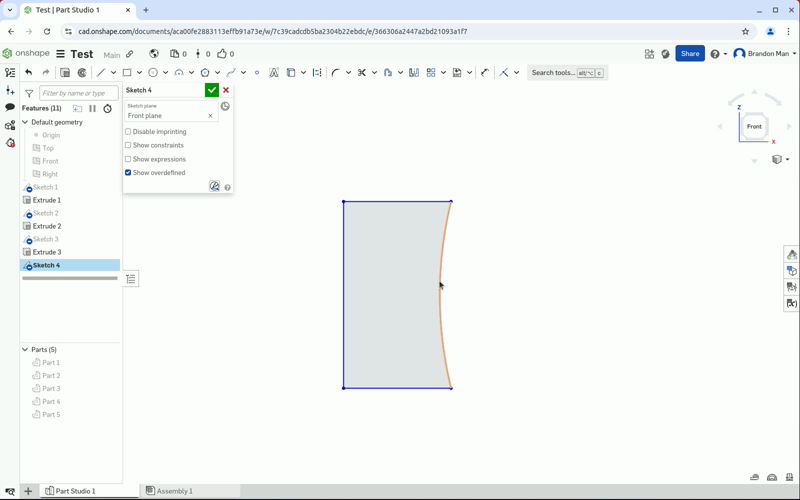
scroll(-6)
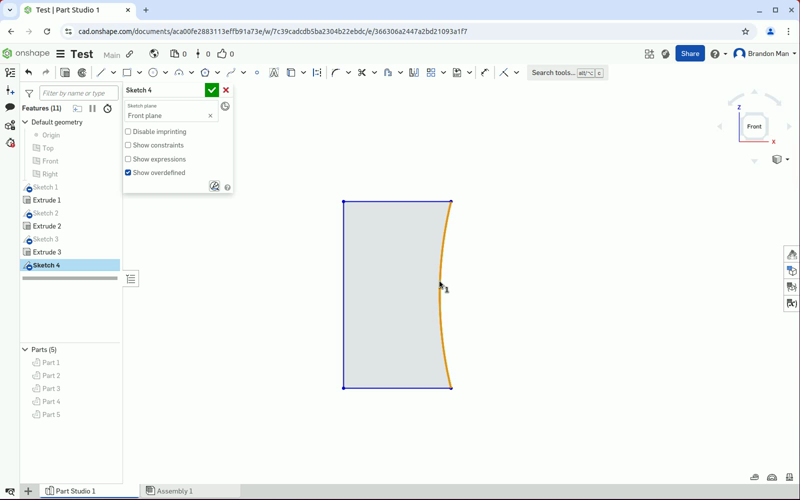
scroll(-6)
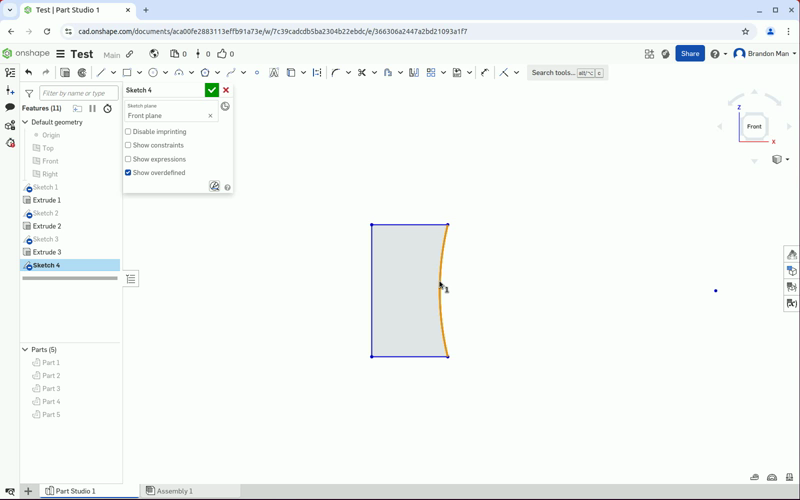
scroll(-6)
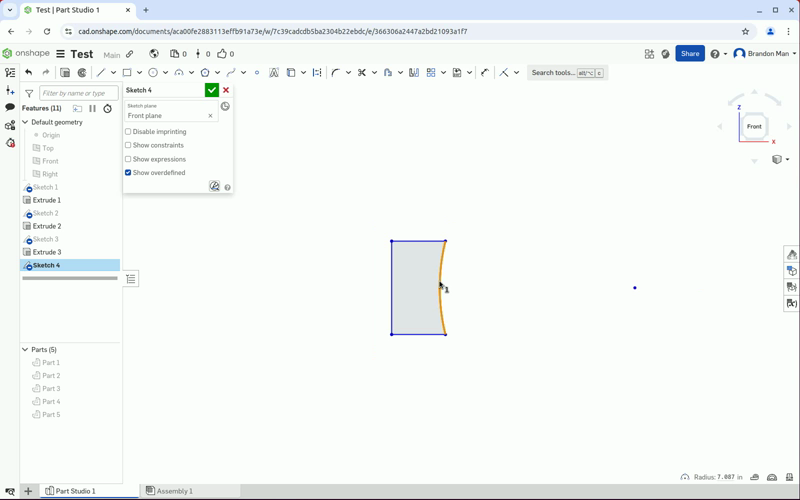
scroll(-6)
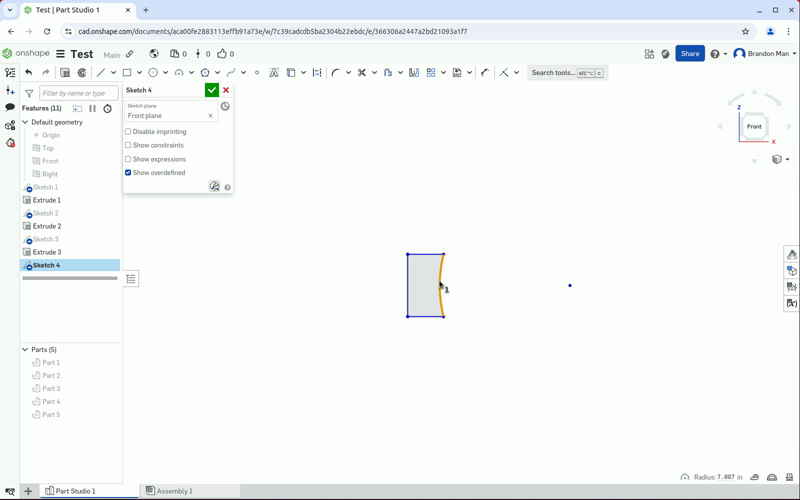
scroll(-6)
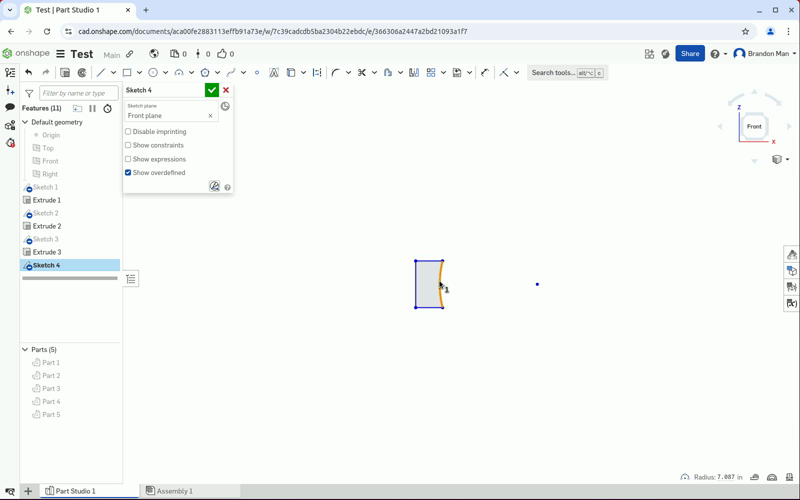
scroll(-6)
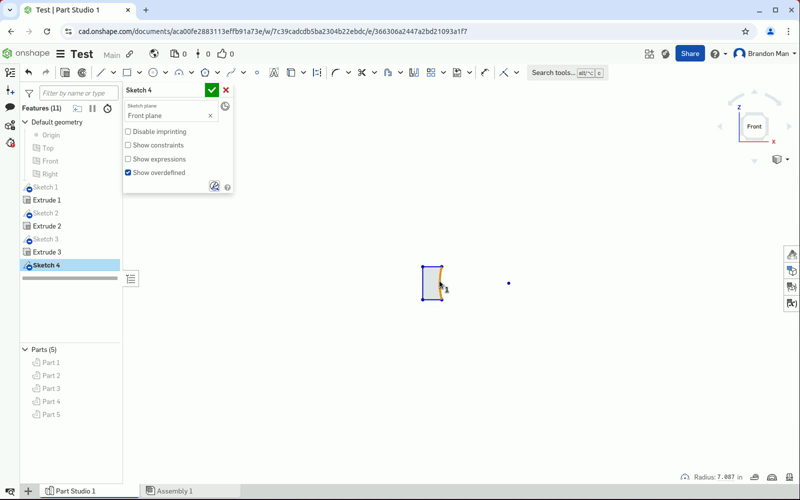
scroll(-6)
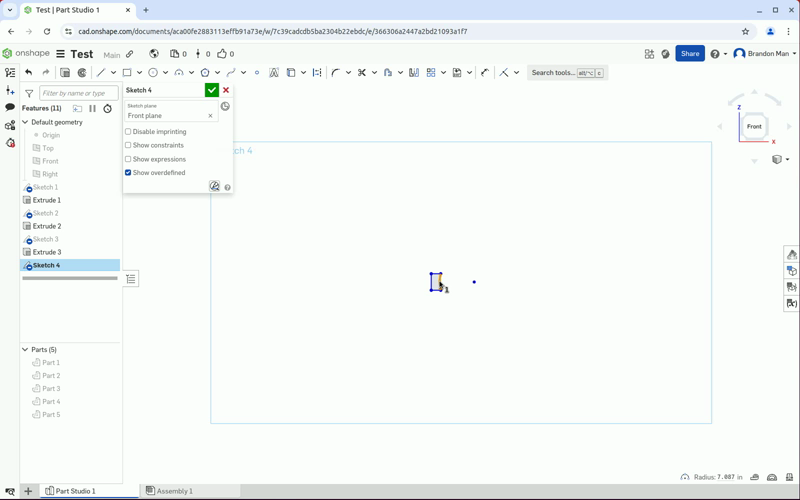
mouse_move(73, 352)
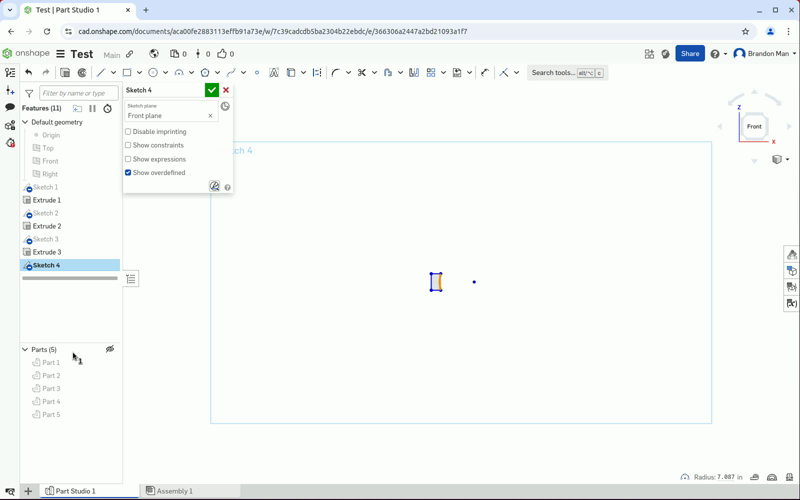
key(shift+y)
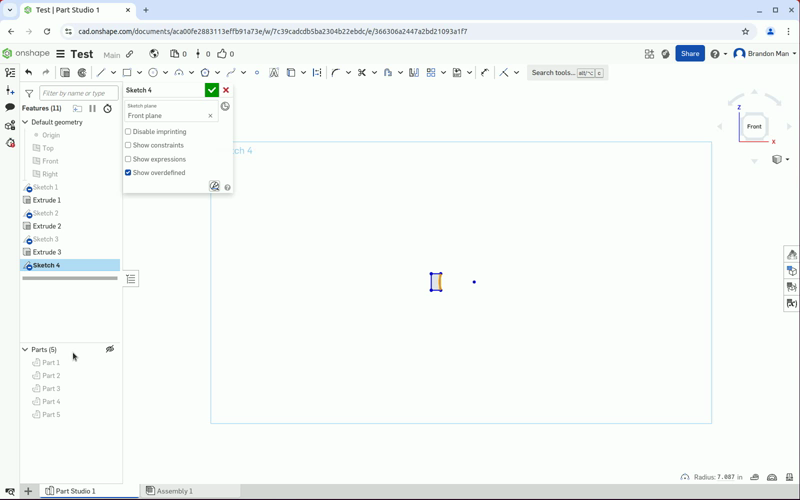
key(shift+e)
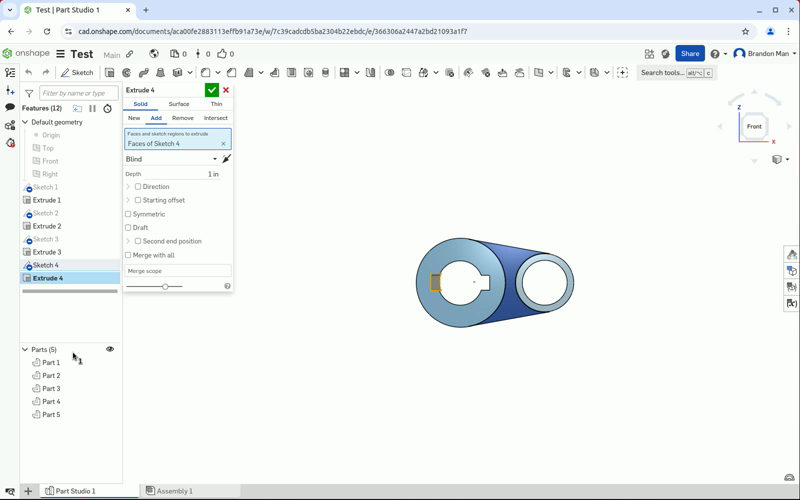
mouse_move(143, 106)
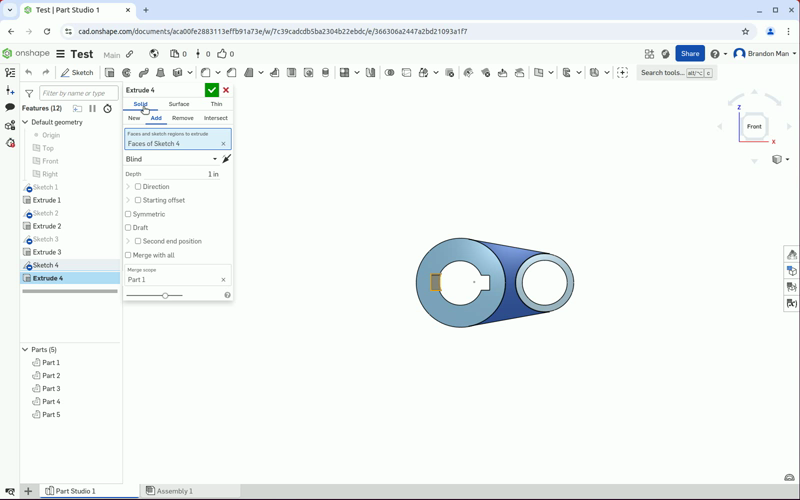
click(143, 106)
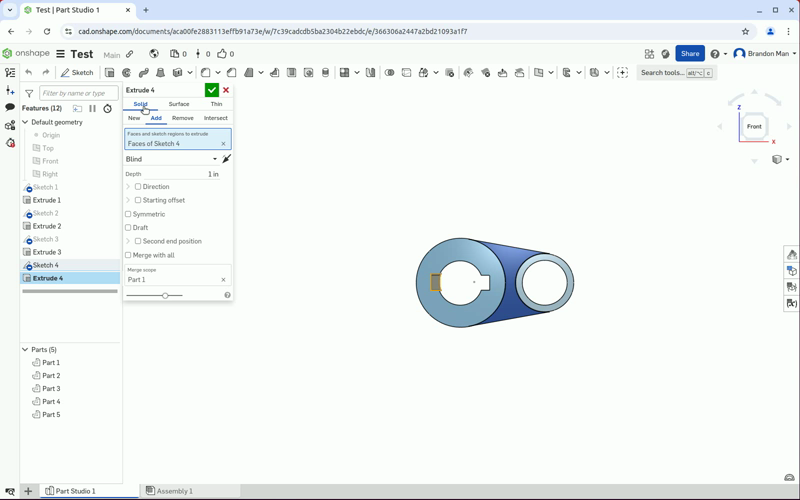
mouse_move(137, 120)
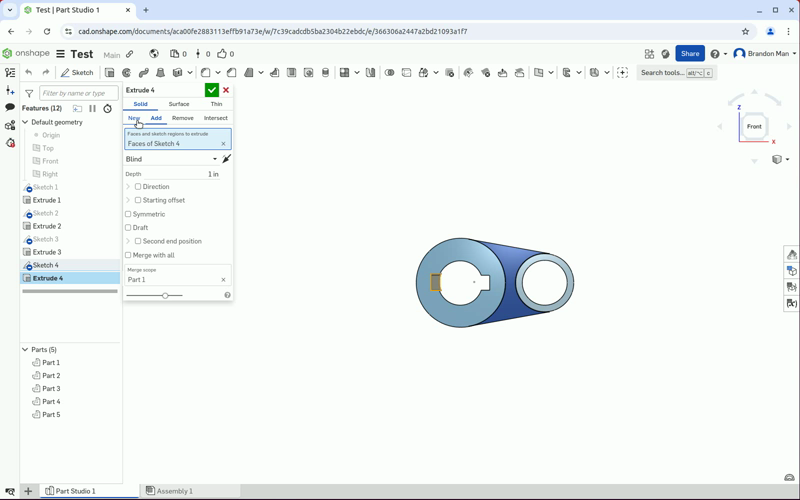
click(137, 120)
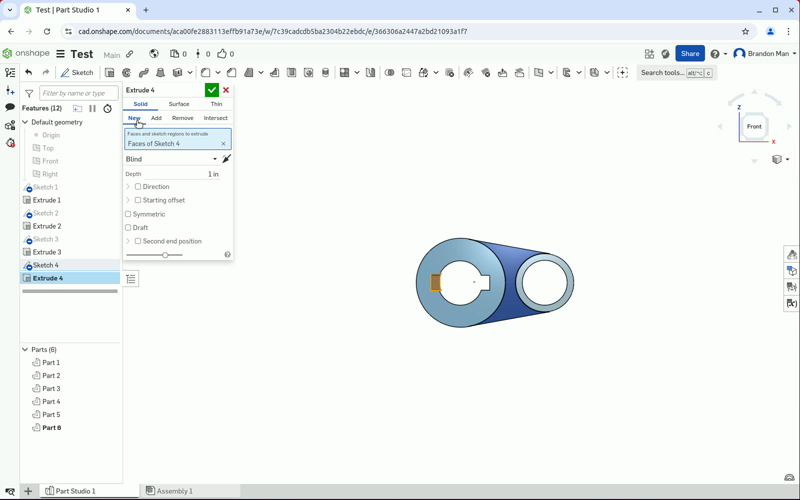
key(tab, 4)
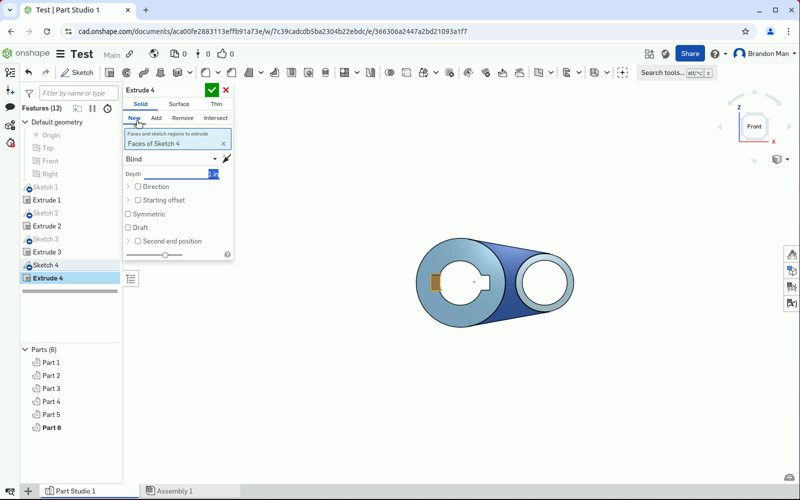
text(7.943)
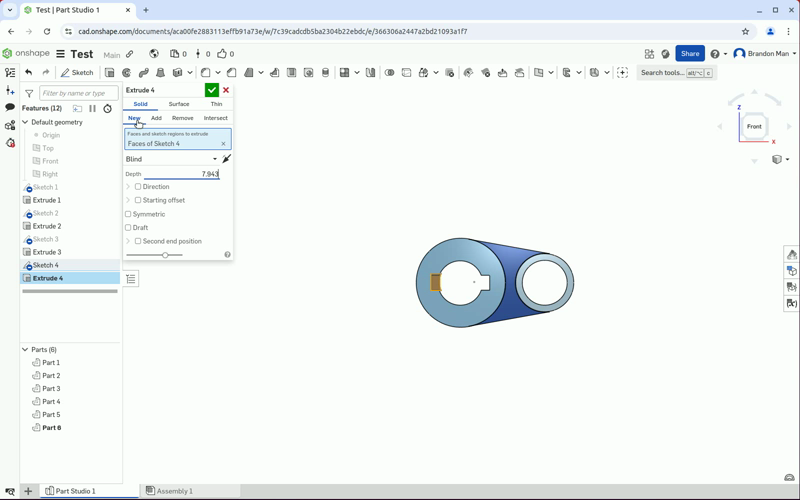
key(enter)
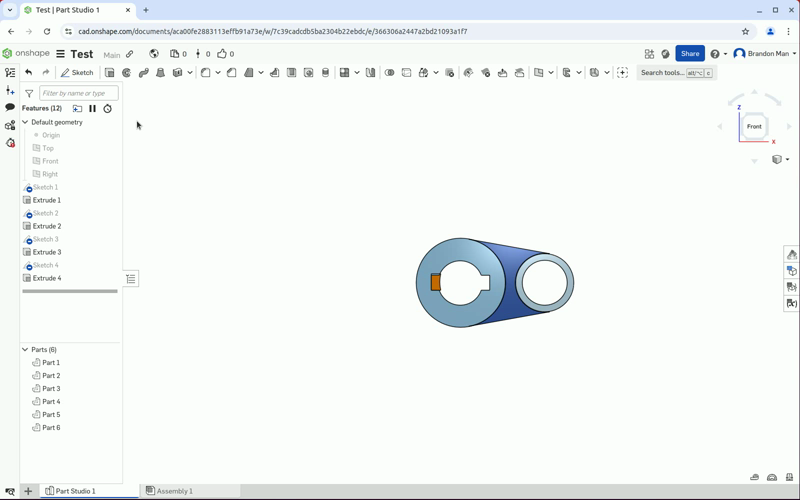
key(shift+h)
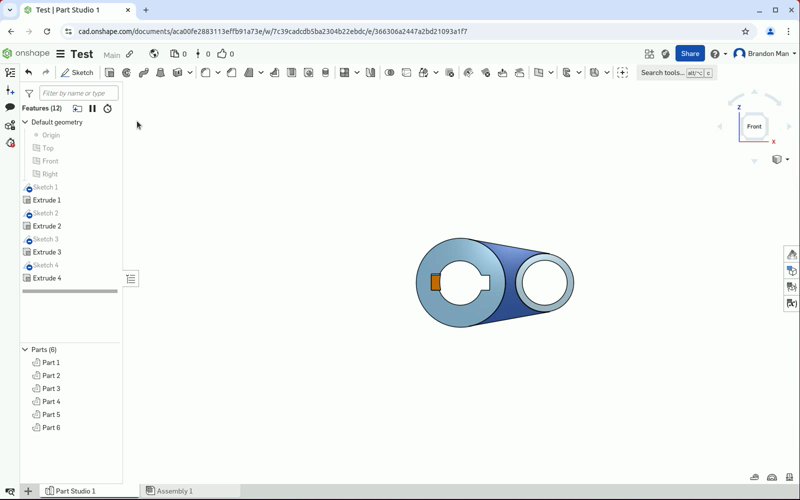
key(shift+h)
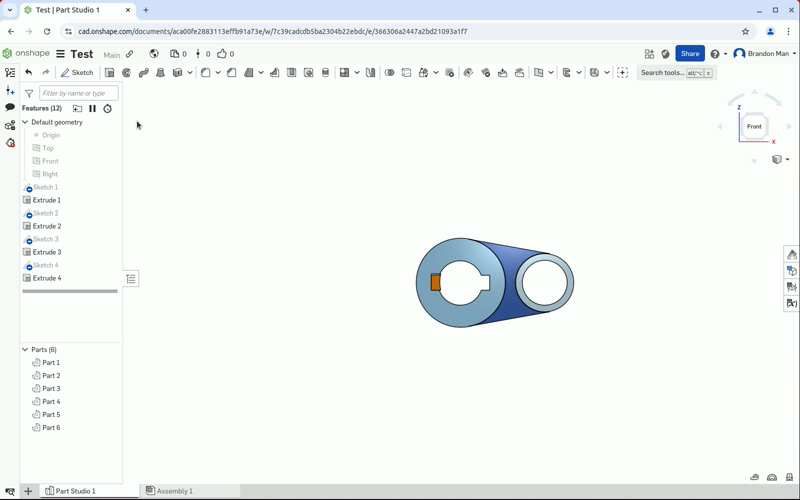
mouse_move(73, 189)
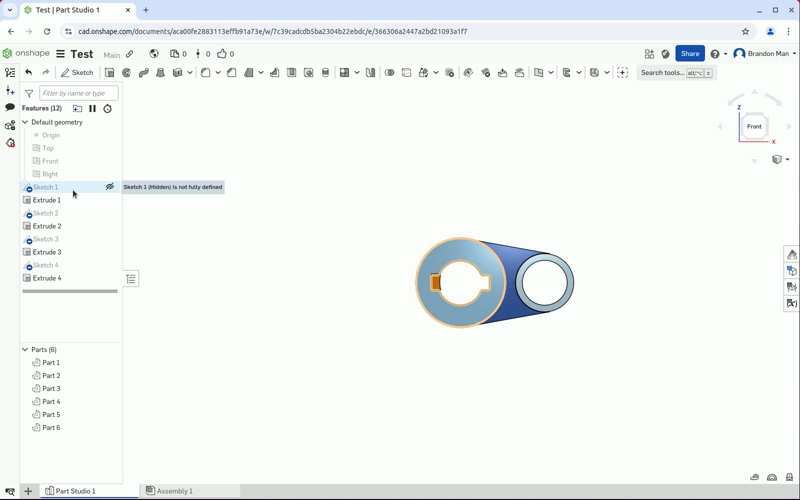
click(73, 189)
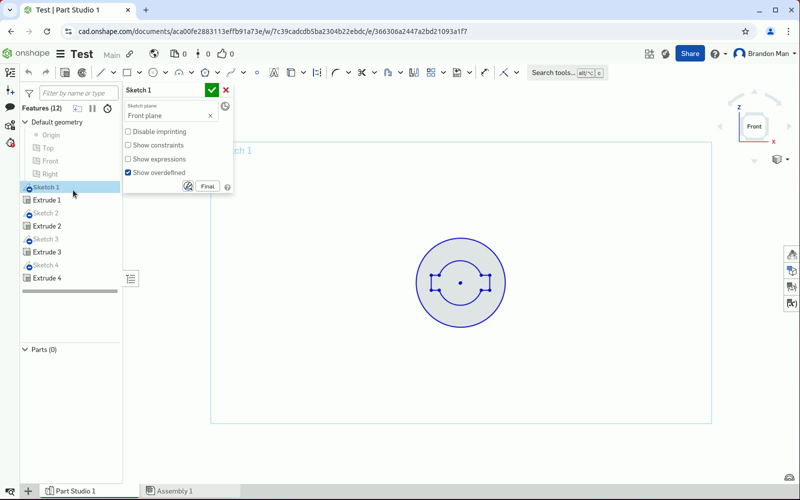
mouse_move(229, 92)
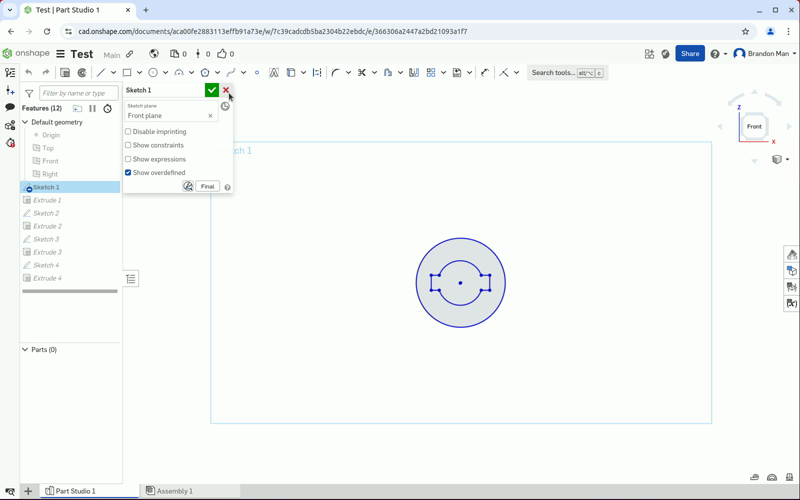
click(229, 92)
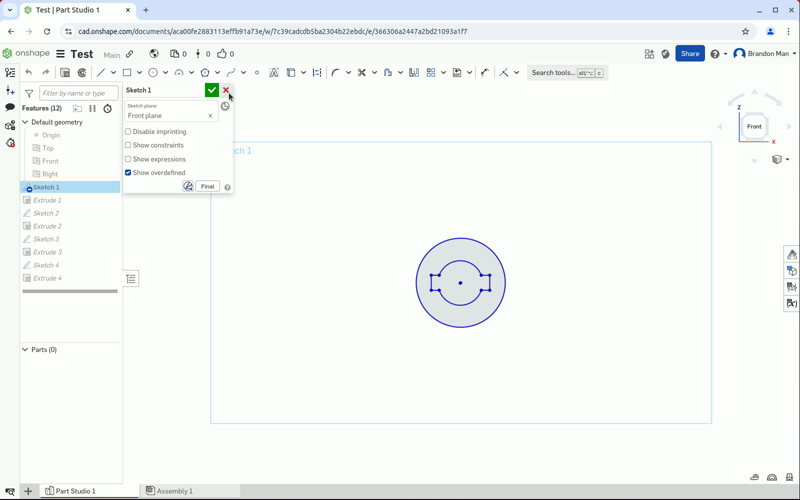
key(shift+s)
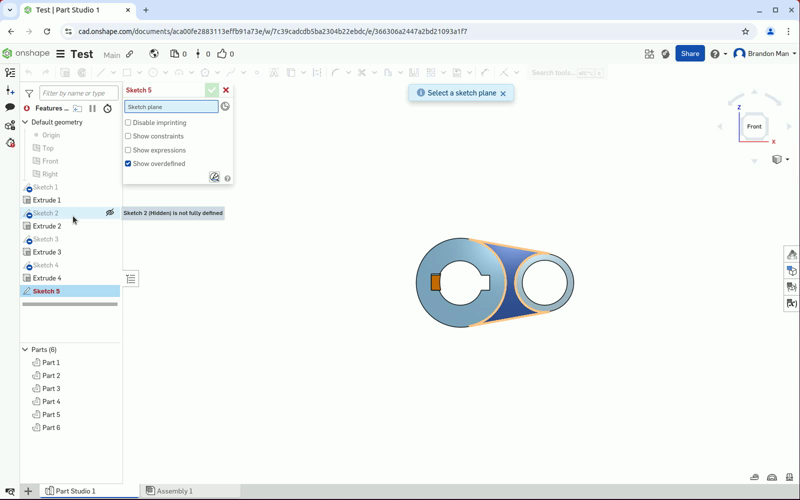
scroll(3)
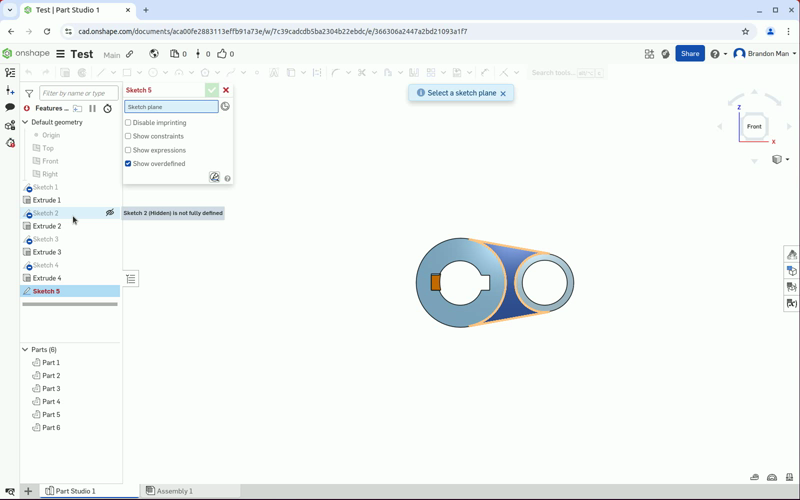
mouse_move(73, 163)
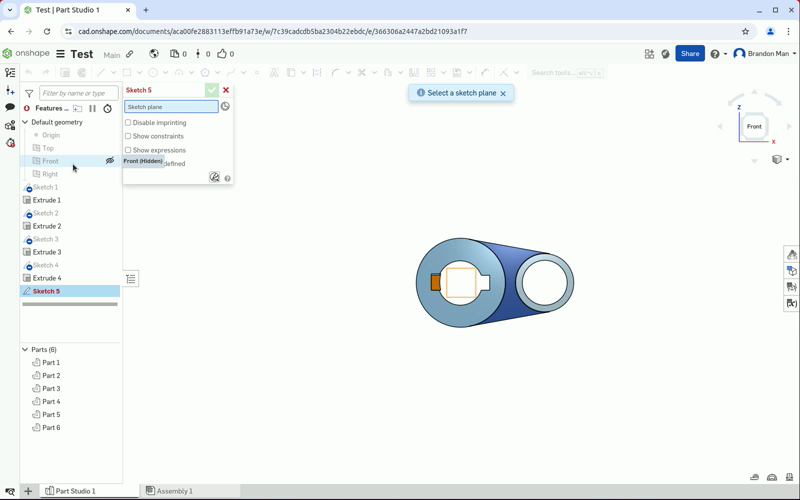
click(73, 163)
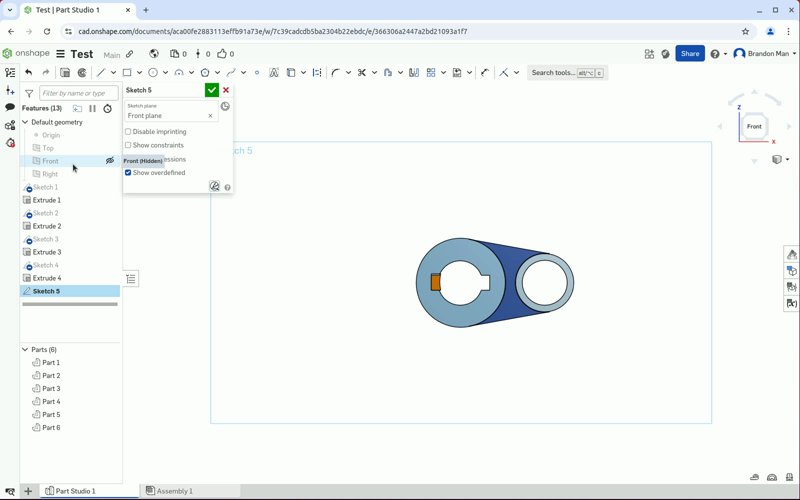
mouse_move(73, 352)
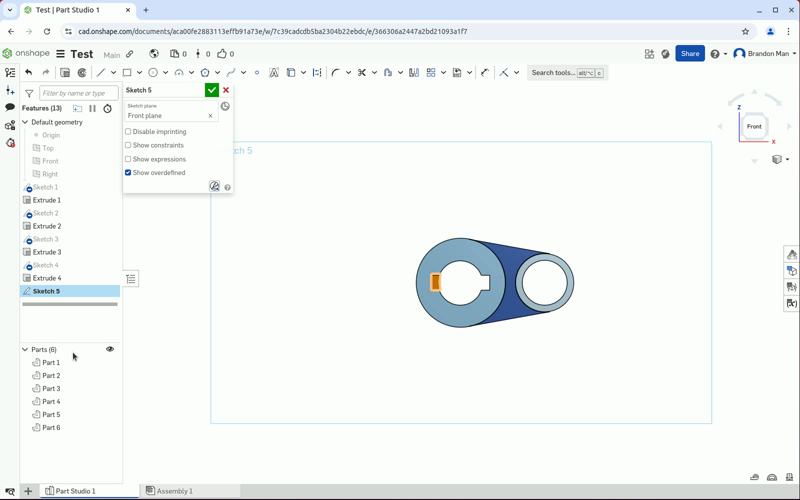
key(y)
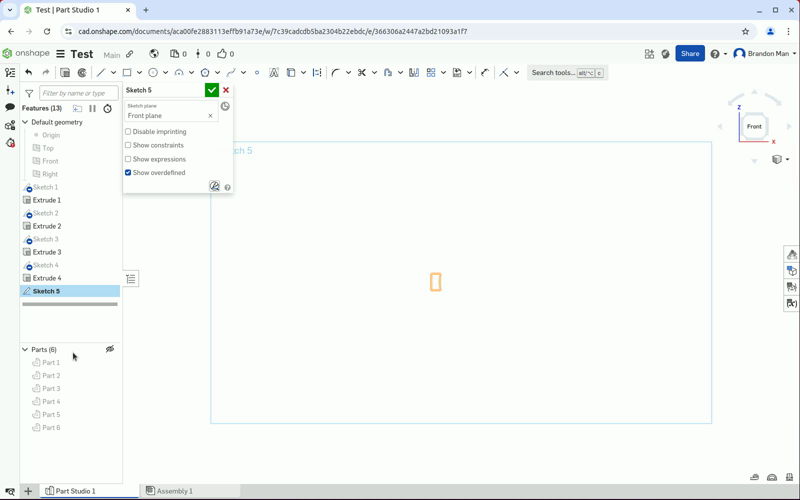
key(c)
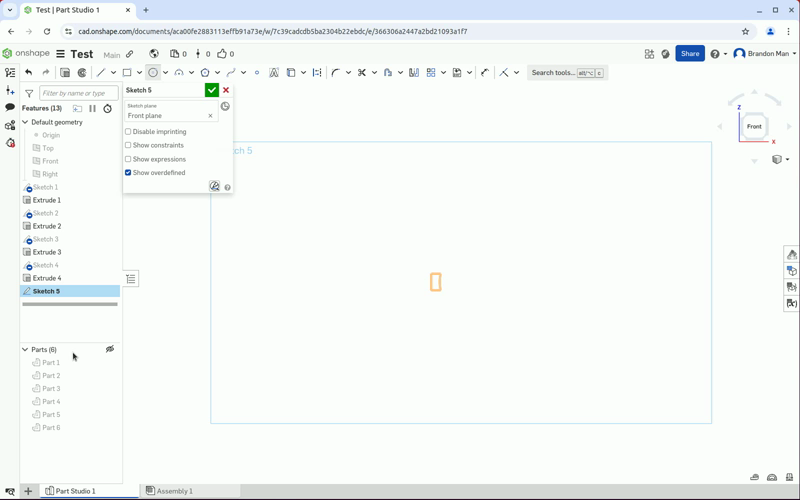
key_down(shift)
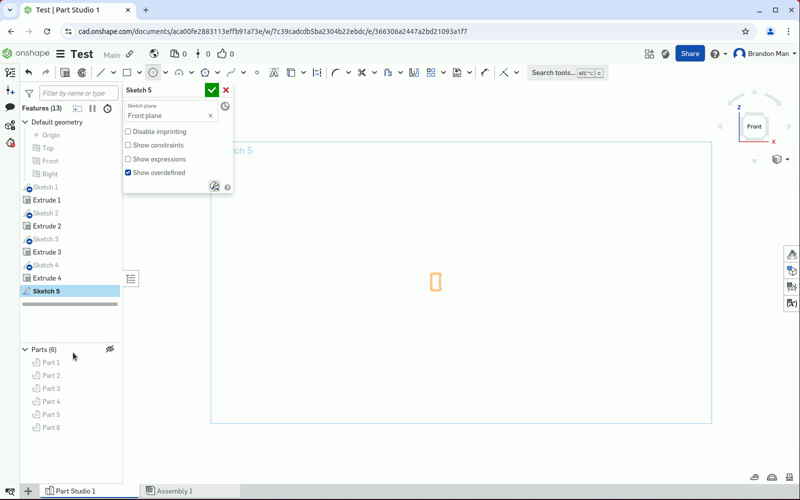
mouse_move(460, 282)
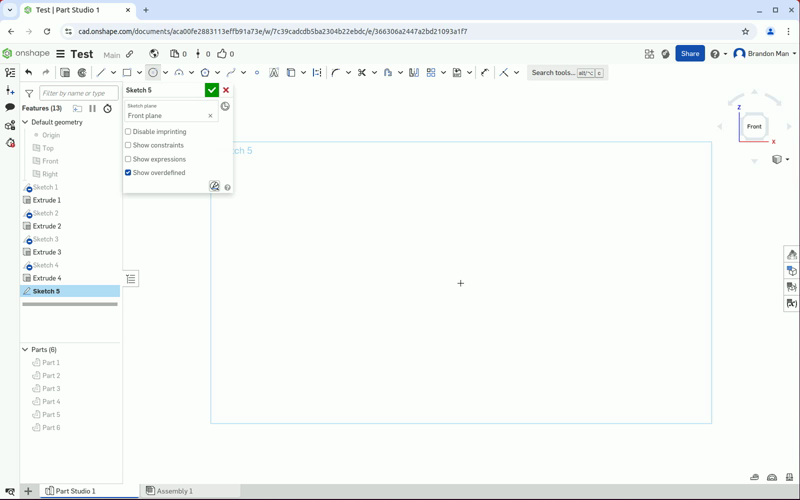
click(460, 282)
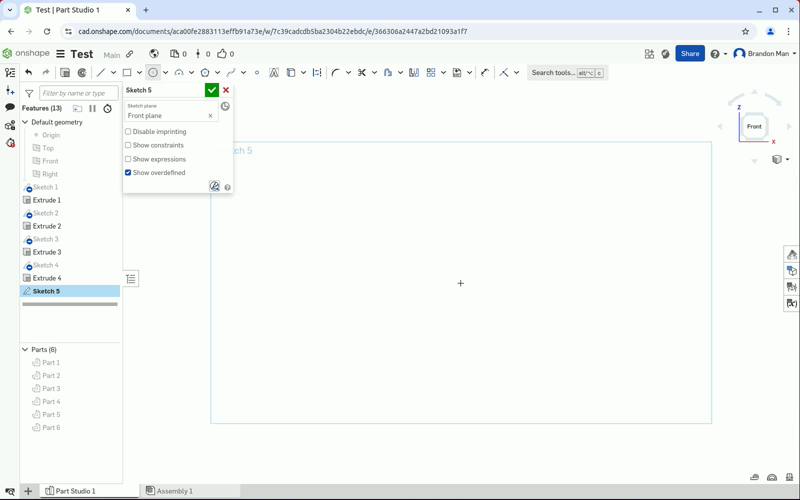
key_up(shift)
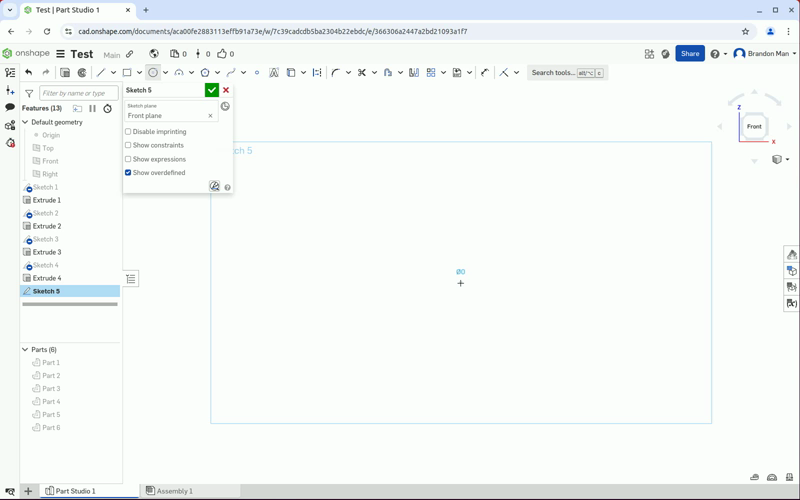
mouse_move(505, 282)
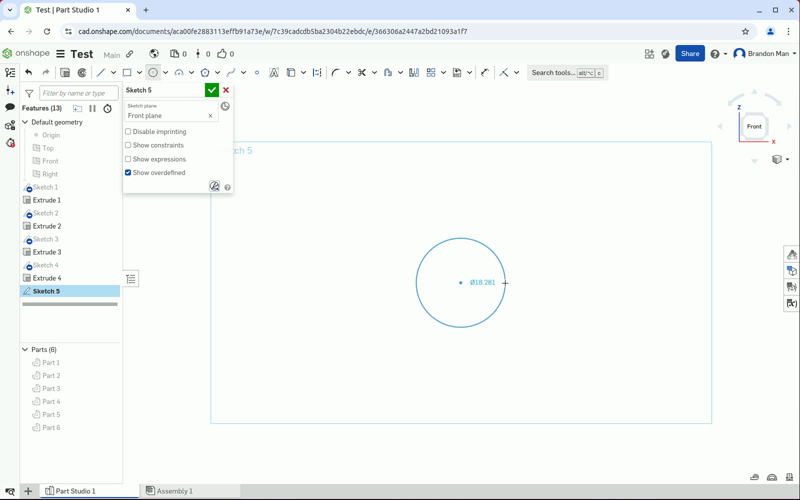
click(505, 282)
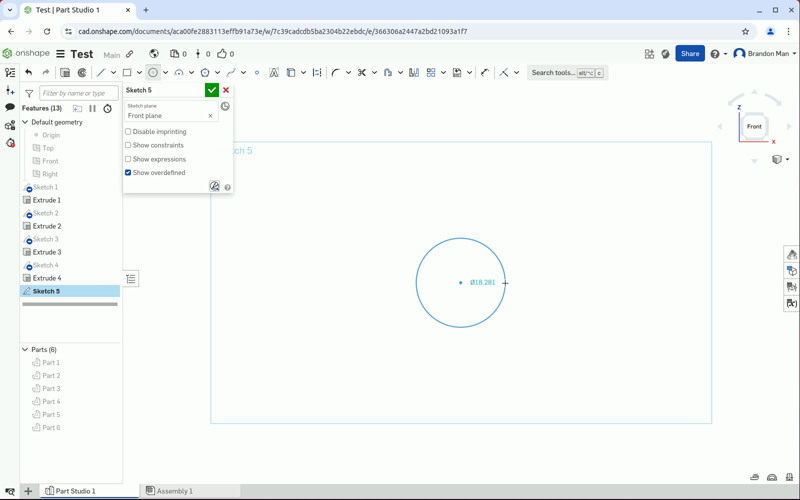
key(esc)
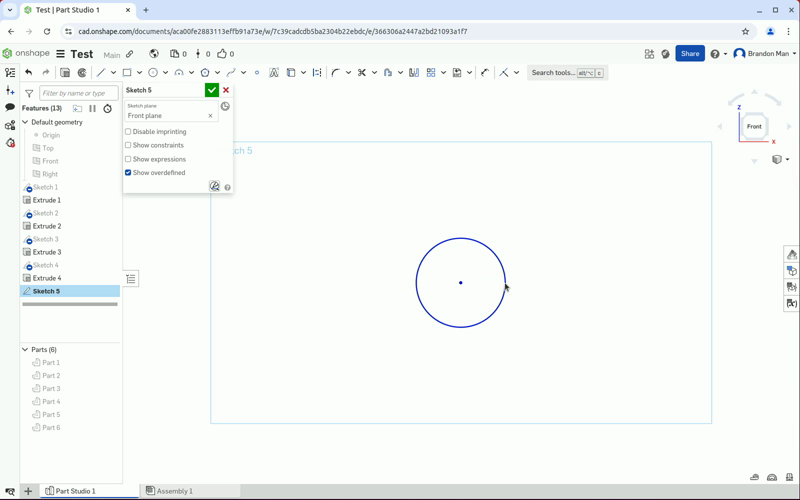
key(l)
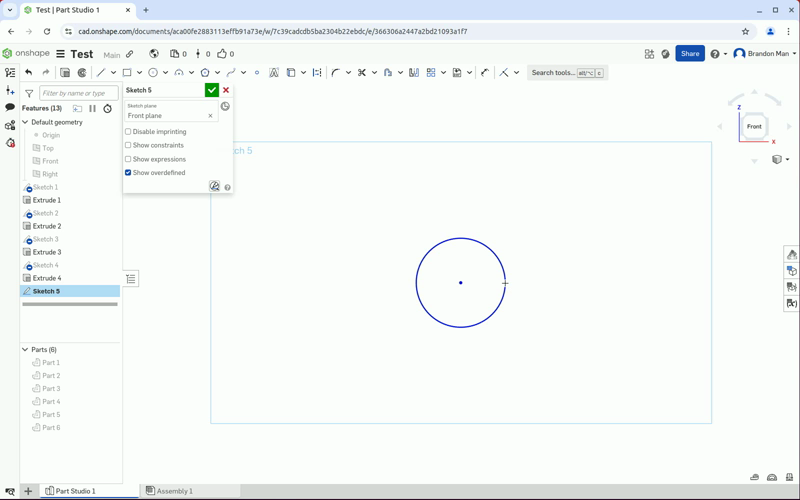
key_down(shift)
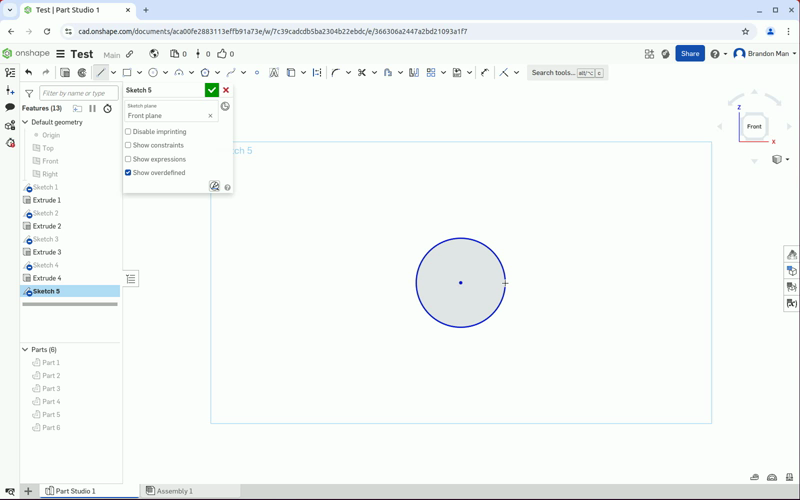
mouse_move(431, 290)
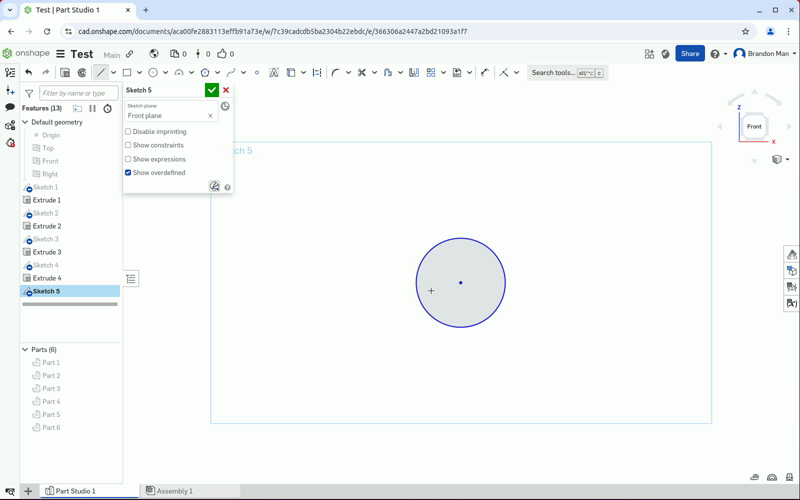
click(431, 290)
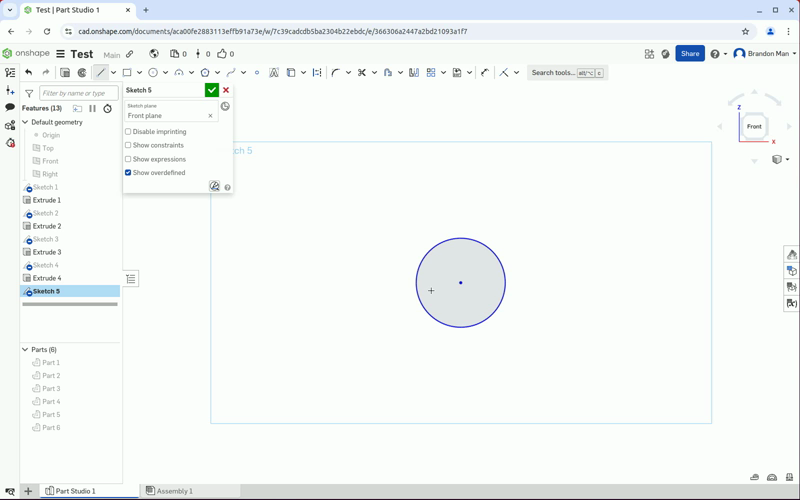
key_up(shift)
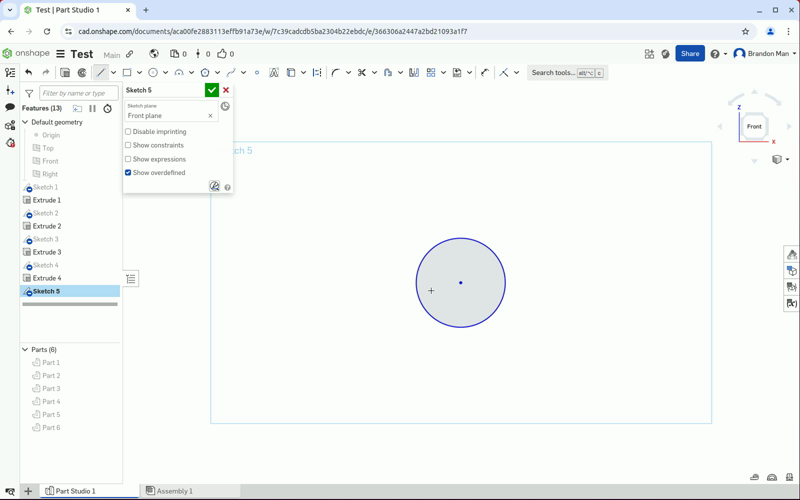
key_down(shift)
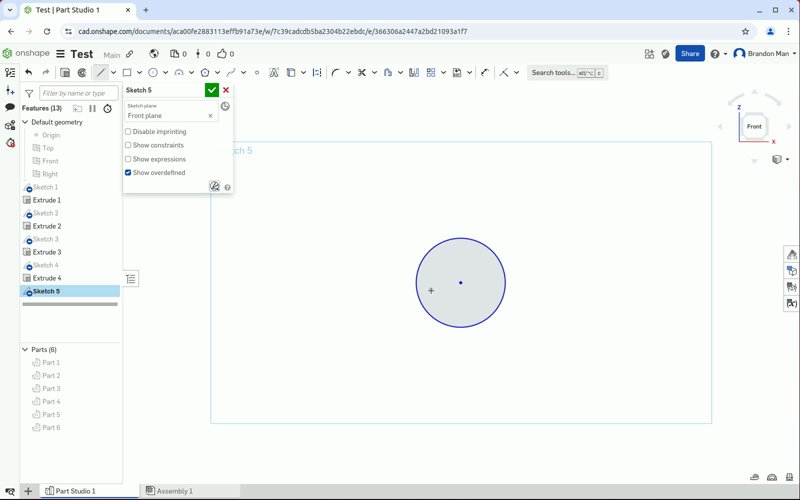
mouse_move(461, 290)
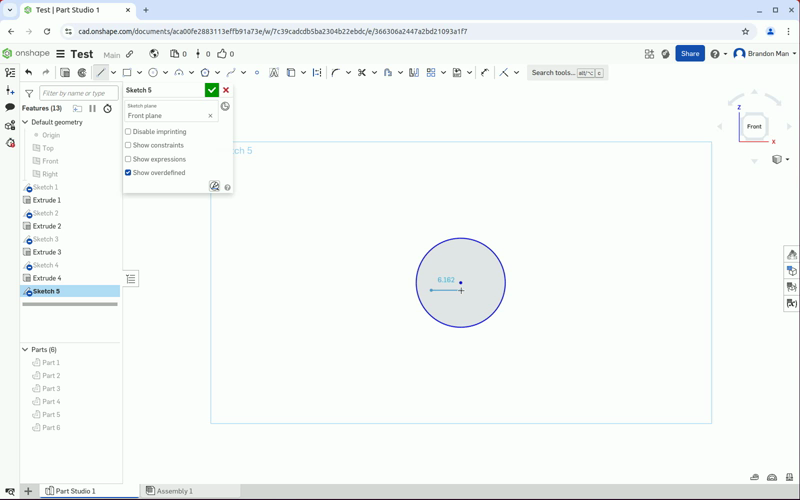
mouse_move(439, 290)
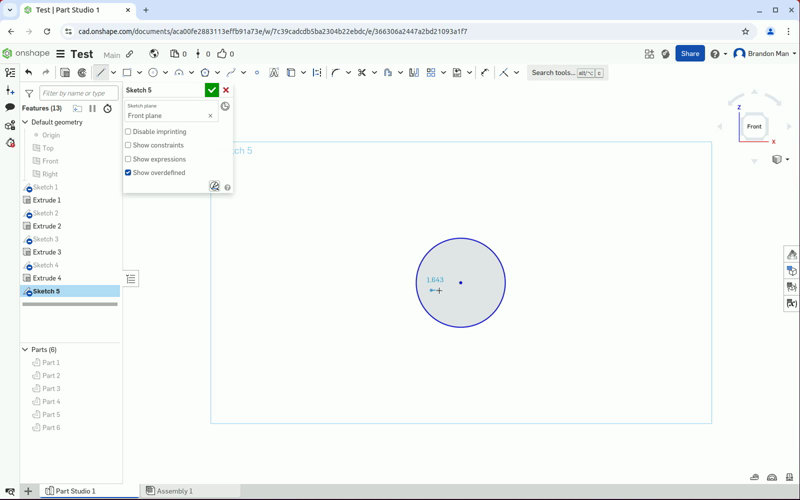
click(439, 290)
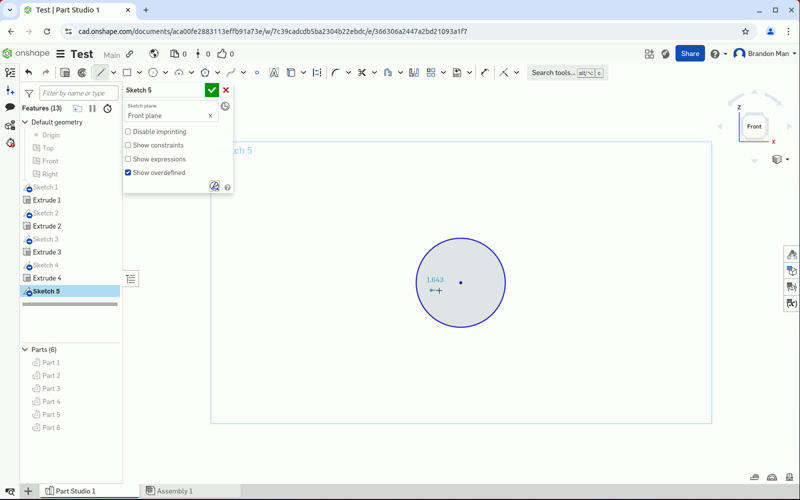
key_up(shift)
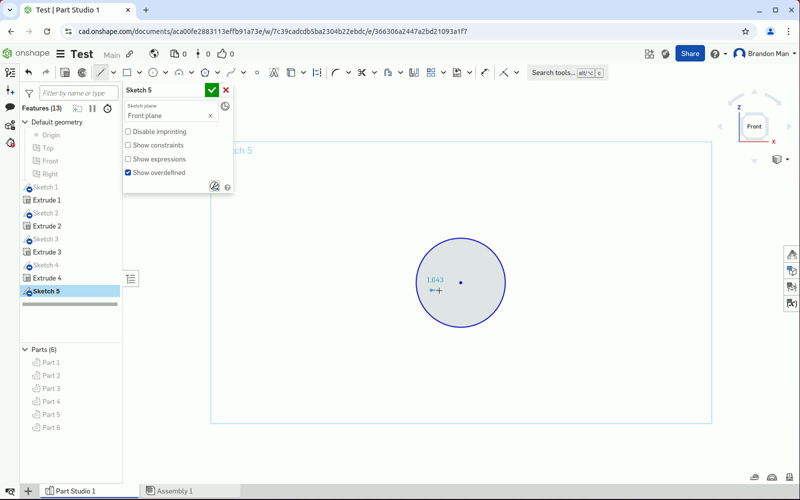
key(esc)
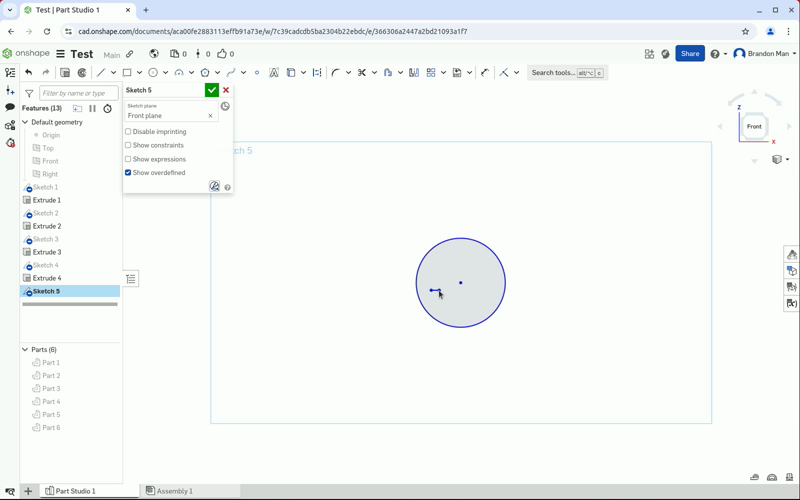
key(a)
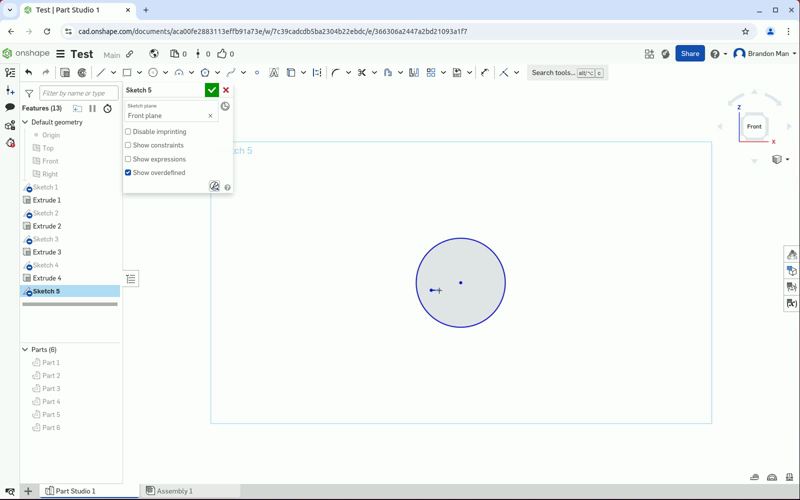
mouse_move(439, 290)
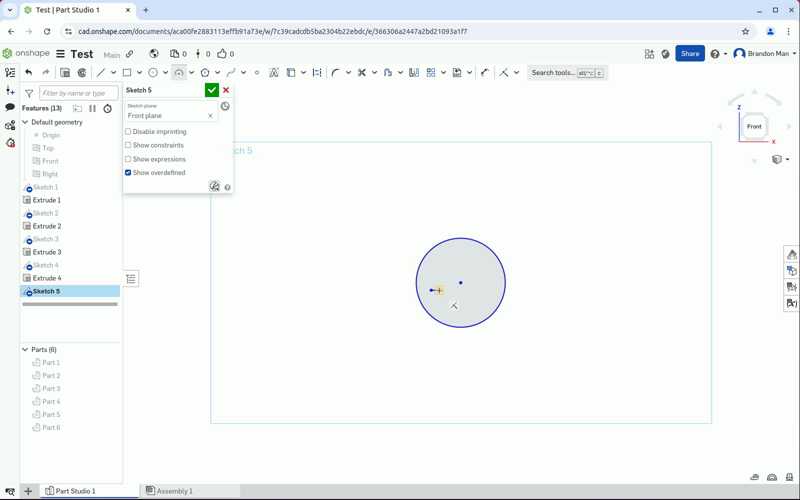
click(439, 290)
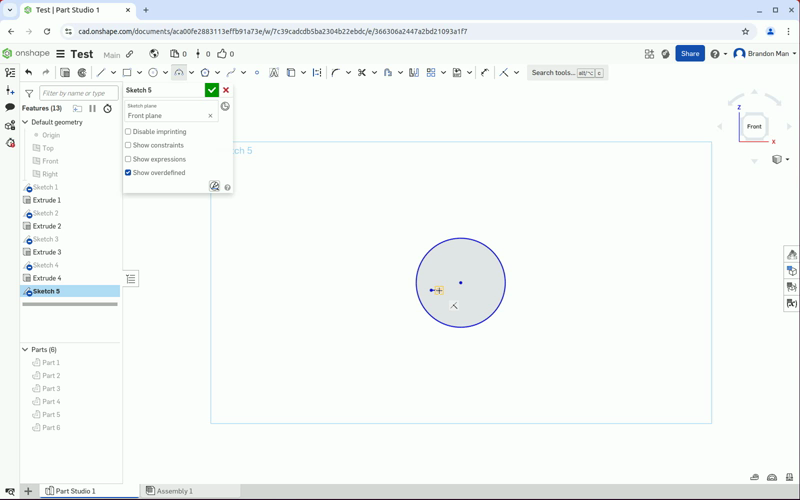
key_down(shift)
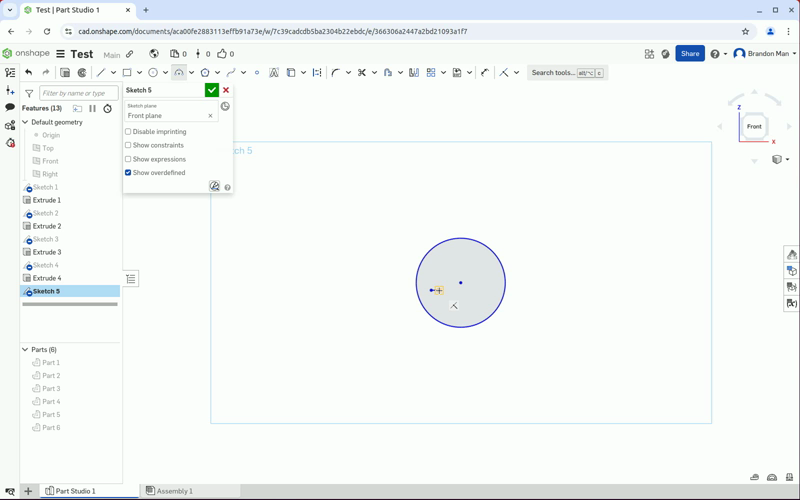
mouse_move(481, 290)
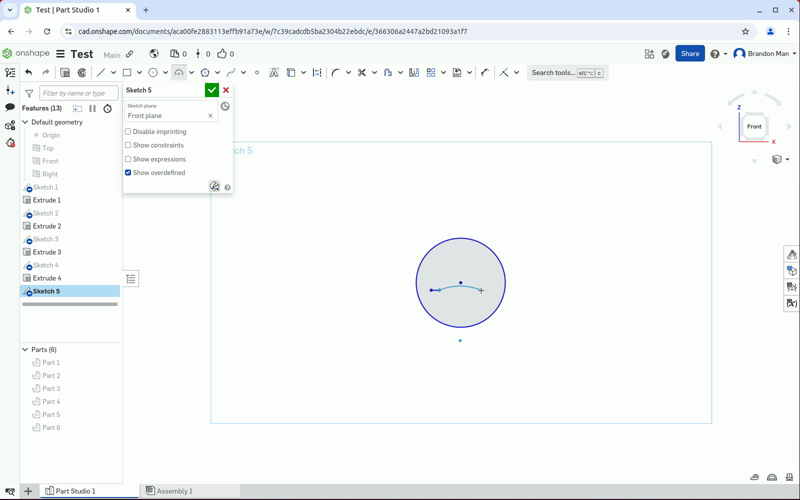
click(481, 290)
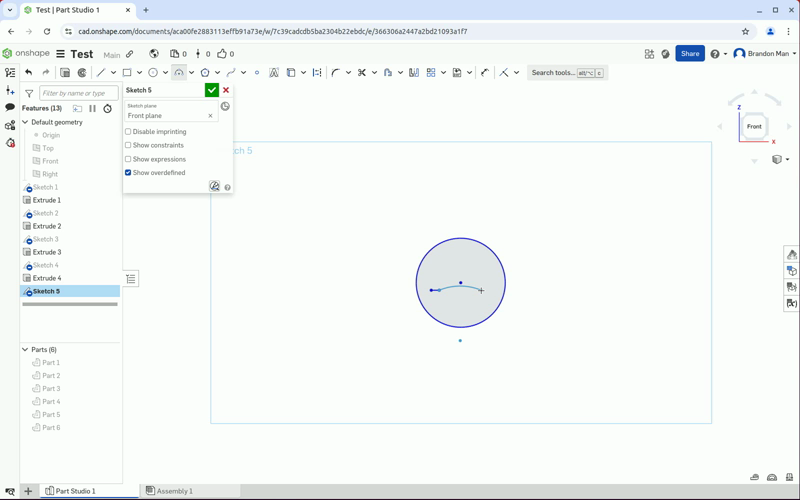
mouse_move(460, 305)
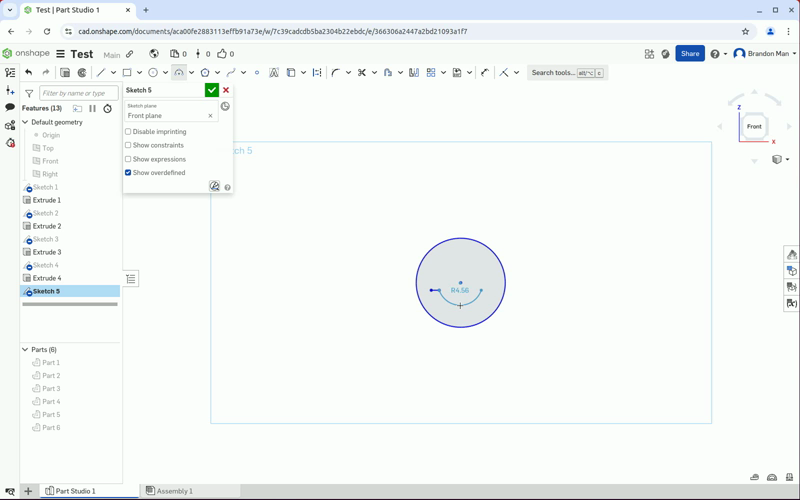
click(460, 305)
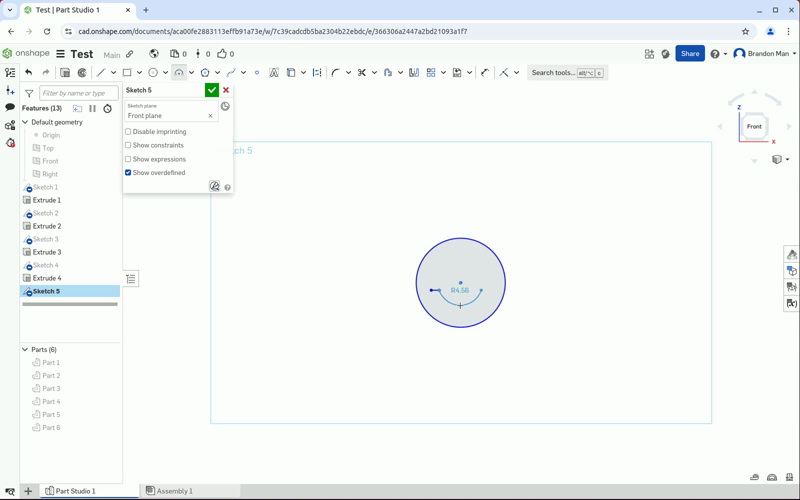
key_up(shift)
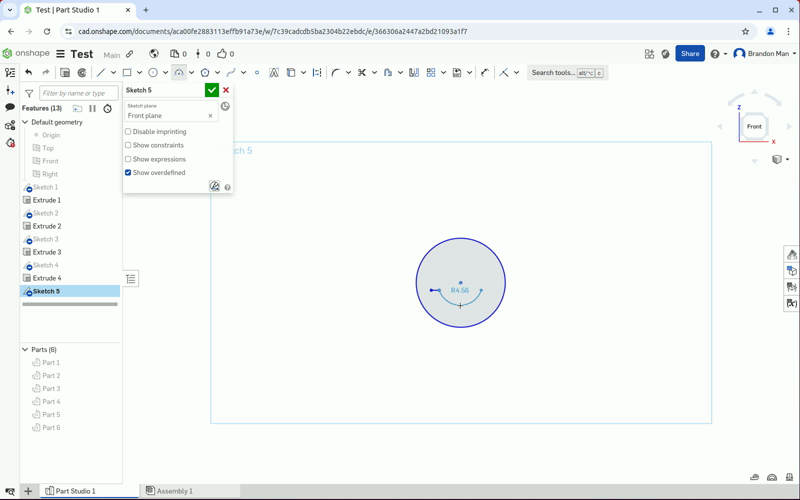
key(esc)
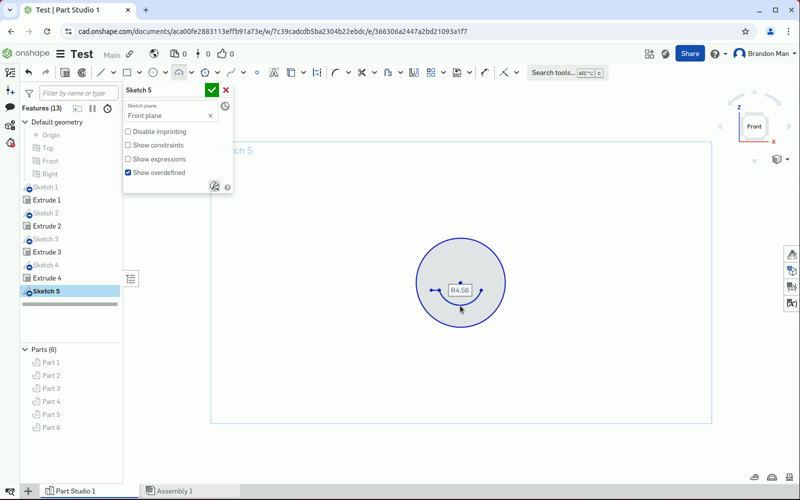
key(l)
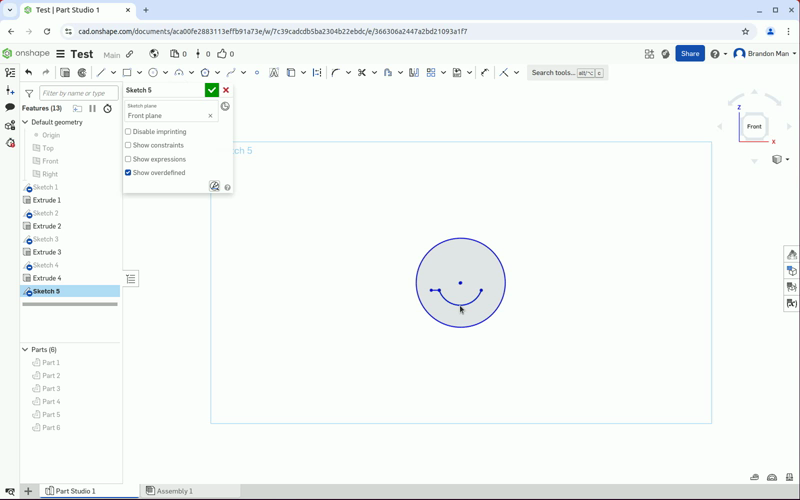
mouse_move(481, 290)
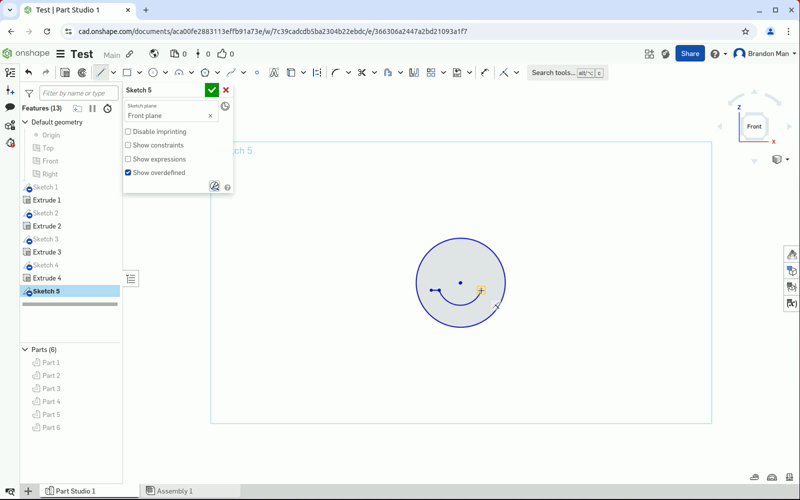
click(481, 290)
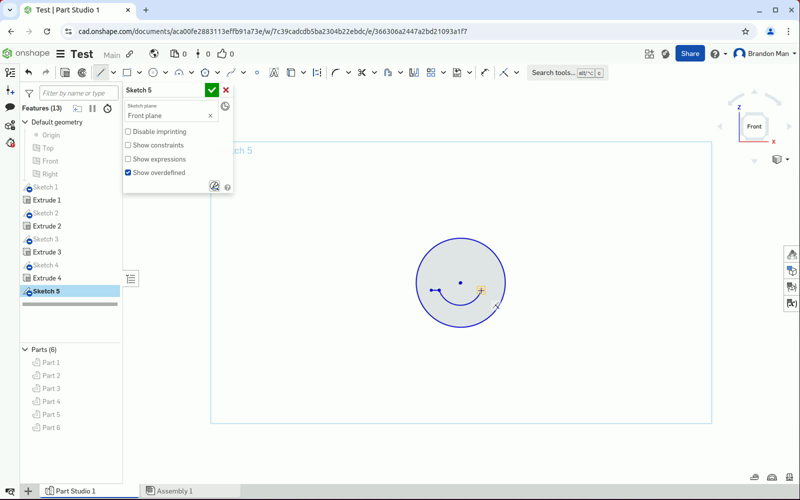
key_down(shift)
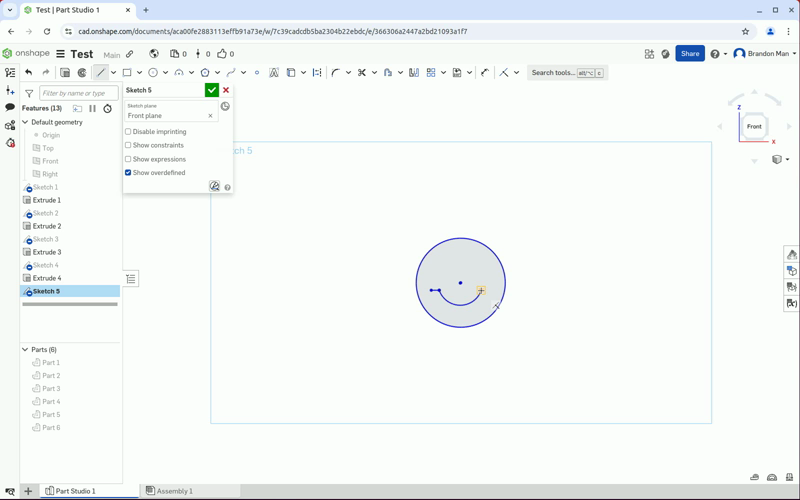
mouse_move(511, 290)
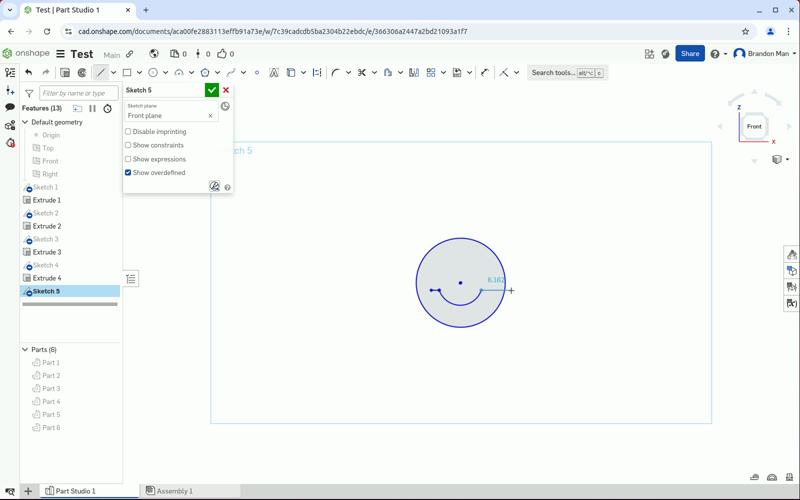
mouse_move(489, 290)
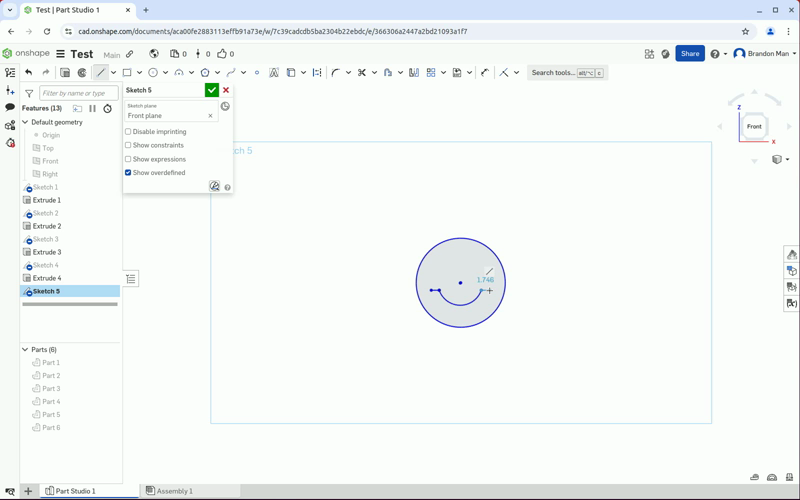
click(489, 290)
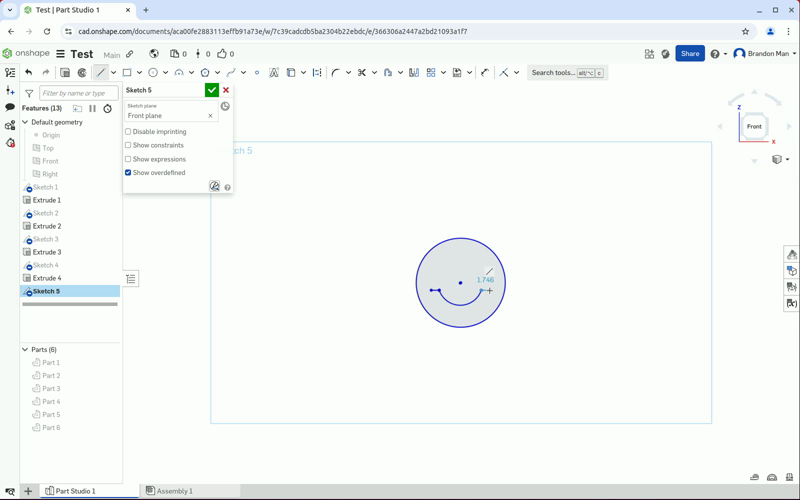
key_up(shift)
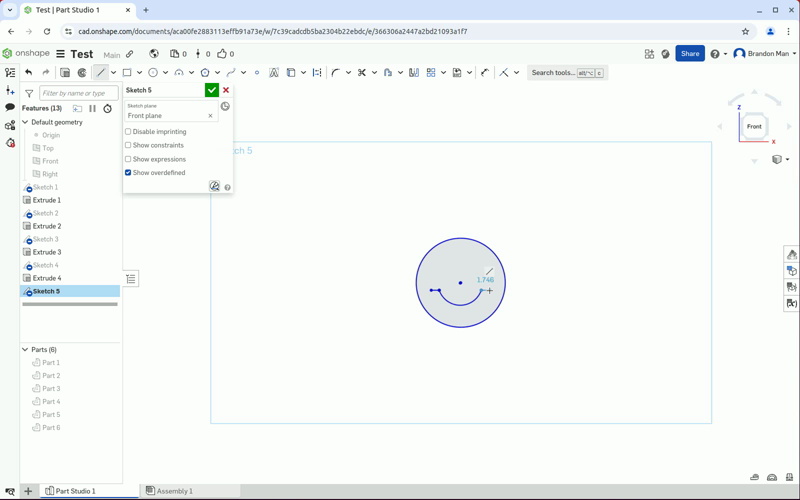
key_down(shift)
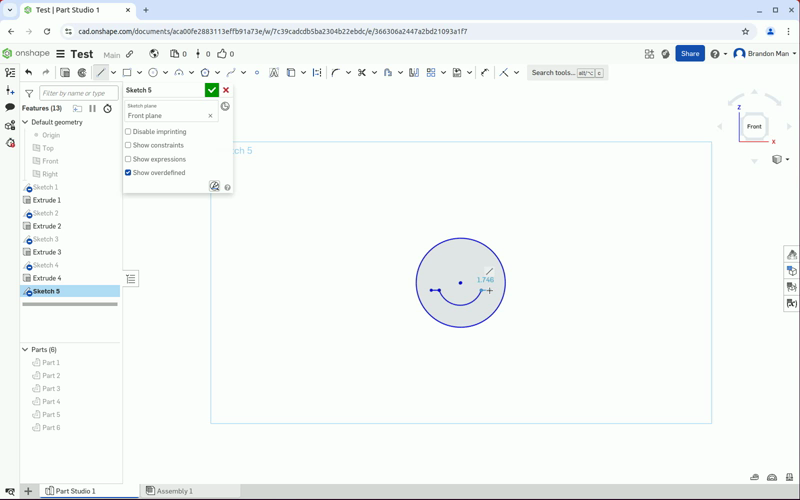
mouse_move(519, 290)
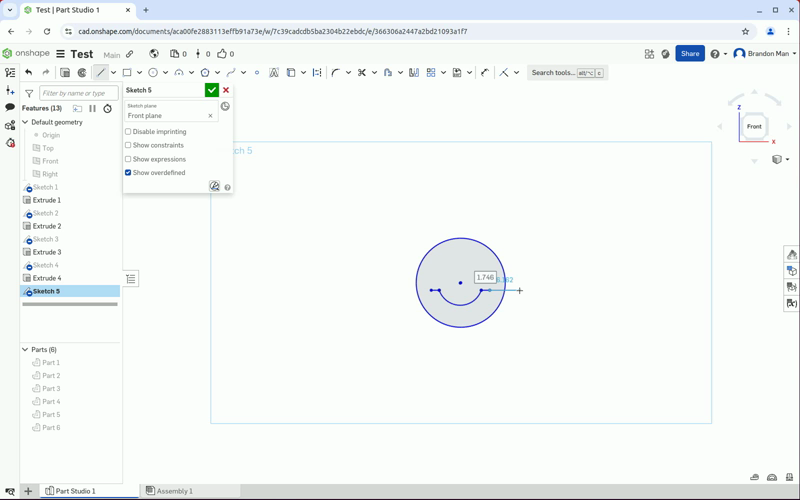
mouse_move(489, 275)
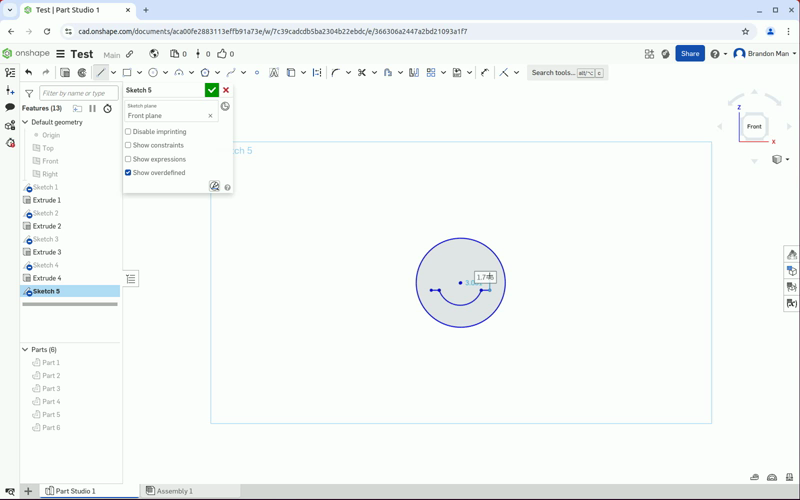
click(489, 275)
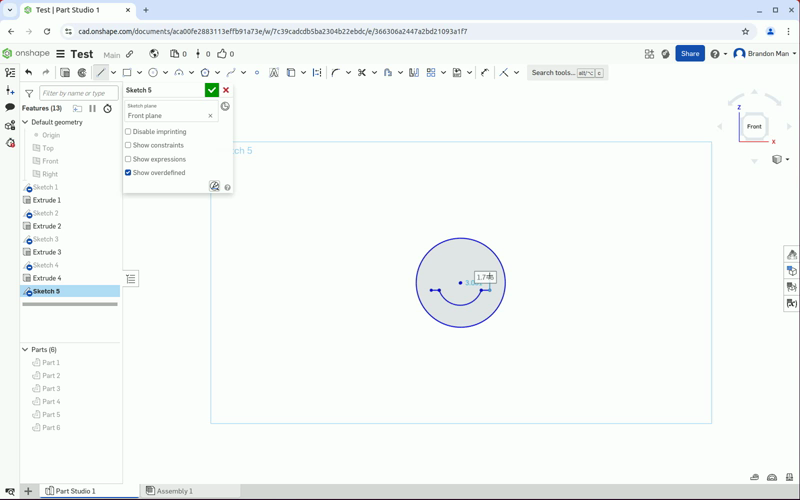
key_up(shift)
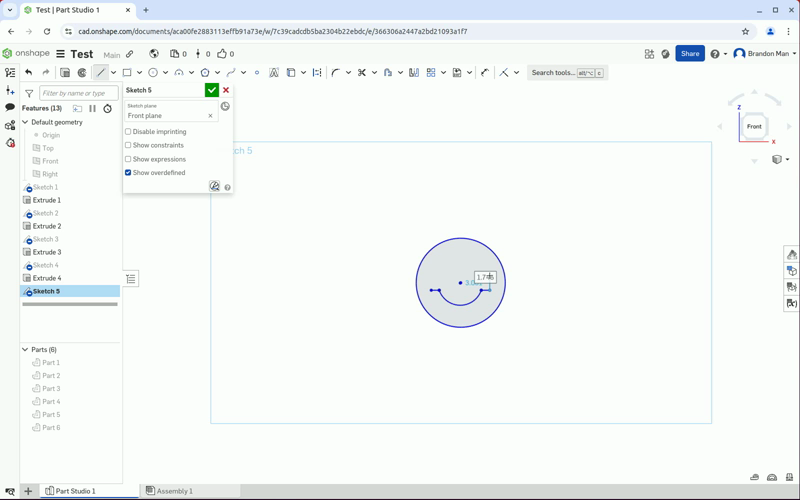
key_down(shift)
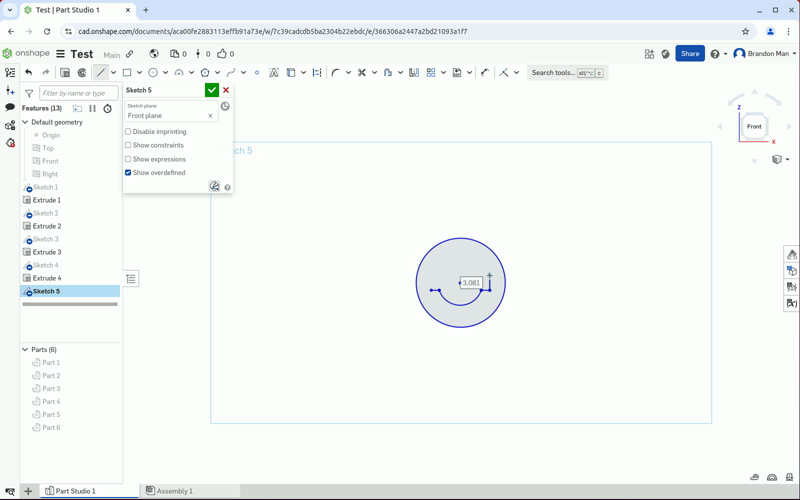
mouse_move(519, 275)
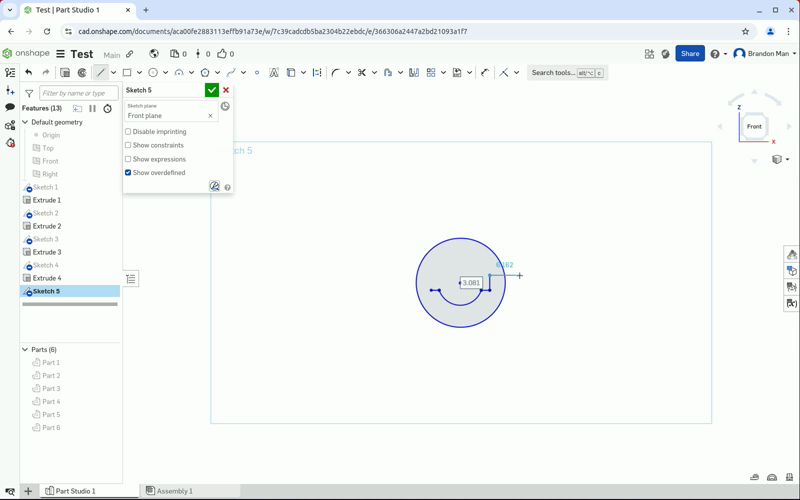
mouse_move(481, 275)
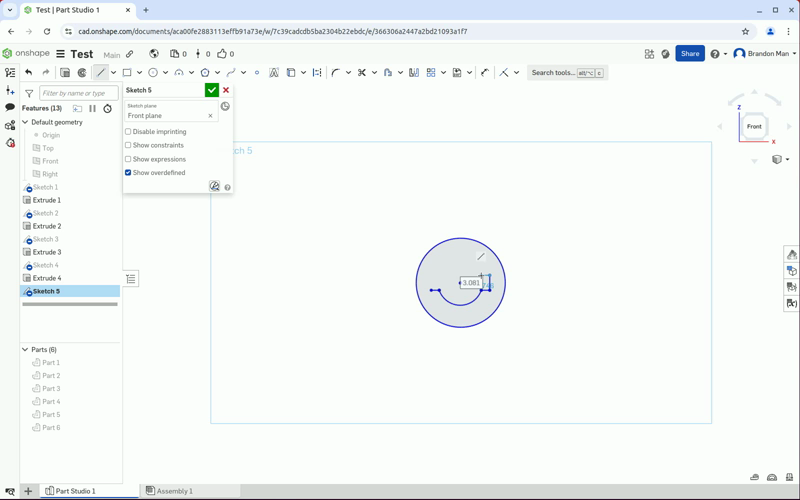
click(481, 275)
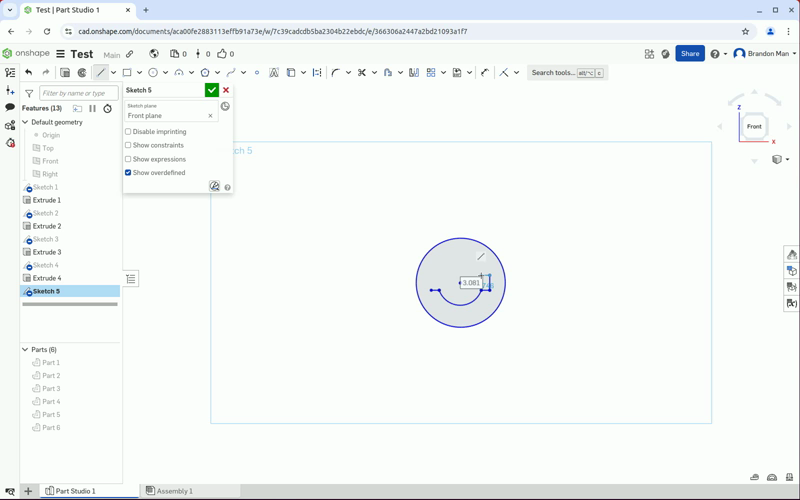
key_up(shift)
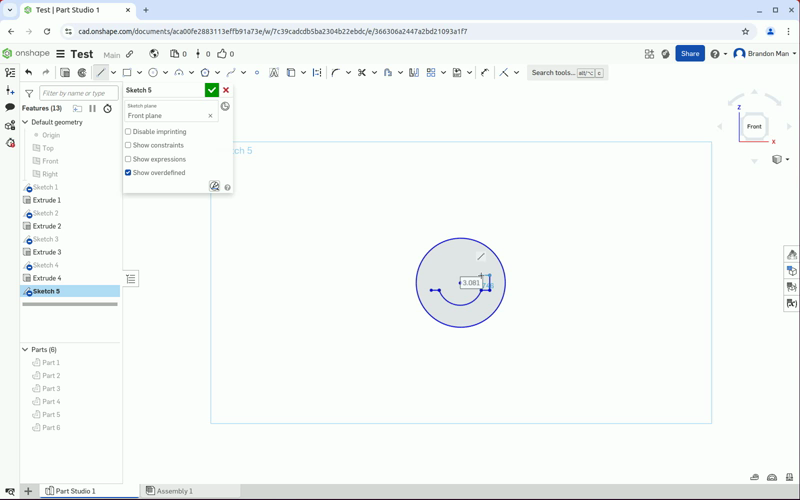
key(esc)
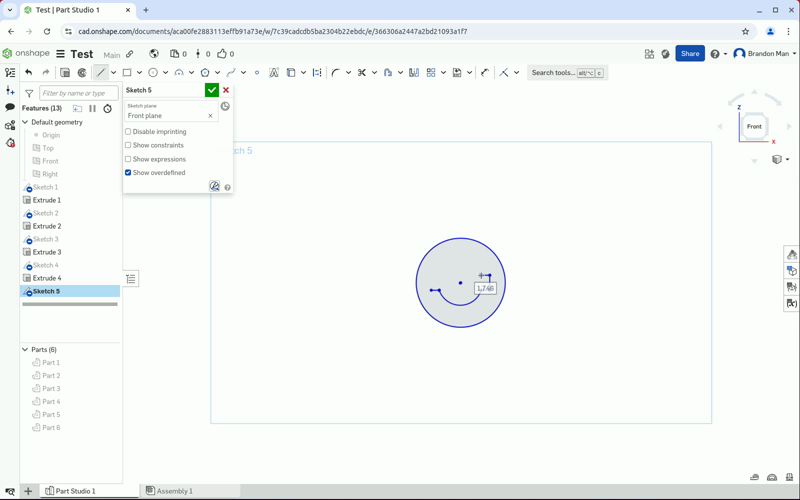
key(a)
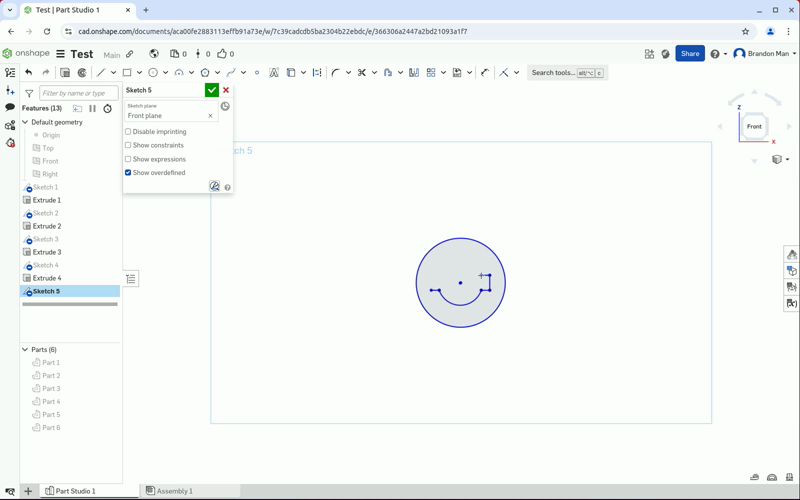
mouse_move(481, 275)
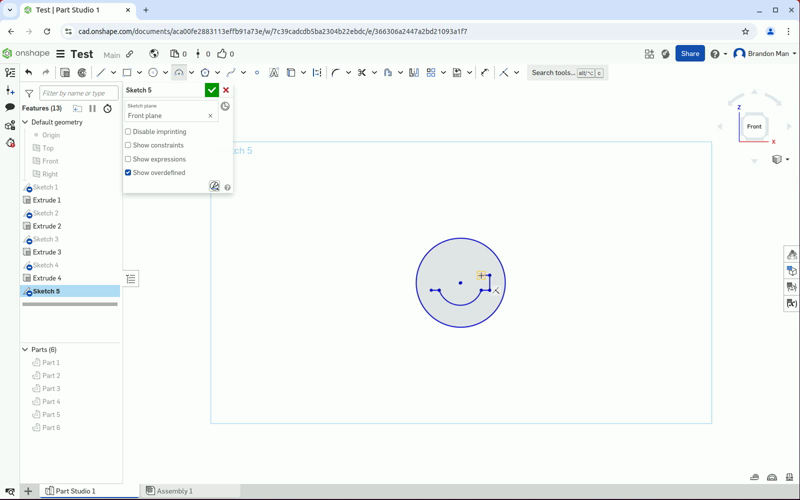
click(481, 275)
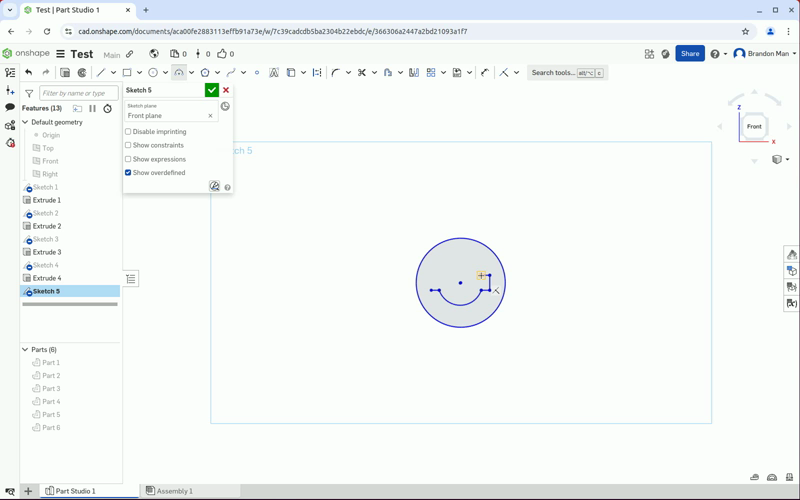
key_down(shift)
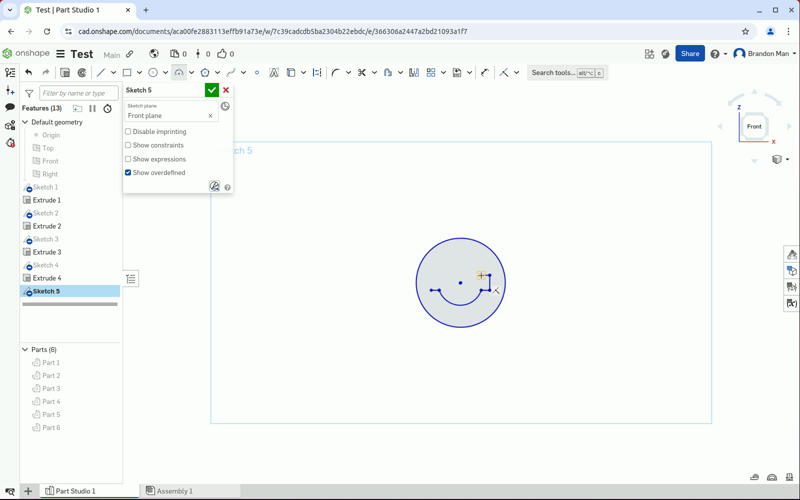
mouse_move(439, 275)
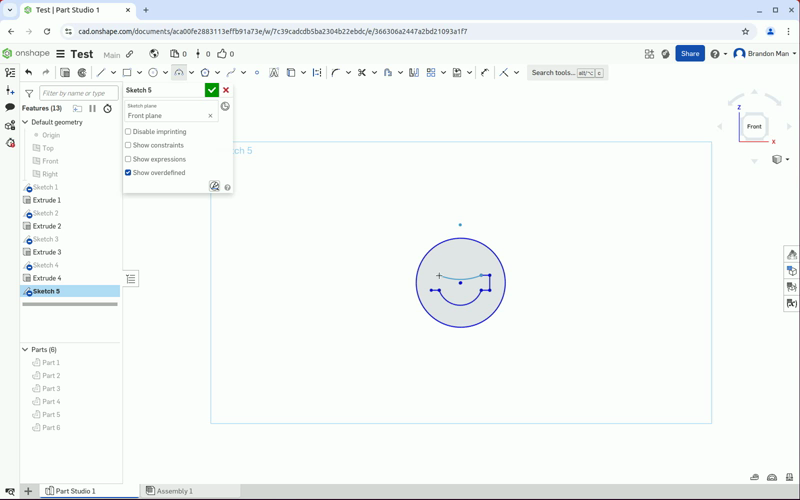
click(439, 275)
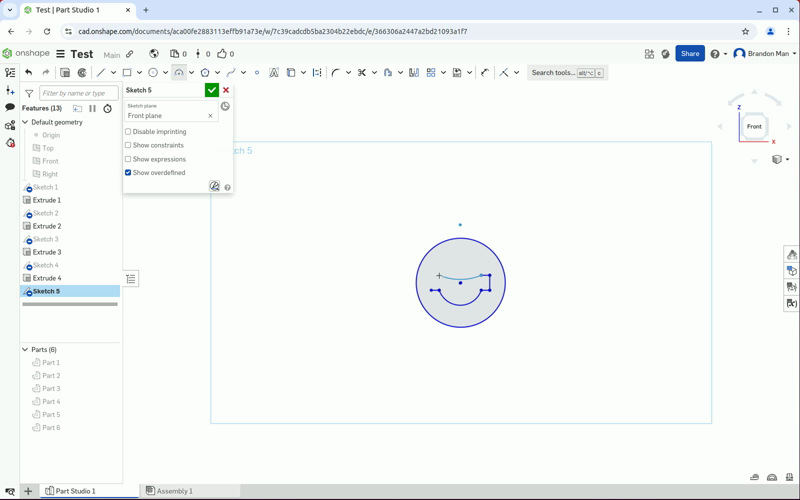
mouse_move(460, 260)
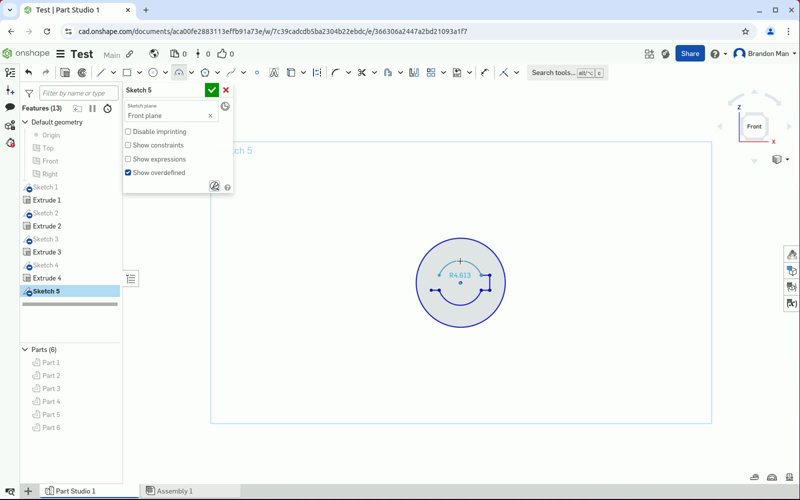
click(460, 260)
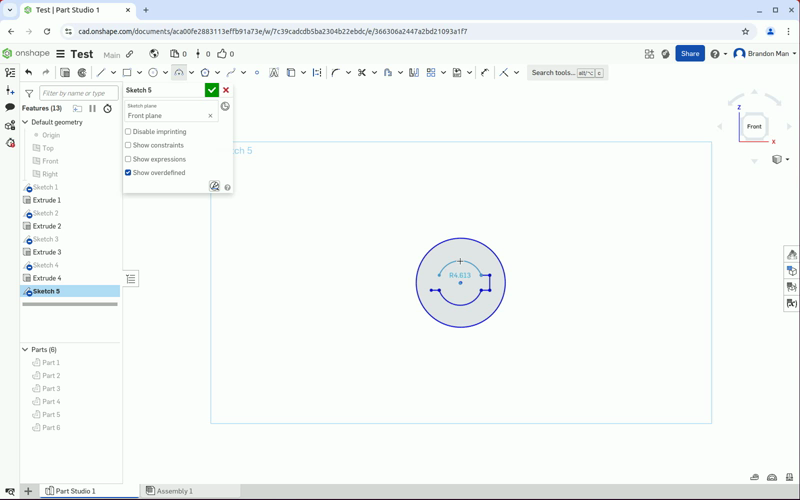
key_up(shift)
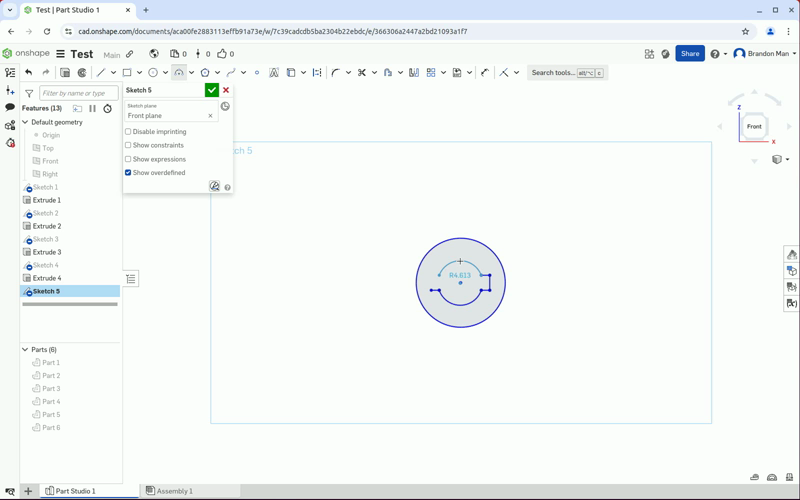
key(esc)
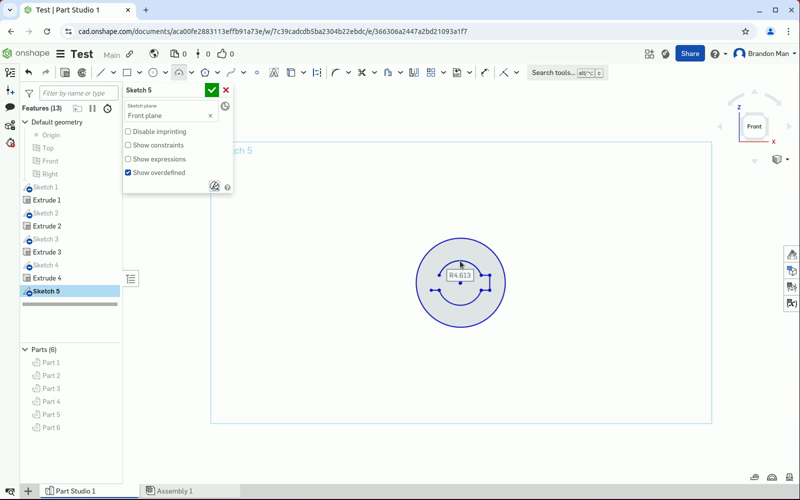
key(l)
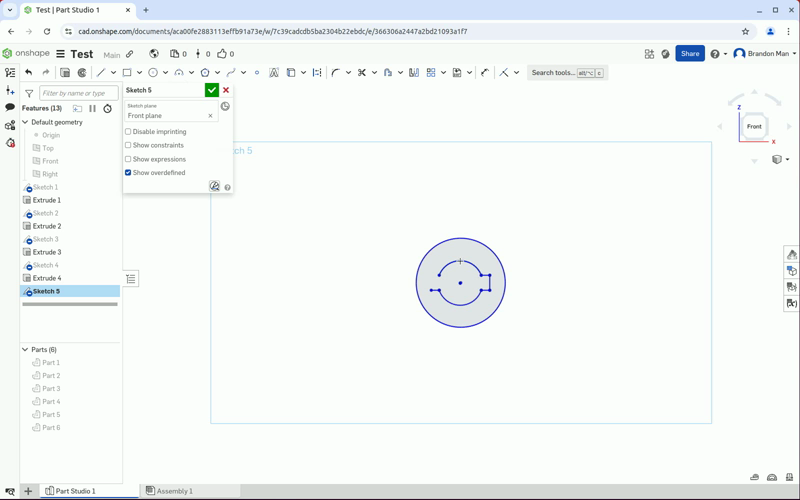
mouse_move(439, 275)
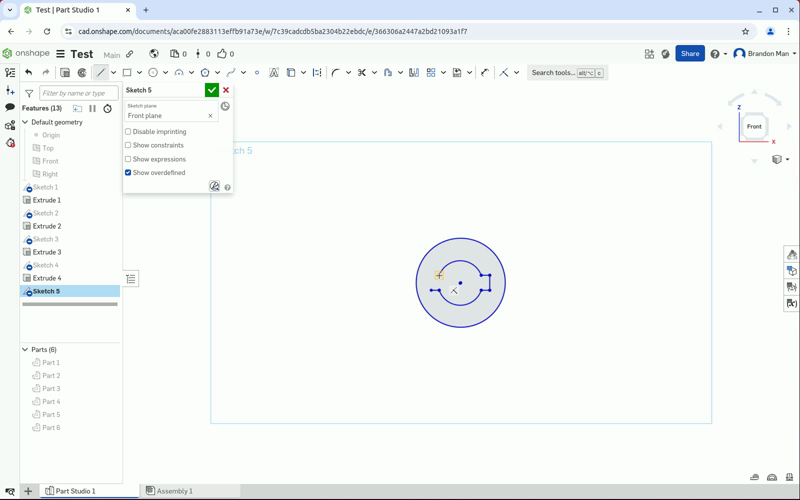
click(439, 275)
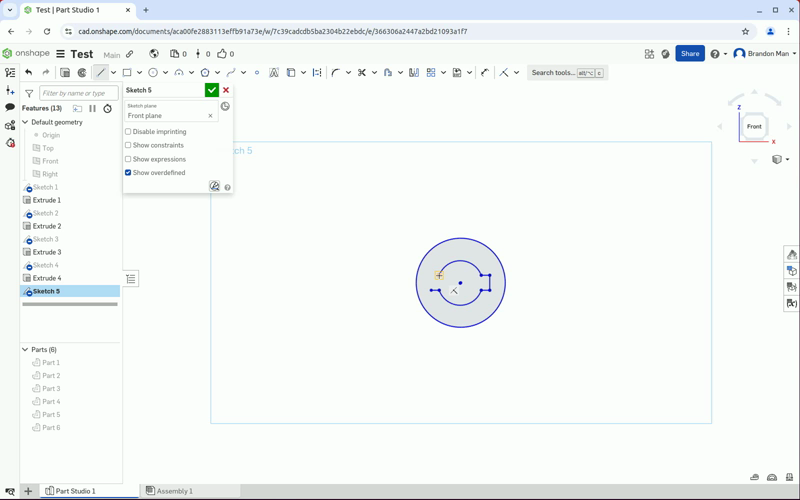
key_down(shift)
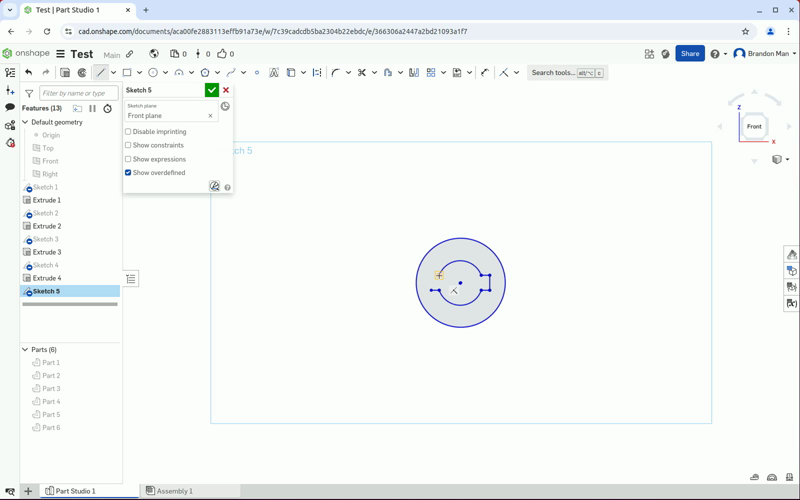
mouse_move(469, 275)
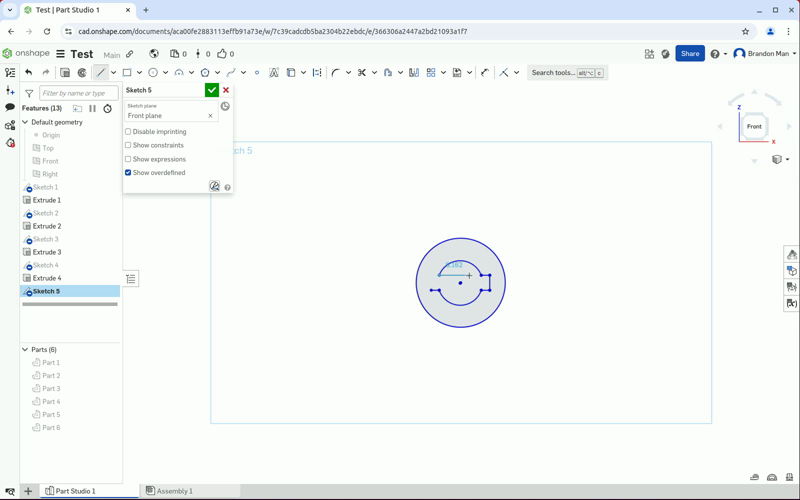
mouse_move(431, 275)
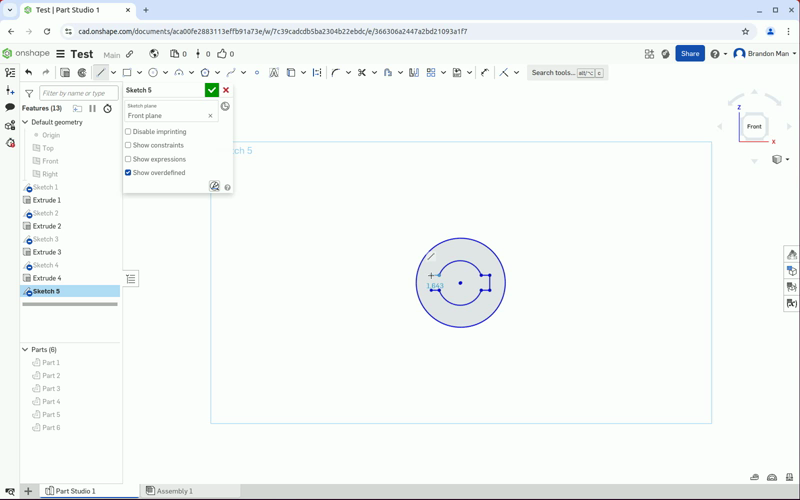
click(431, 275)
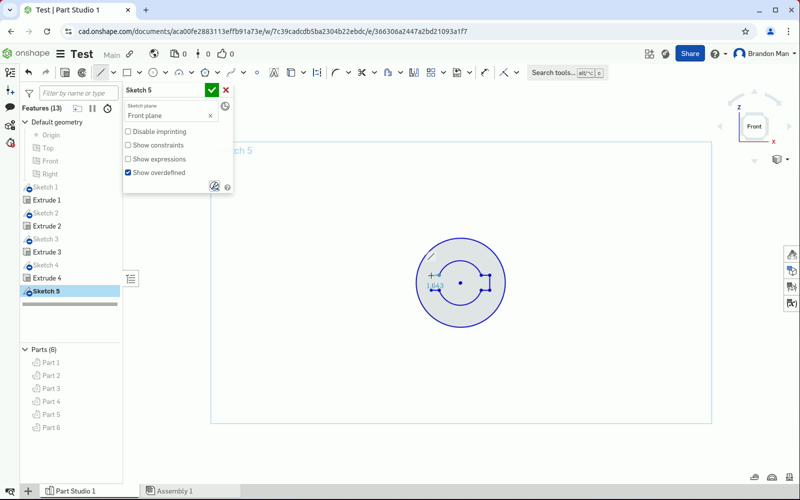
key_up(shift)
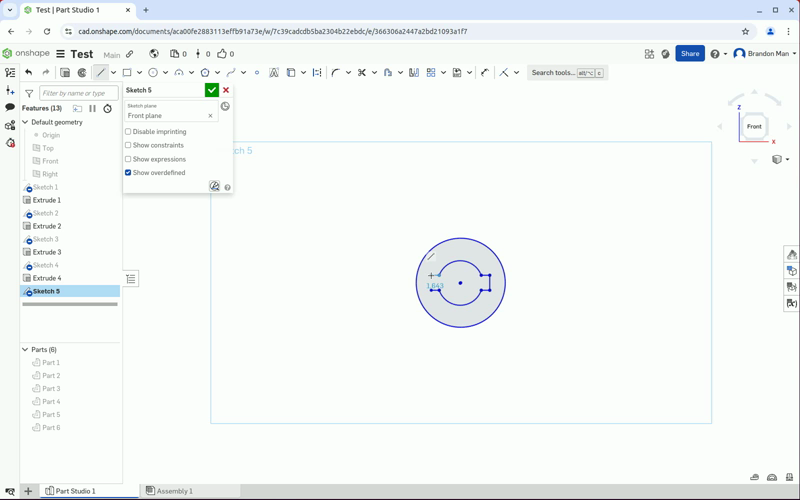
mouse_move(461, 275)
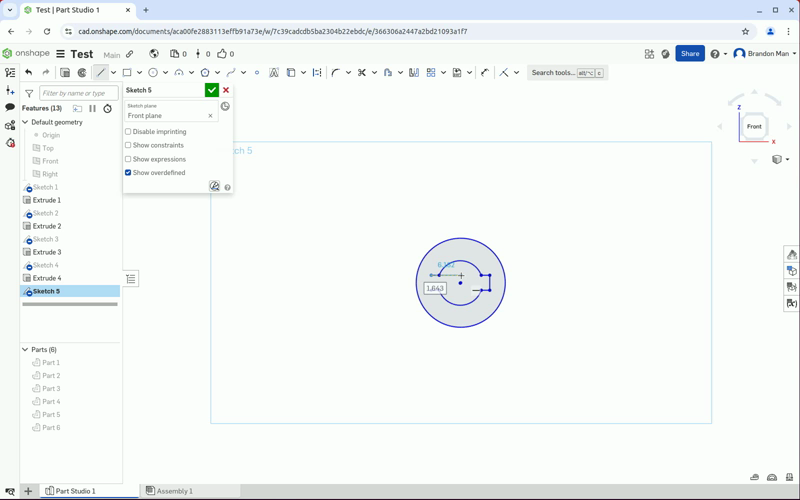
key_down(shift)
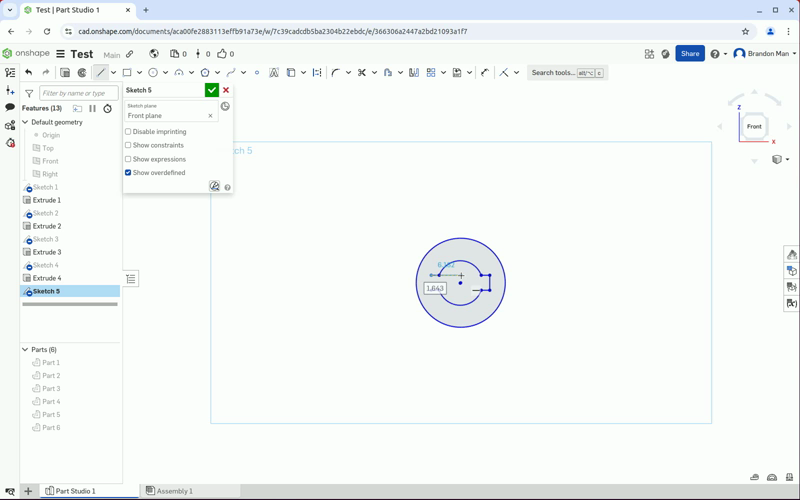
mouse_move(431, 290)
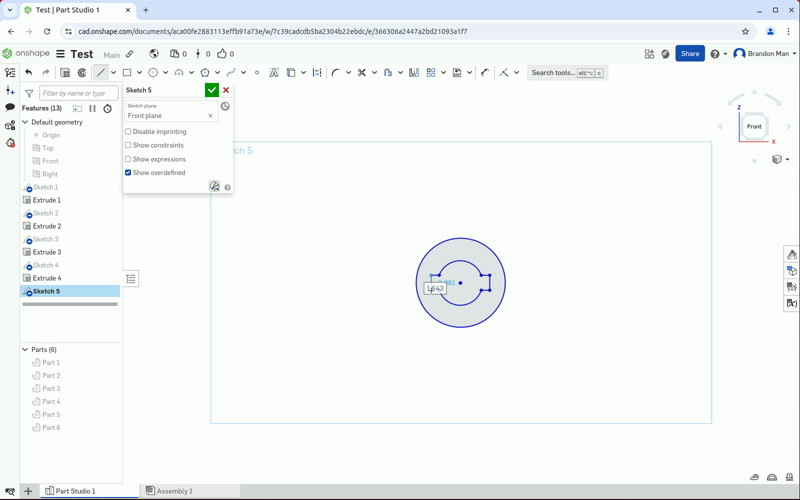
key_up(shift)
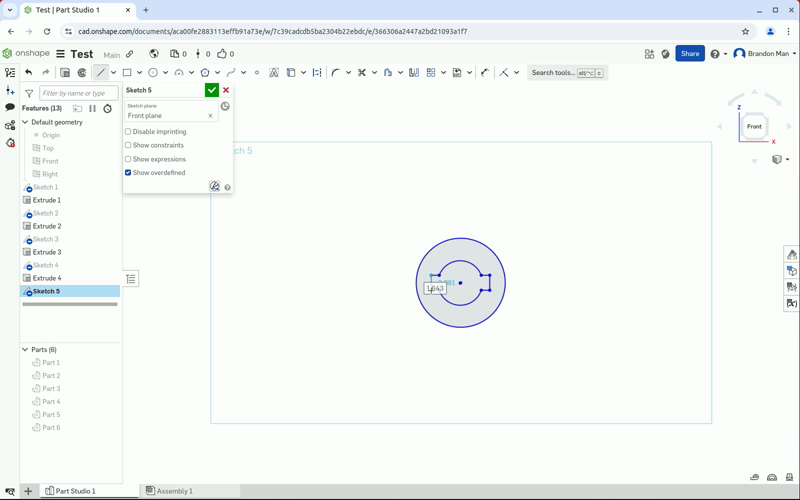
click(431, 290)
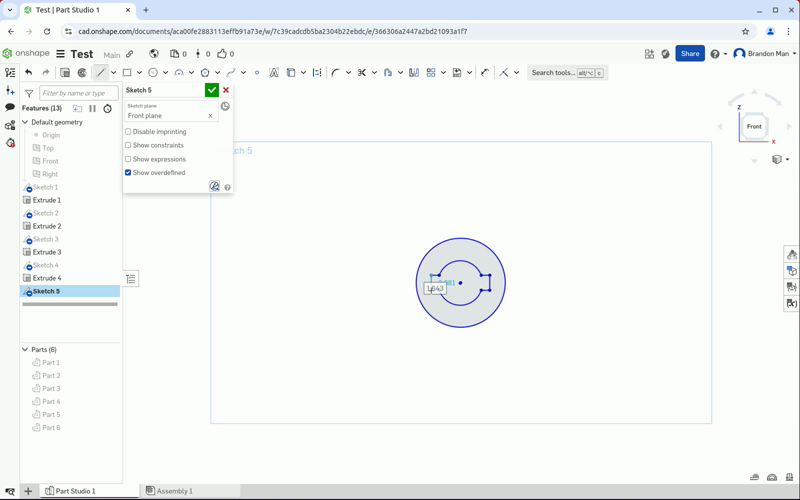
key(esc)
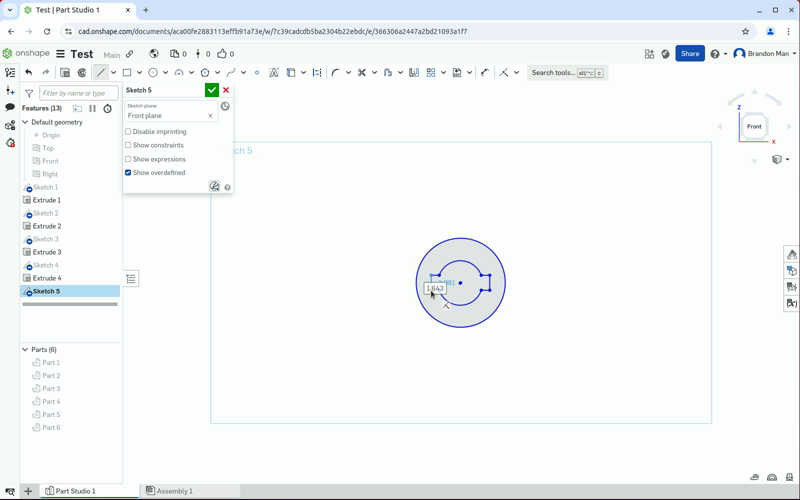
mouse_move(462, 310)
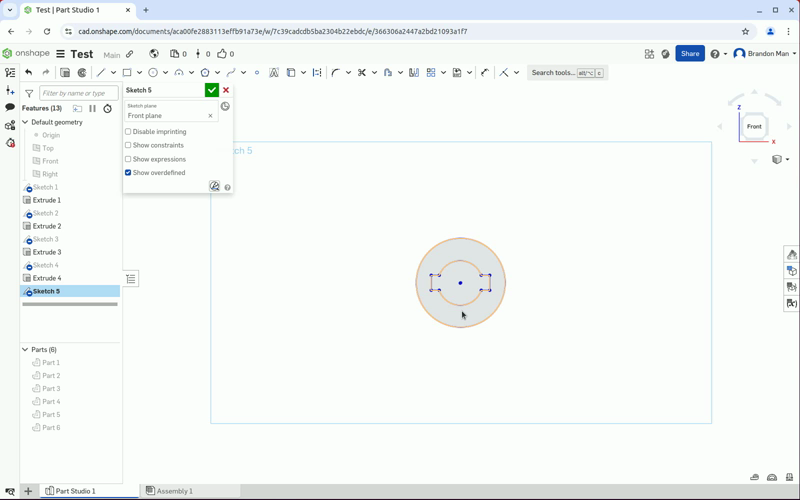
click(462, 310)
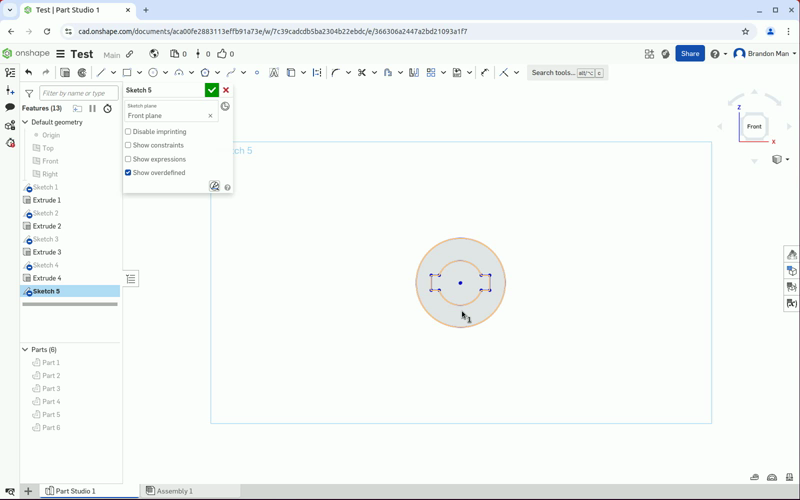
mouse_move(73, 352)
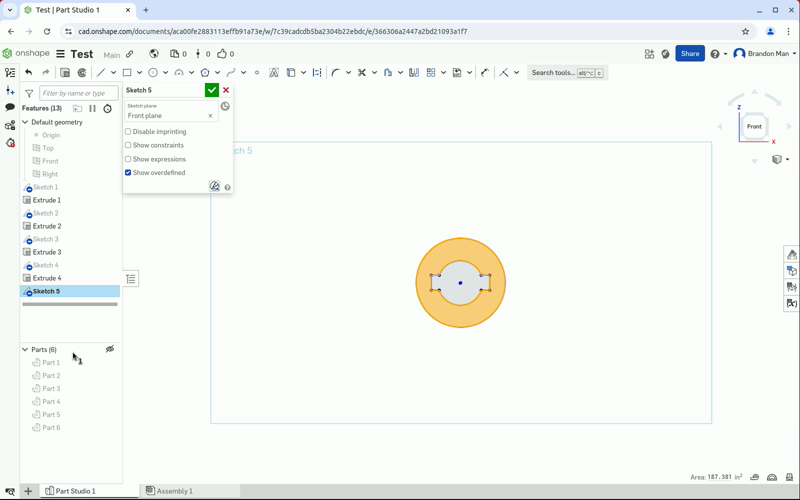
key(shift+y)
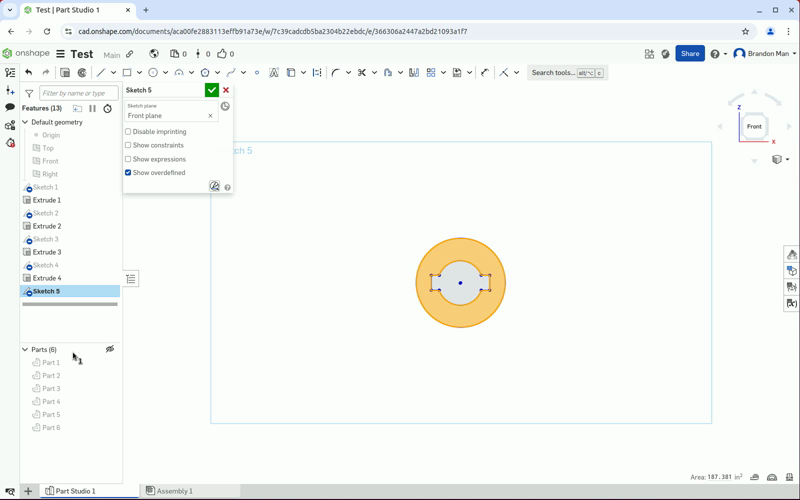
key(shift+e)
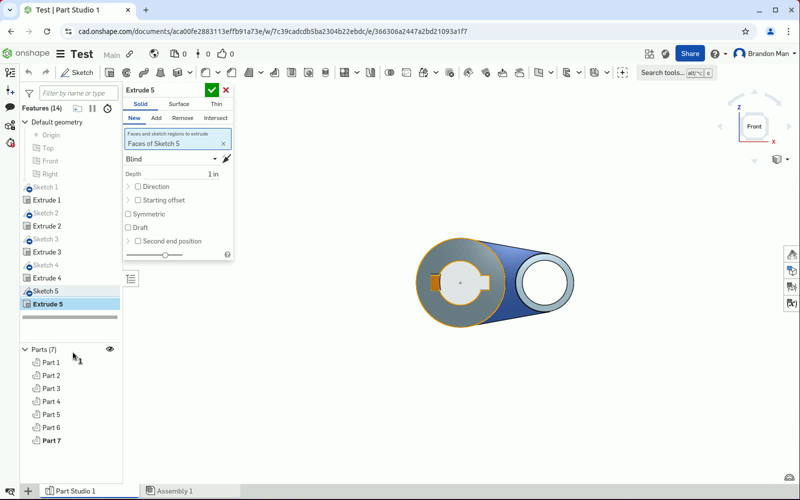
mouse_move(143, 106)
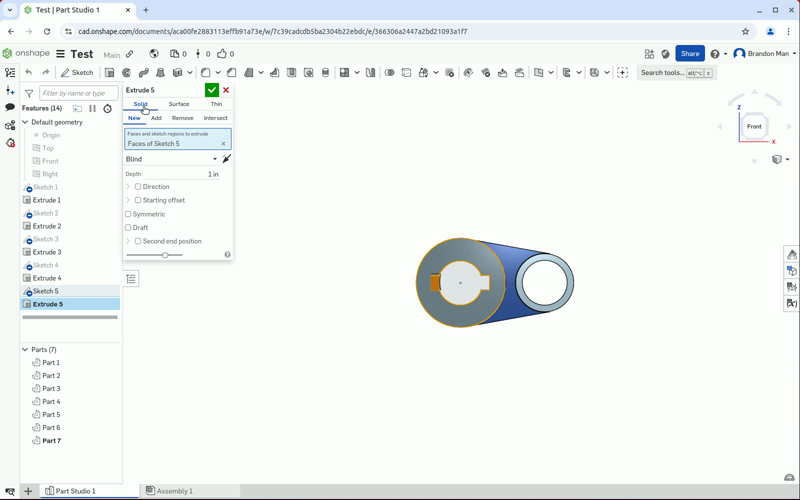
click(143, 106)
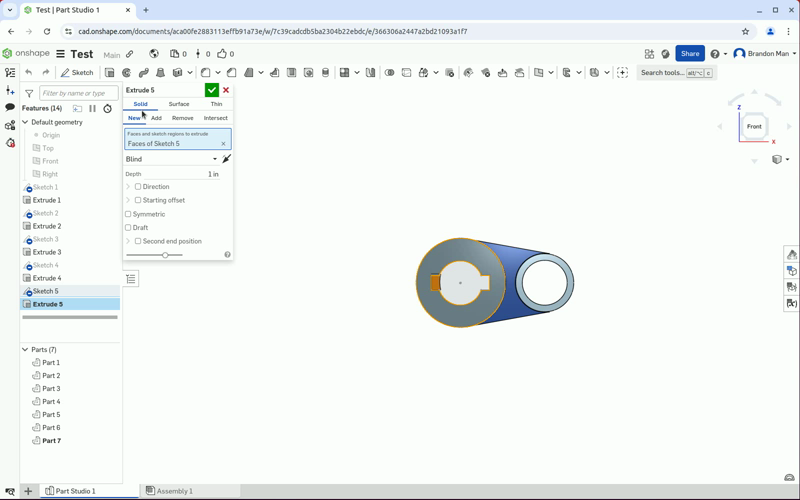
mouse_move(137, 120)
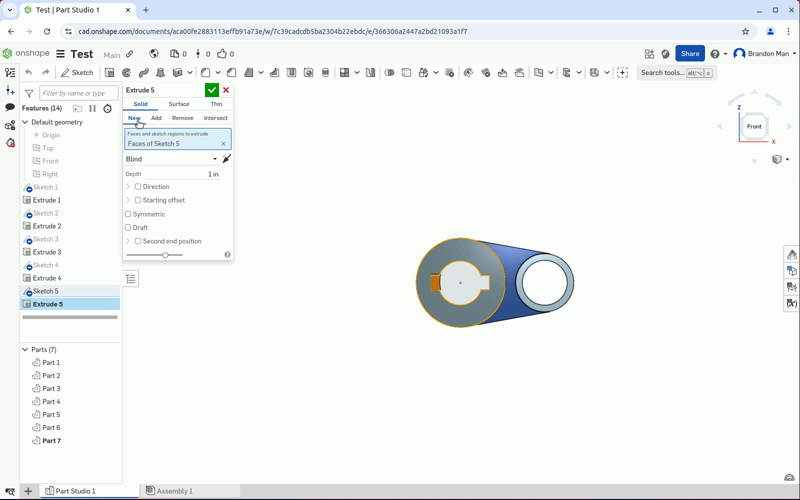
click(137, 120)
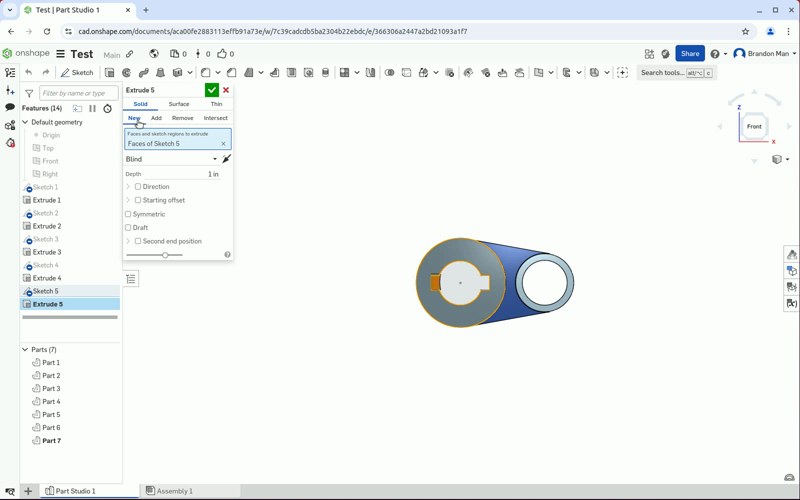
key(tab, 4)
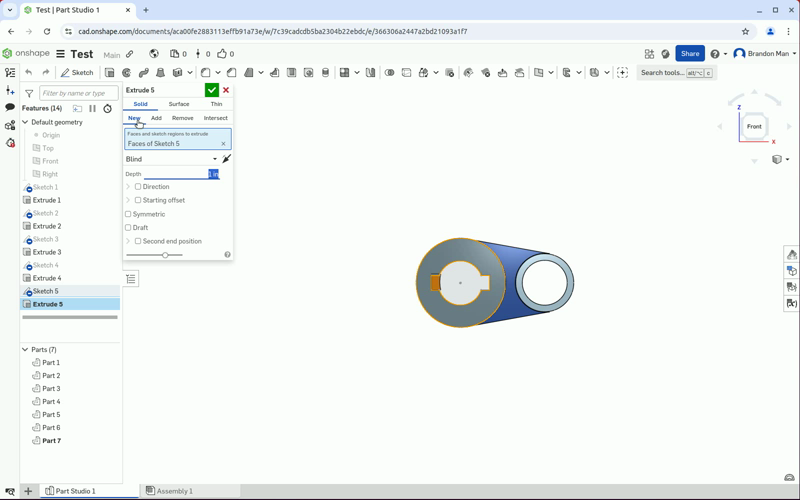
text(16.128)
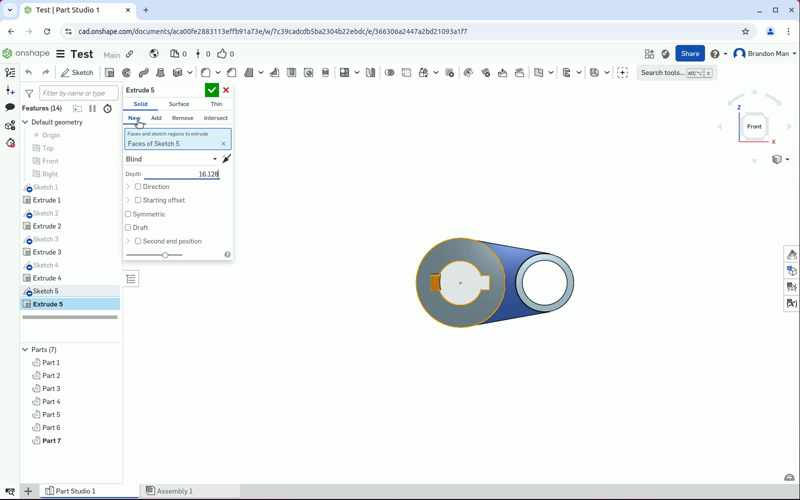
key(enter)
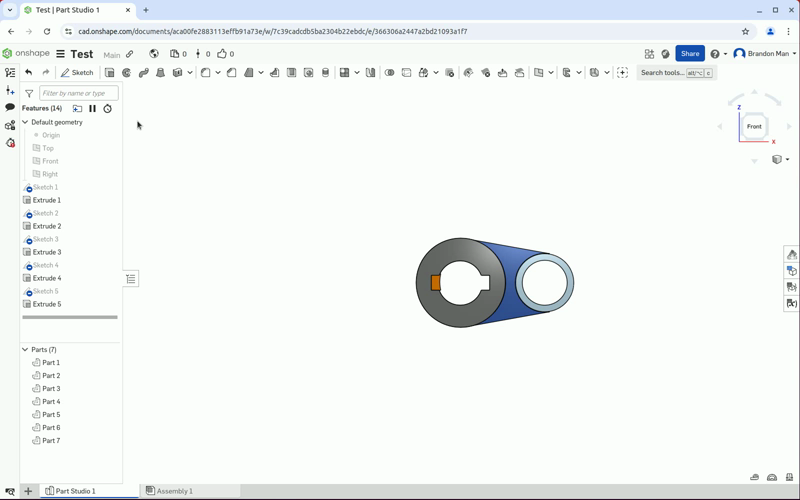
key(shift+h)
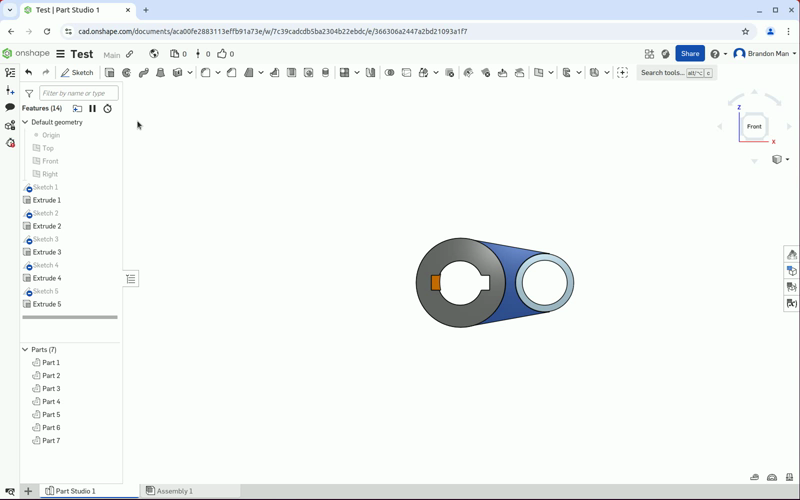
key(shift+h)
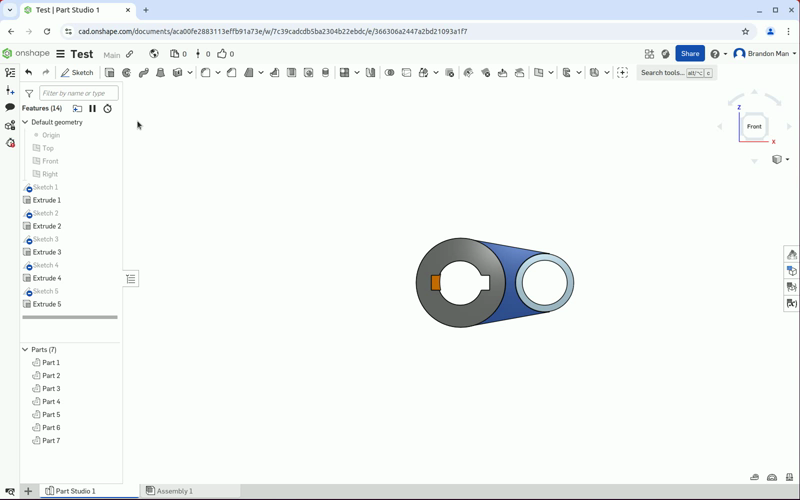
mouse_move(73, 189)
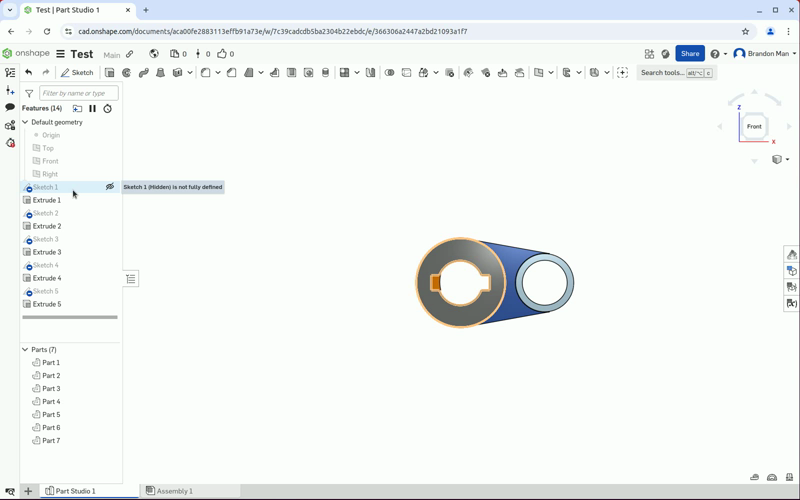
click(73, 189)
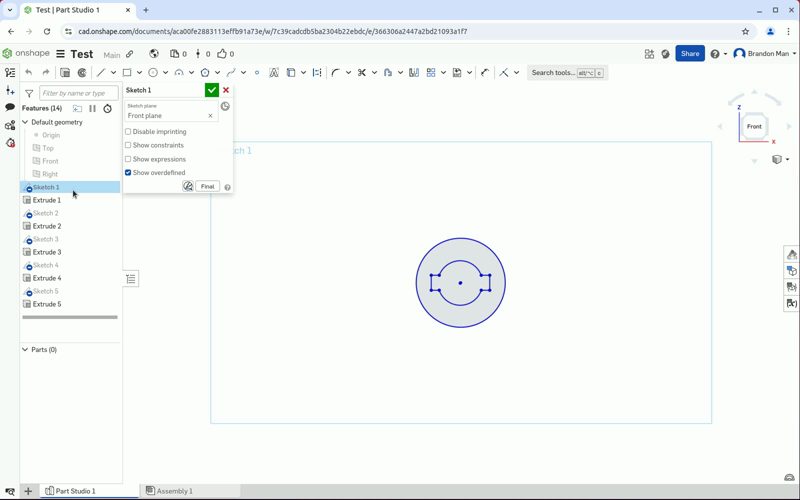
mouse_move(229, 92)
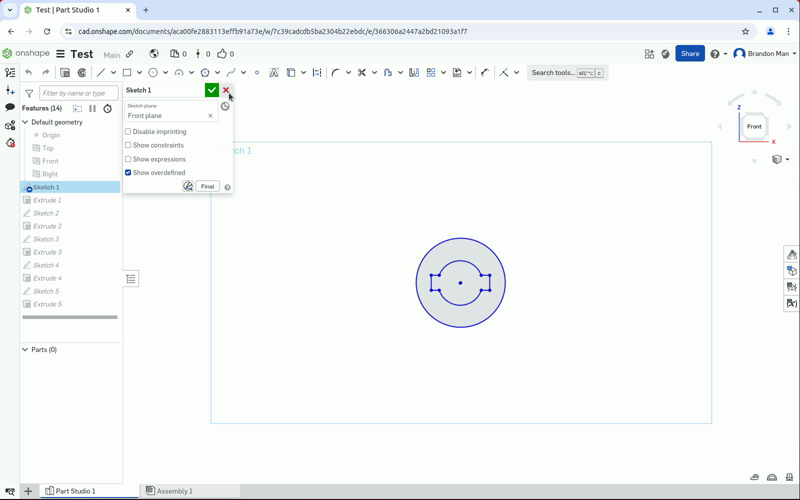
click(229, 92)
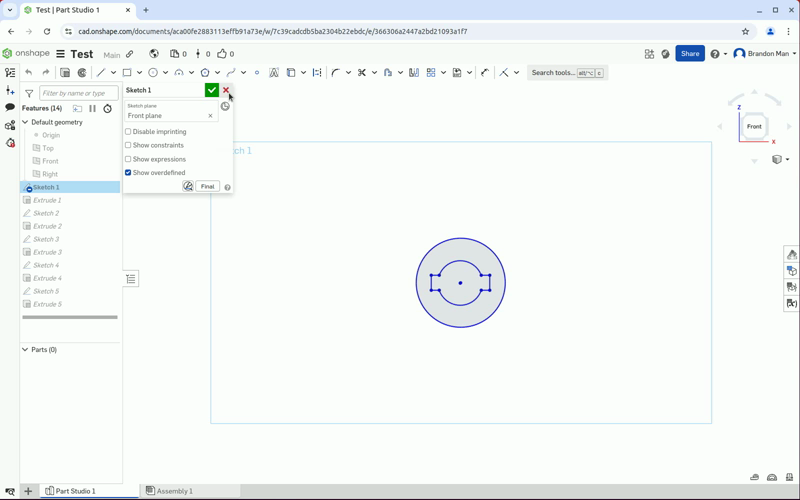
key(shift+s)
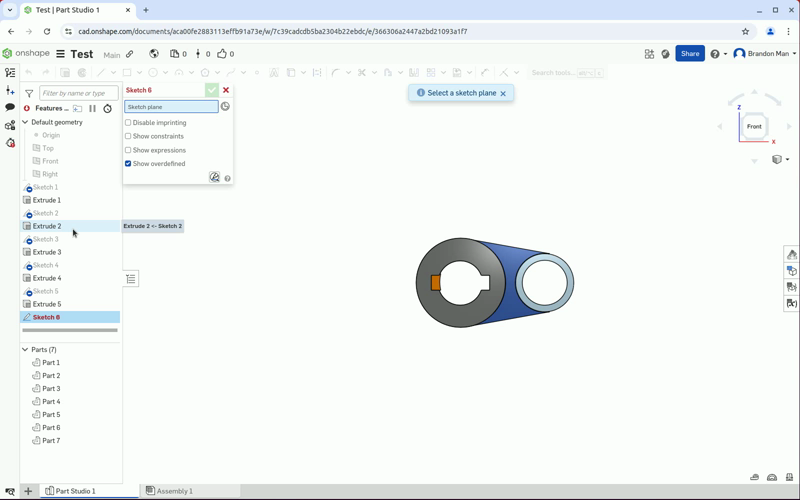
scroll(3)
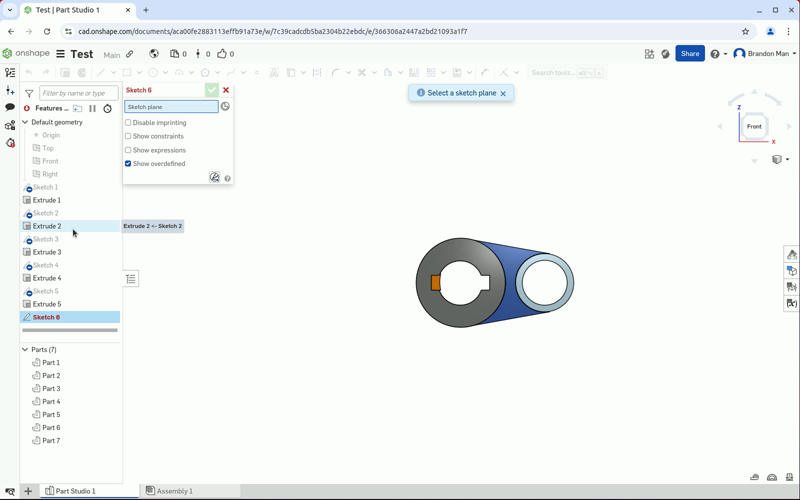
mouse_move(73, 163)
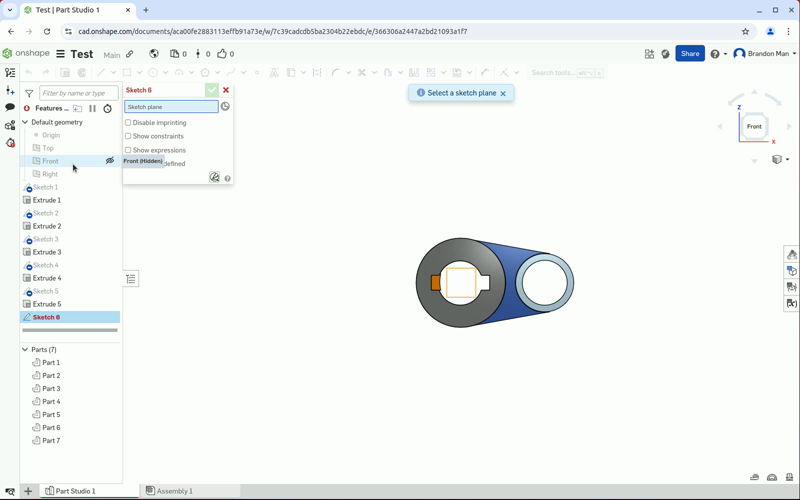
click(73, 163)
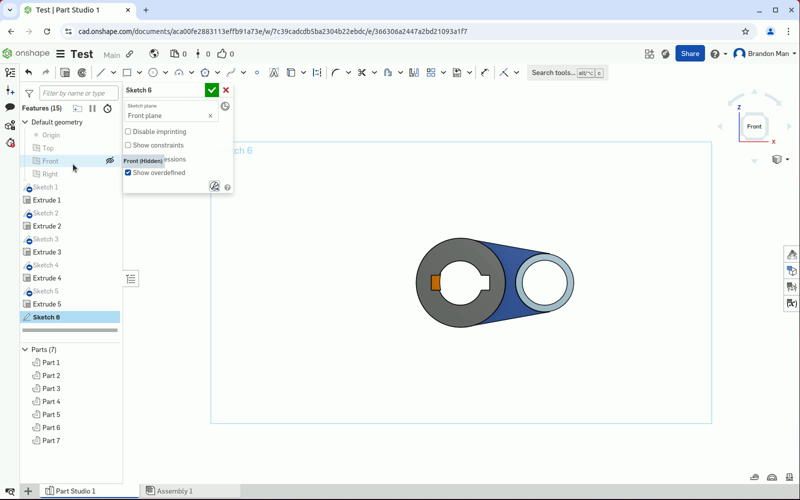
mouse_move(73, 352)
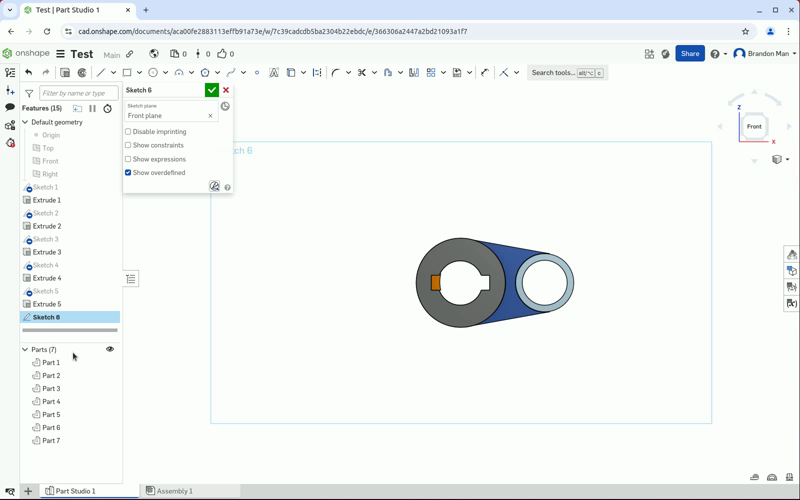
key(y)
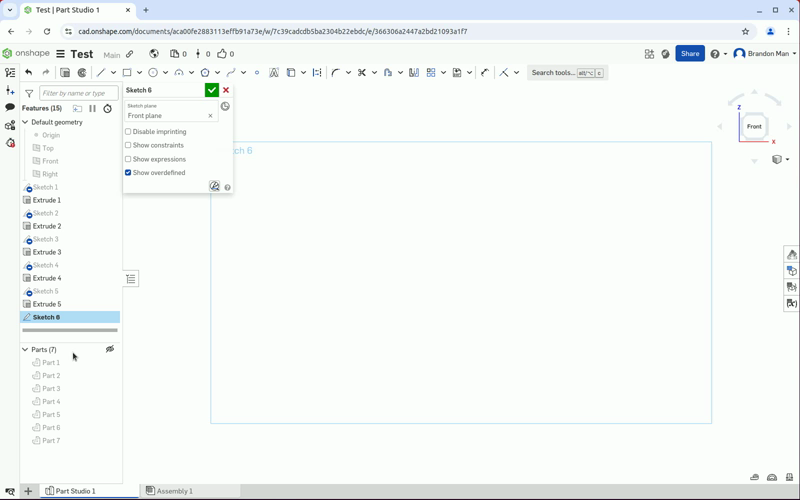
key(l)
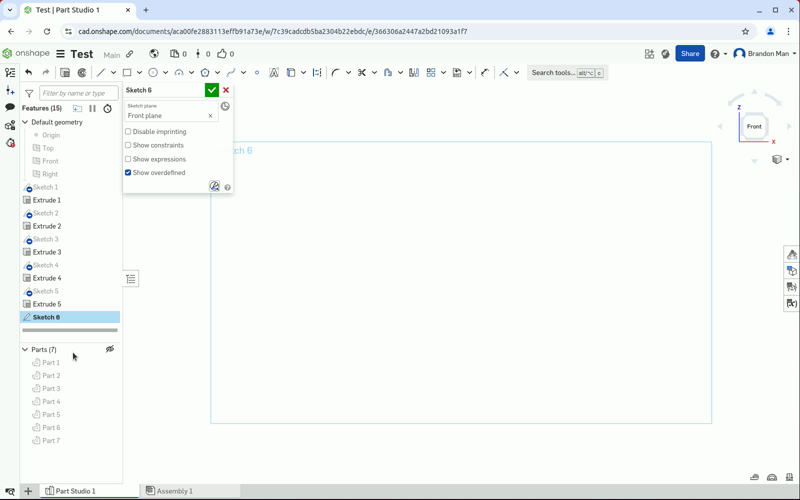
key_down(shift)
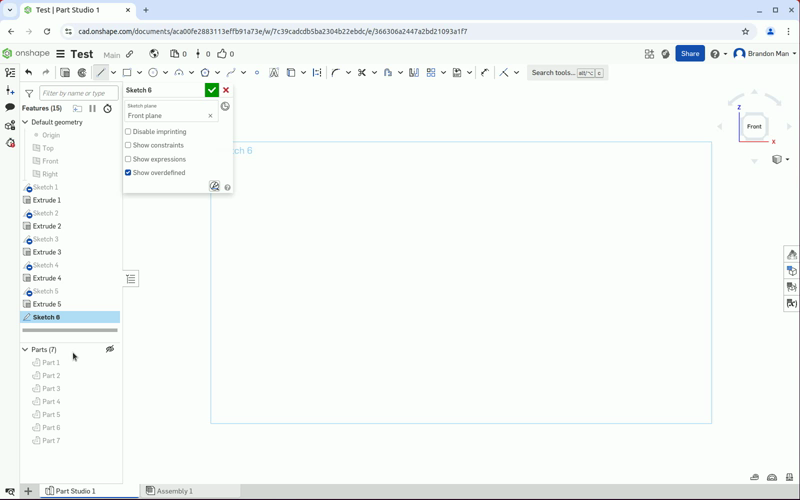
mouse_move(431, 290)
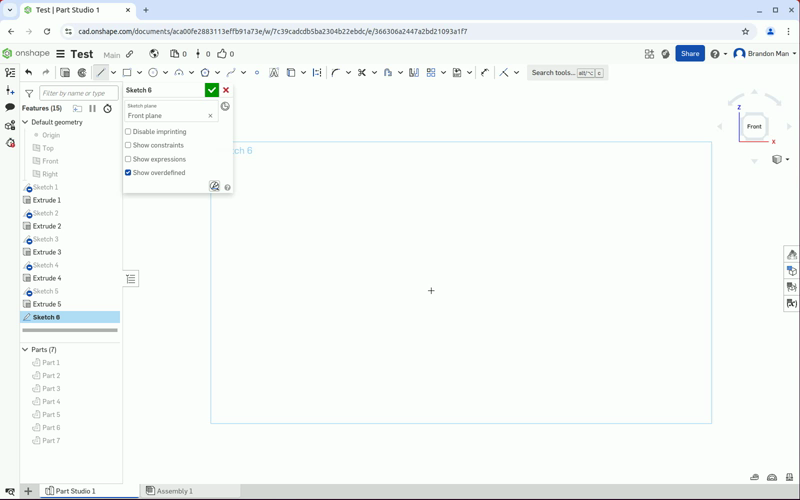
click(431, 290)
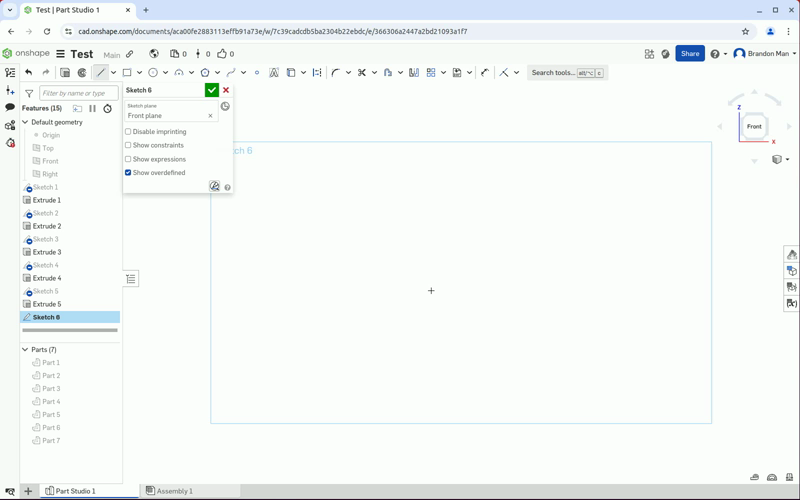
key_up(shift)
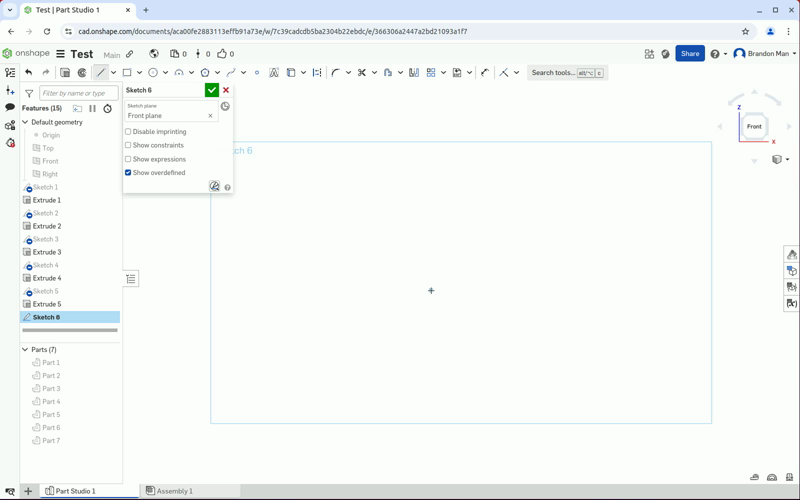
key_down(shift)
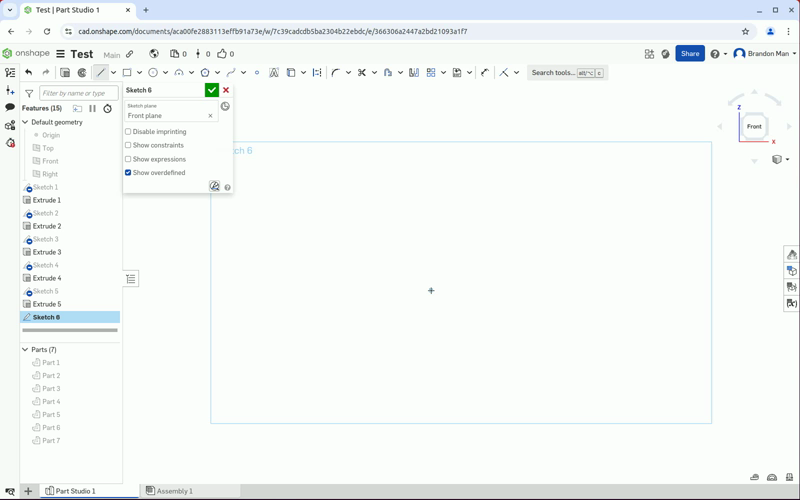
mouse_move(461, 290)
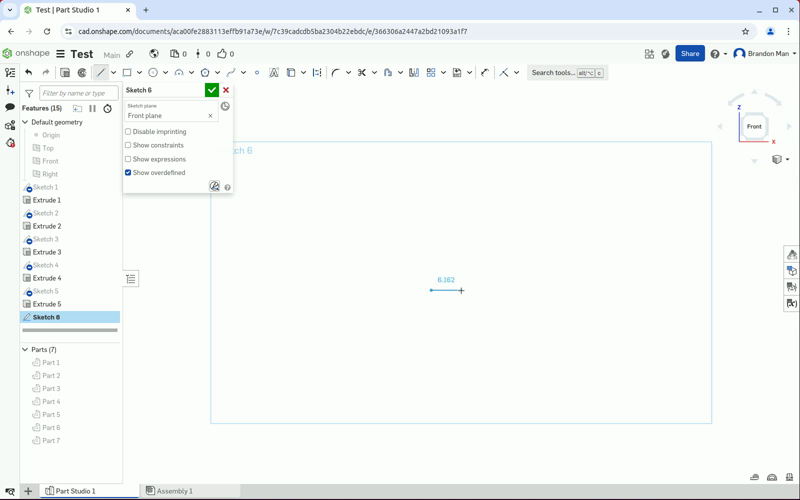
mouse_move(440, 290)
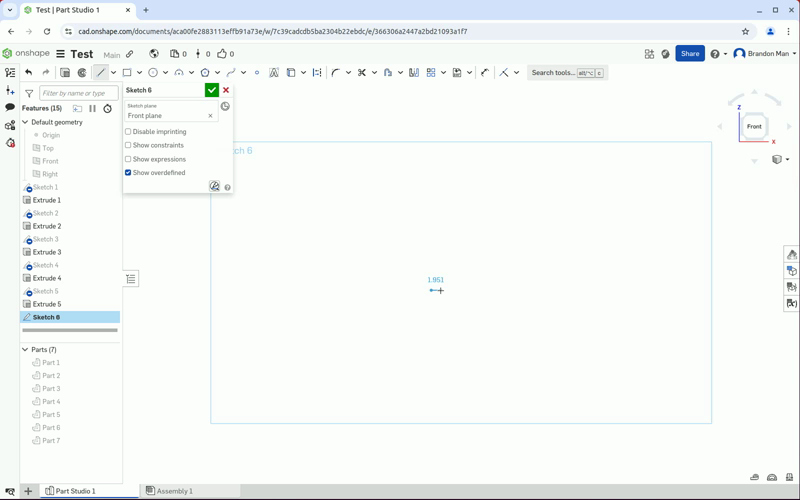
click(440, 290)
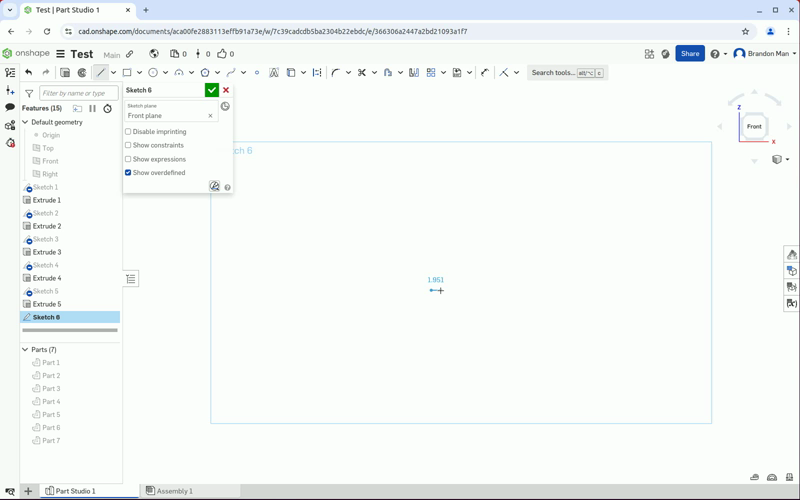
key_up(shift)
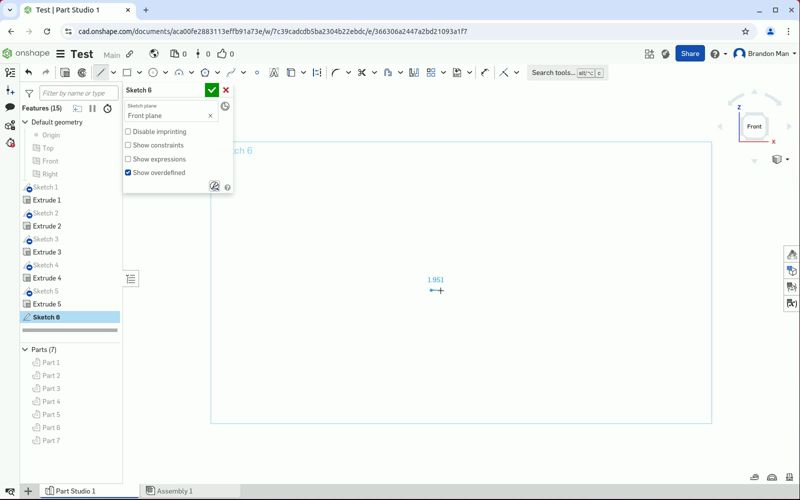
key(esc)
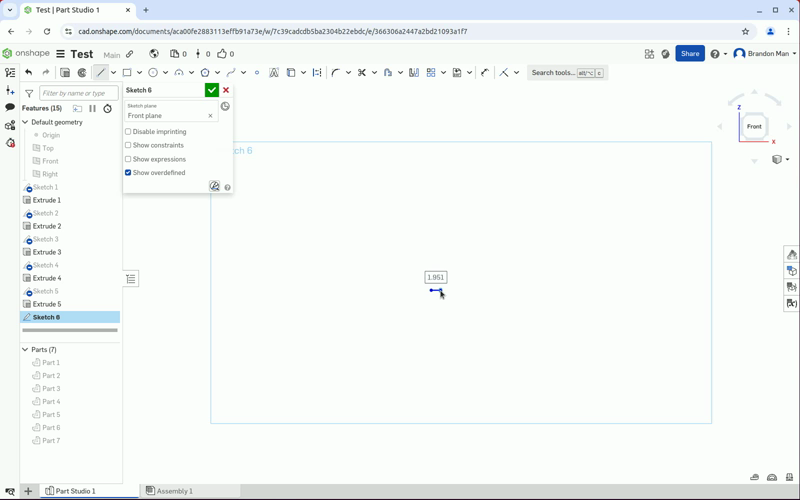
key(a)
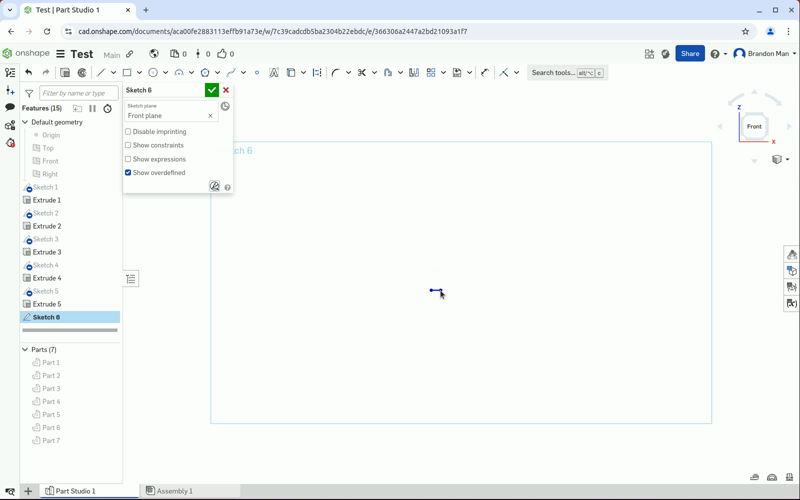
mouse_move(440, 290)
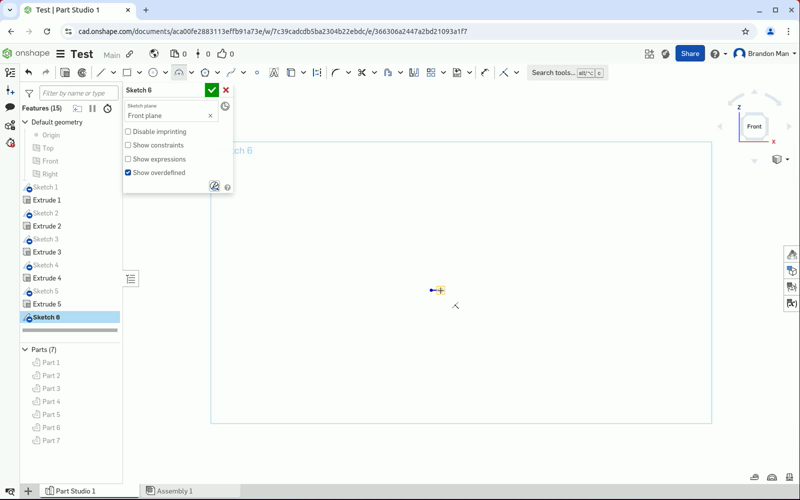
click(440, 290)
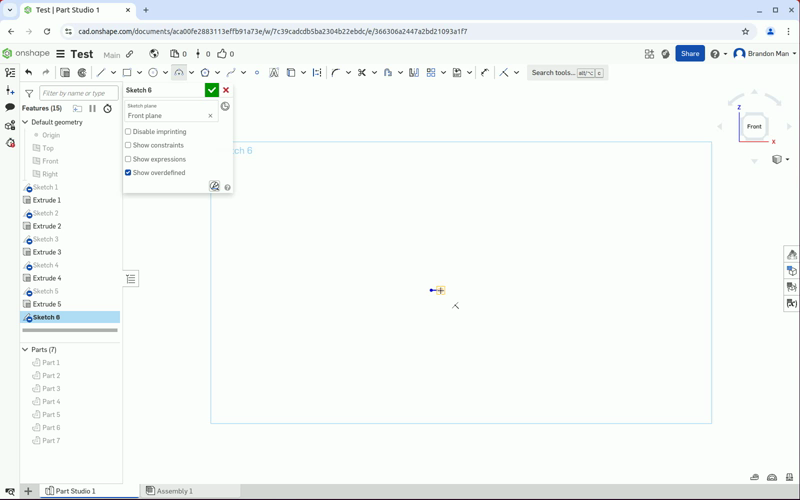
key_down(shift)
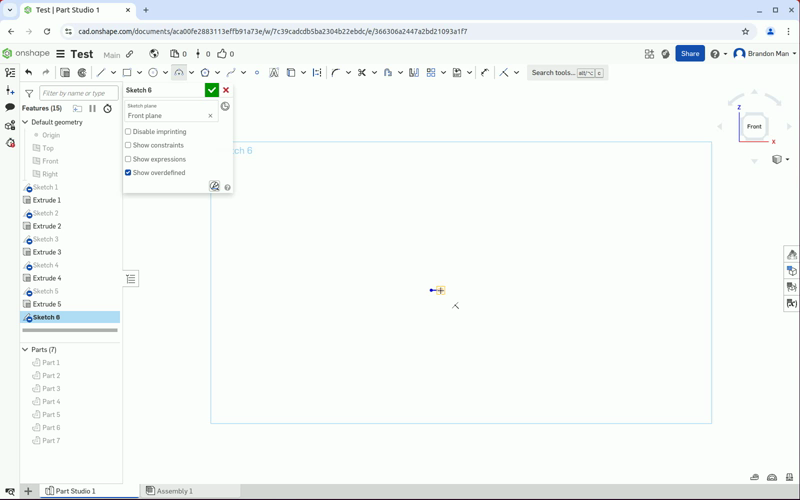
mouse_move(440, 273)
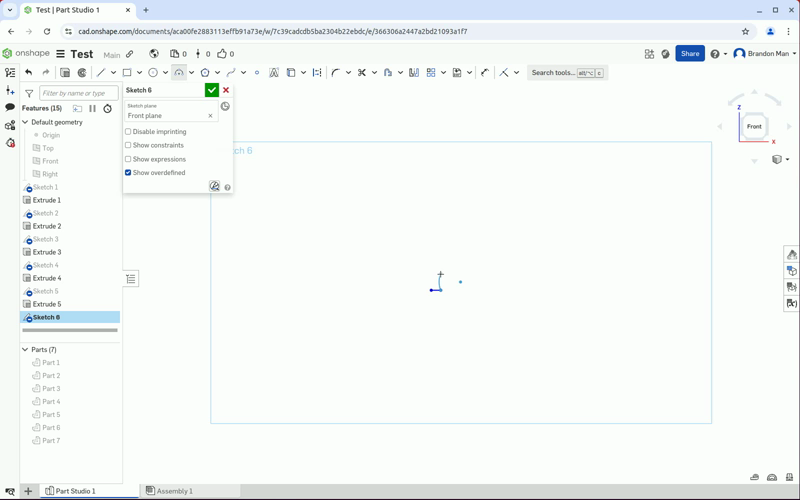
click(440, 273)
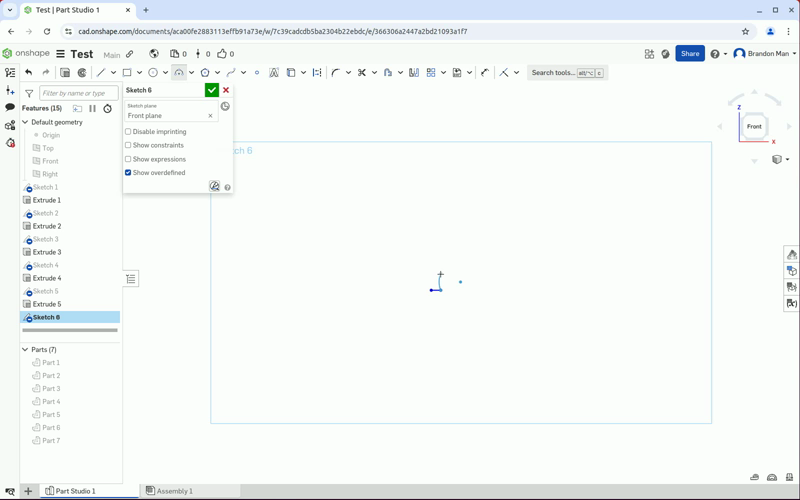
mouse_move(439, 281)
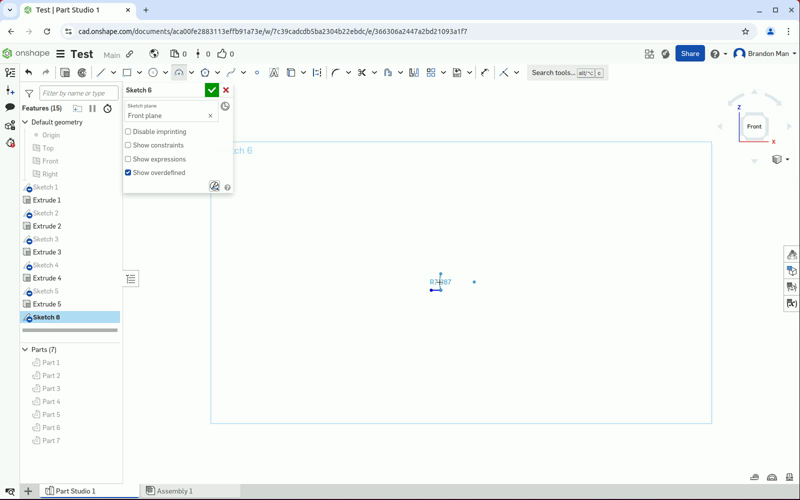
click(439, 281)
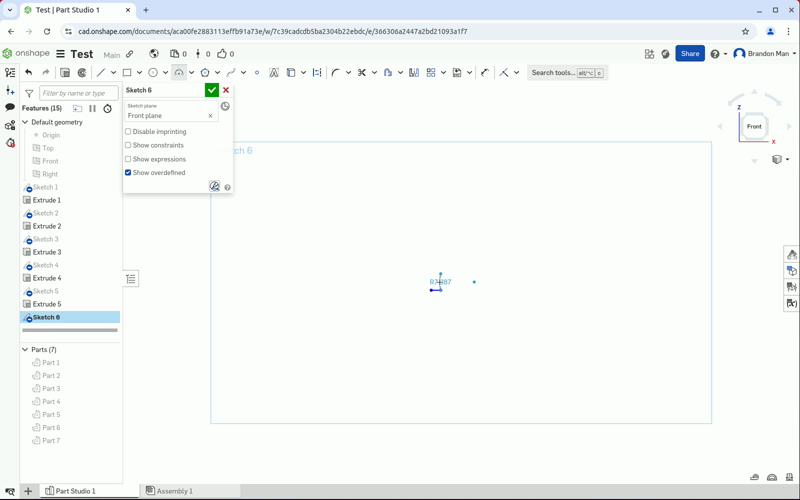
key_up(shift)
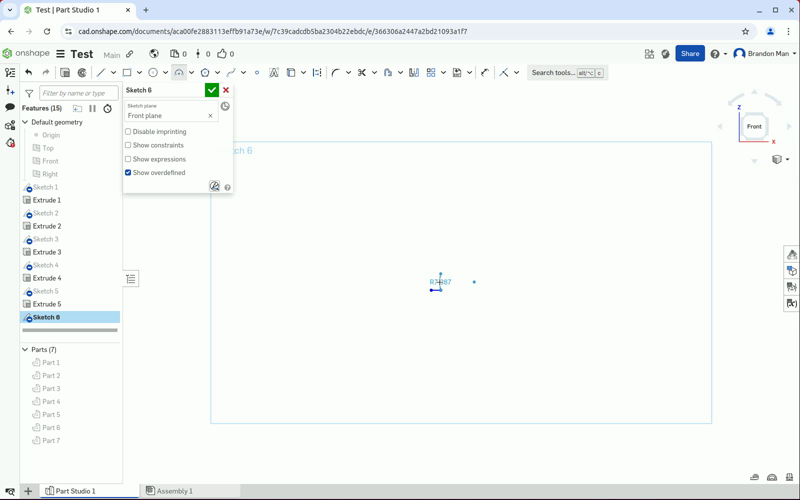
key(esc)
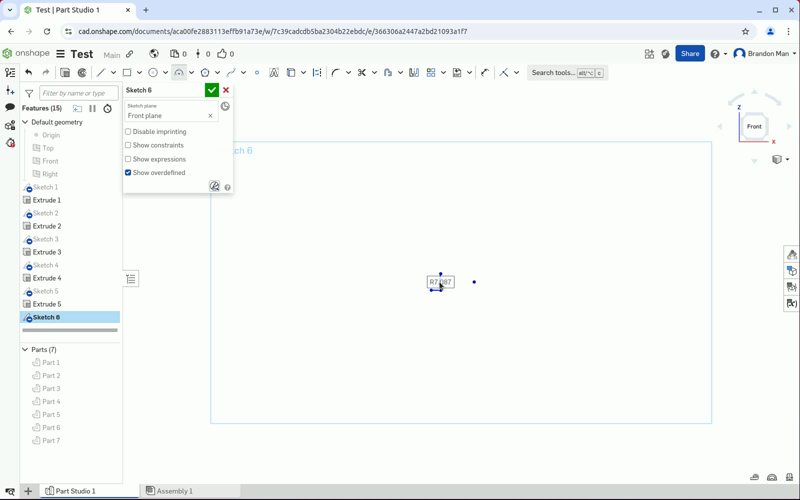
key(l)
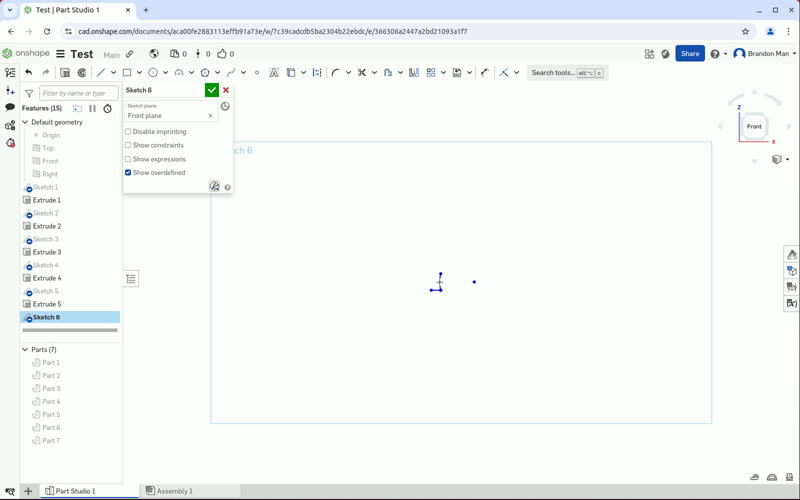
mouse_move(440, 273)
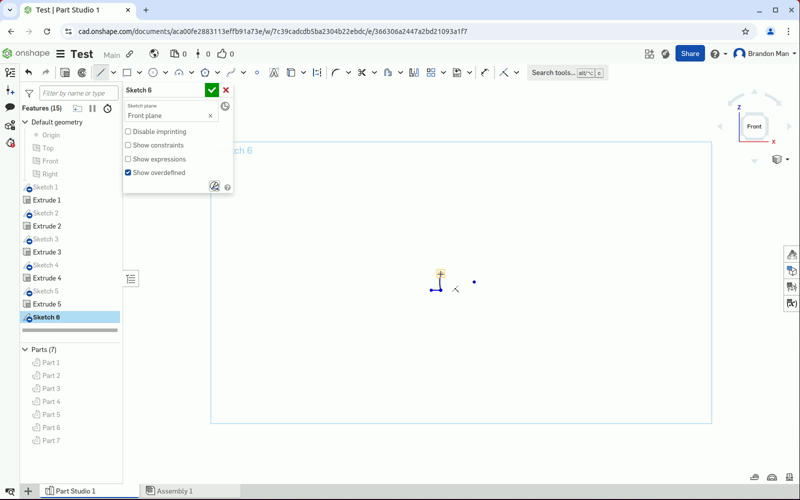
click(440, 273)
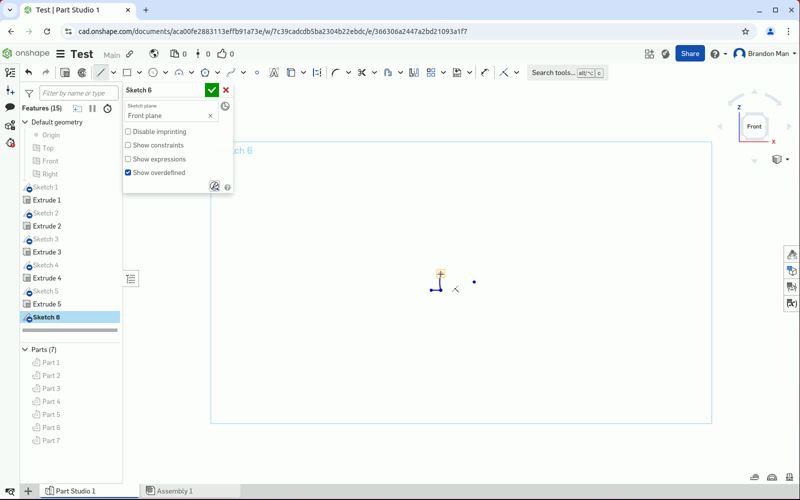
key_down(shift)
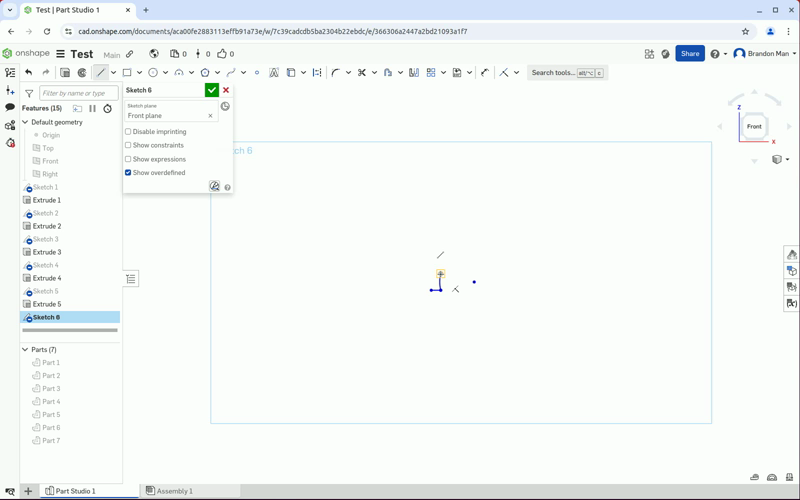
mouse_move(470, 273)
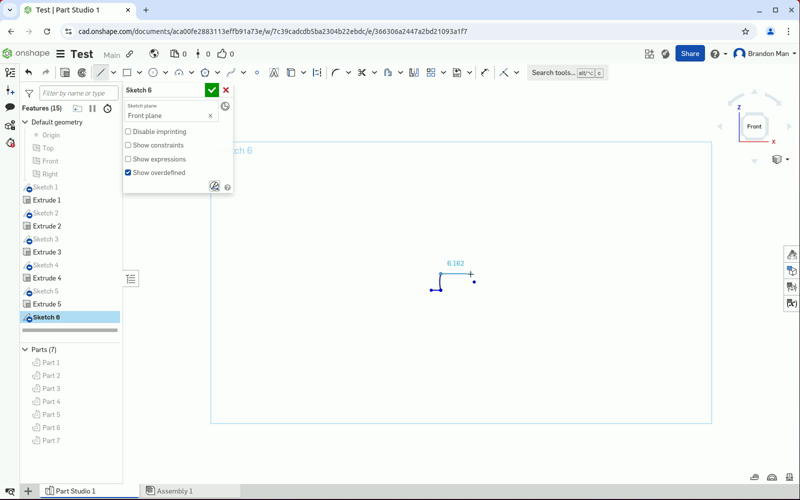
mouse_move(431, 273)
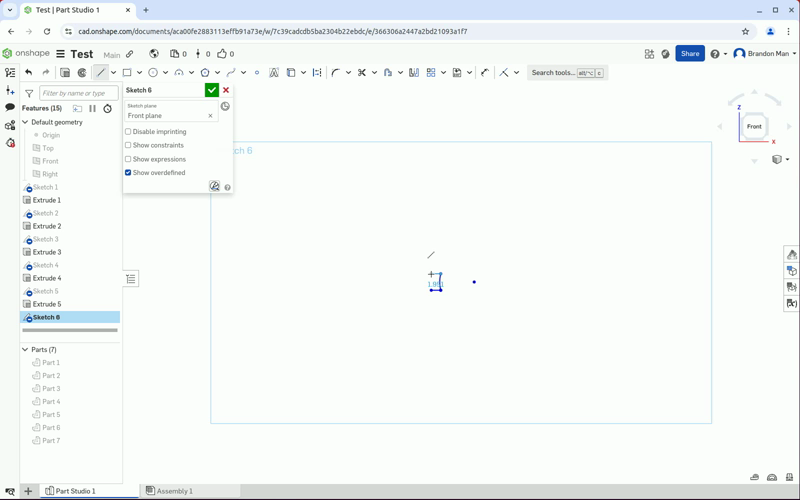
click(431, 273)
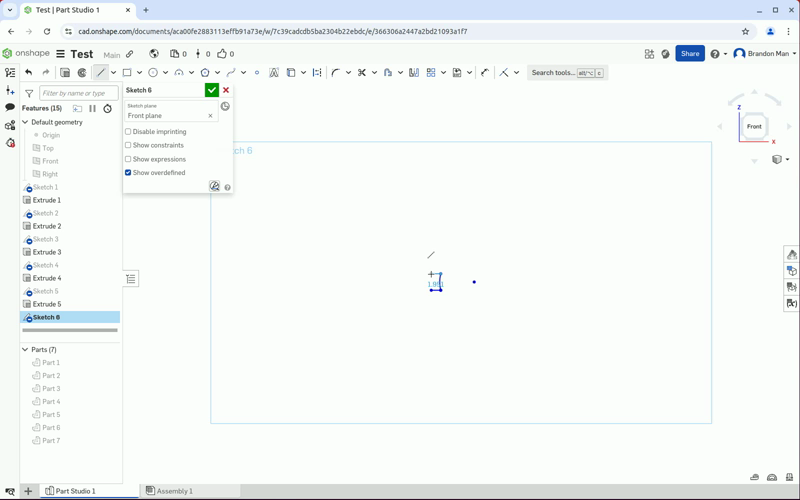
key_up(shift)
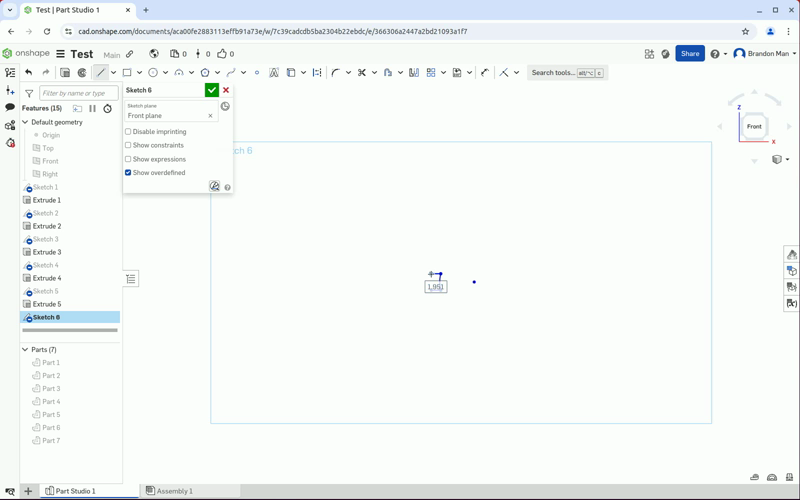
mouse_move(461, 273)
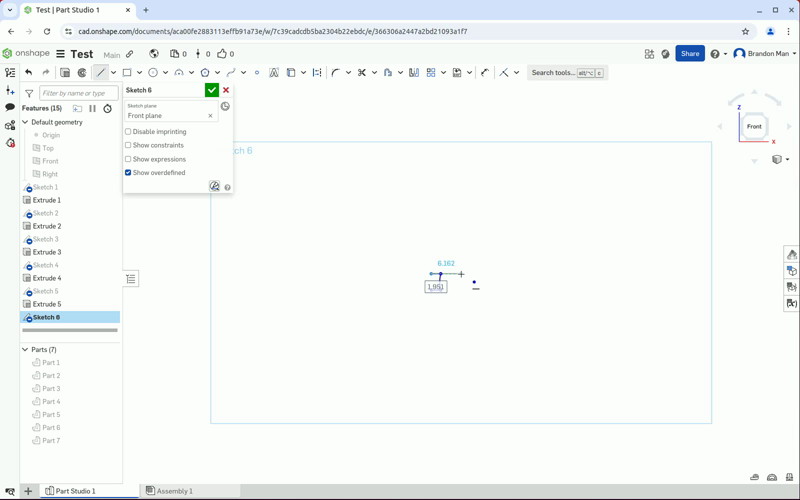
key_down(shift)
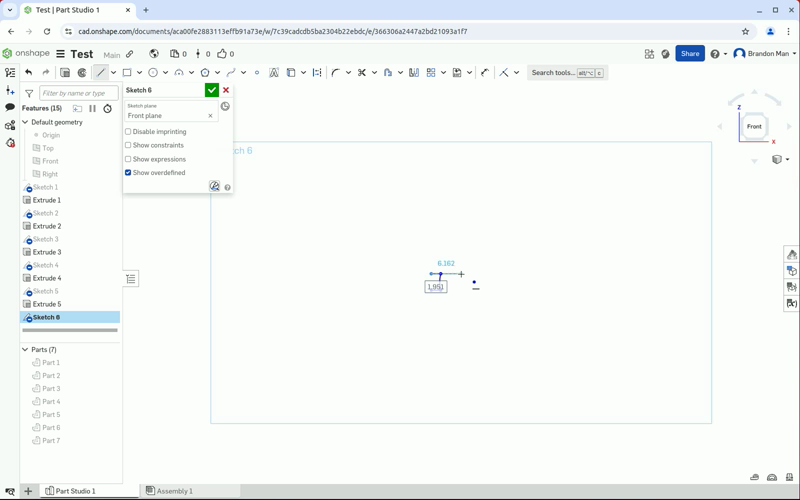
mouse_move(431, 290)
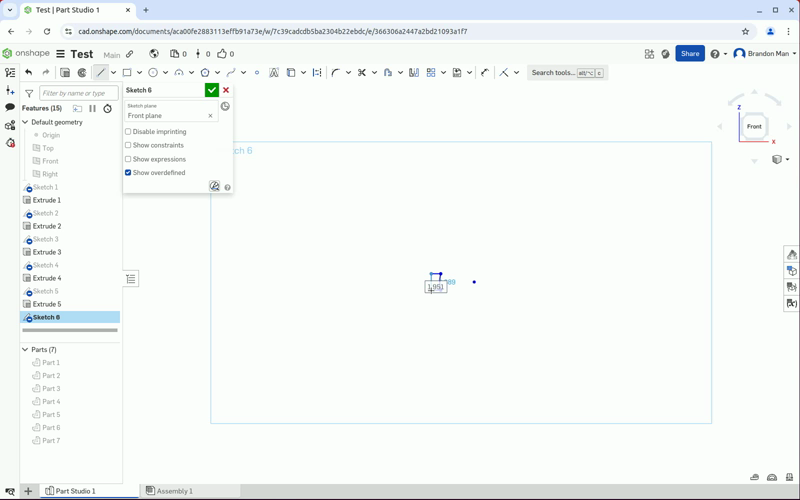
key_up(shift)
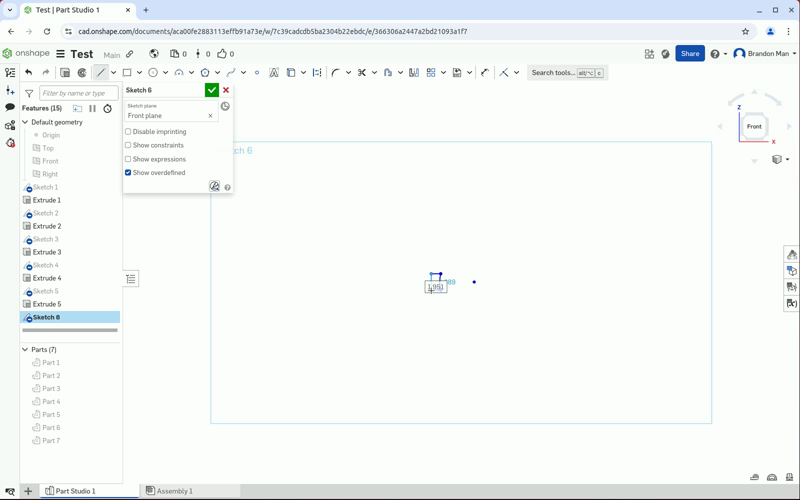
click(431, 290)
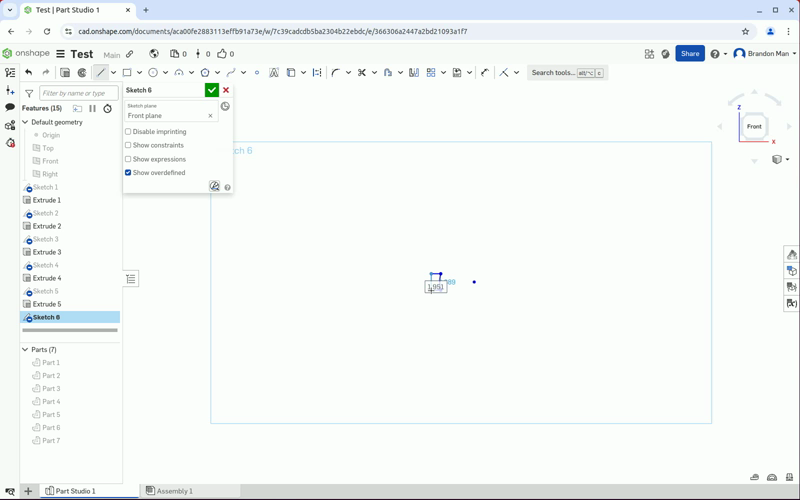
key(esc)
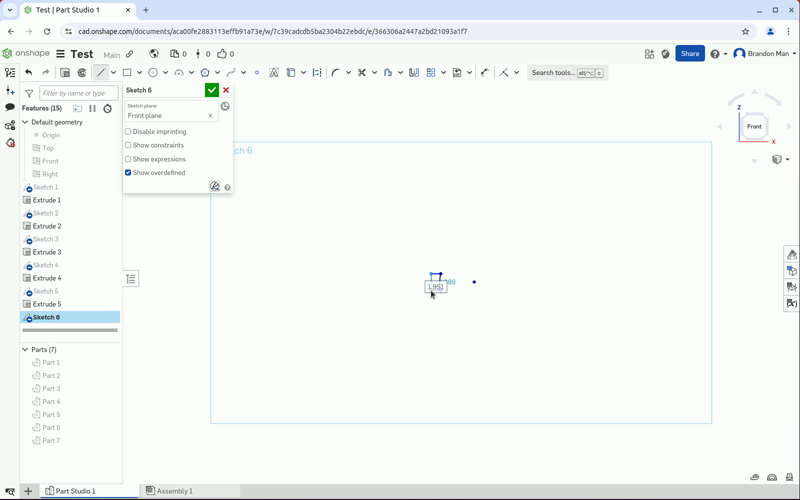
mouse_move(433, 286)
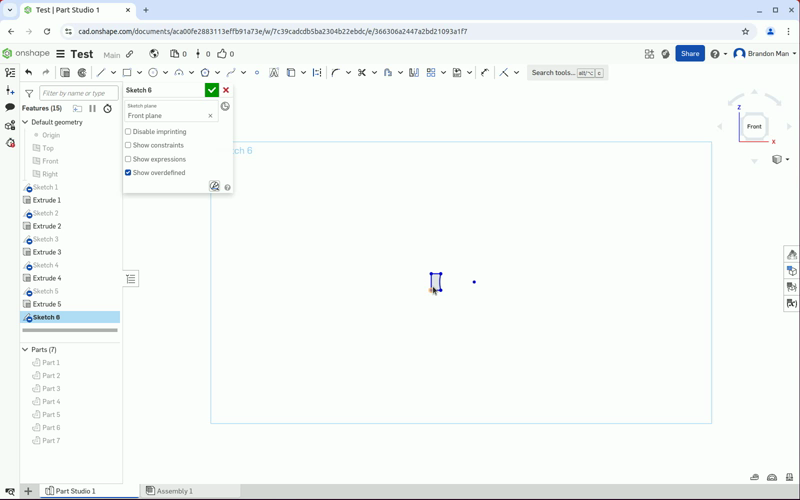
scroll(6)
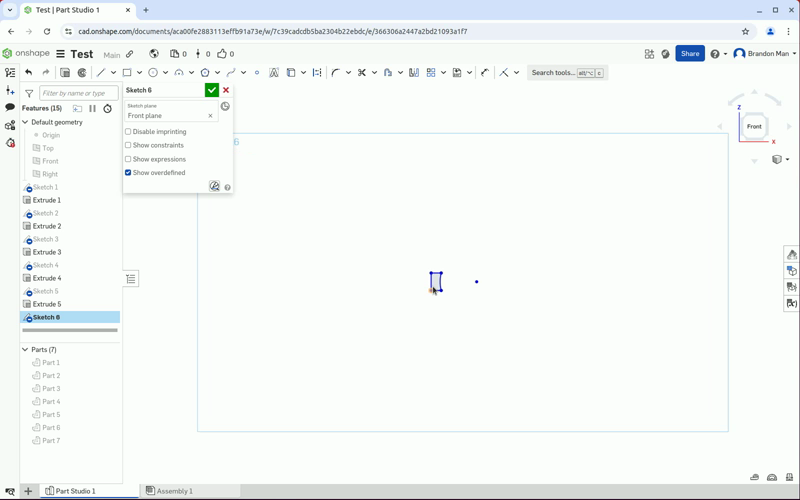
scroll(6)
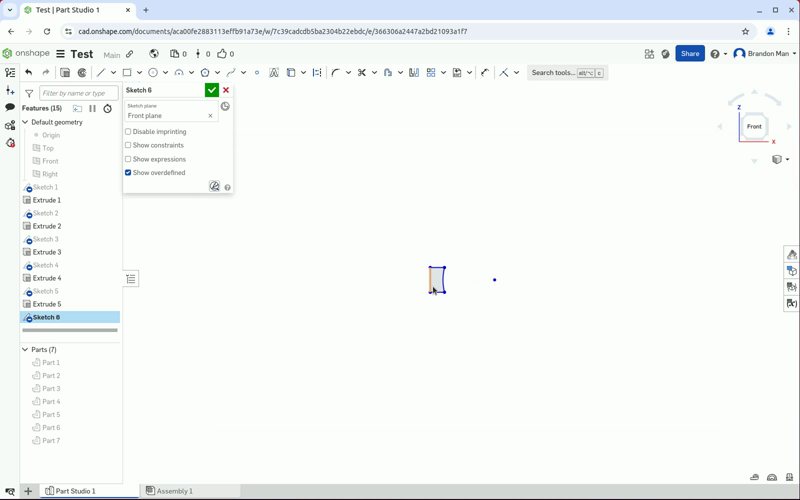
scroll(6)
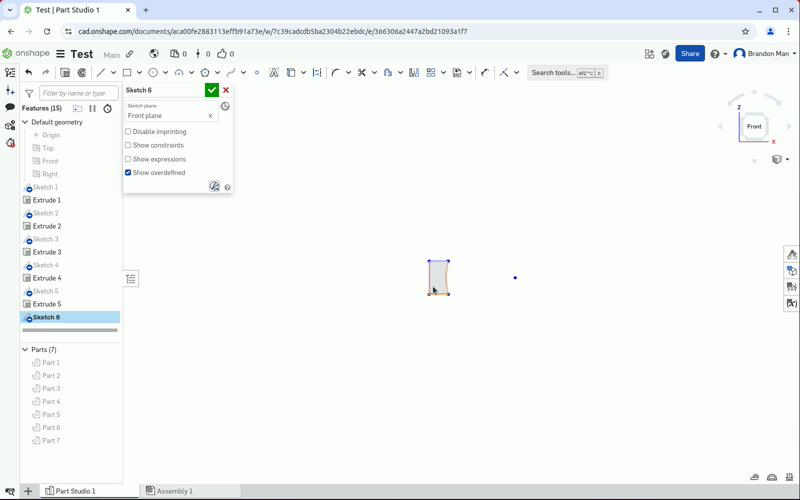
scroll(6)
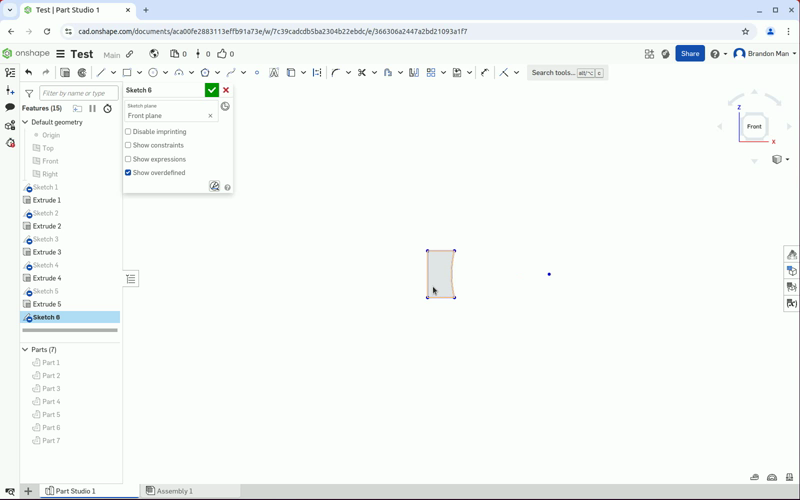
scroll(6)
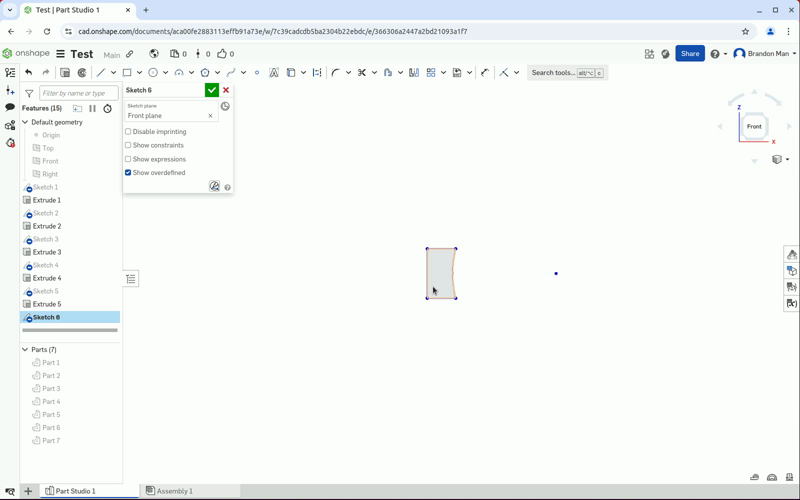
scroll(6)
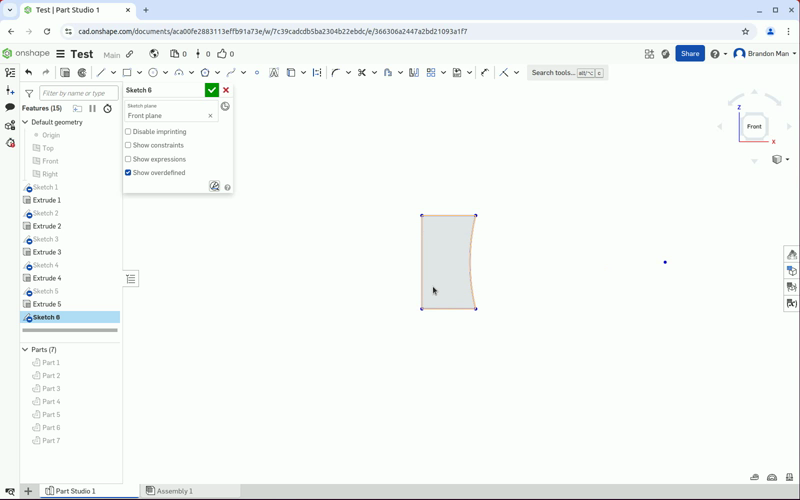
scroll(6)
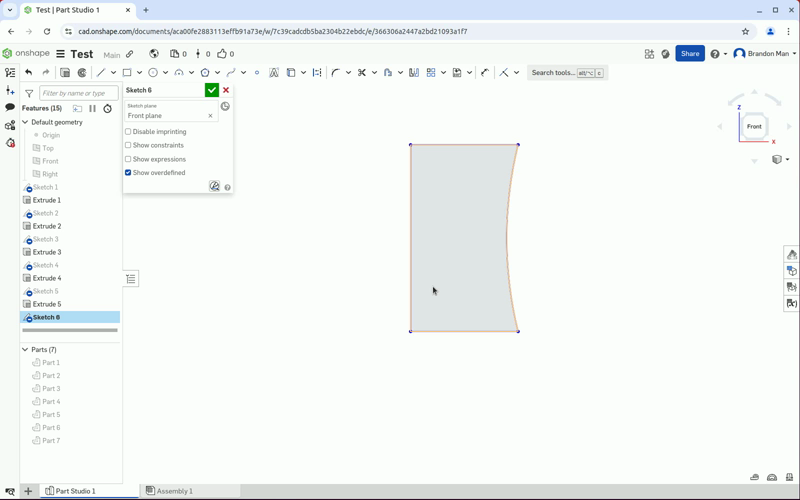
click(433, 286)
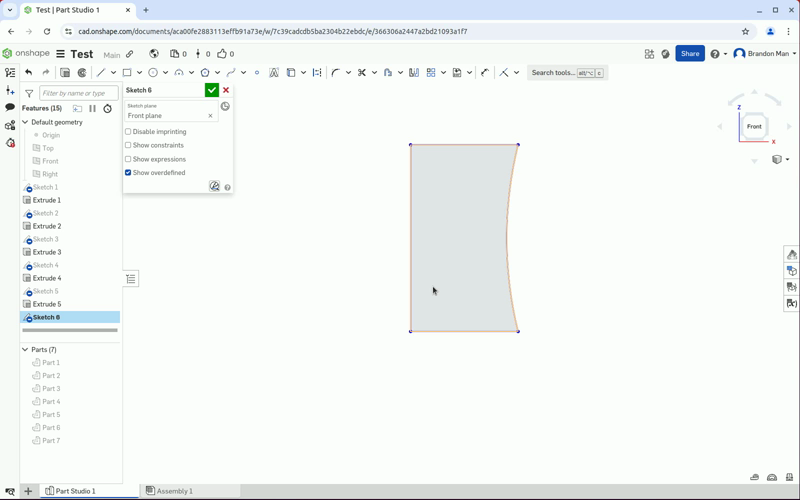
scroll(-6)
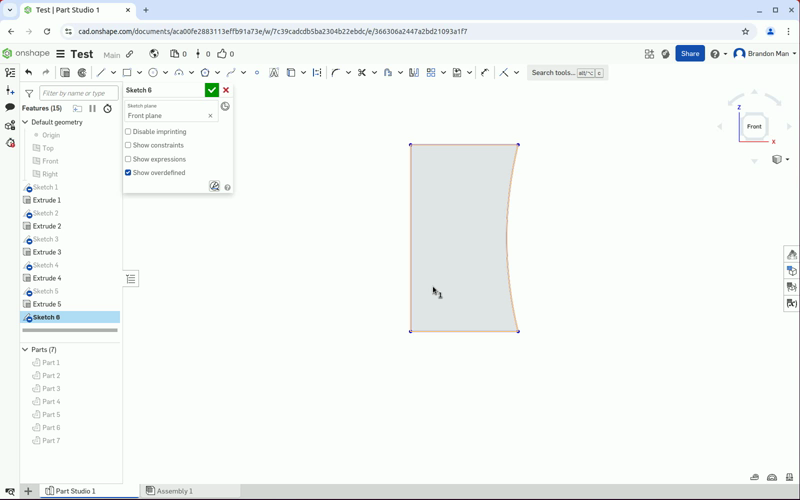
scroll(-6)
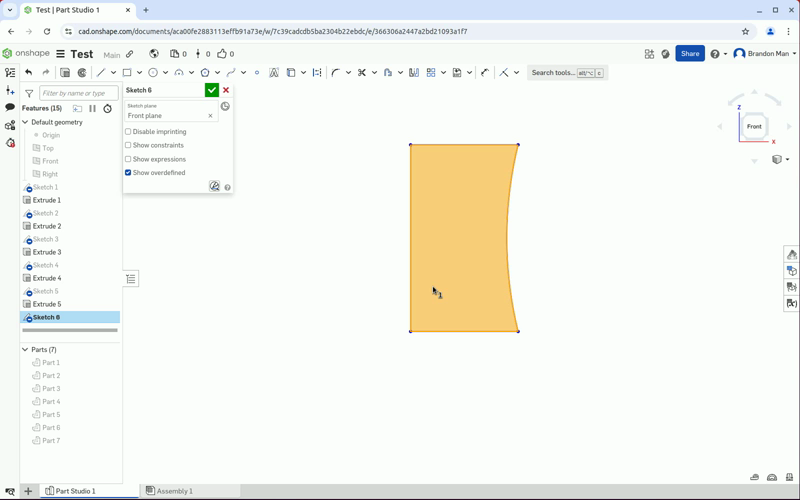
scroll(-6)
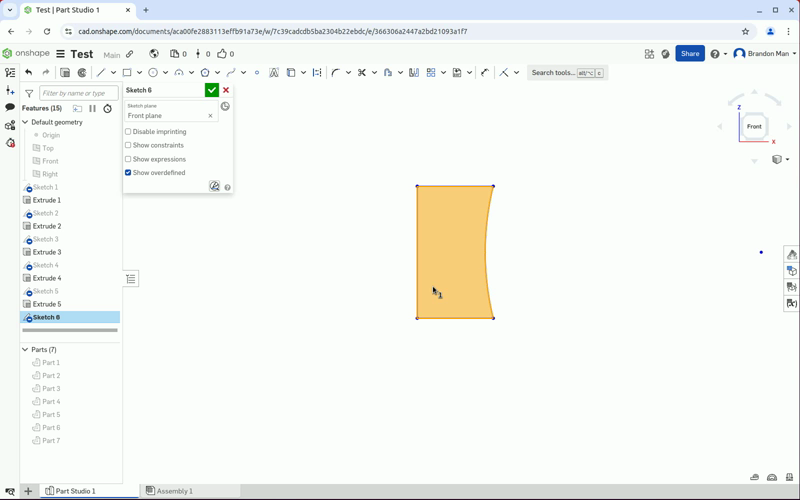
scroll(-6)
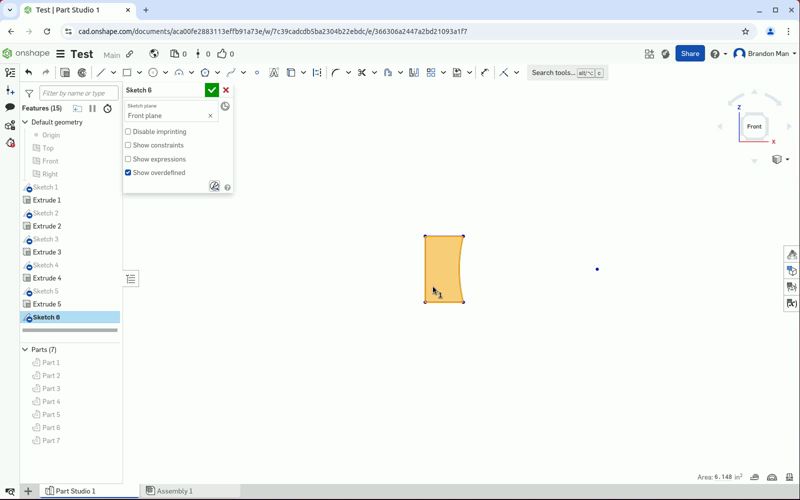
scroll(-6)
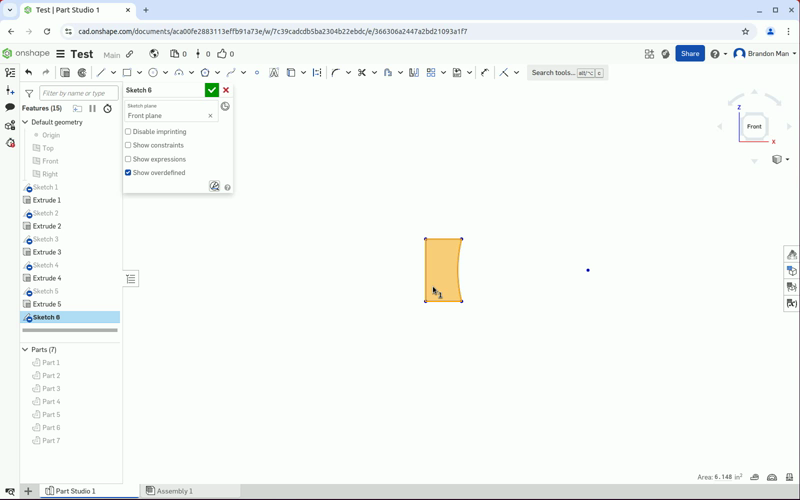
scroll(-6)
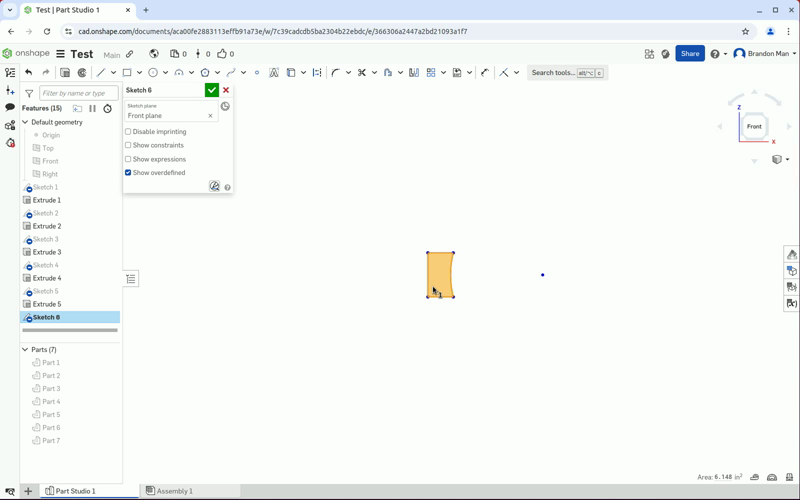
scroll(-6)
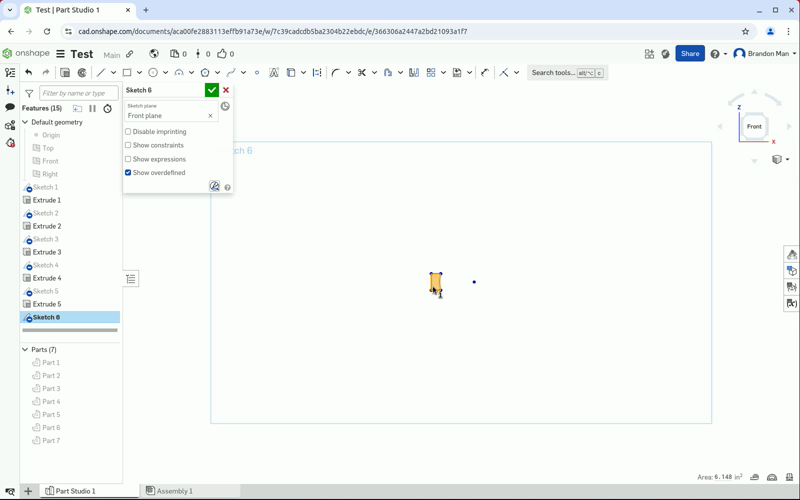
mouse_move(73, 352)
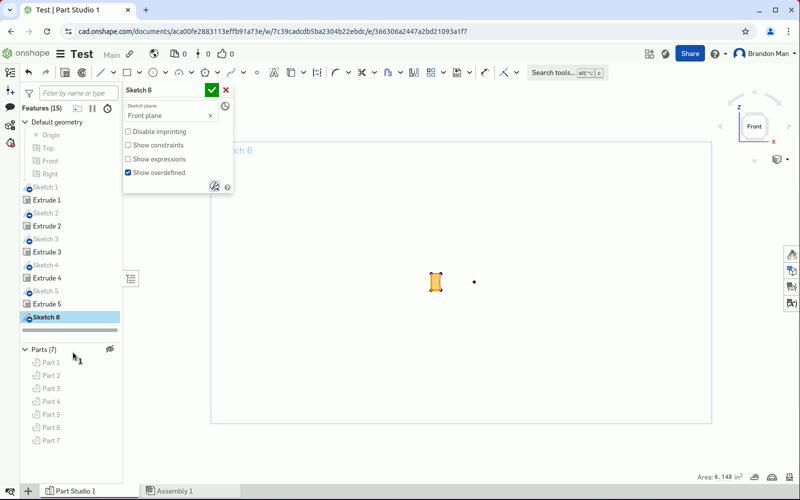
key(shift+y)
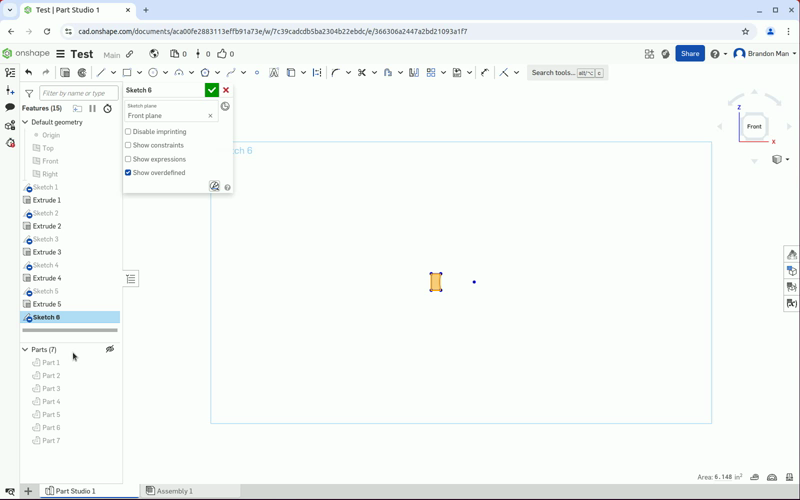
key(shift+e)
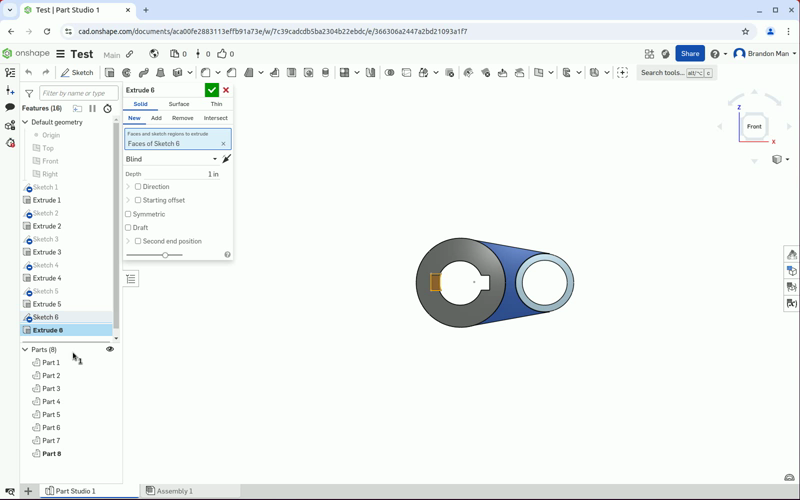
mouse_move(143, 106)
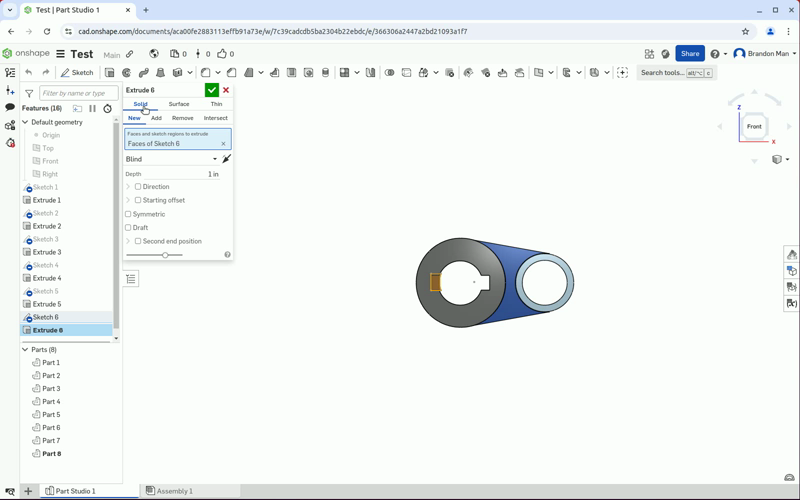
click(143, 106)
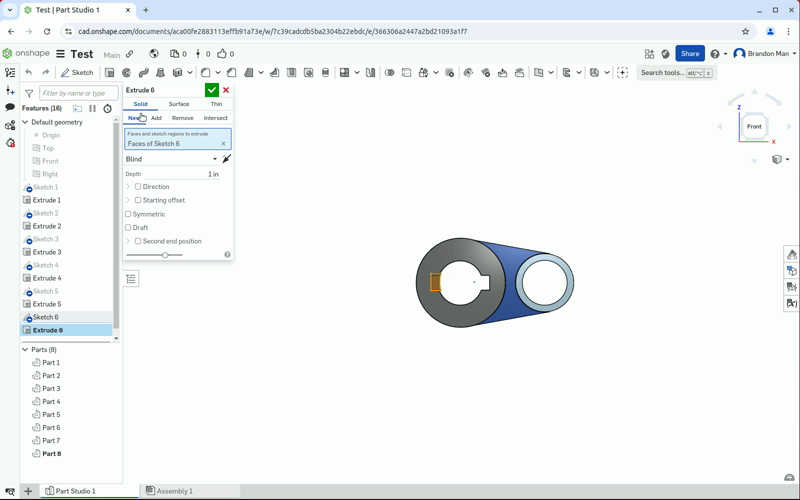
mouse_move(137, 120)
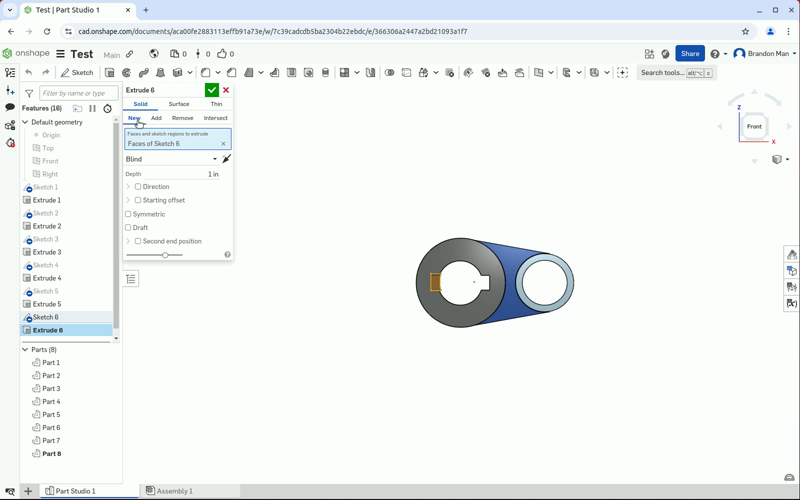
click(137, 120)
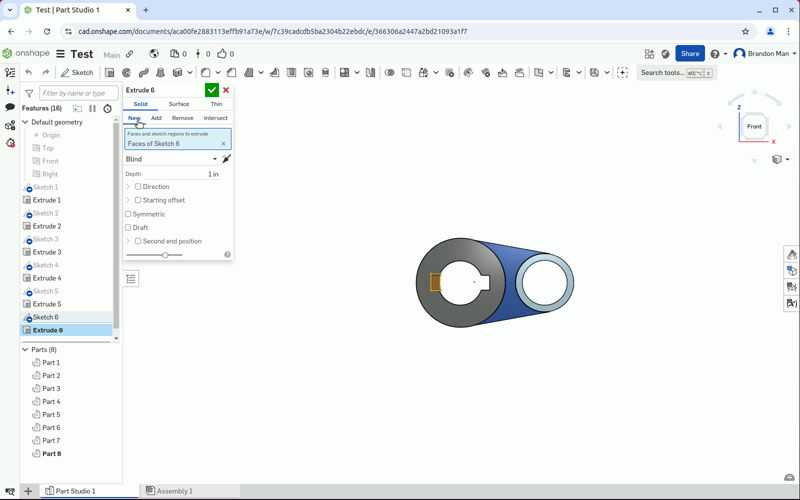
key(tab, 4)
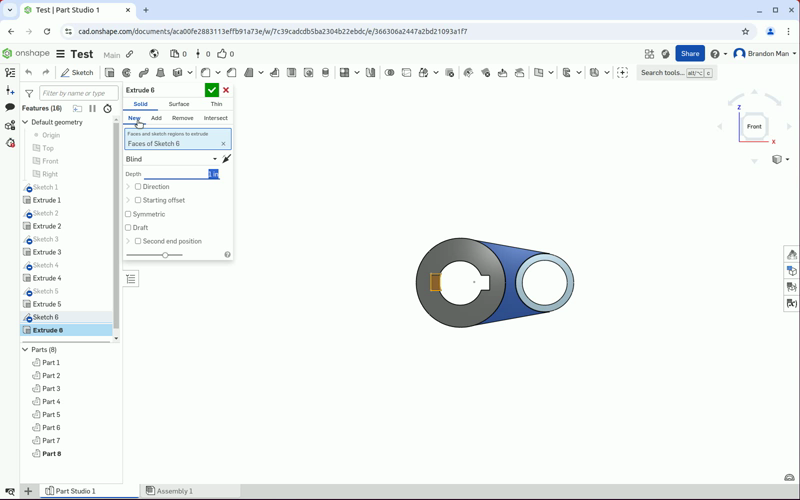
text(16.128)
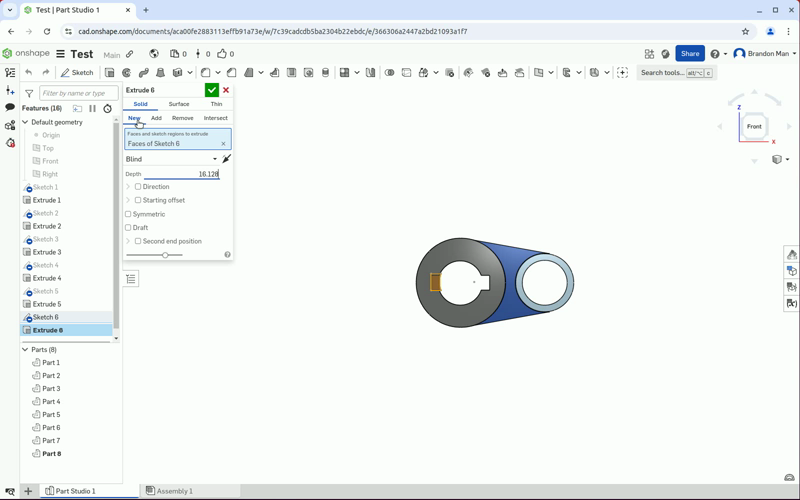
key(enter)
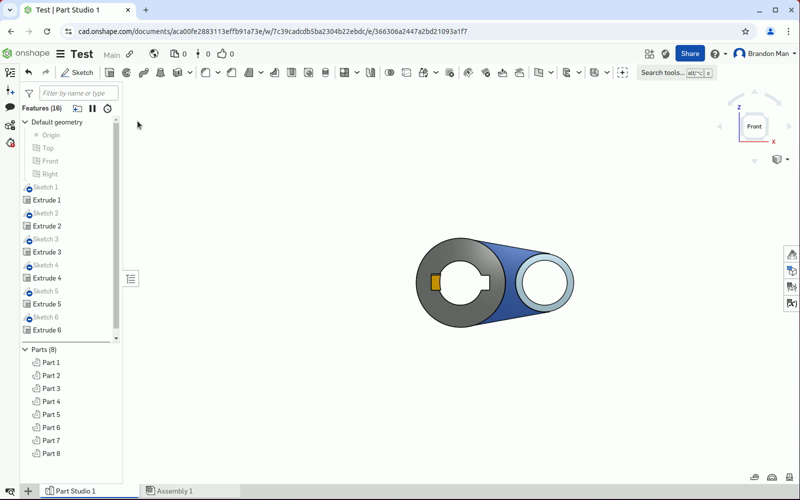
key(shift+h)
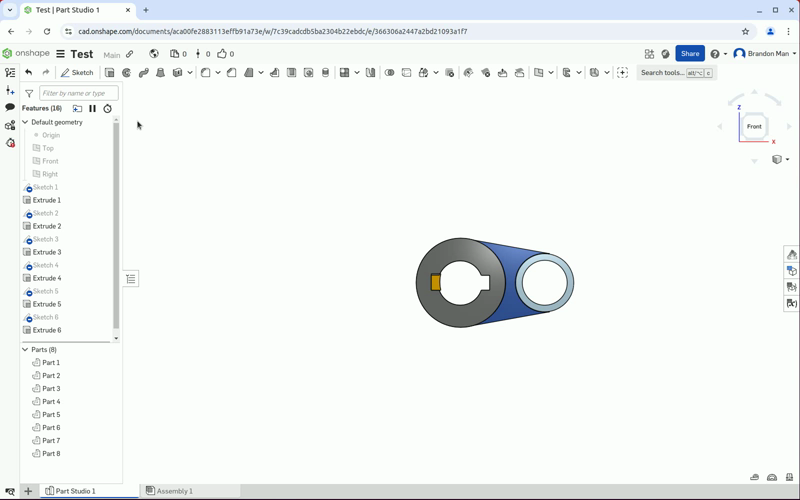
key(shift+h)
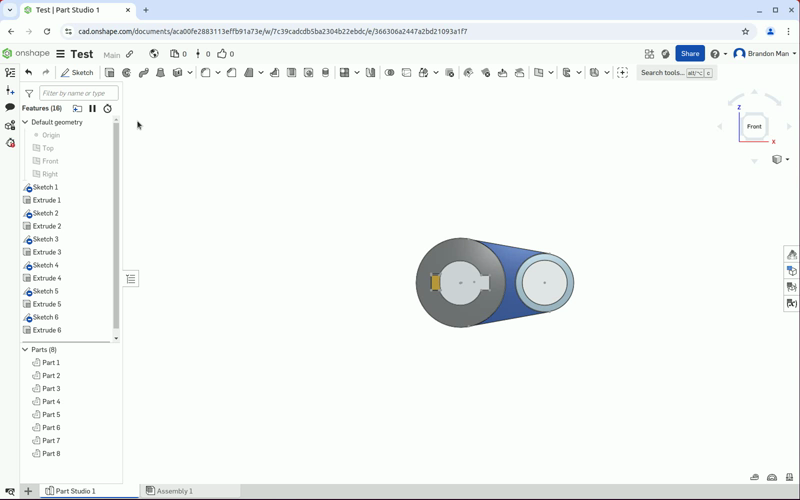
key(shift+7)
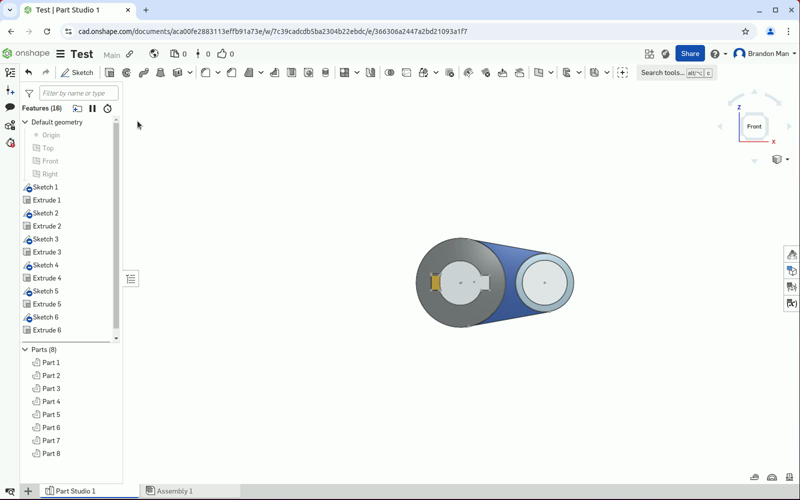
key(left, 2)
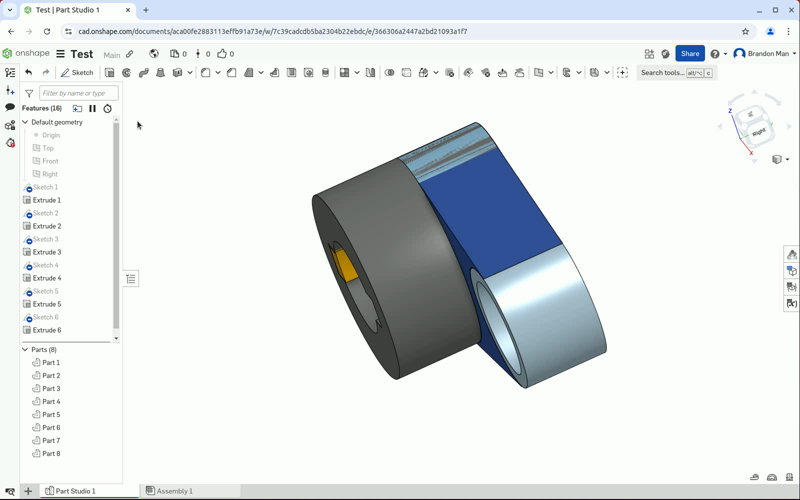
key(down, 2)
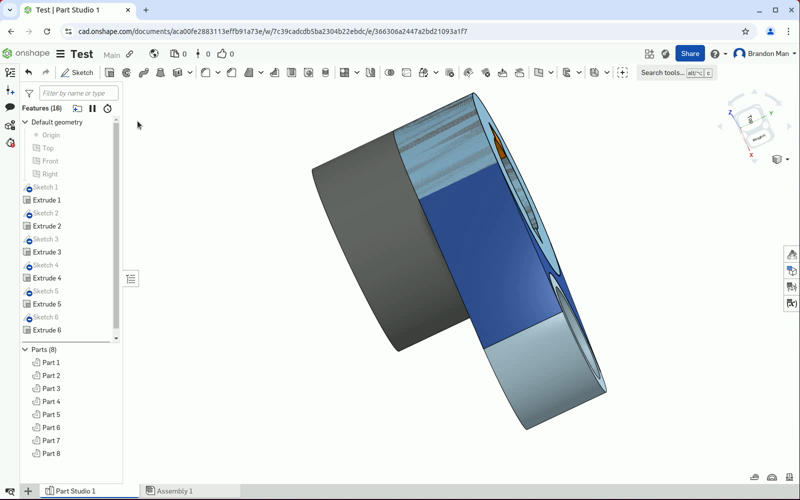
key(up, 2)
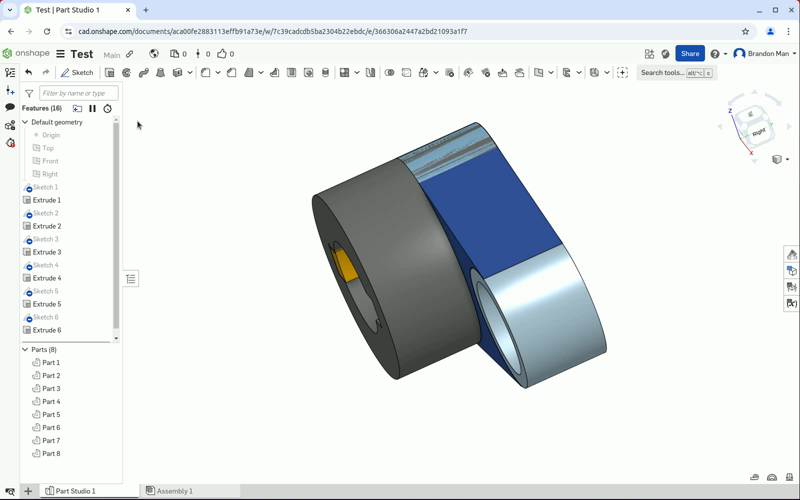
key(right, 2)
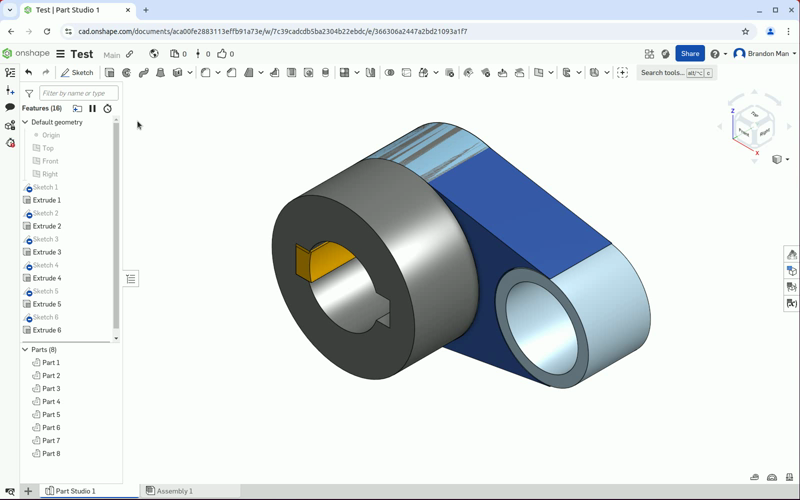
mouse_move(69, 189)
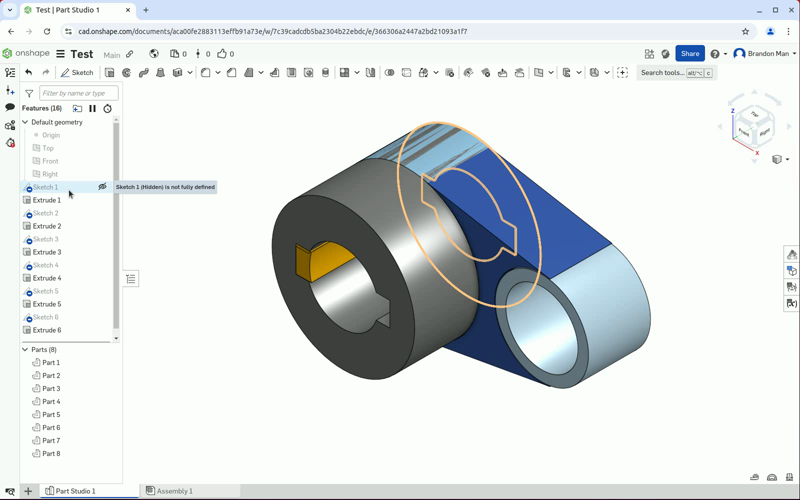
click(69, 189)